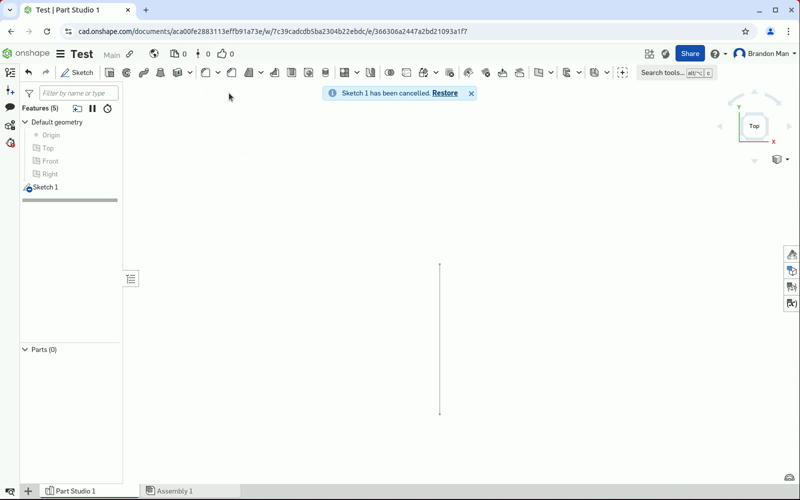
key(shift+h)
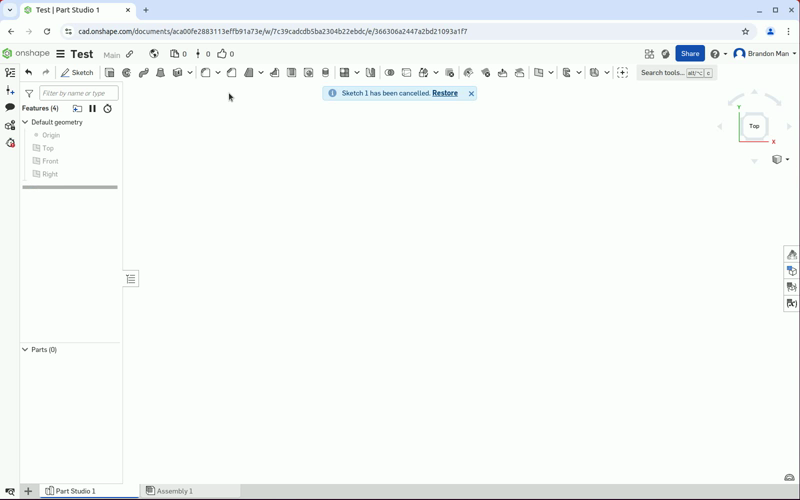
key(shift+s)
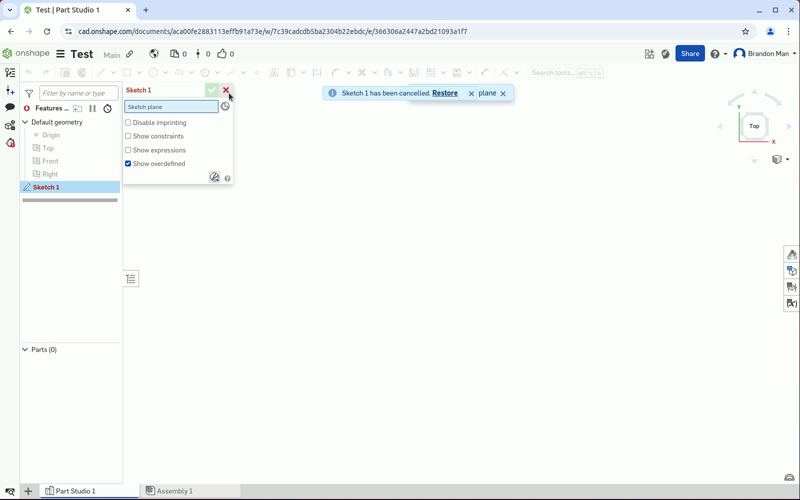
mouse_move(73, 150)
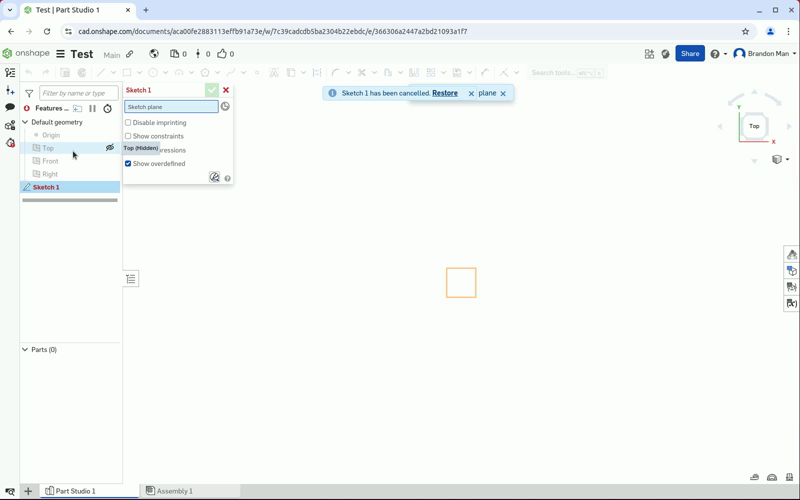
click(73, 150)
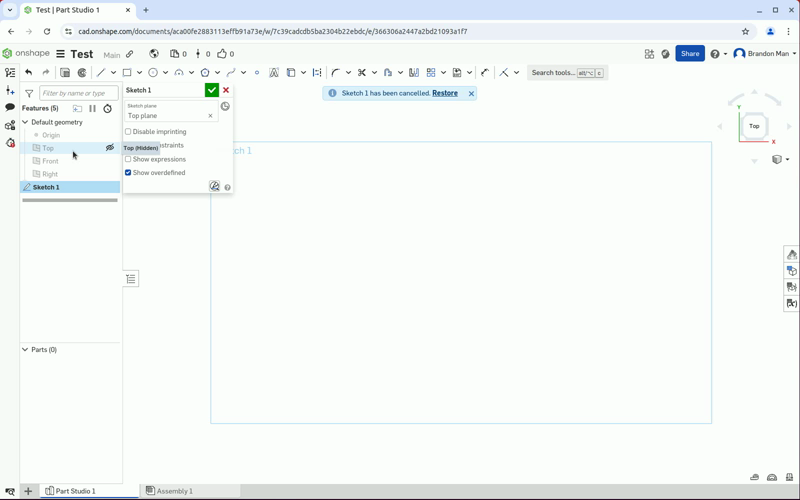
mouse_move(73, 352)
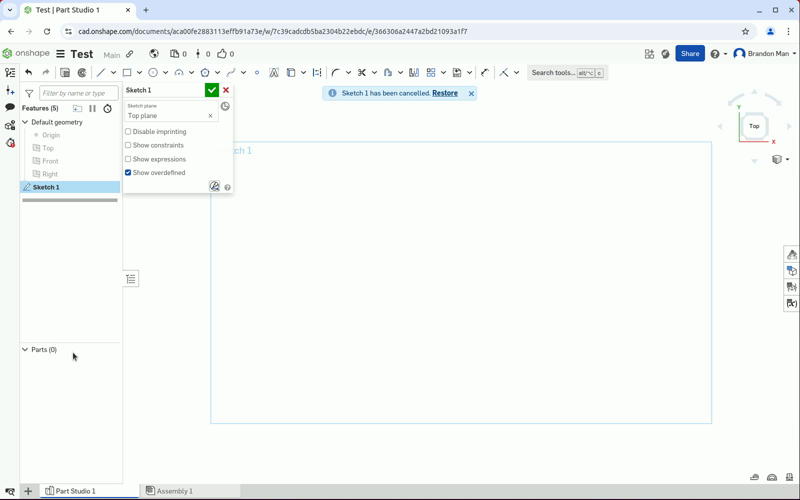
key(y)
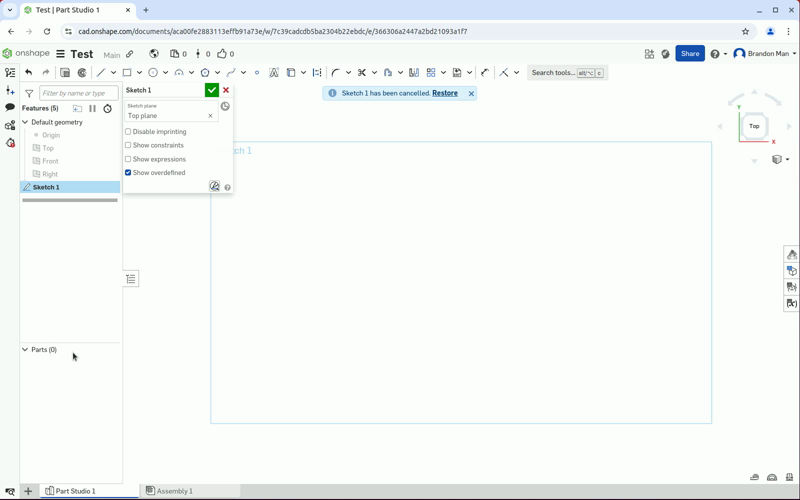
key(a)
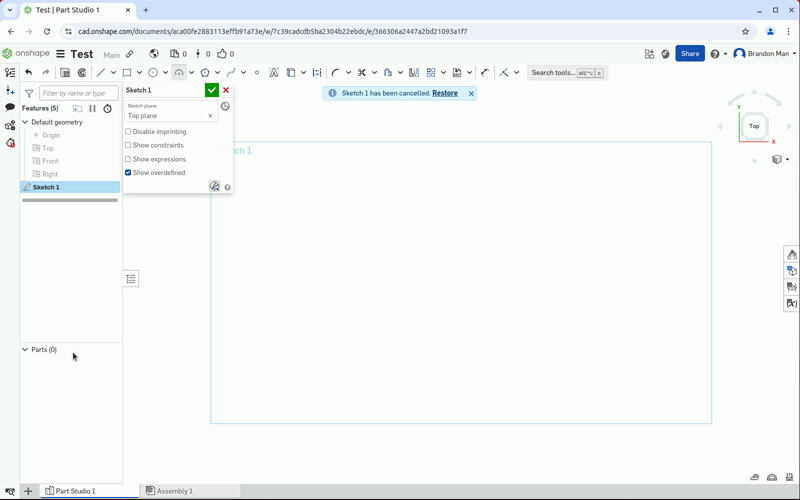
key_down(shift)
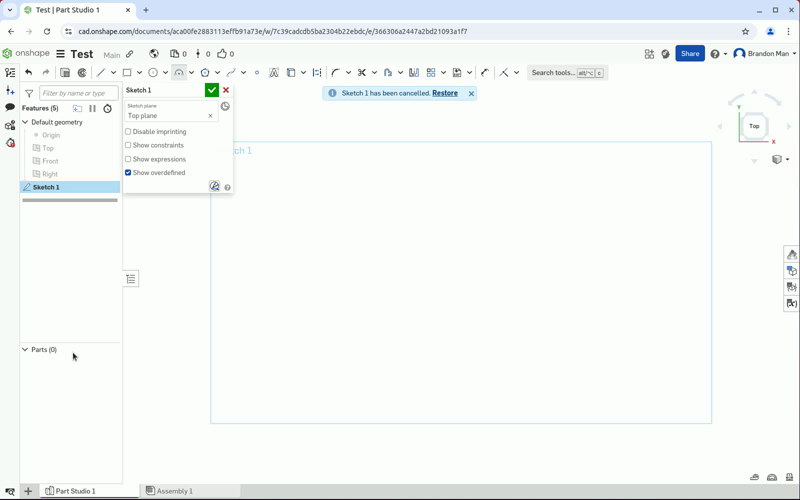
mouse_move(348, 356)
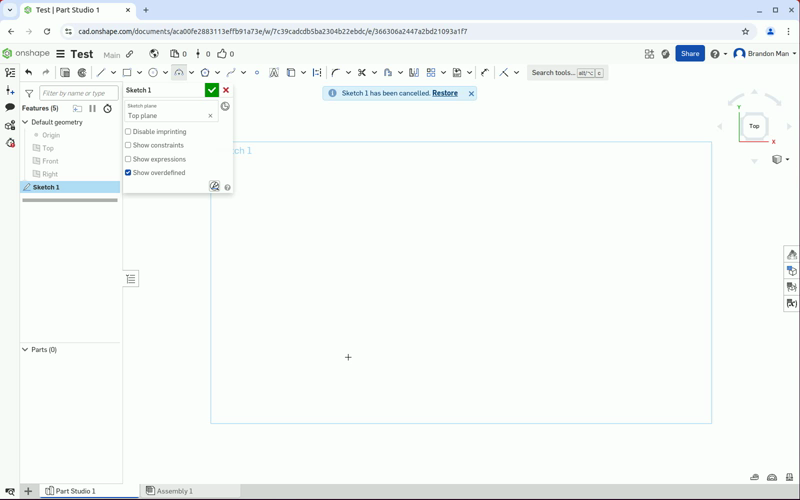
click(348, 356)
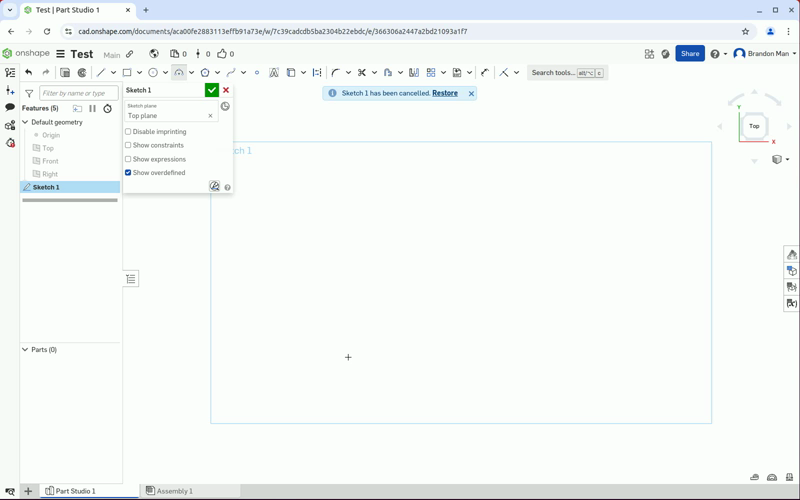
key_up(shift)
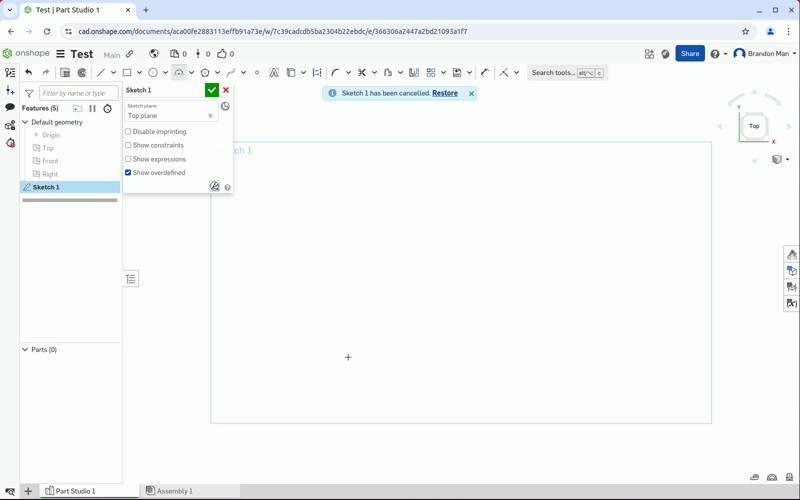
key_down(shift)
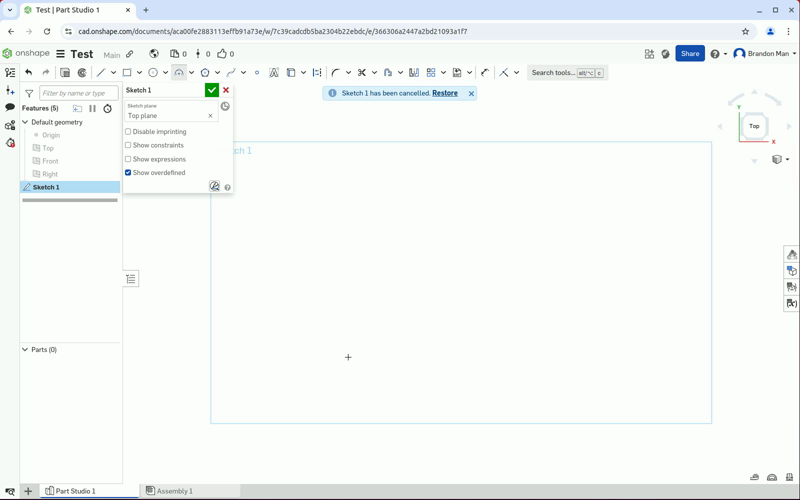
mouse_move(352, 361)
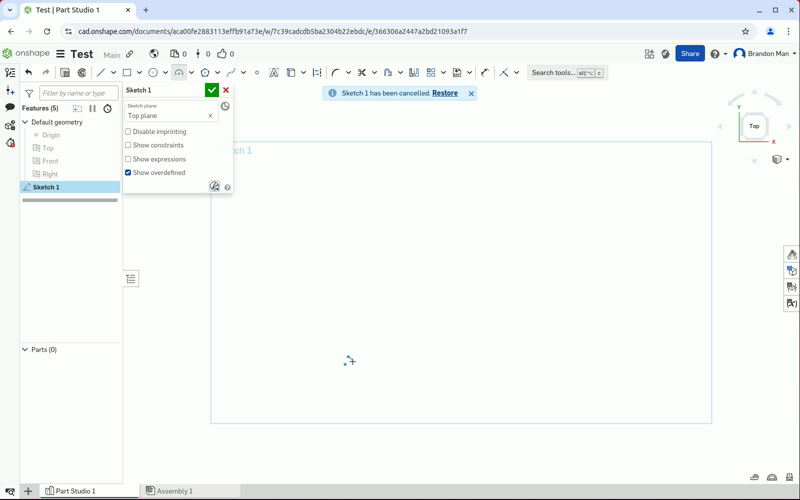
scroll(6)
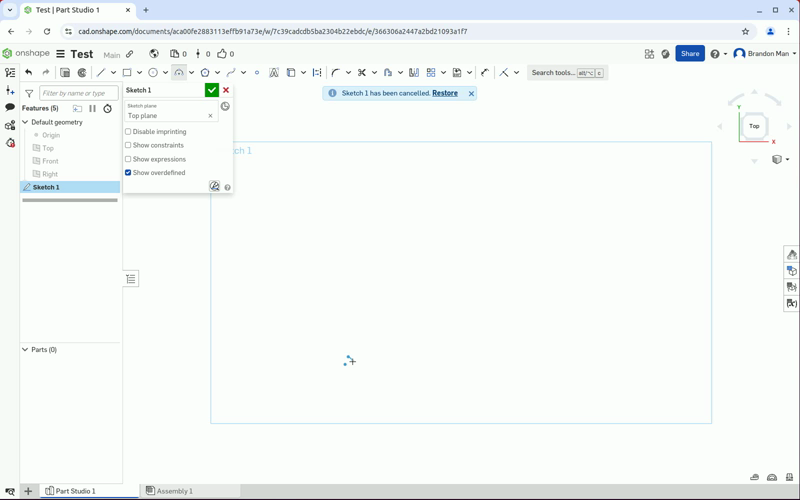
scroll(6)
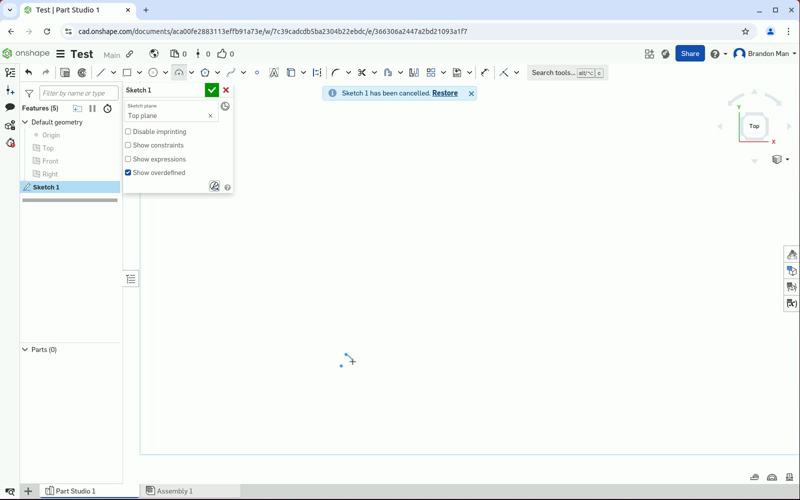
scroll(6)
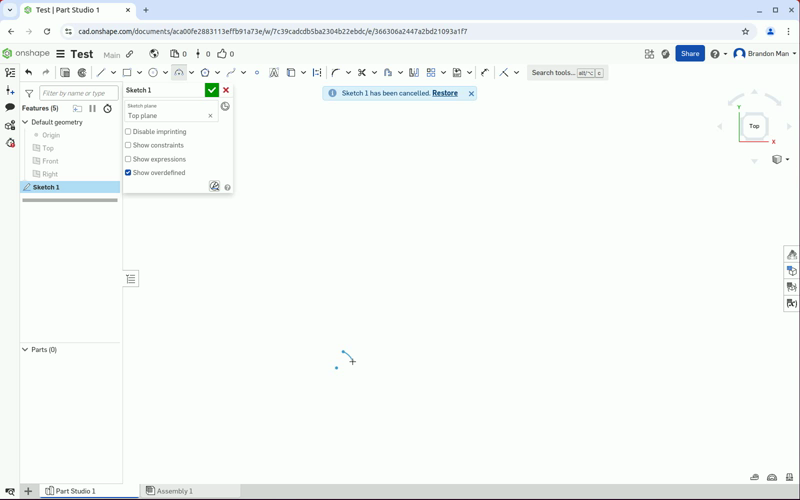
scroll(6)
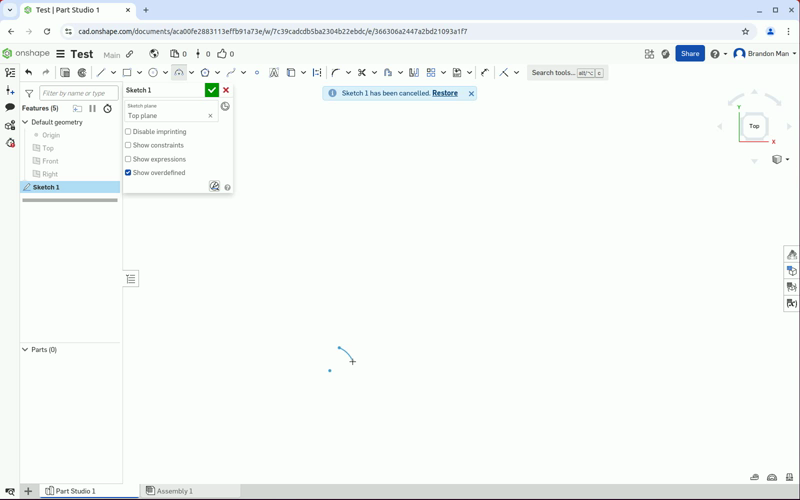
scroll(6)
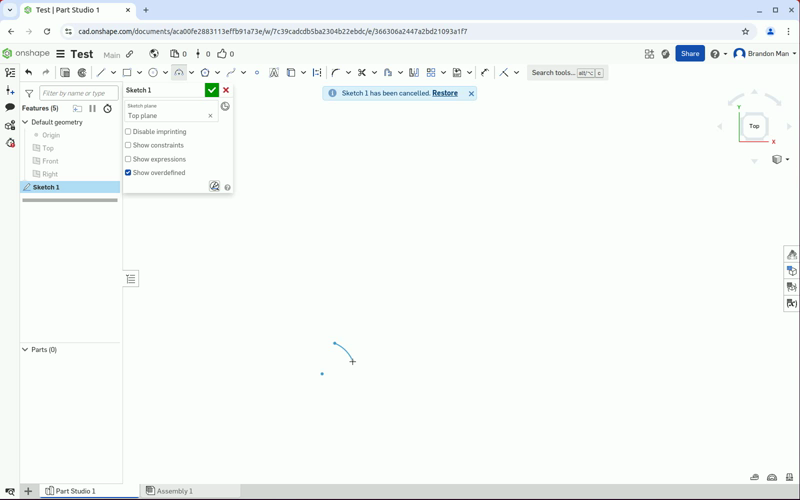
scroll(6)
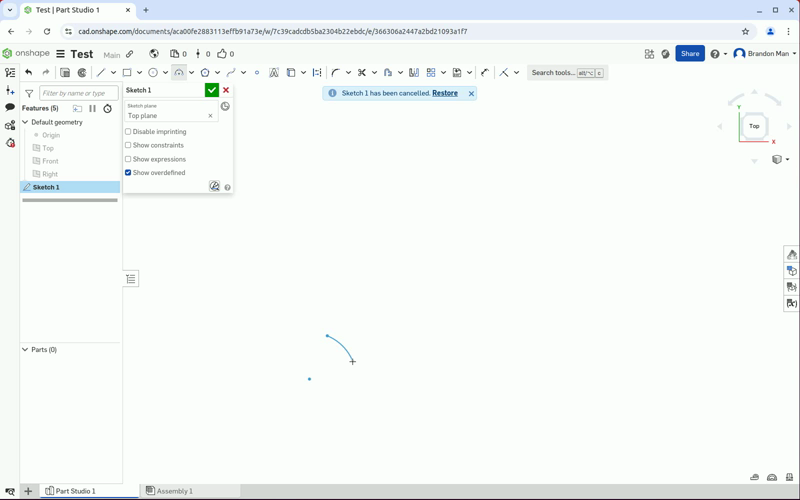
scroll(6)
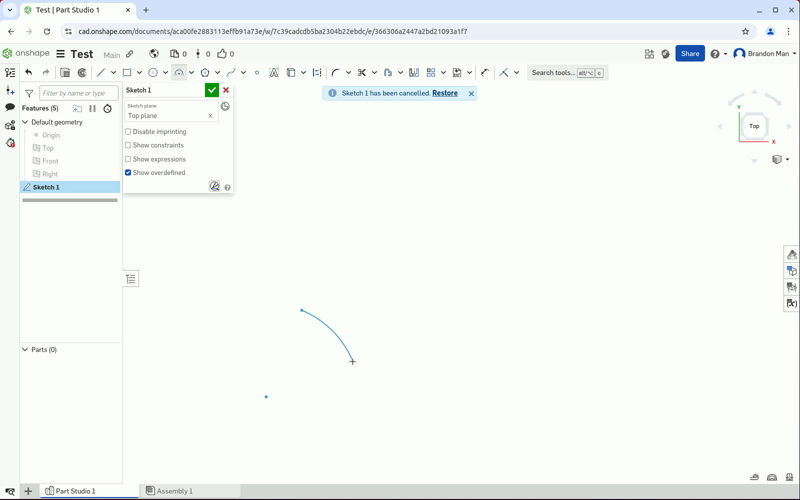
click(352, 361)
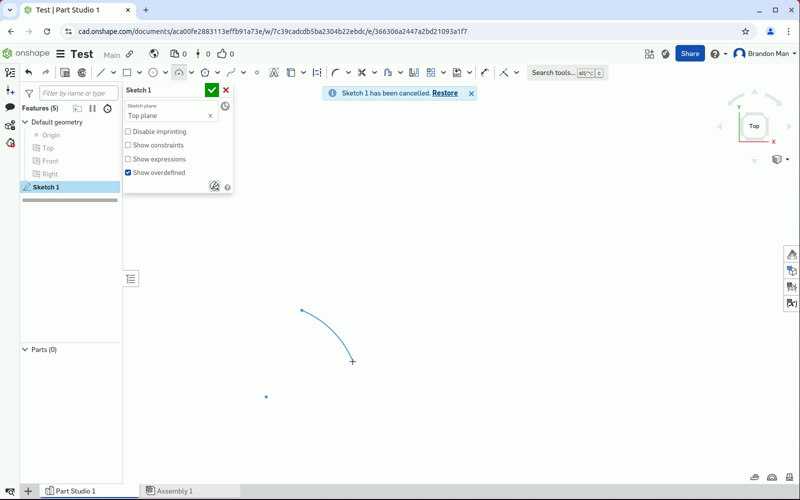
scroll(-6)
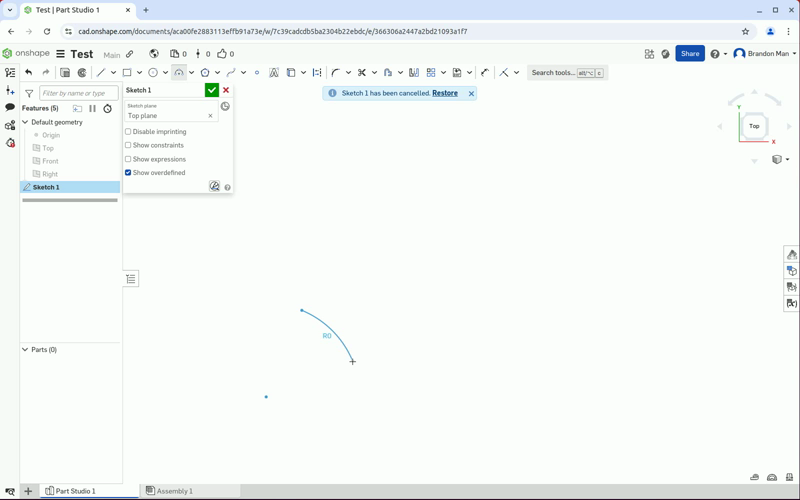
scroll(-6)
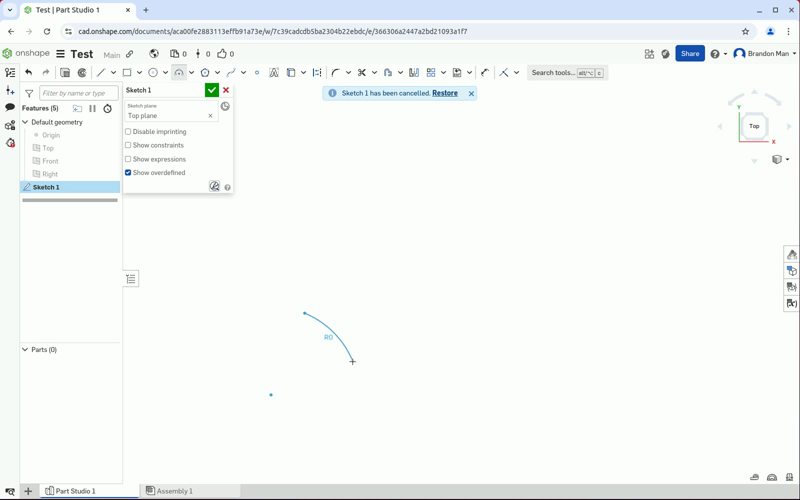
scroll(-6)
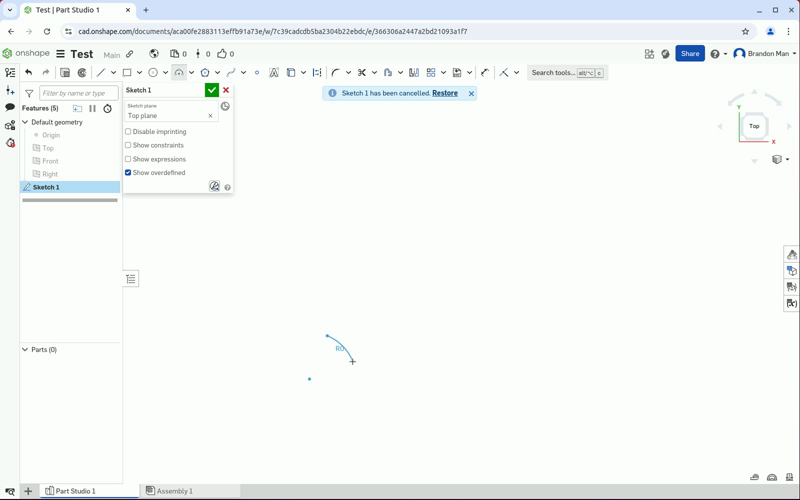
scroll(-6)
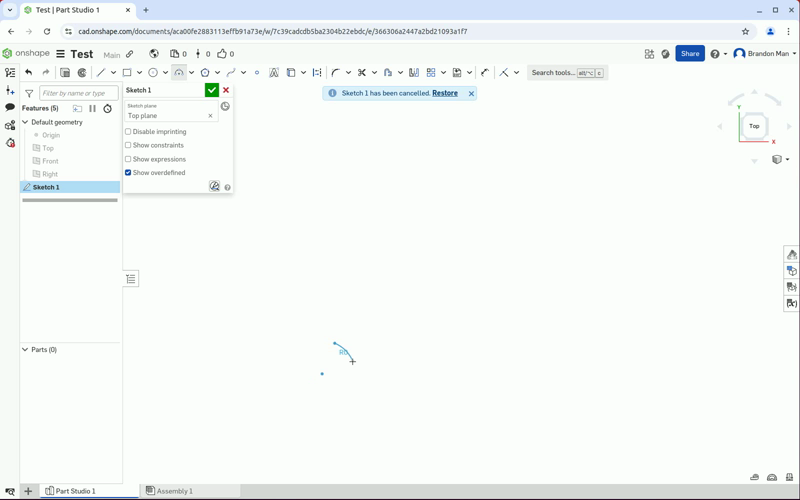
scroll(-6)
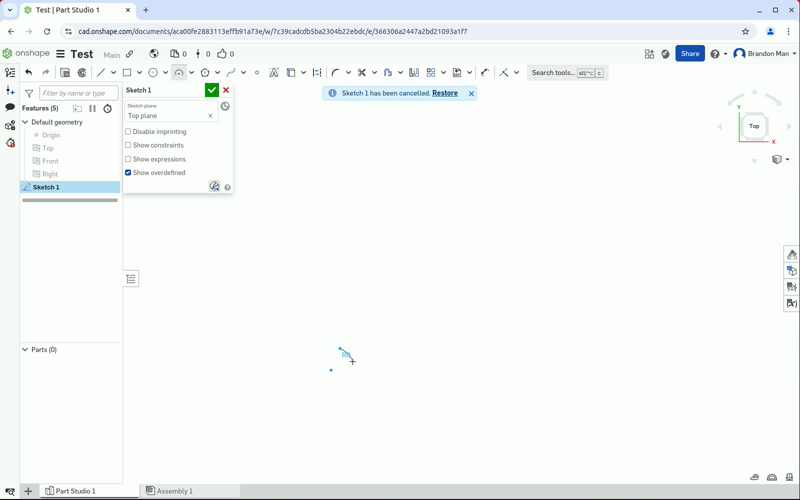
scroll(-6)
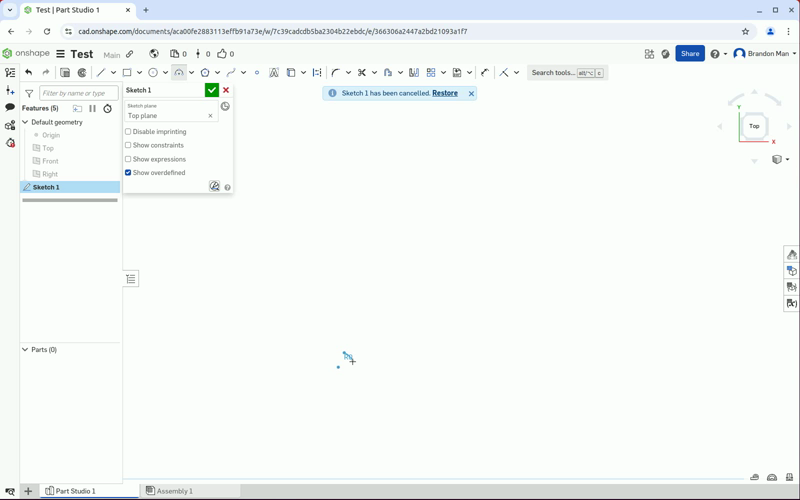
scroll(-6)
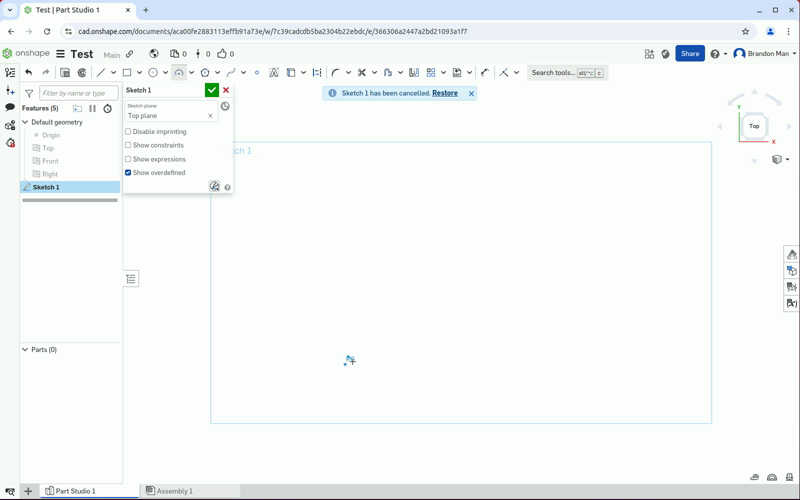
mouse_move(349, 360)
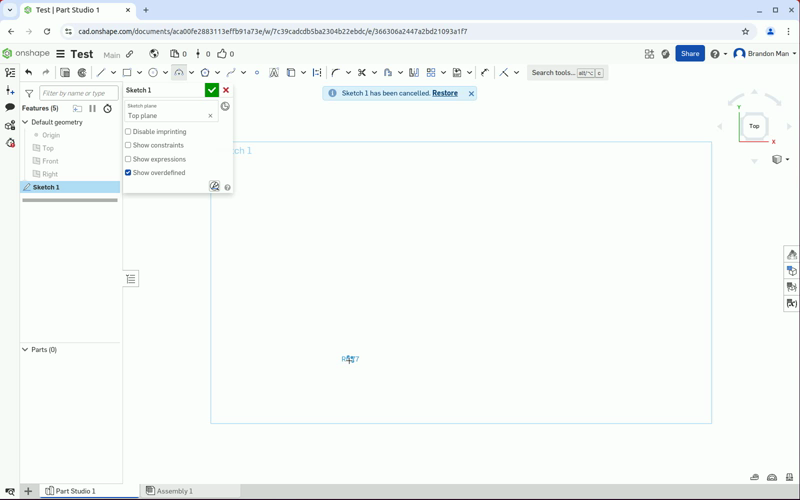
scroll(6)
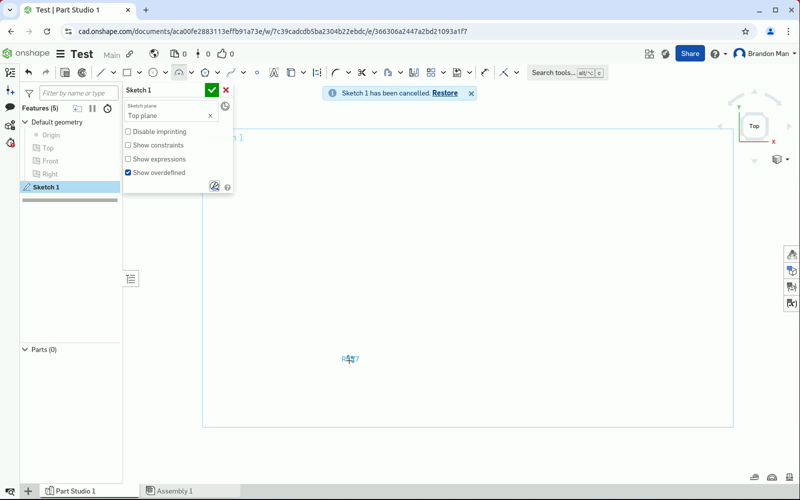
scroll(6)
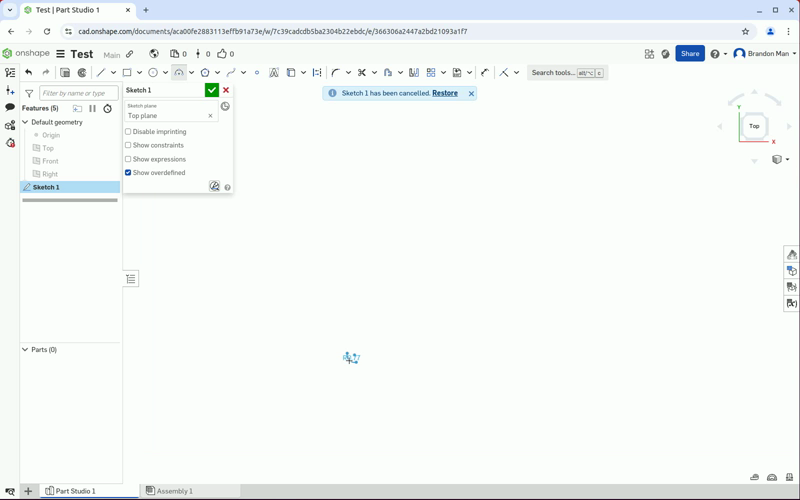
scroll(6)
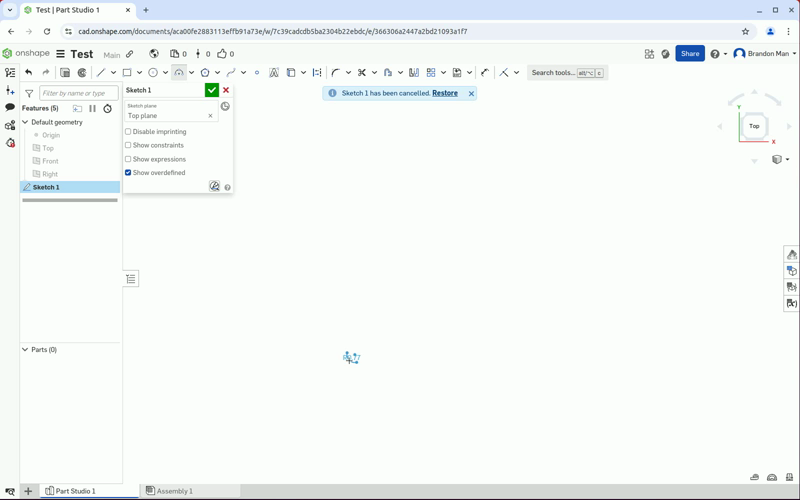
scroll(6)
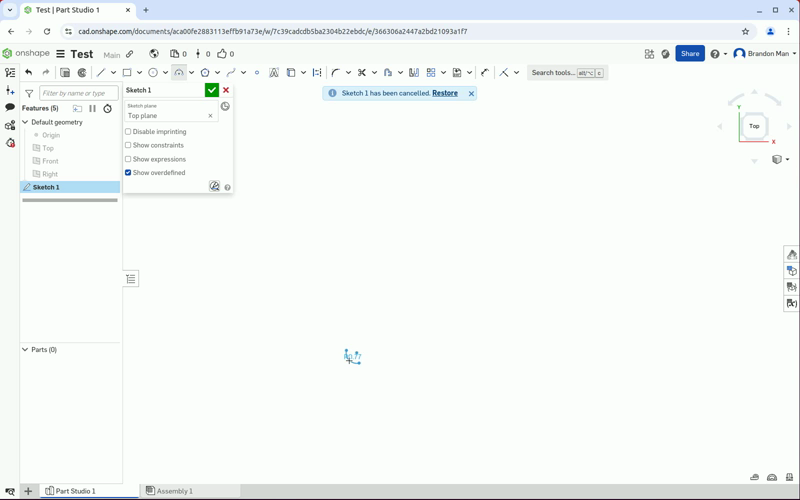
scroll(6)
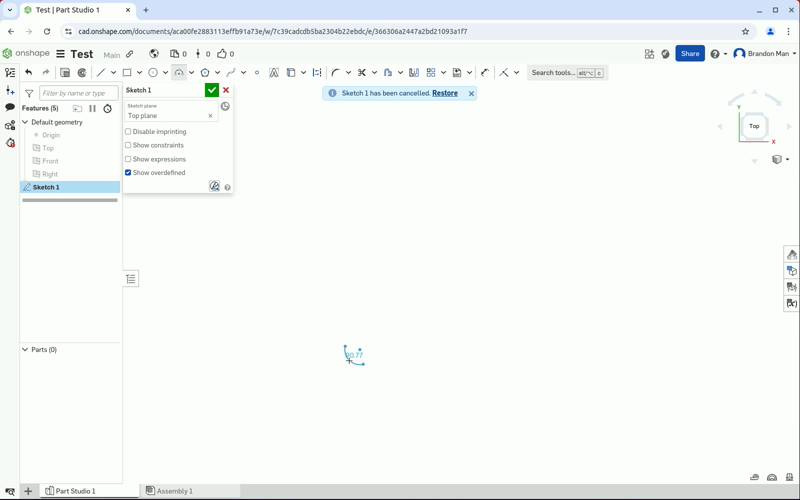
scroll(6)
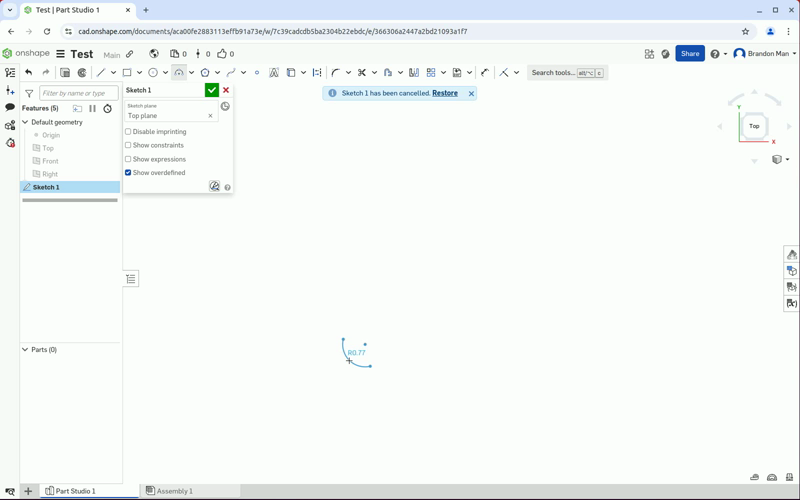
scroll(6)
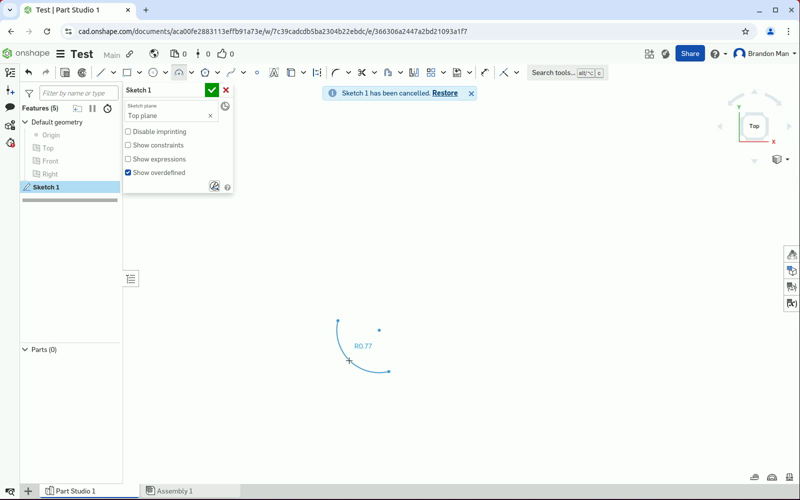
click(349, 360)
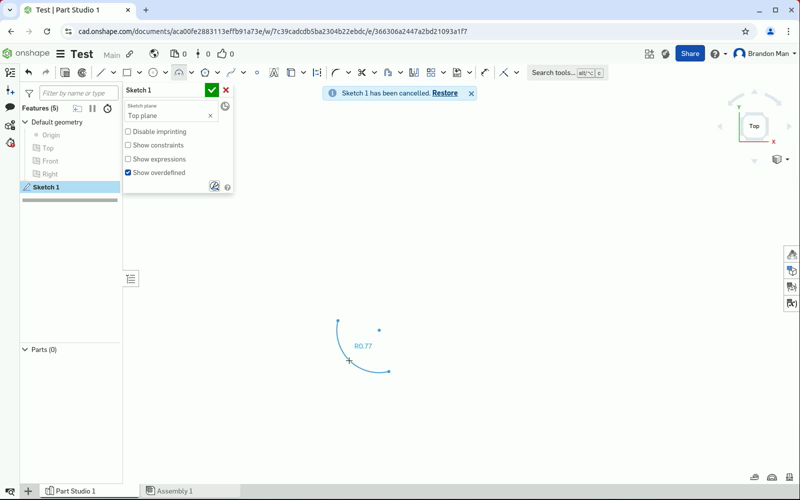
scroll(-6)
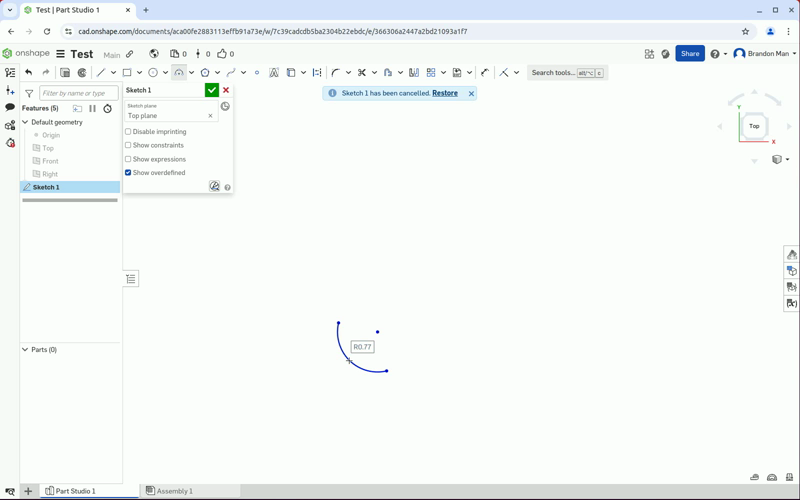
scroll(-6)
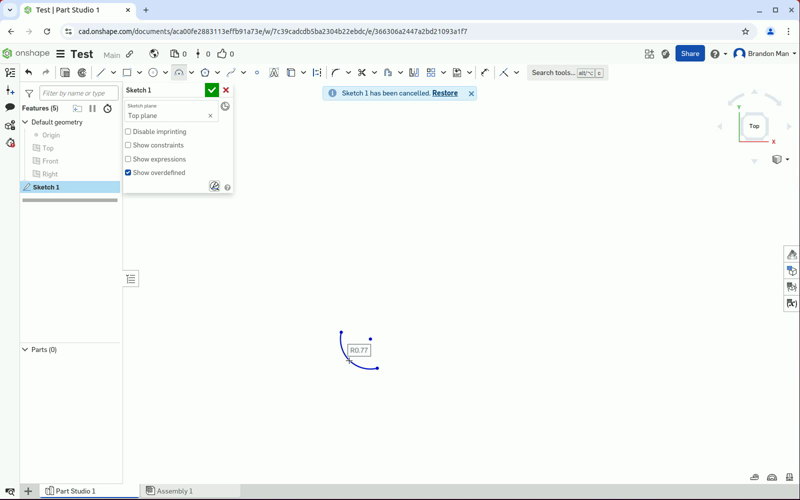
scroll(-6)
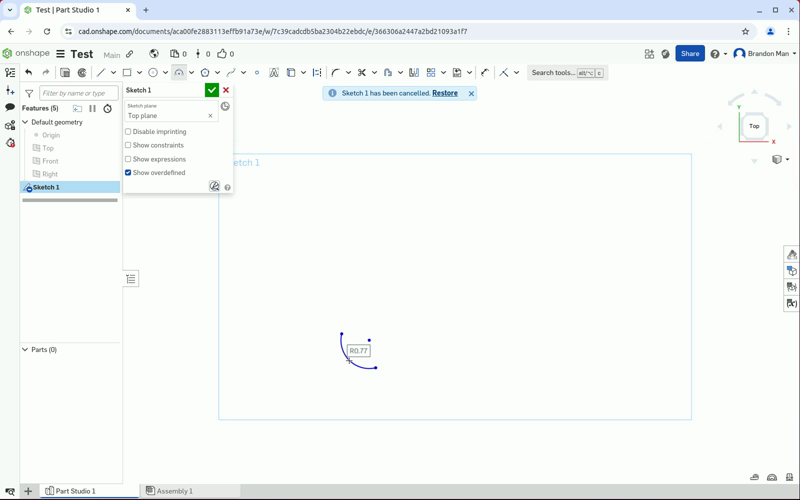
scroll(-6)
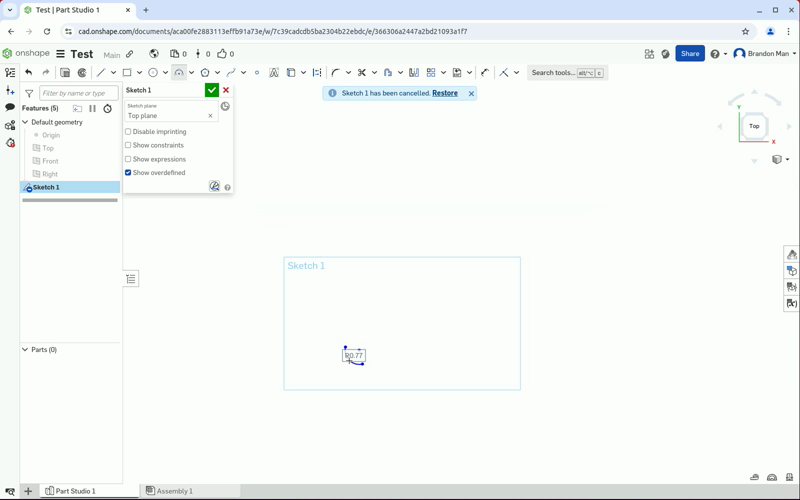
scroll(-6)
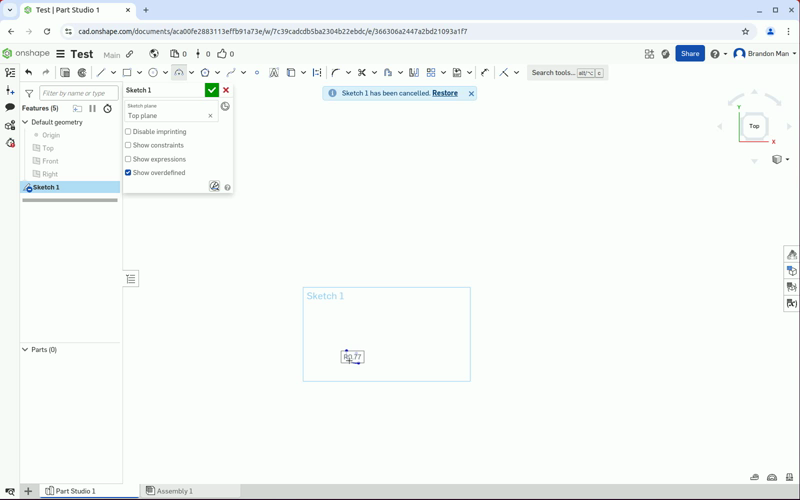
scroll(-6)
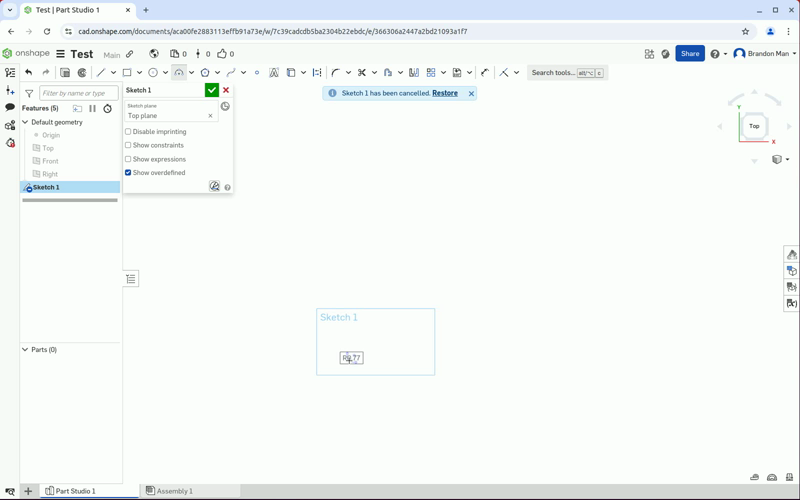
scroll(-6)
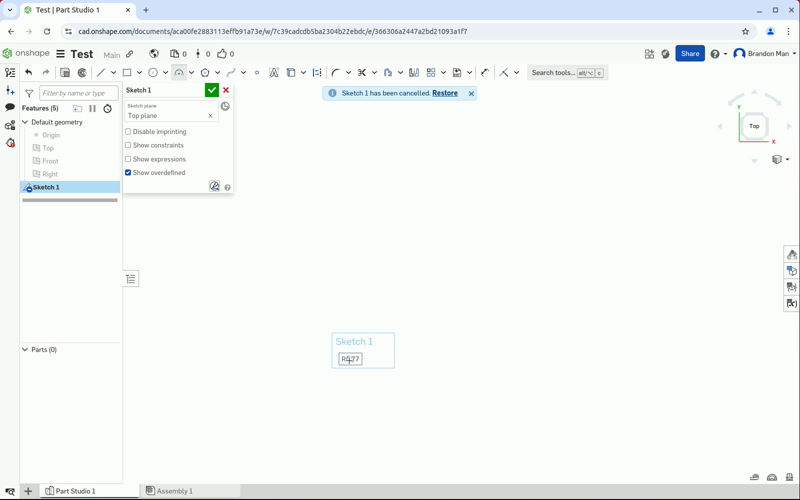
key_up(shift)
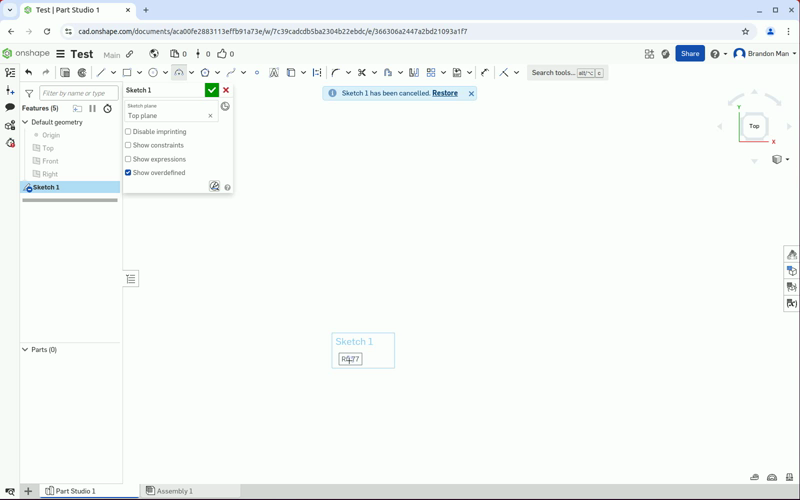
key(esc)
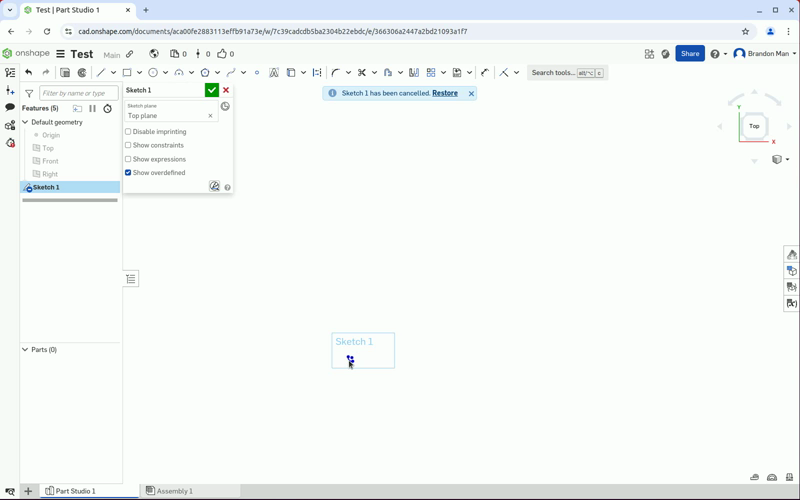
key(l)
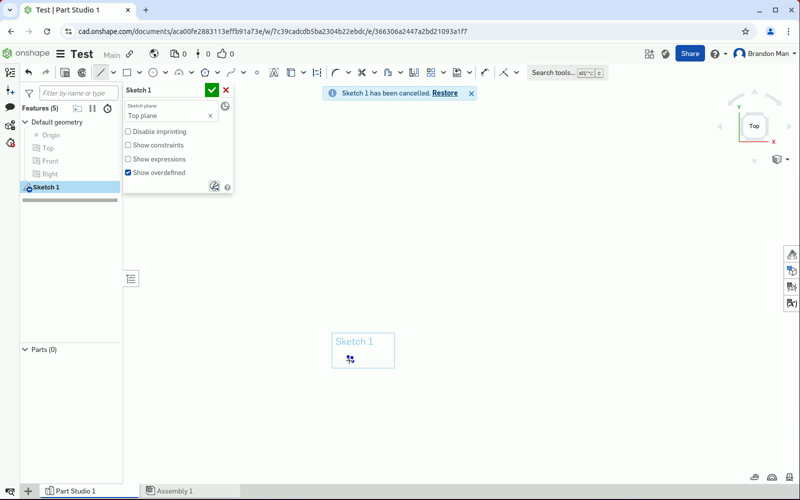
mouse_move(352, 361)
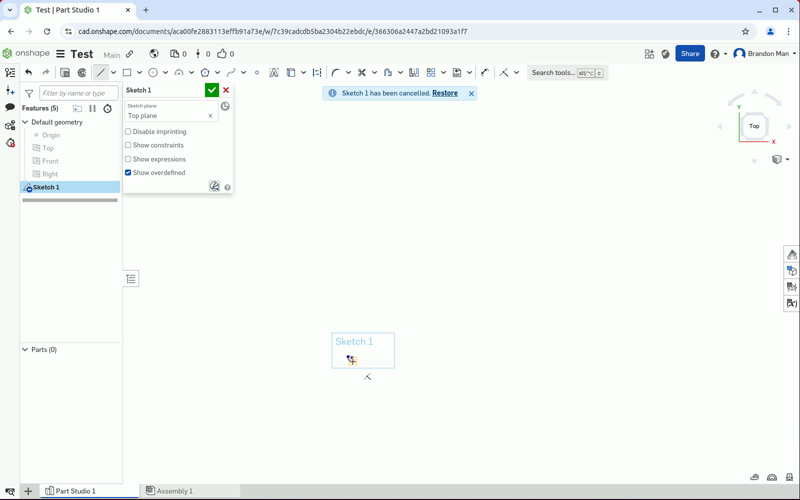
scroll(6)
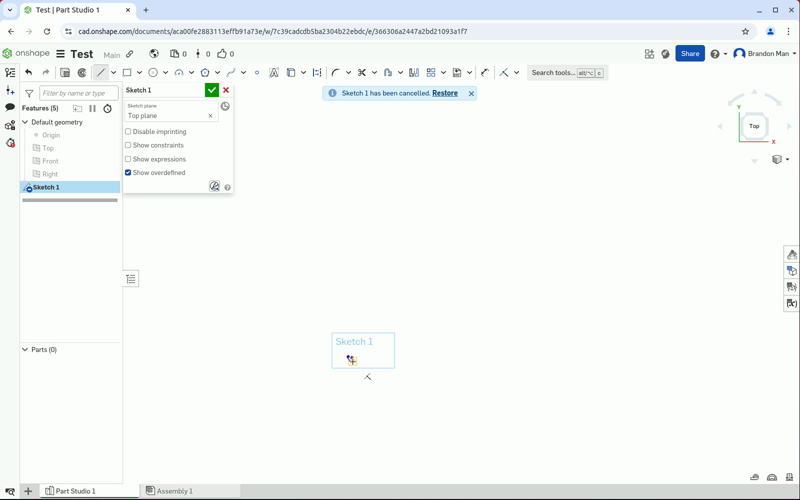
scroll(6)
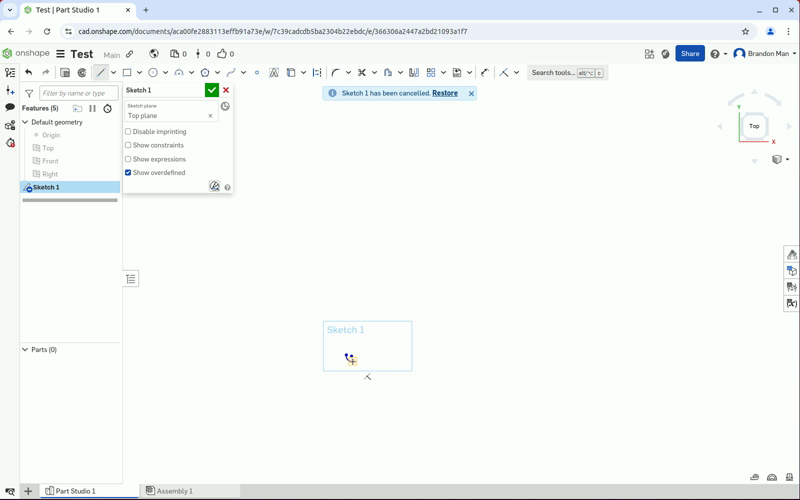
scroll(6)
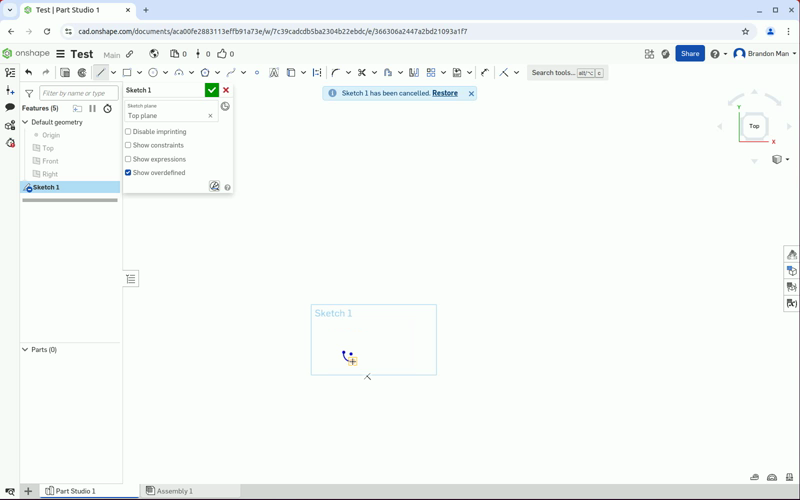
scroll(6)
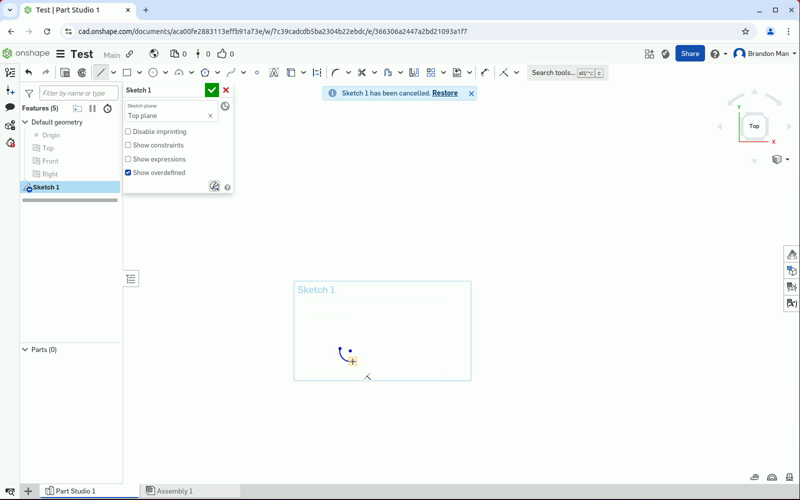
scroll(6)
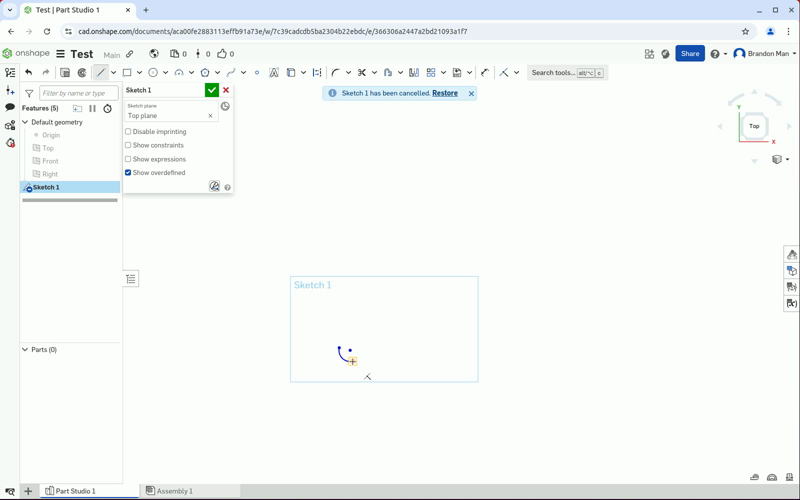
scroll(6)
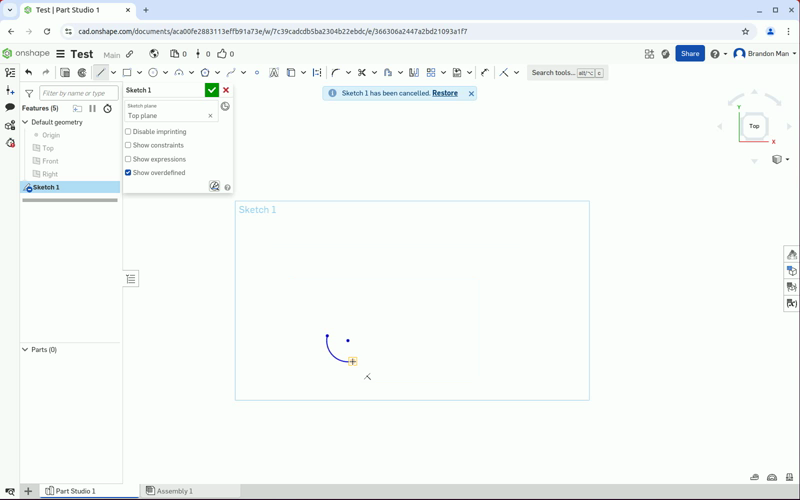
scroll(6)
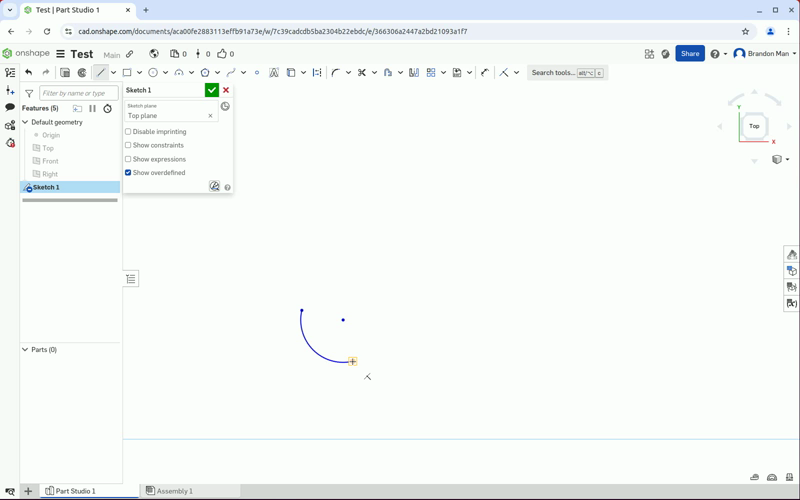
click(352, 361)
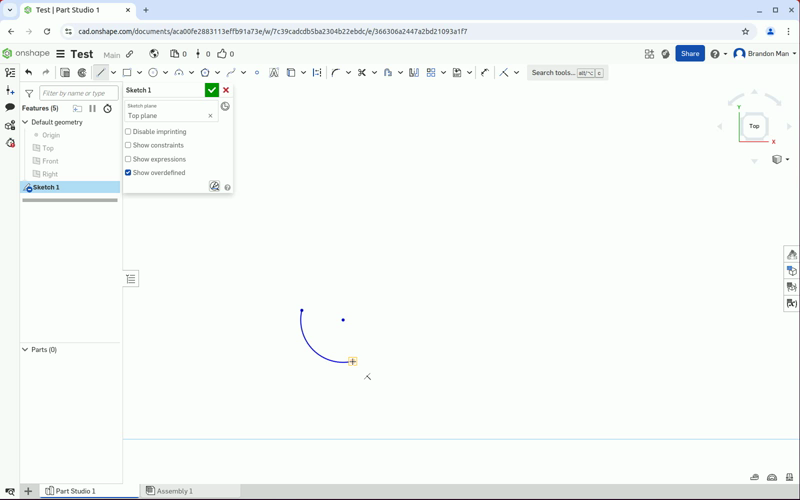
scroll(-6)
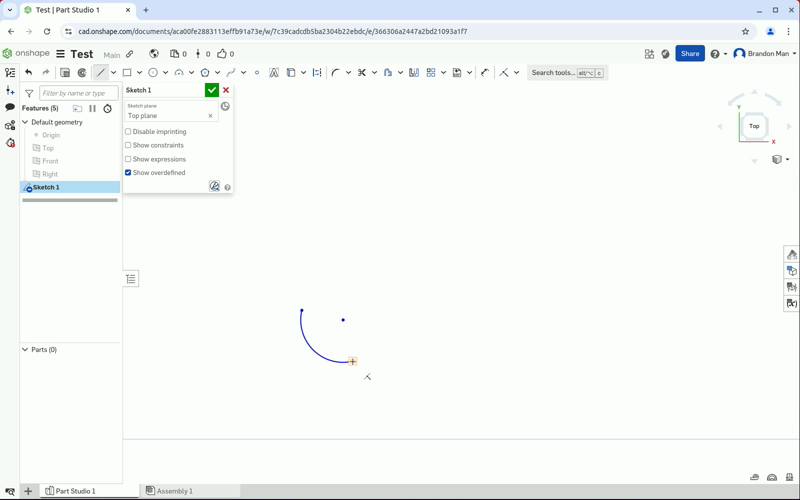
scroll(-6)
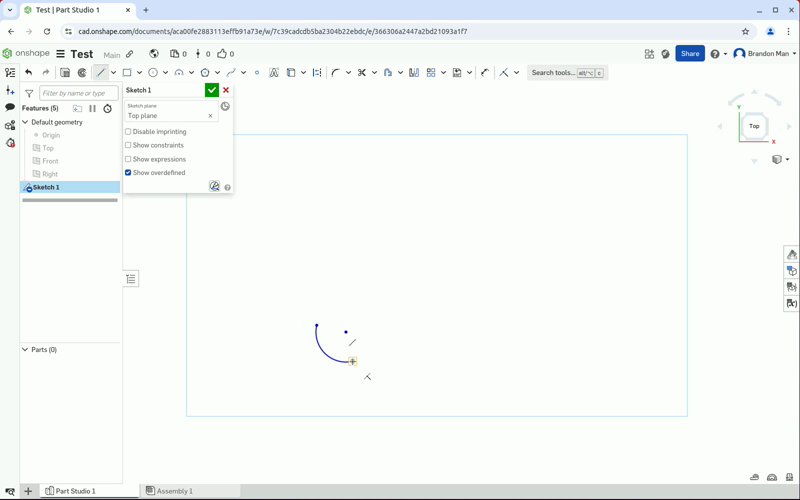
scroll(-6)
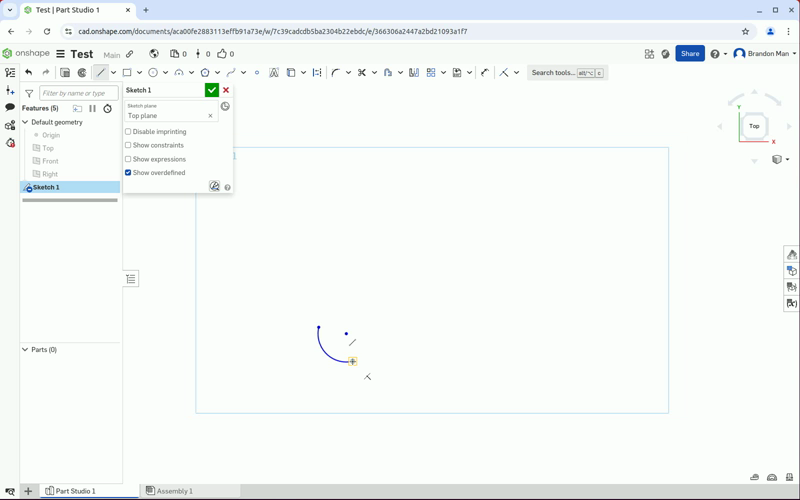
scroll(-6)
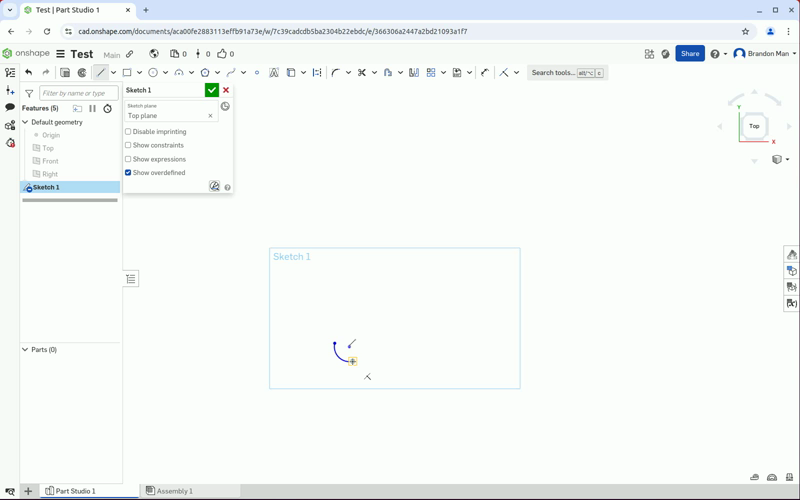
scroll(-6)
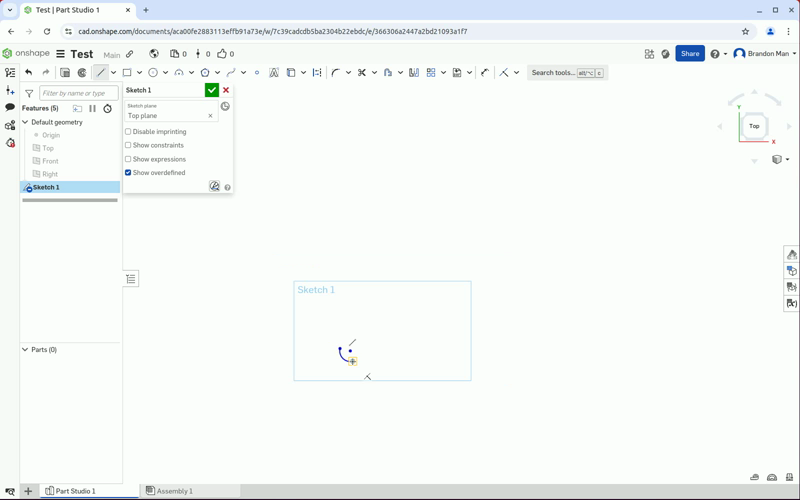
scroll(-6)
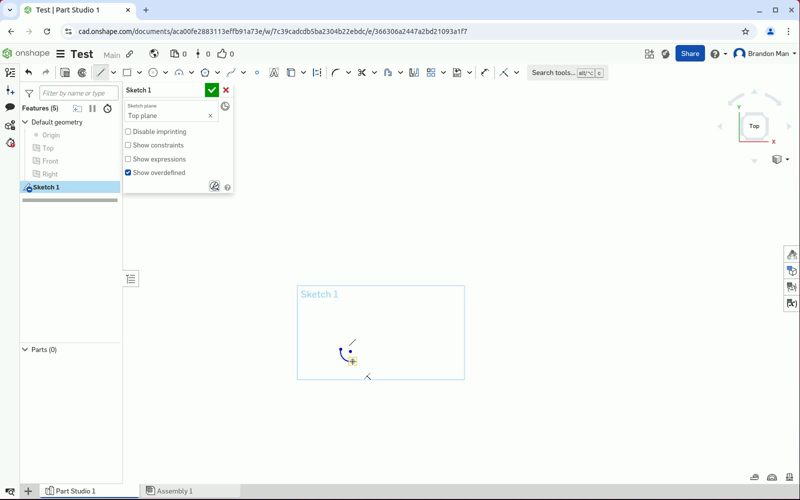
scroll(-6)
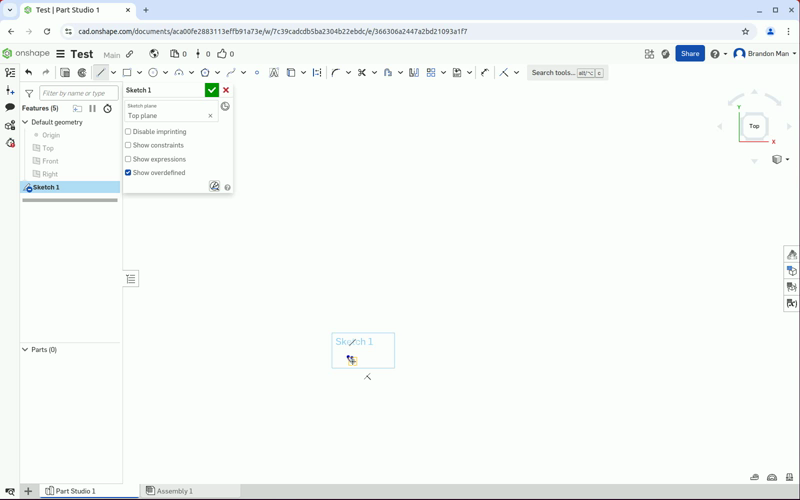
key_down(shift)
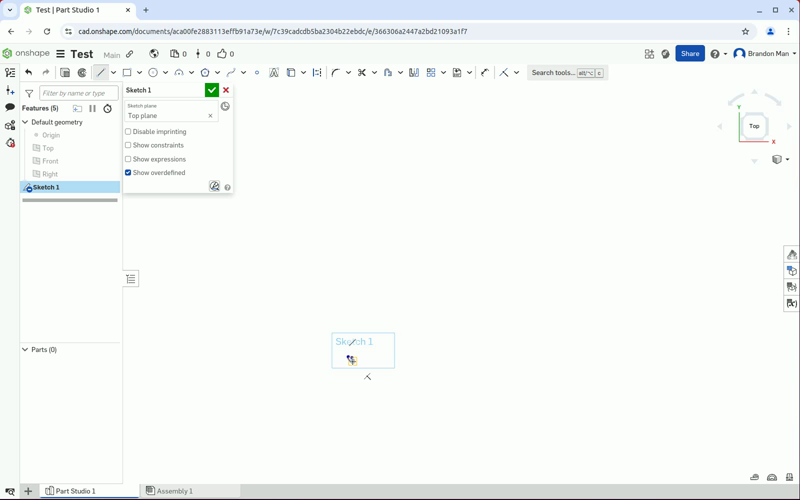
mouse_move(556, 361)
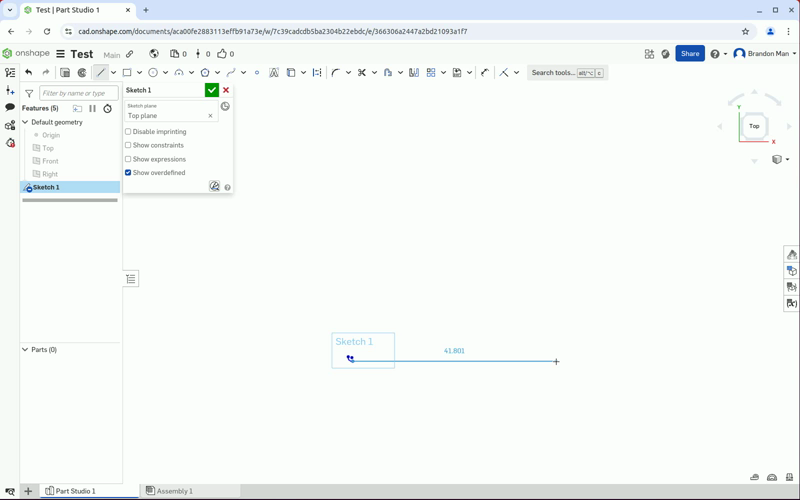
click(556, 361)
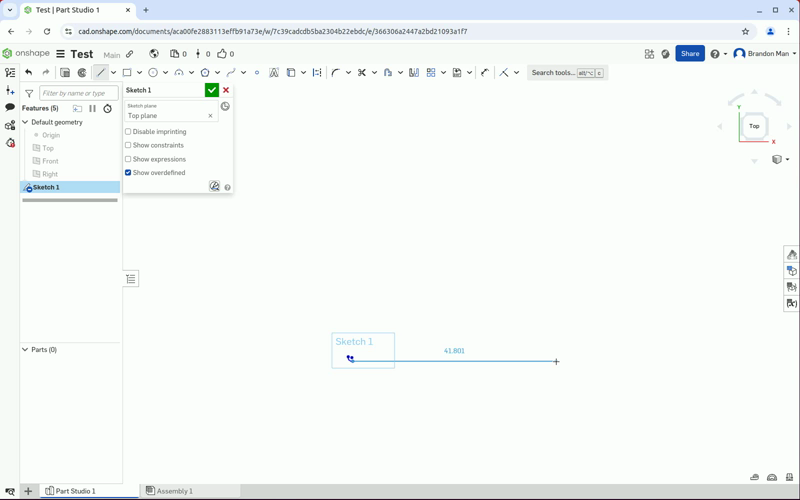
key_up(shift)
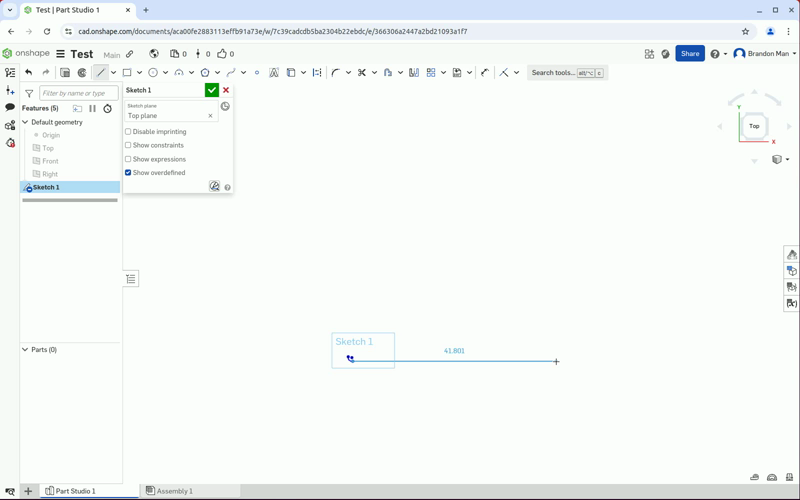
key(esc)
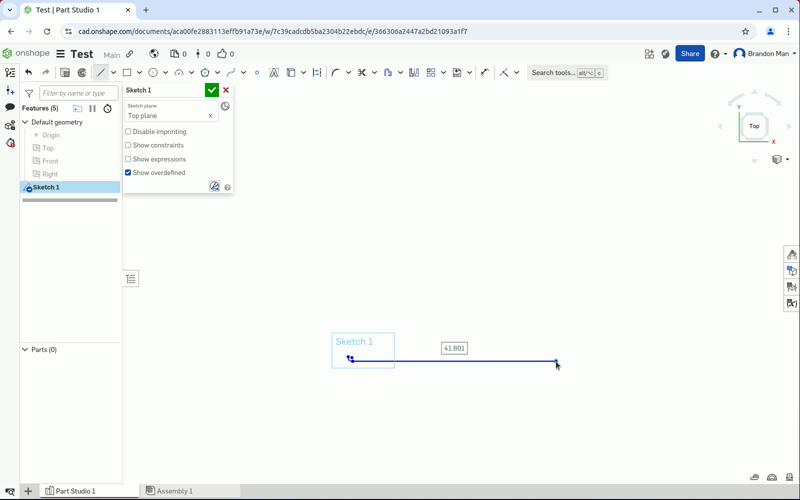
key(a)
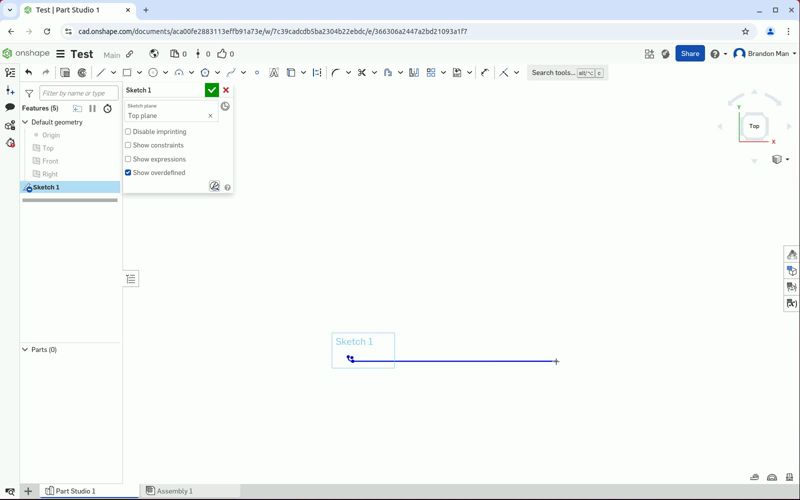
mouse_move(556, 361)
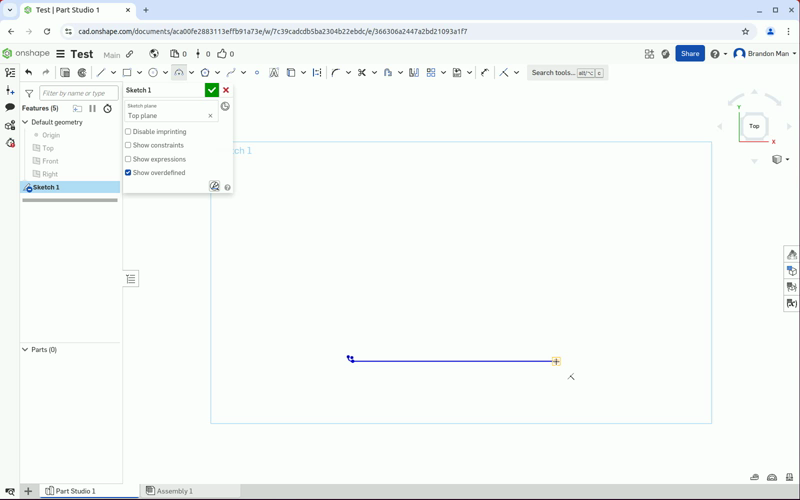
click(556, 361)
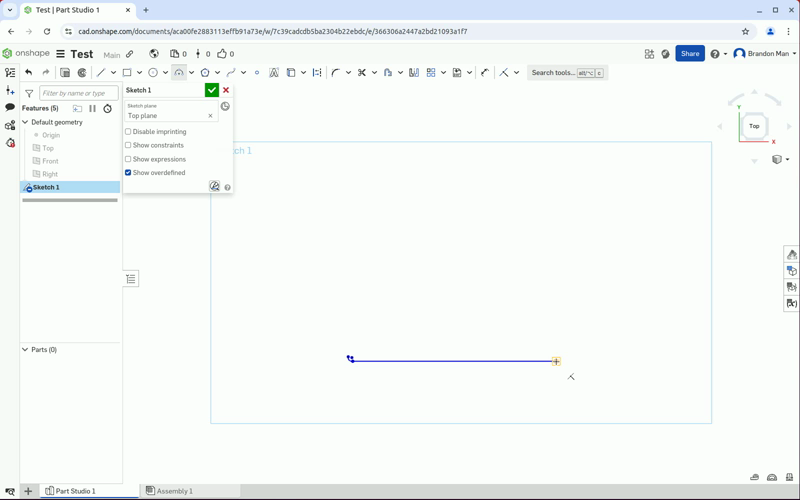
key_down(shift)
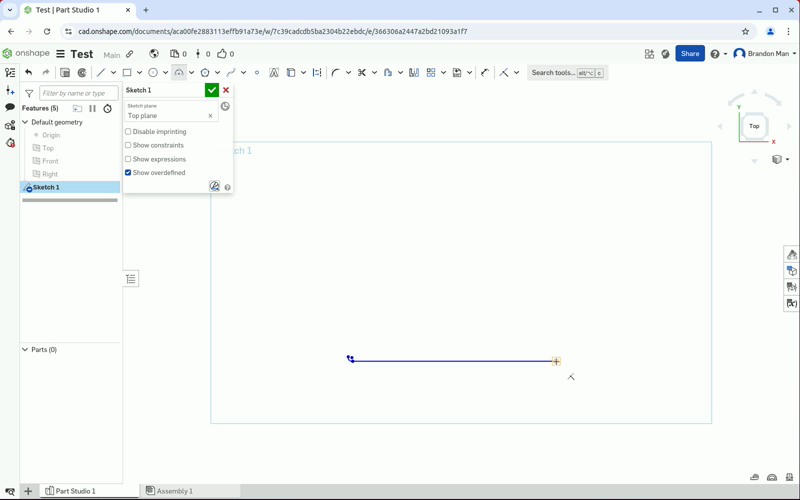
mouse_move(560, 356)
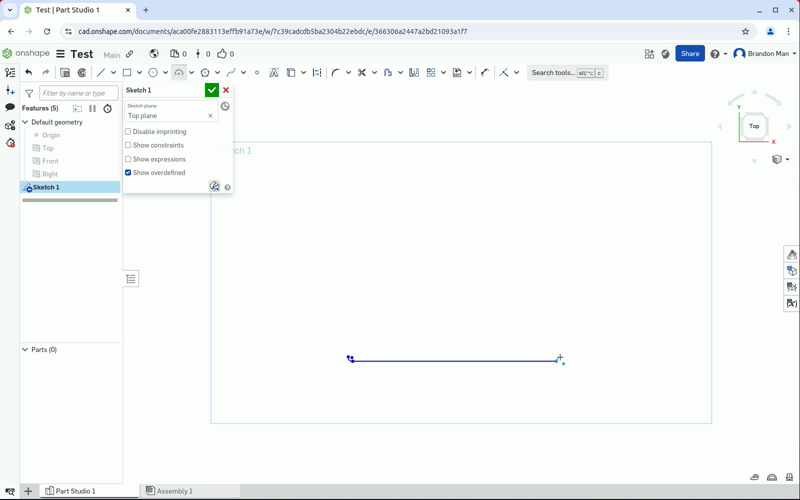
scroll(6)
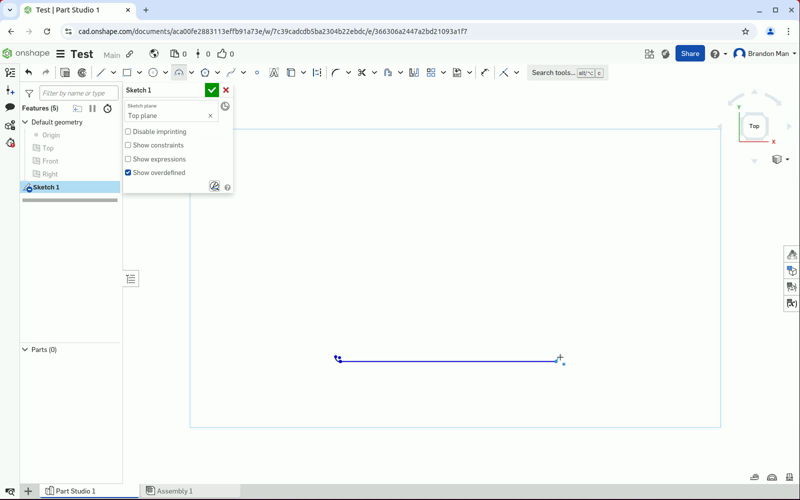
scroll(6)
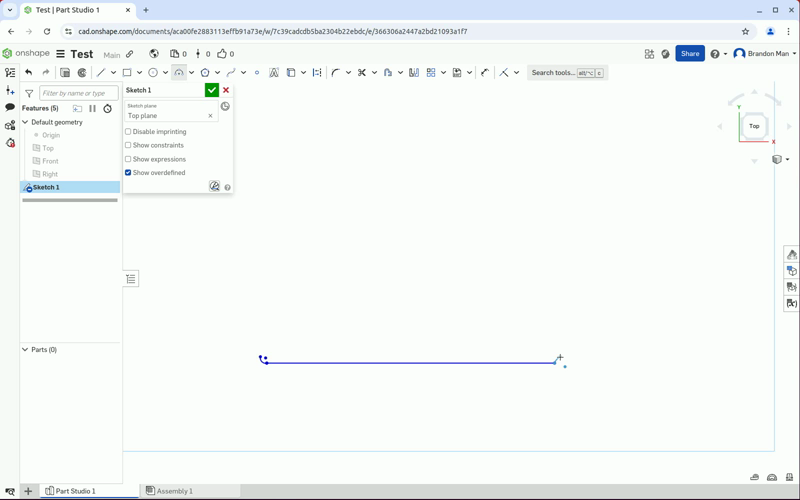
scroll(6)
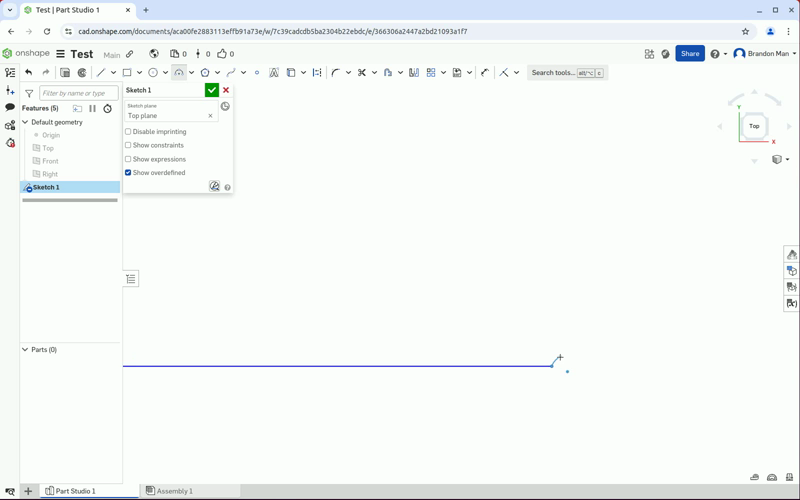
scroll(6)
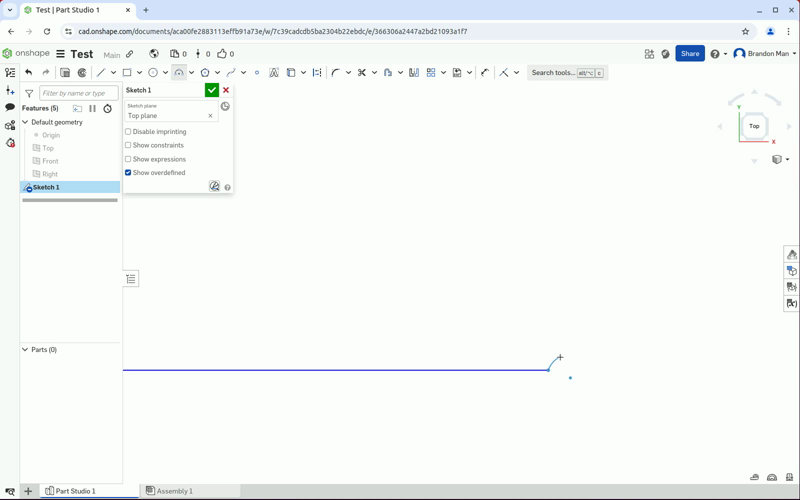
scroll(6)
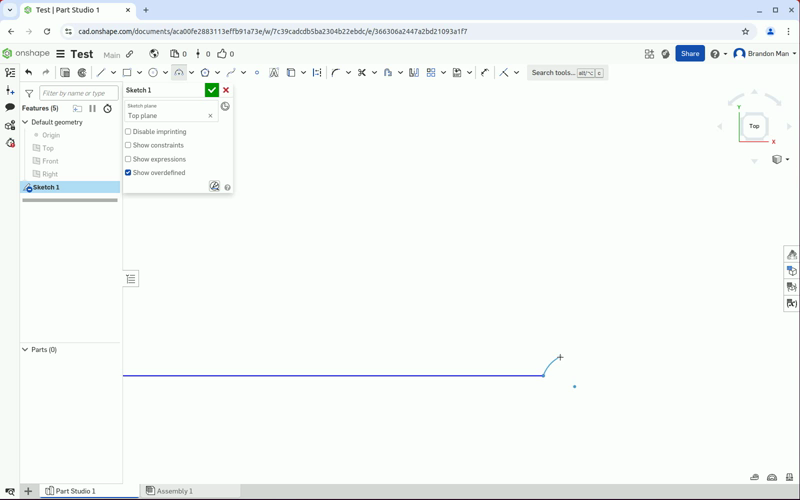
scroll(6)
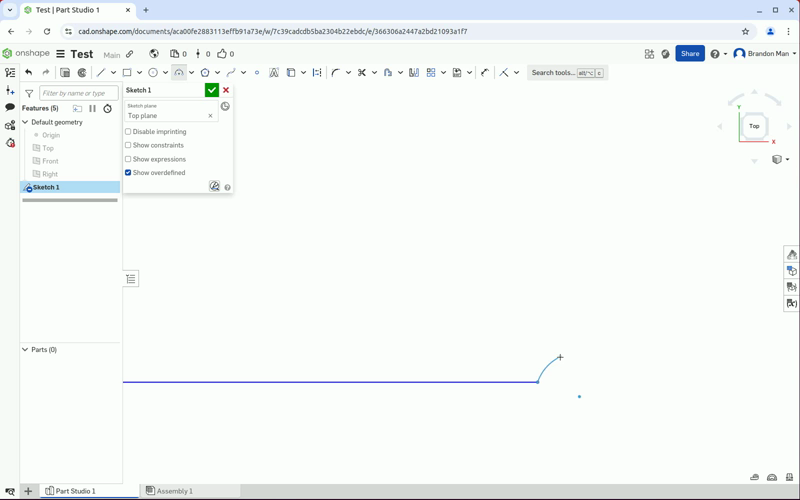
scroll(6)
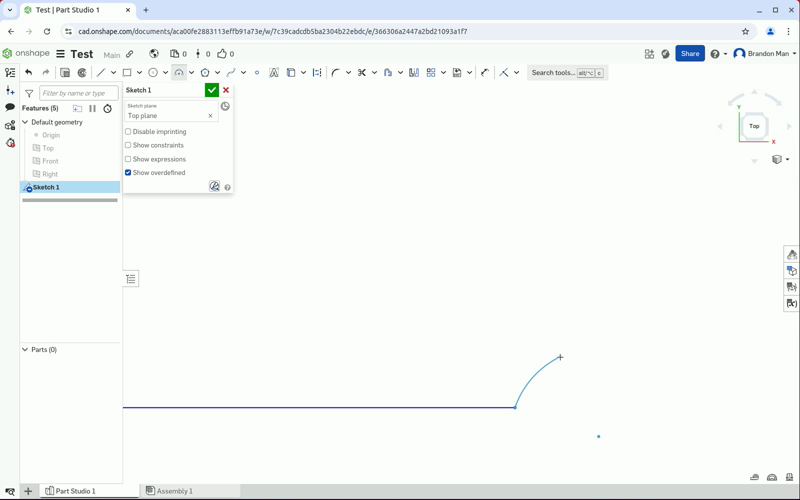
click(560, 356)
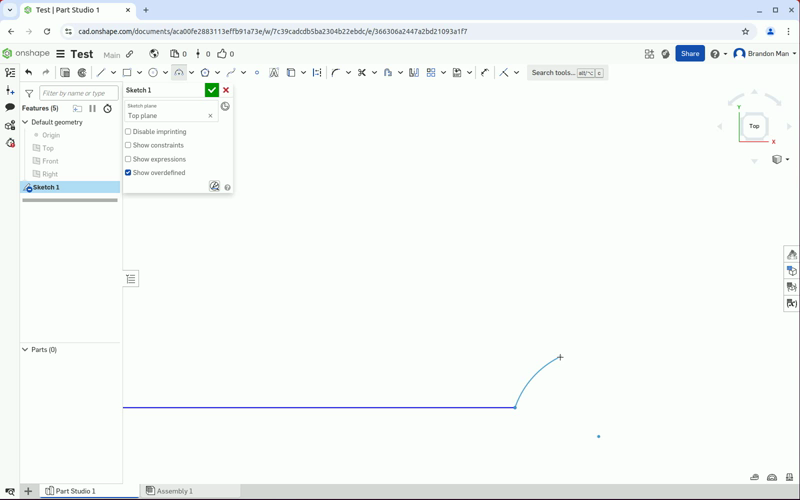
scroll(-6)
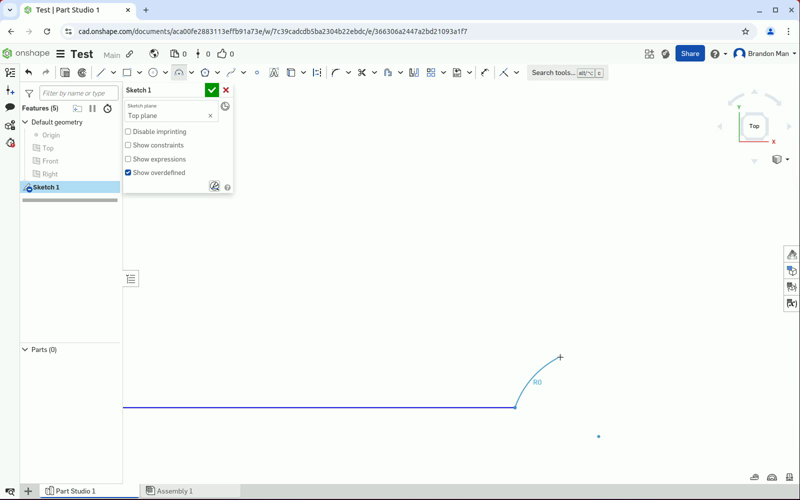
scroll(-6)
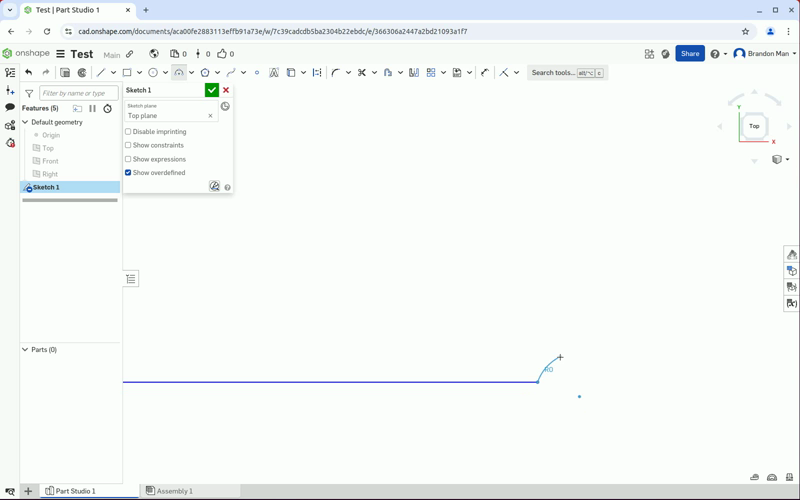
scroll(-6)
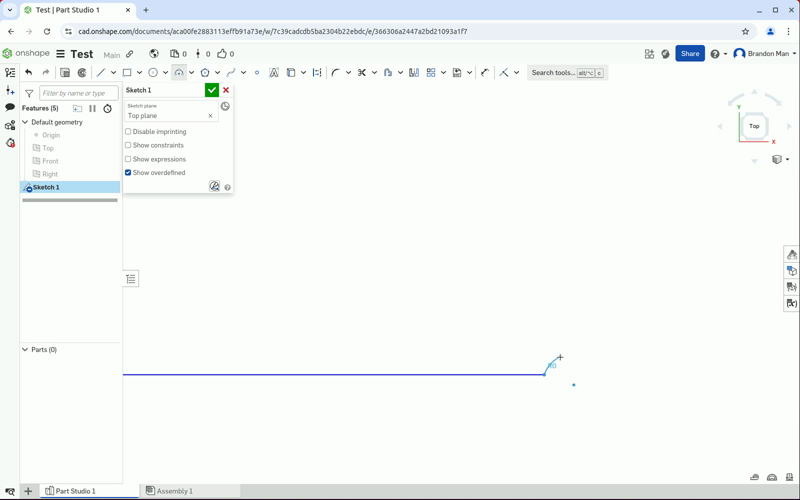
scroll(-6)
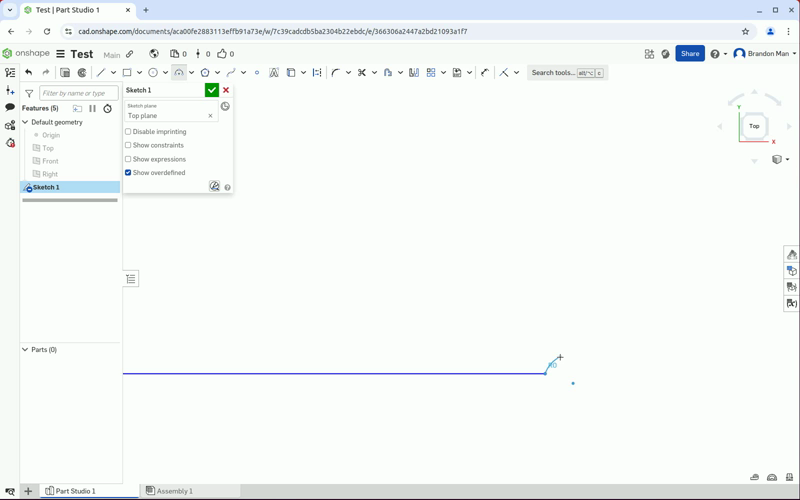
scroll(-6)
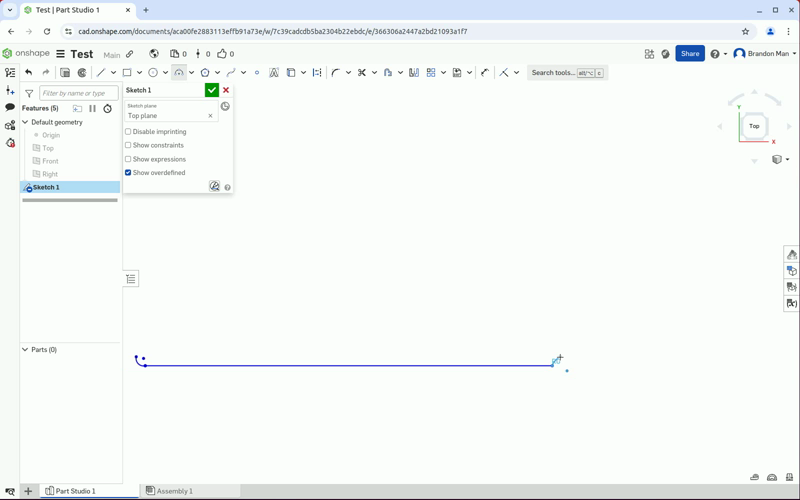
scroll(-6)
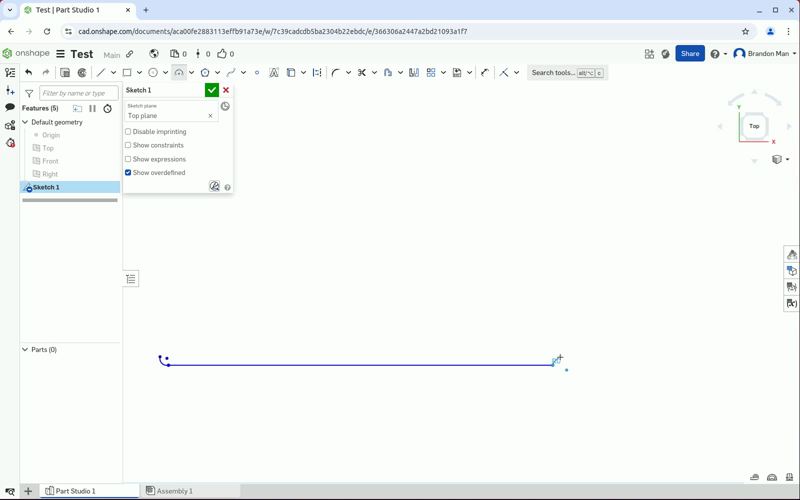
scroll(-6)
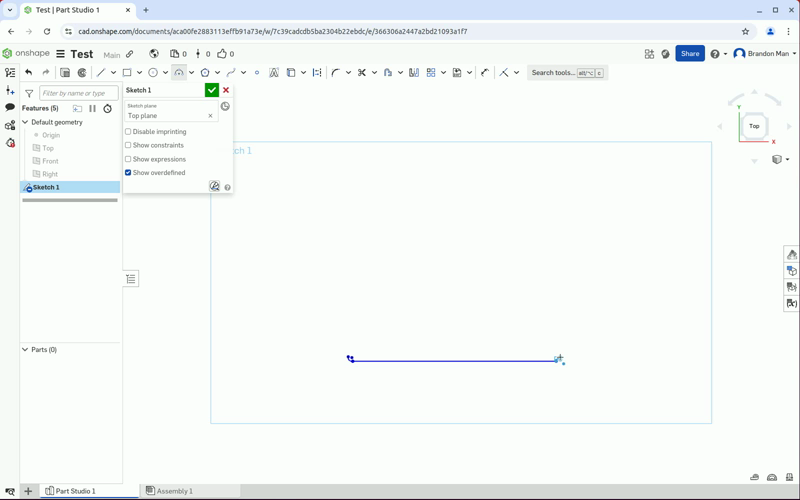
mouse_move(559, 360)
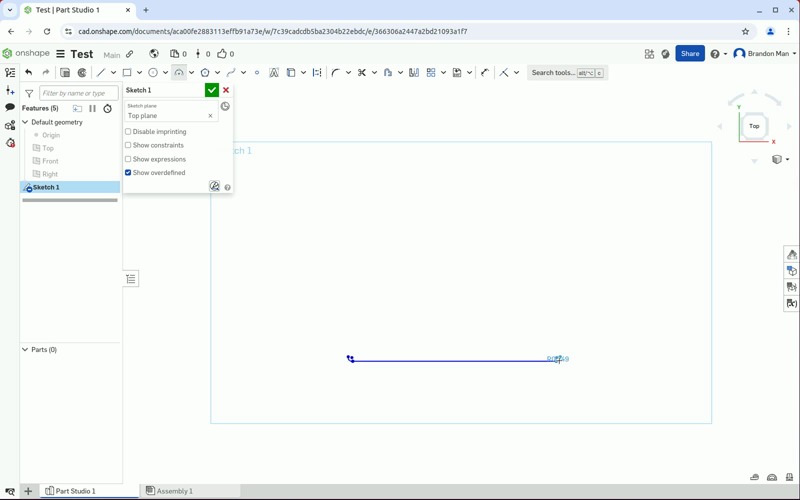
scroll(6)
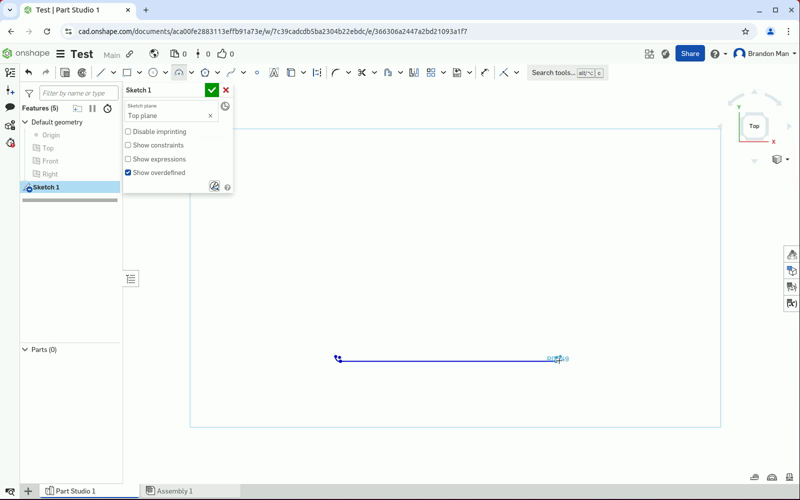
scroll(6)
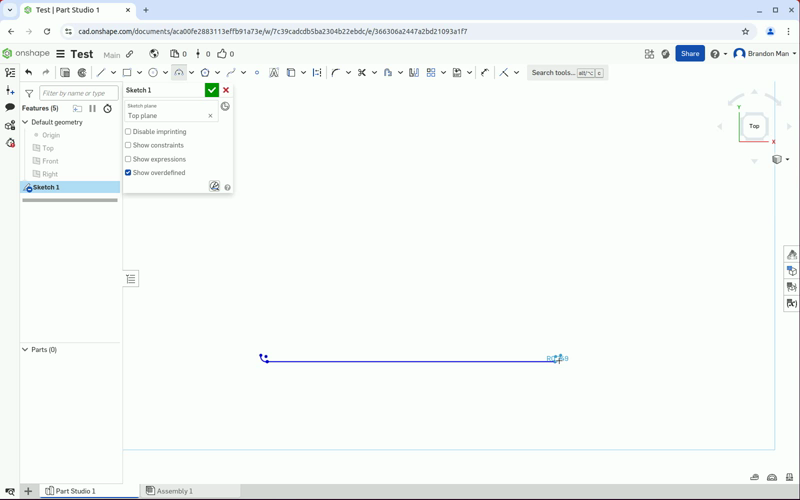
scroll(6)
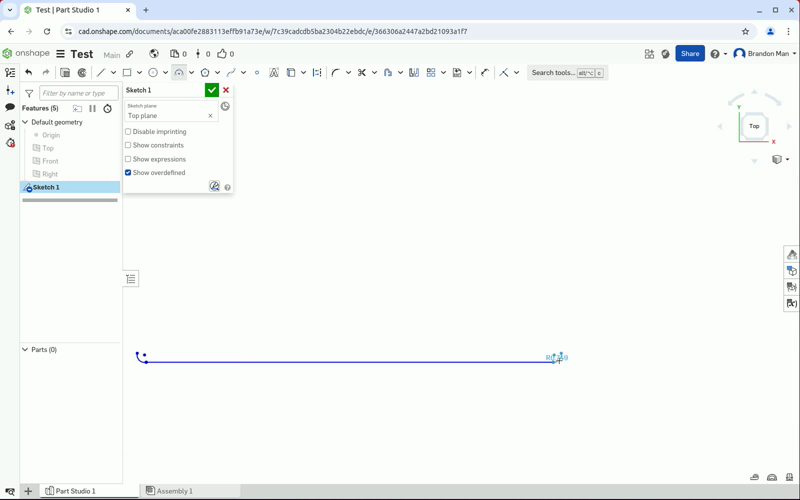
scroll(6)
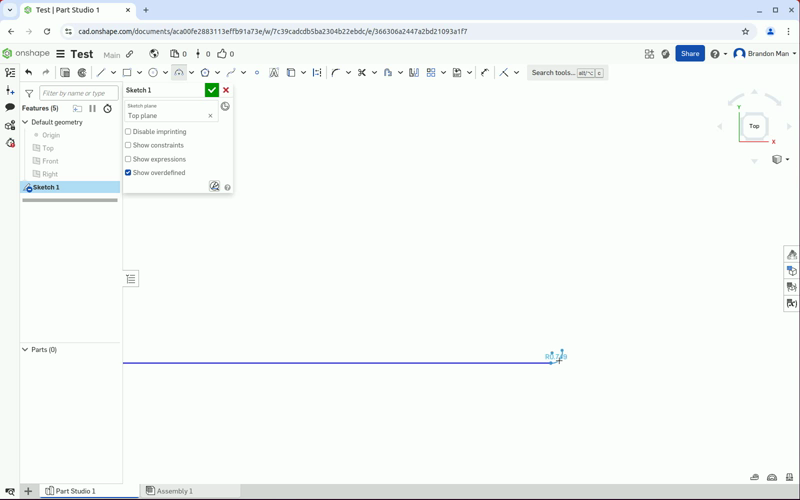
scroll(6)
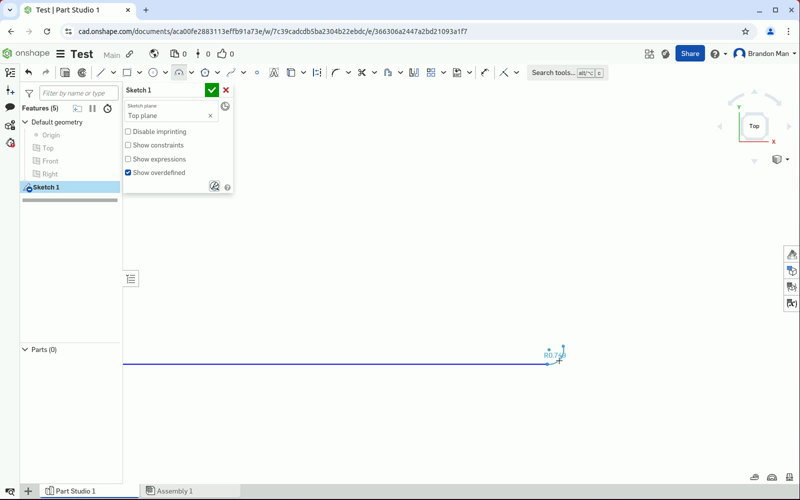
scroll(6)
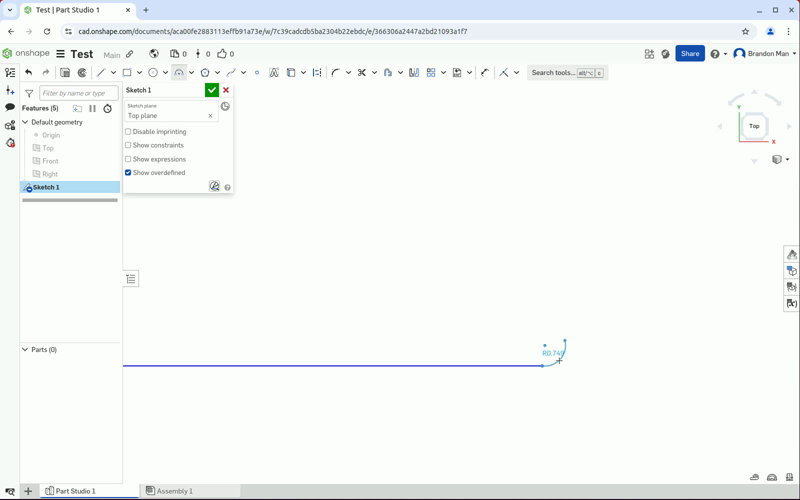
scroll(6)
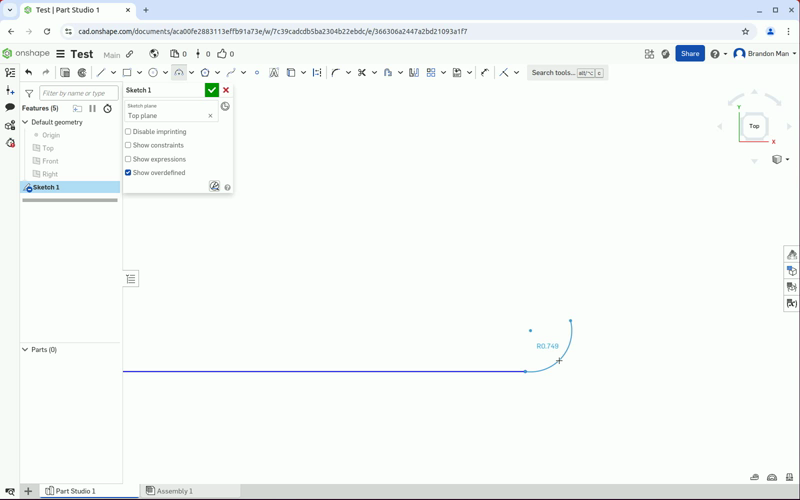
click(559, 360)
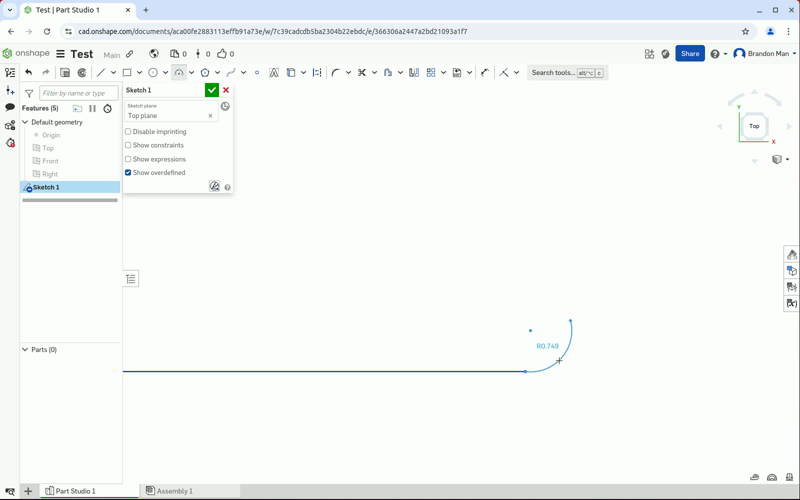
scroll(-6)
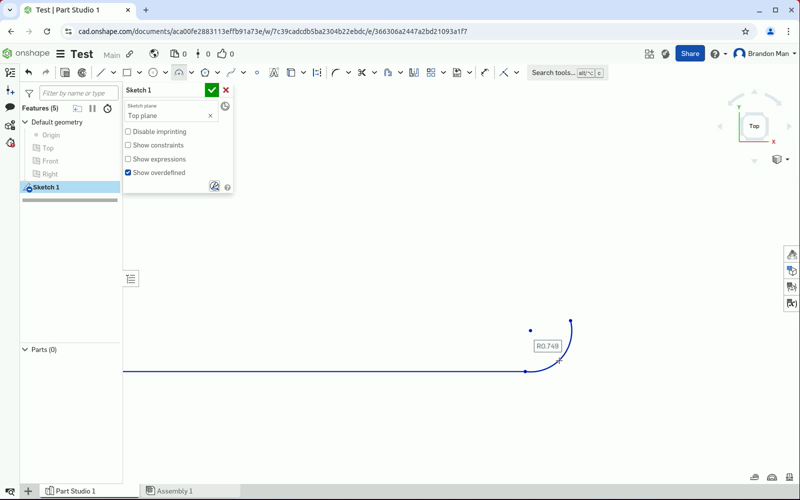
scroll(-6)
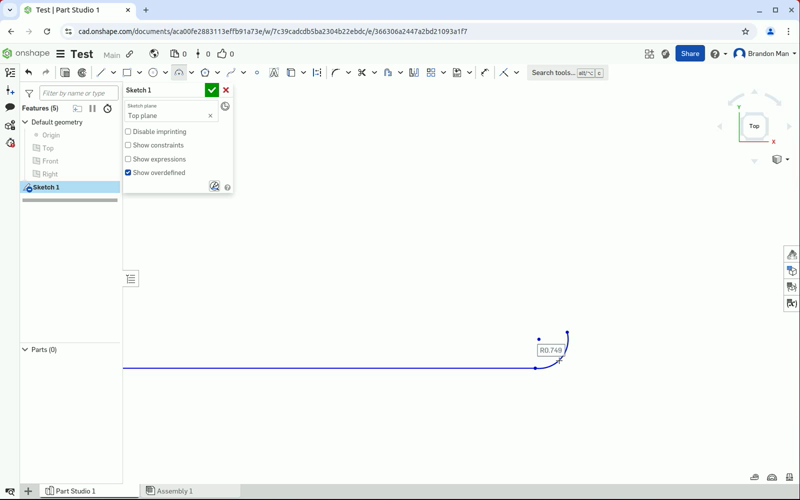
scroll(-6)
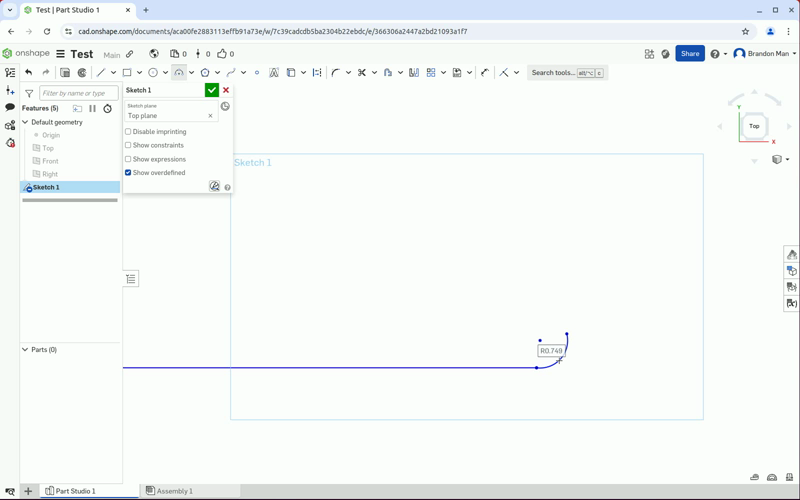
scroll(-6)
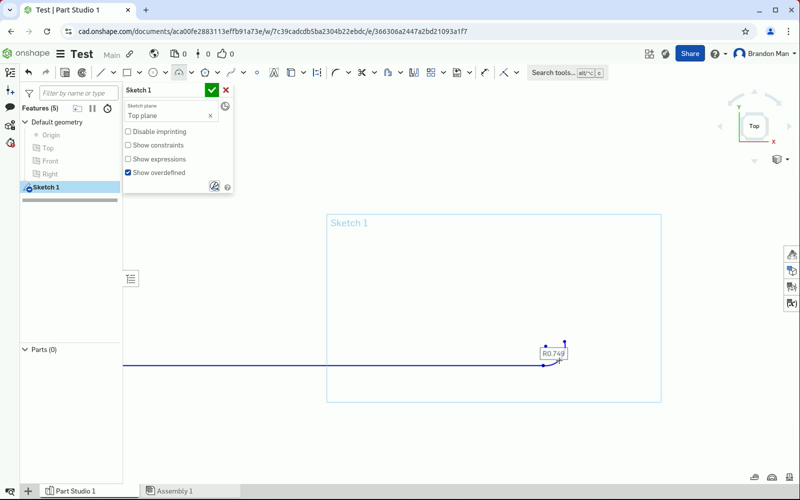
scroll(-6)
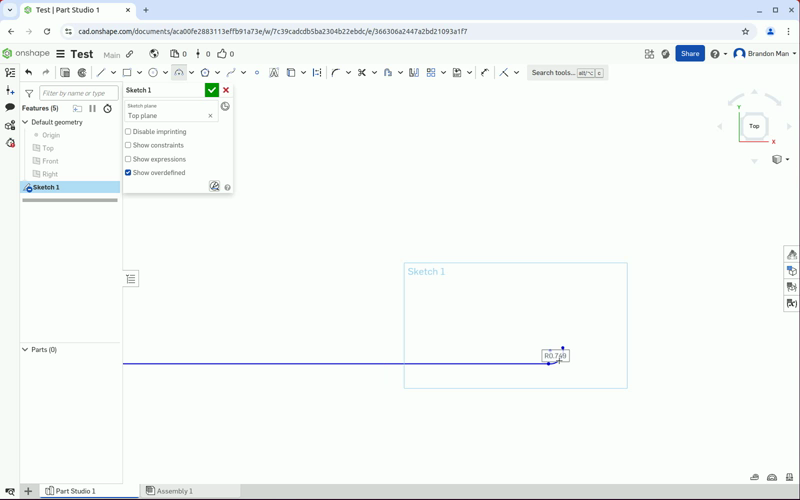
scroll(-6)
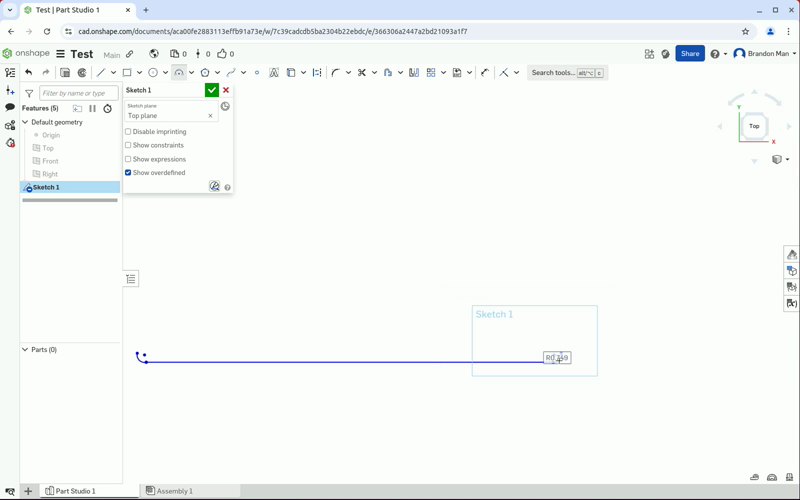
scroll(-6)
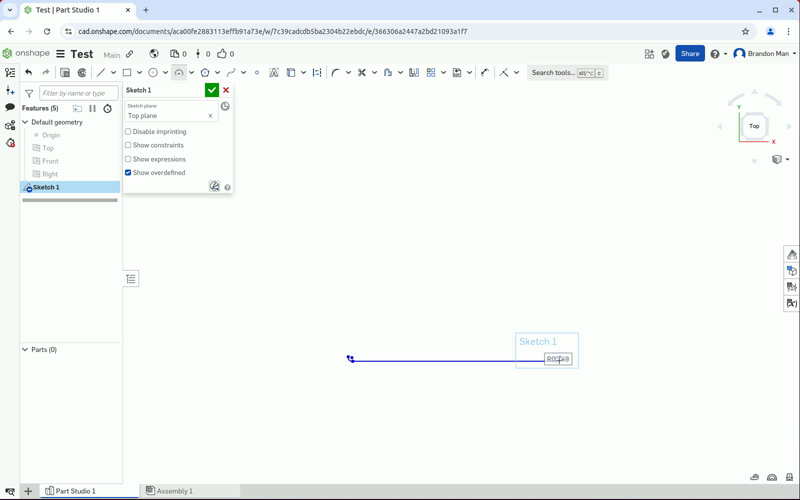
key_up(shift)
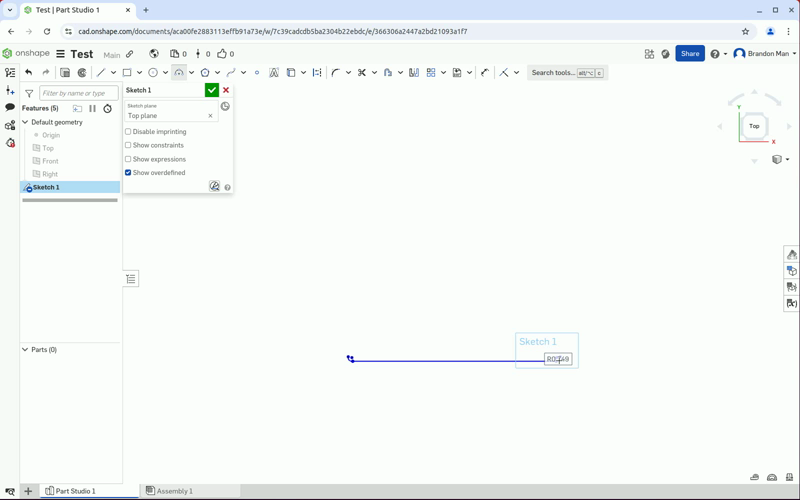
key(esc)
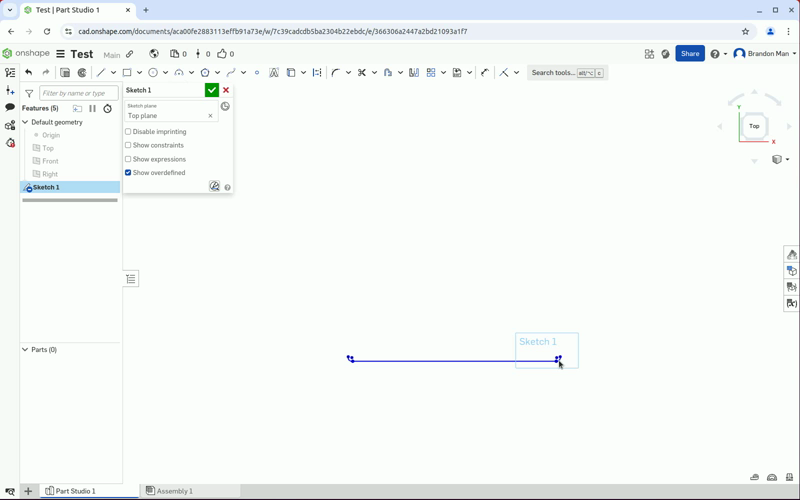
key(l)
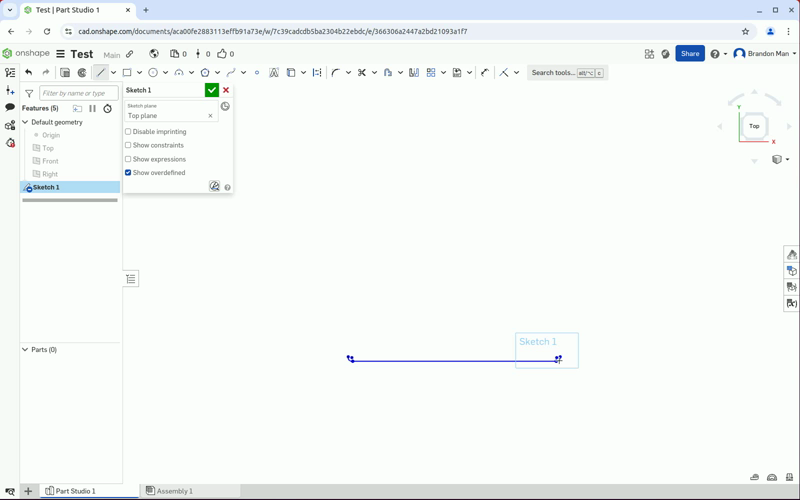
mouse_move(560, 356)
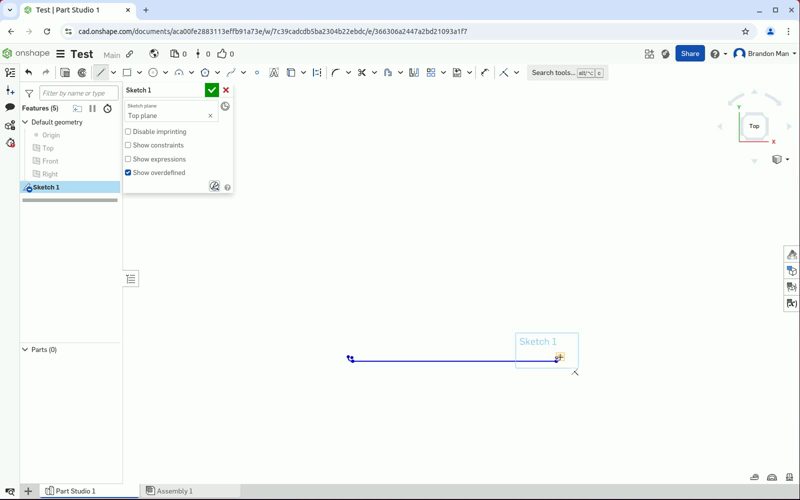
scroll(6)
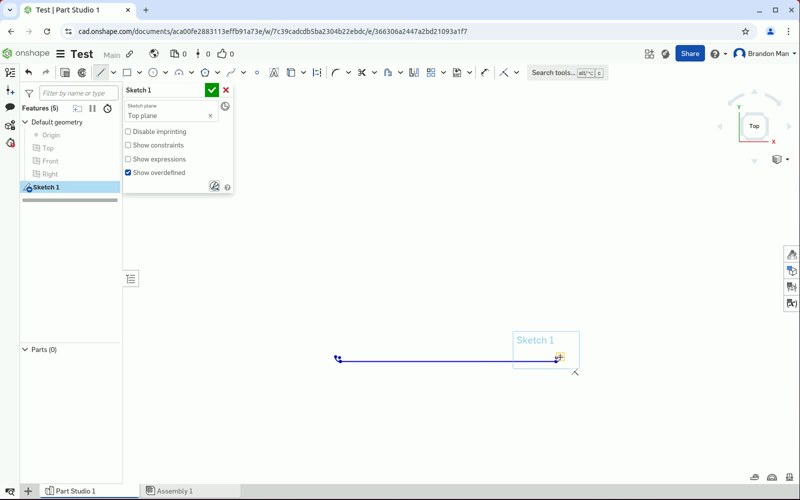
scroll(6)
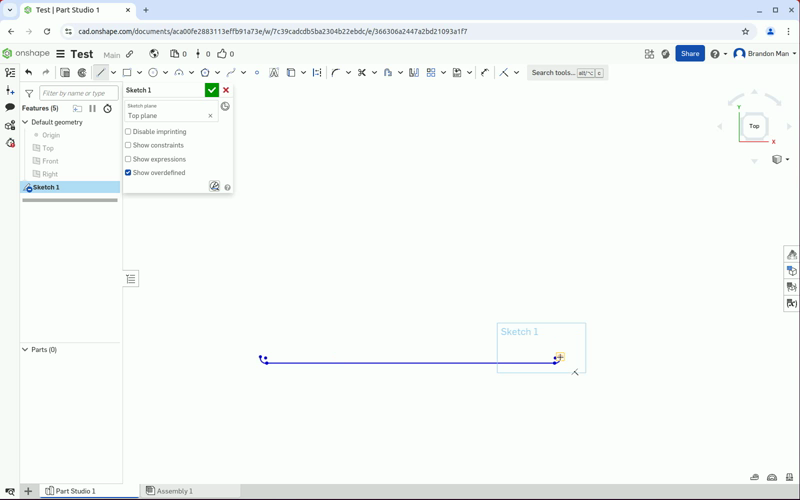
scroll(6)
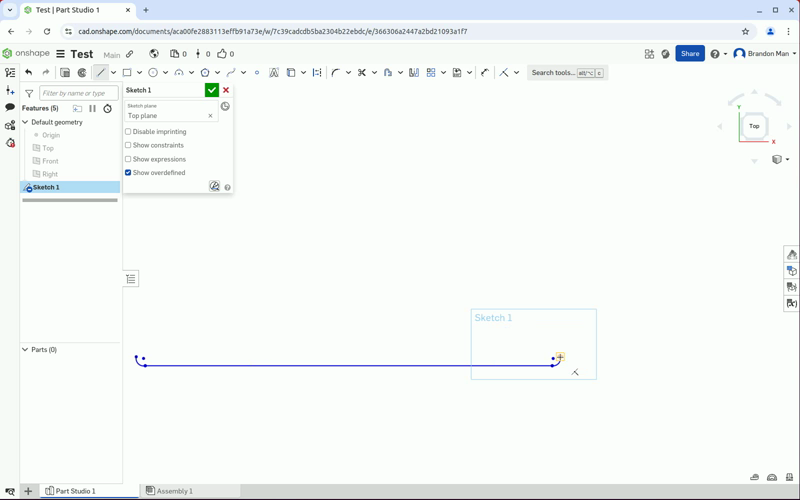
scroll(6)
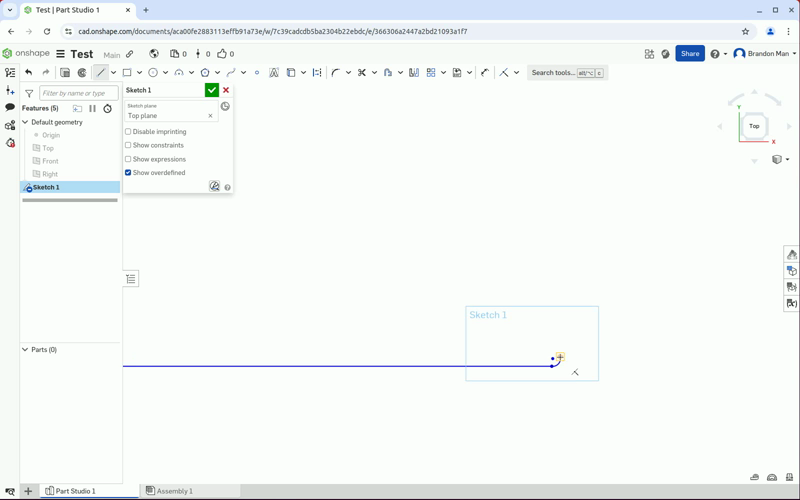
scroll(6)
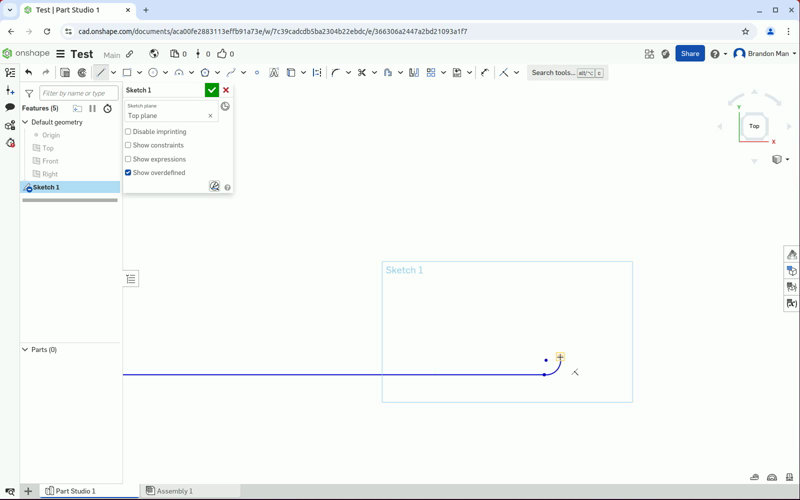
scroll(6)
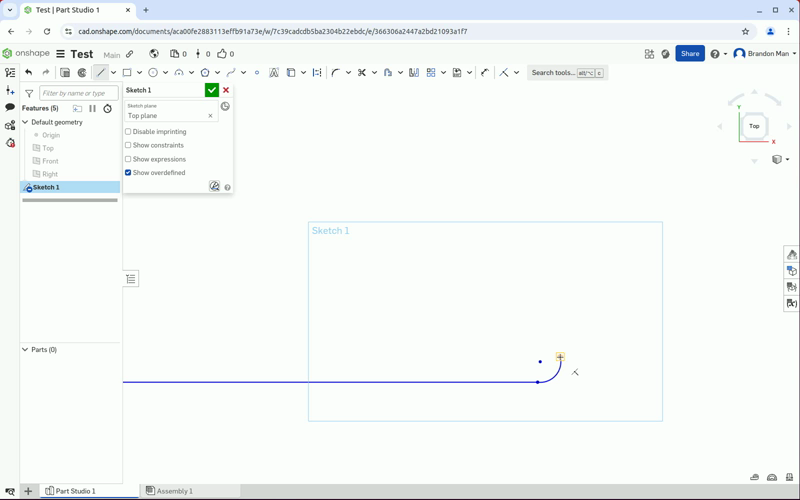
scroll(6)
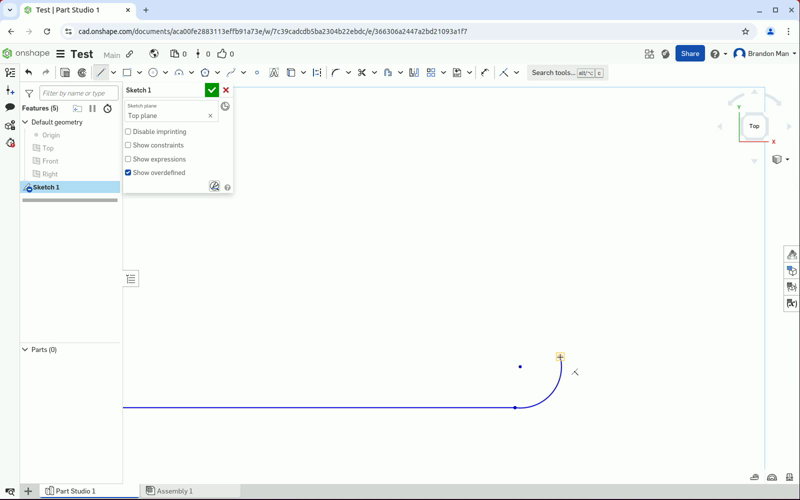
click(560, 356)
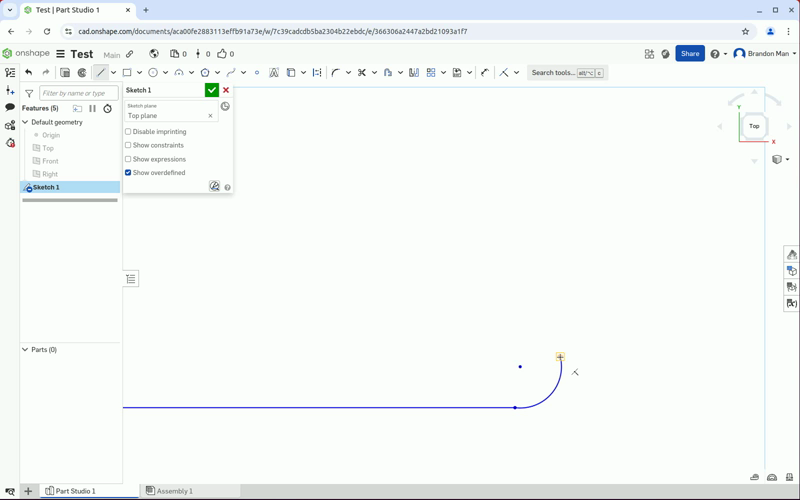
scroll(-6)
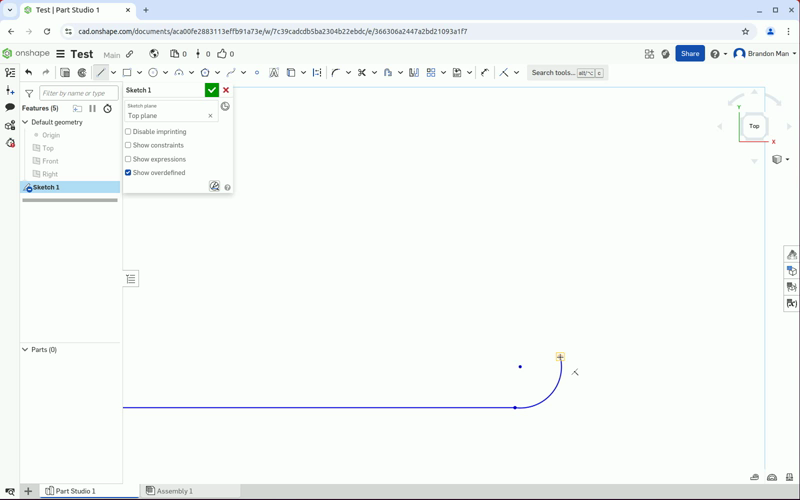
scroll(-6)
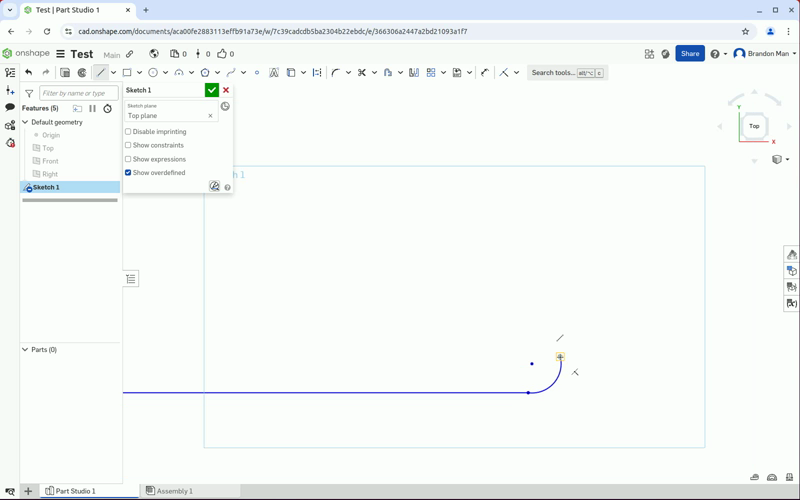
scroll(-6)
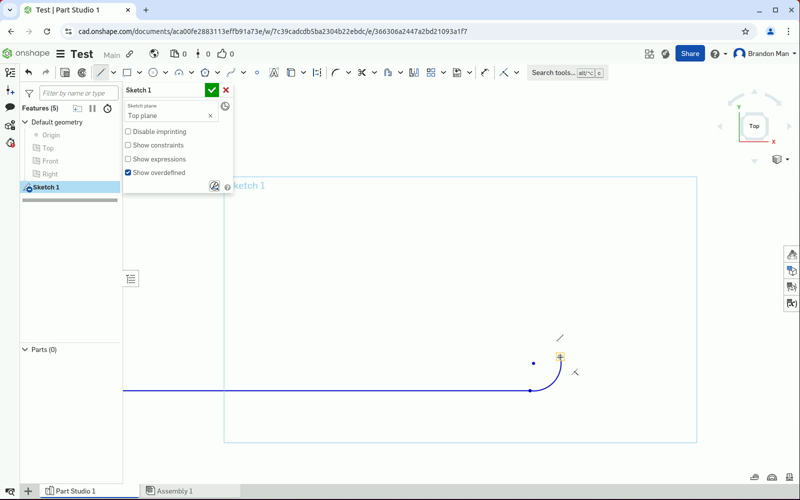
scroll(-6)
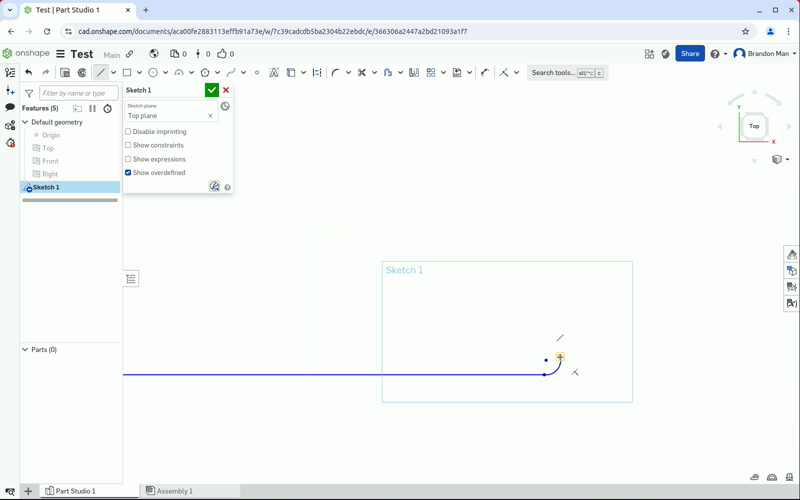
scroll(-6)
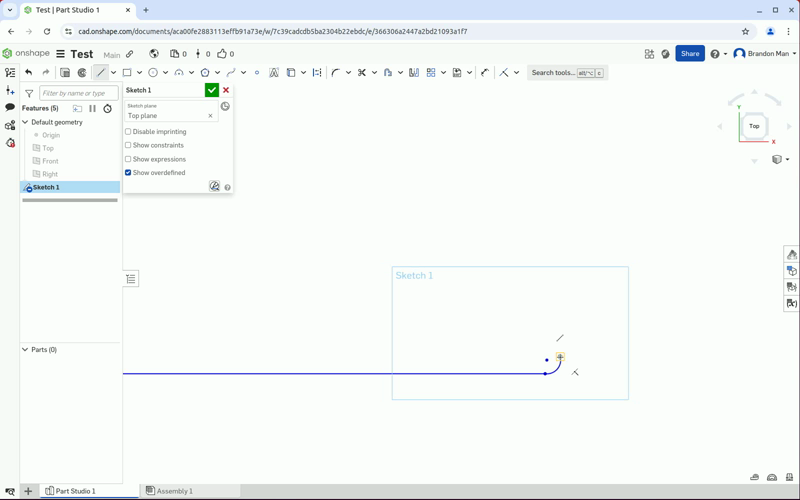
scroll(-6)
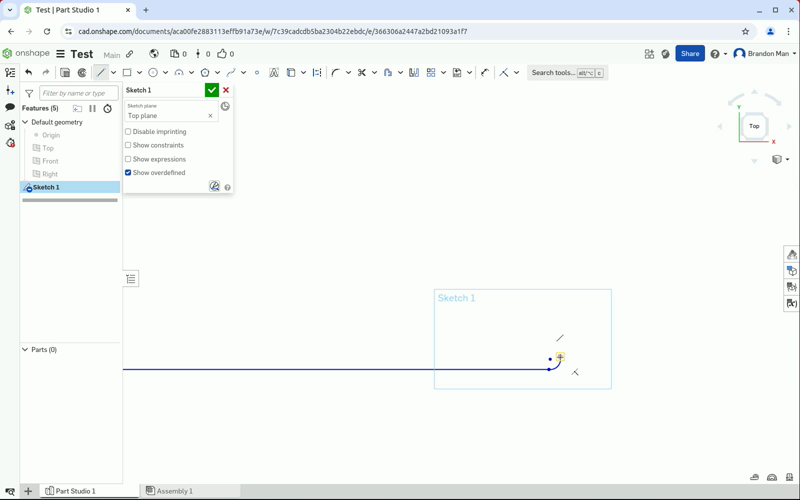
scroll(-6)
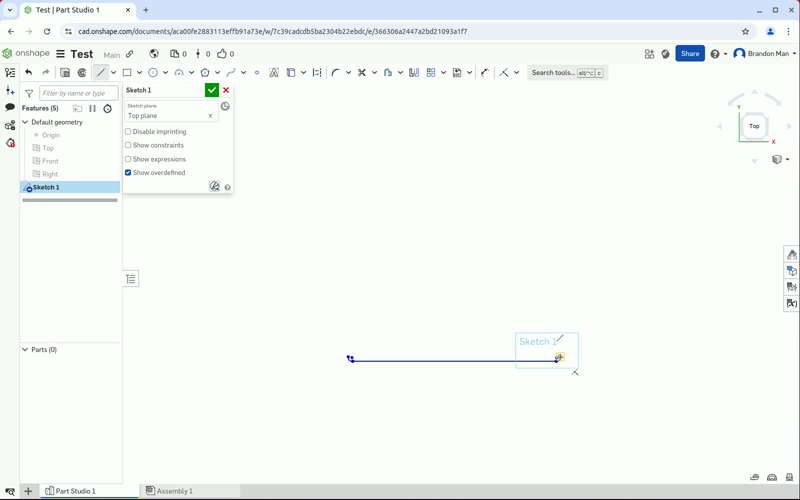
key_down(shift)
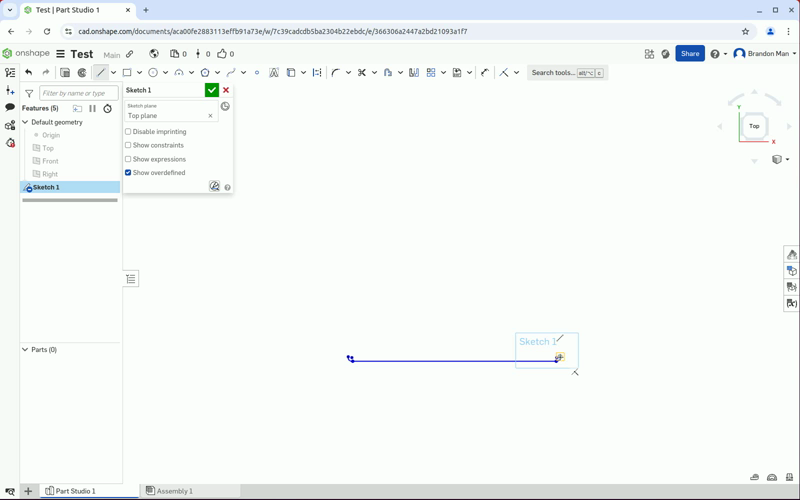
mouse_move(560, 229)
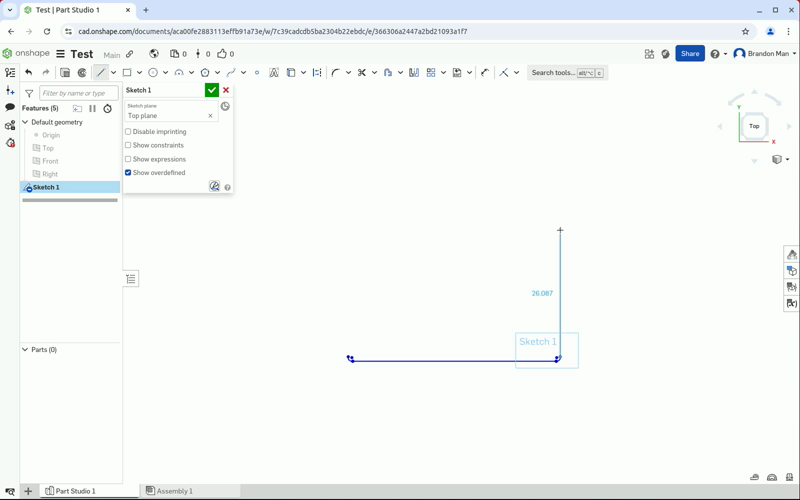
click(560, 229)
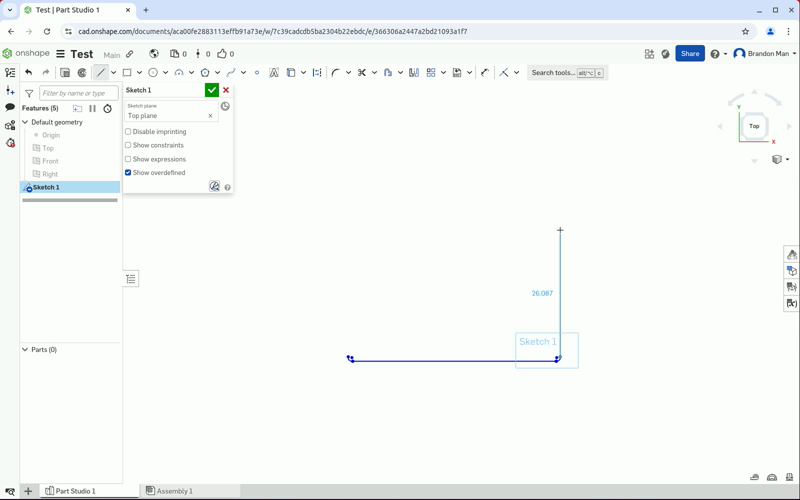
key_up(shift)
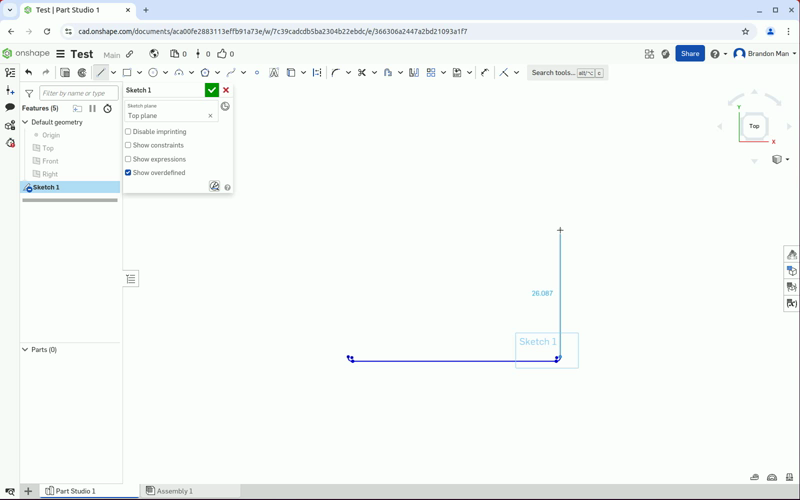
key(esc)
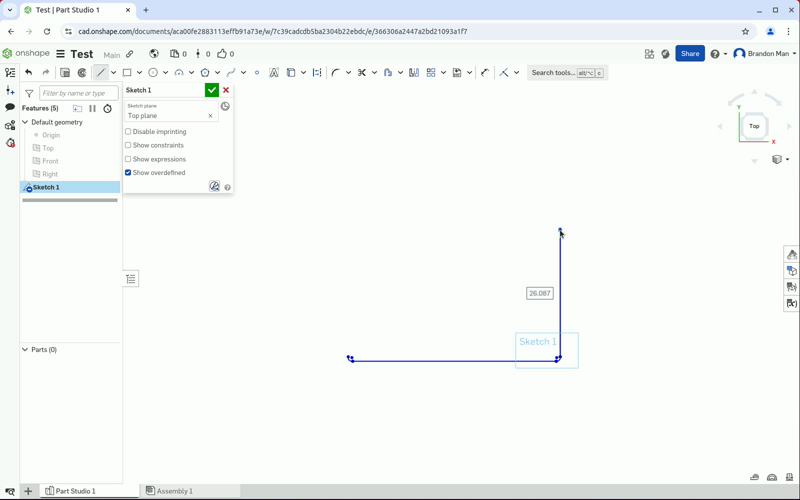
key(a)
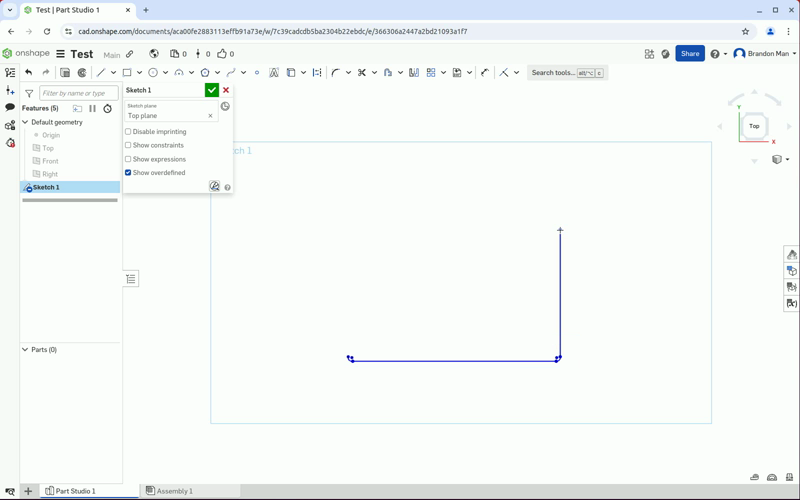
mouse_move(560, 229)
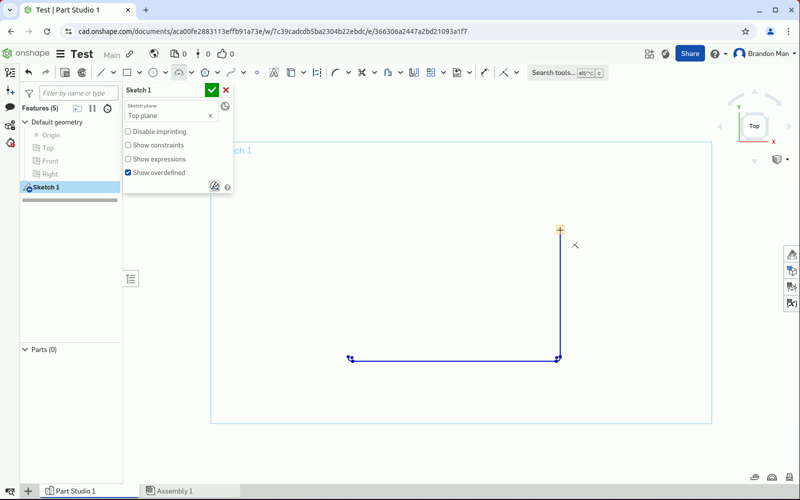
click(560, 229)
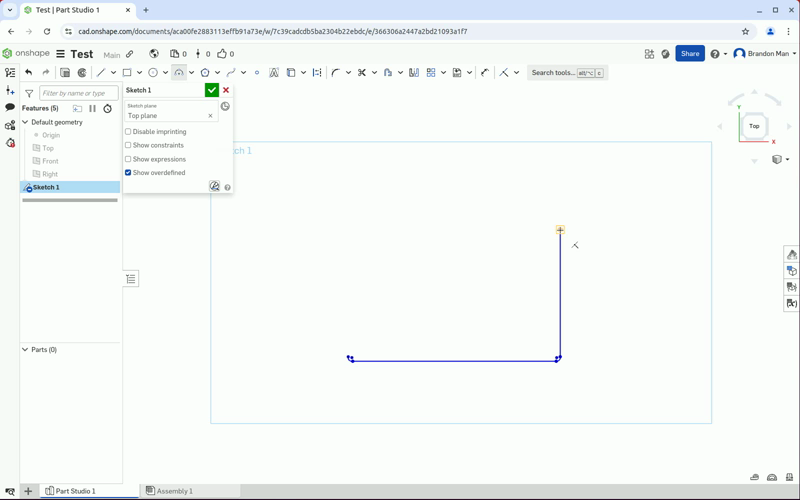
key_down(shift)
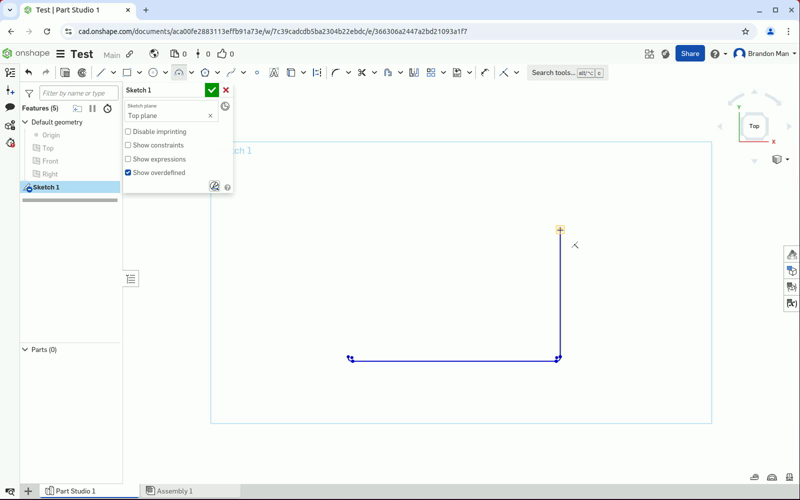
mouse_move(556, 225)
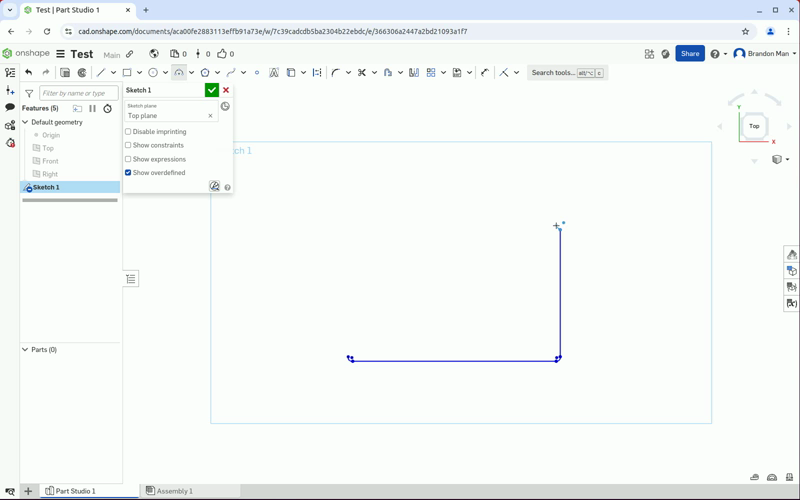
scroll(6)
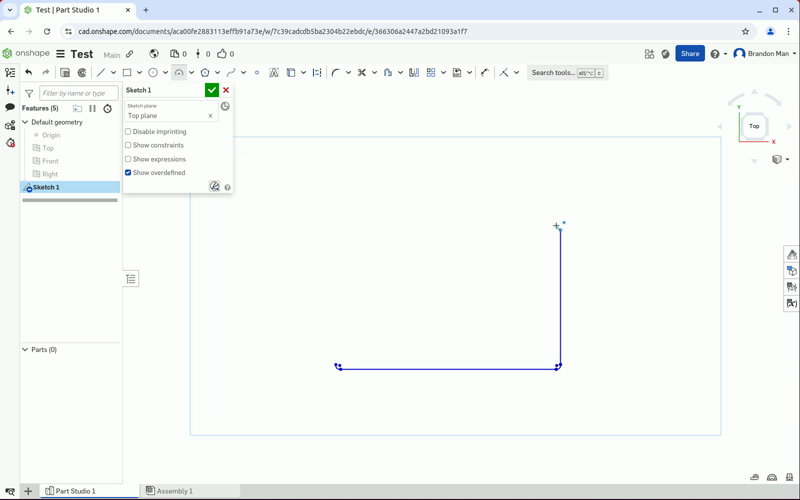
scroll(6)
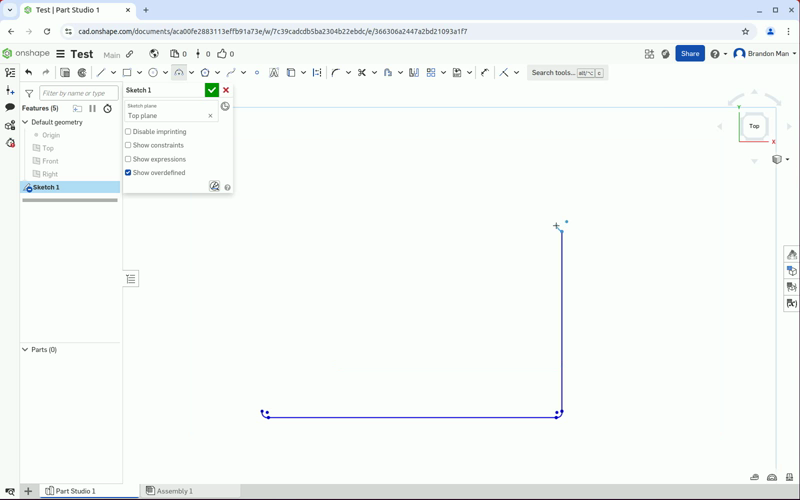
scroll(6)
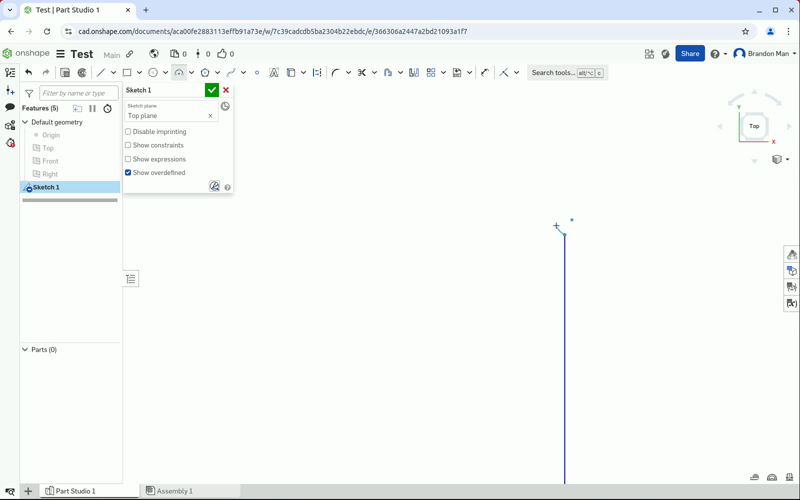
scroll(6)
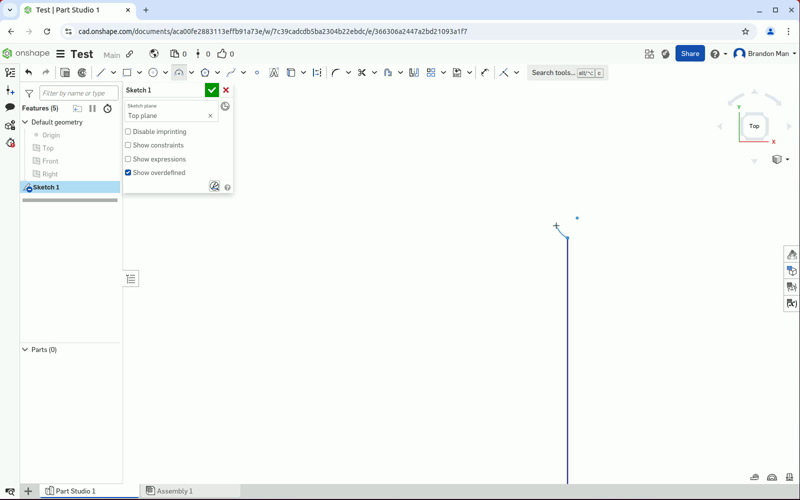
scroll(6)
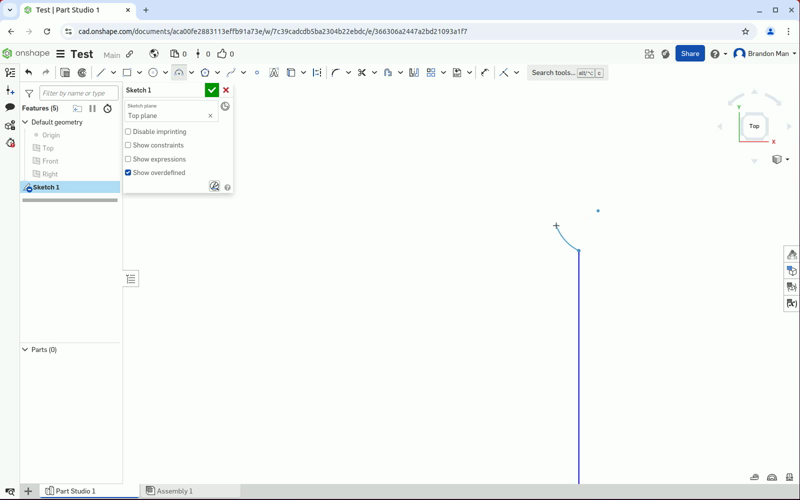
scroll(6)
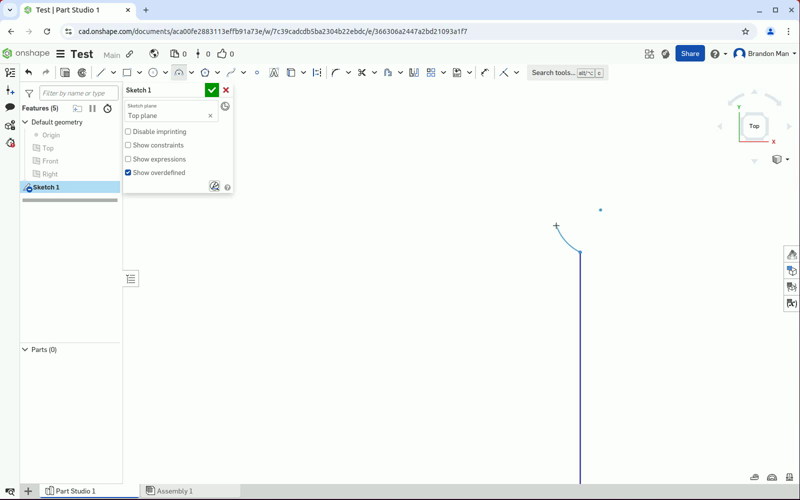
scroll(6)
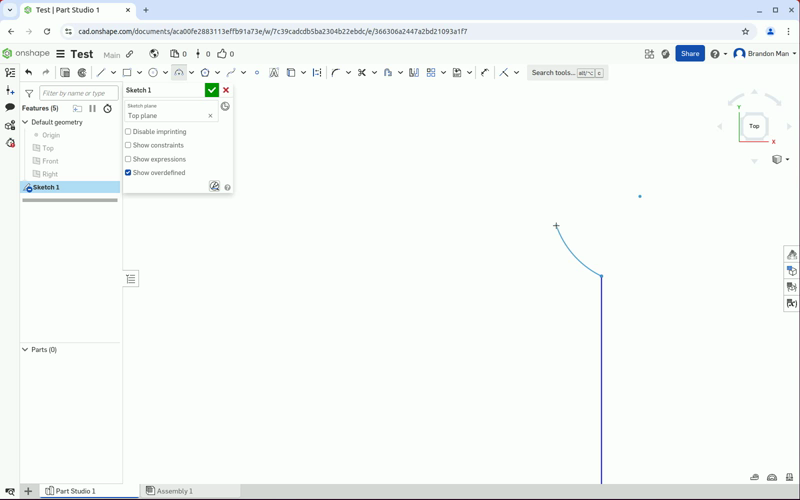
click(556, 225)
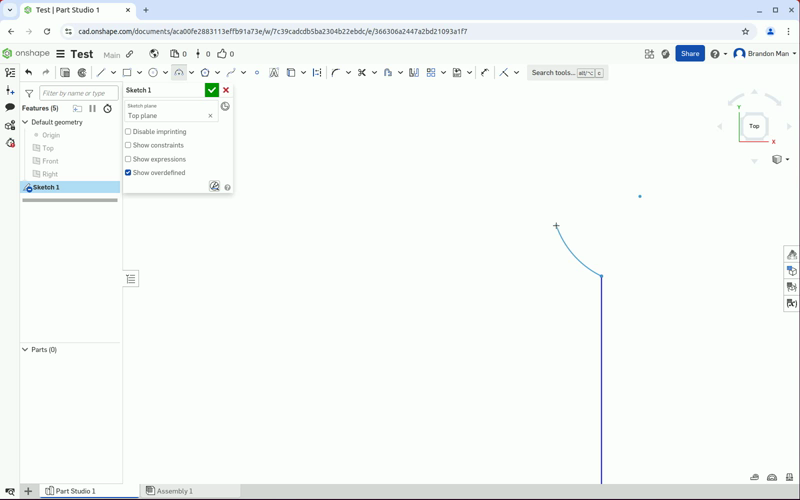
scroll(-6)
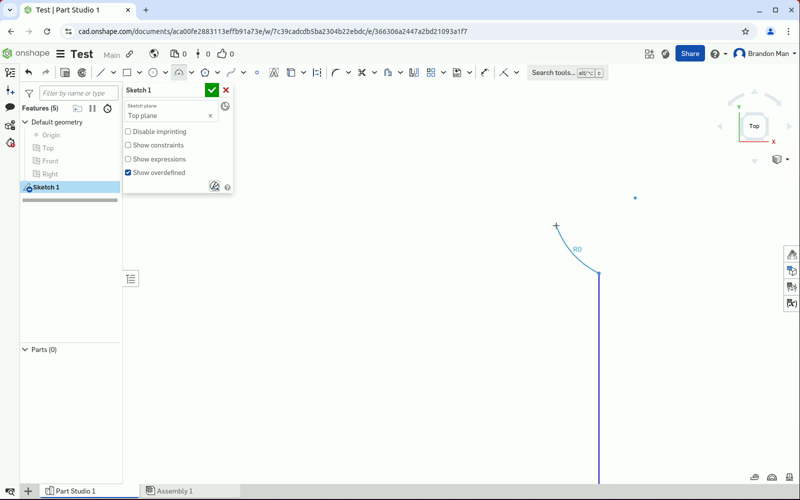
scroll(-6)
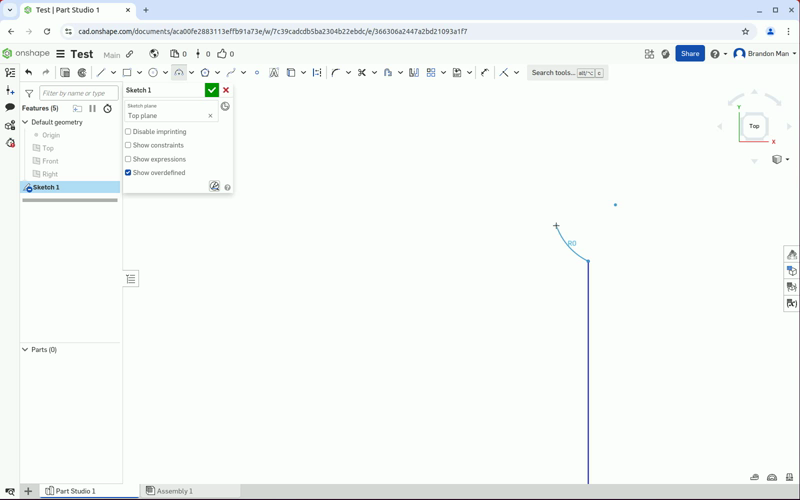
scroll(-6)
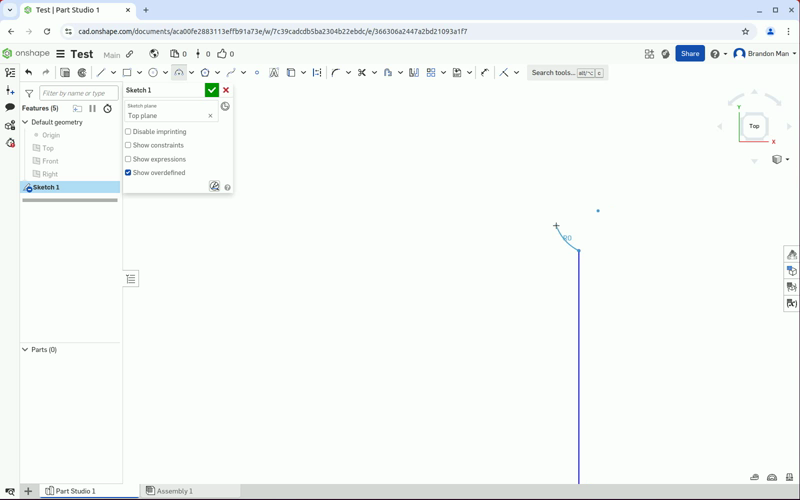
scroll(-6)
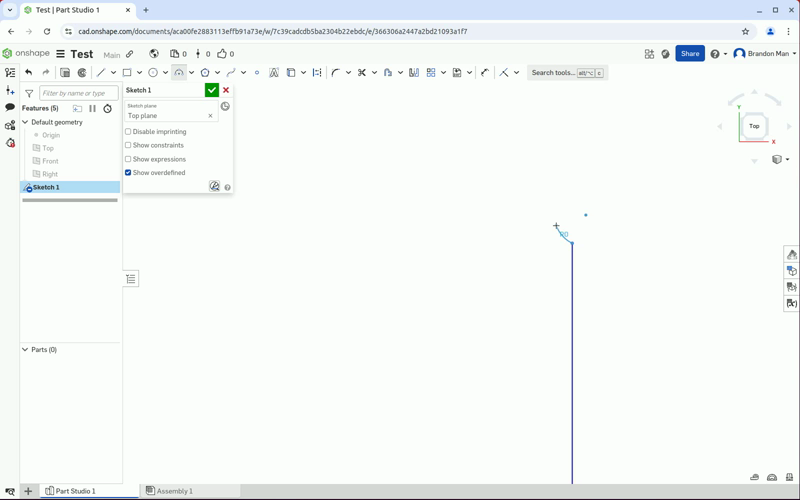
scroll(-6)
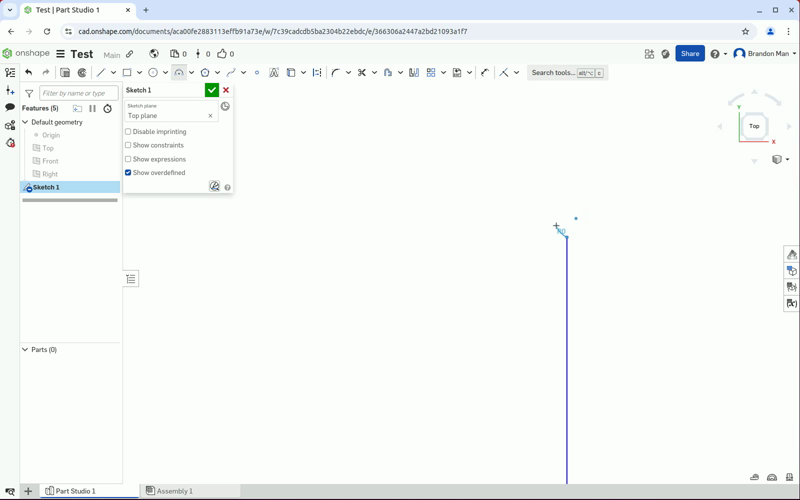
scroll(-6)
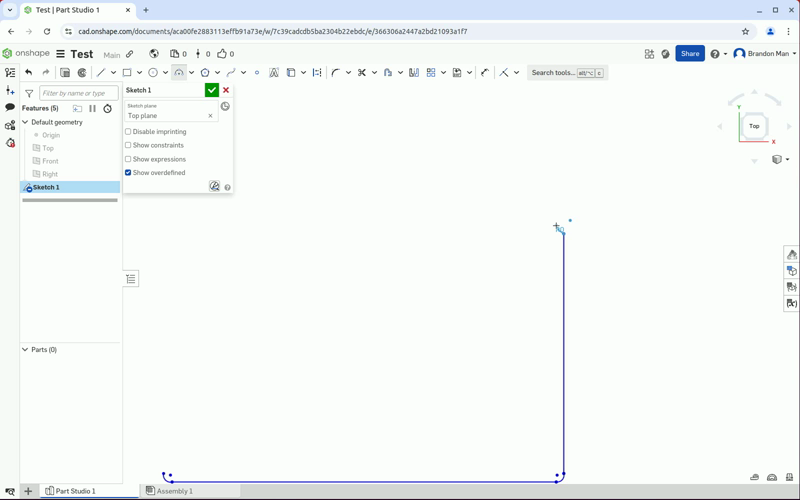
scroll(-6)
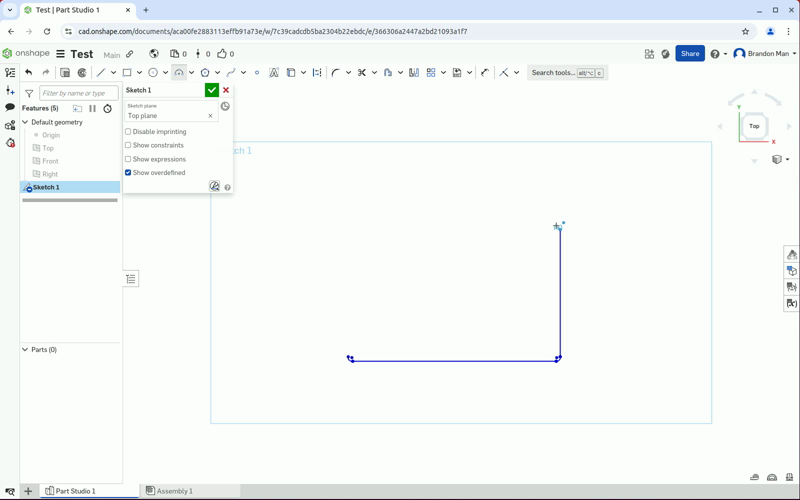
mouse_move(559, 226)
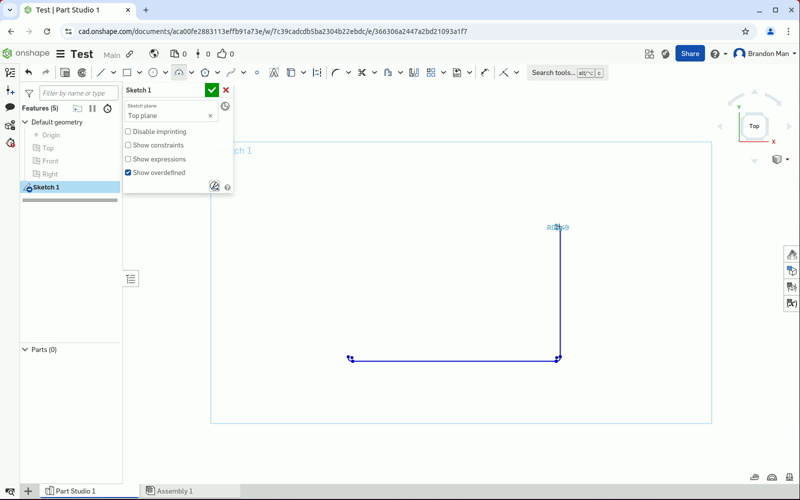
scroll(6)
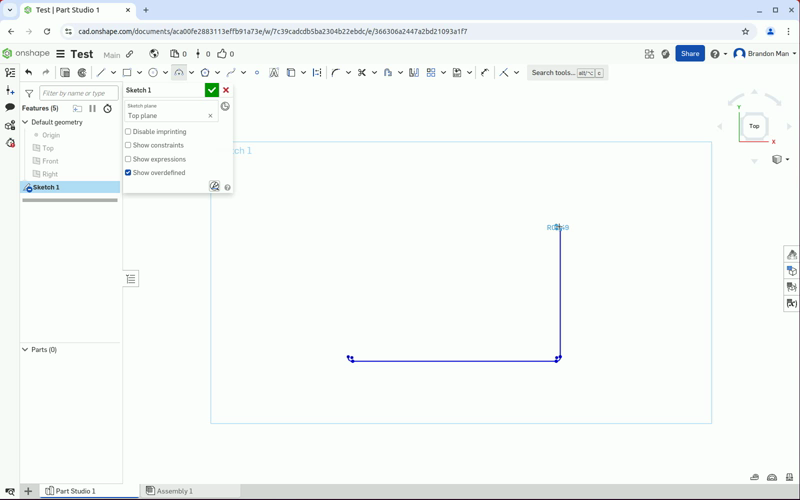
scroll(6)
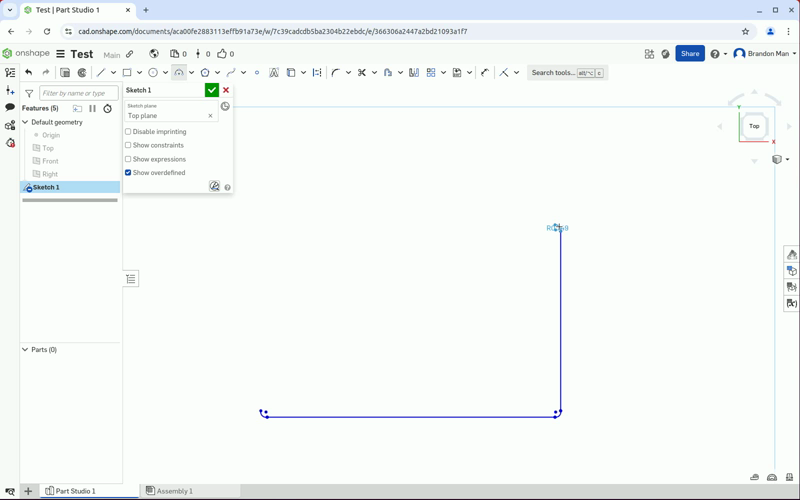
scroll(6)
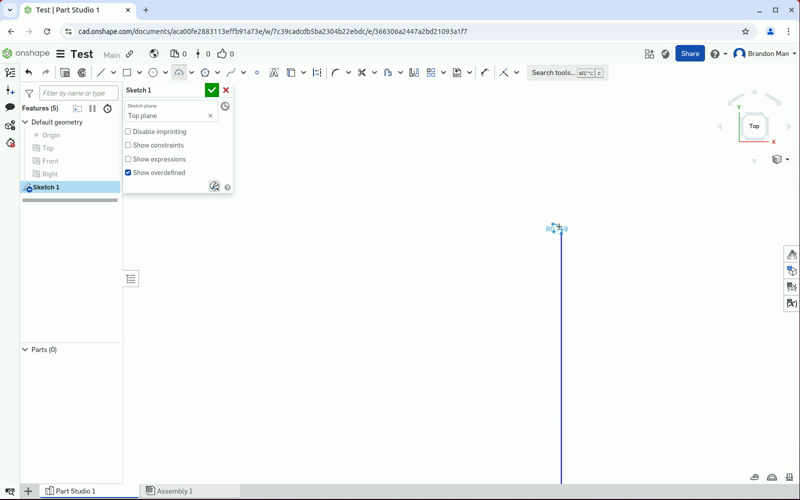
scroll(6)
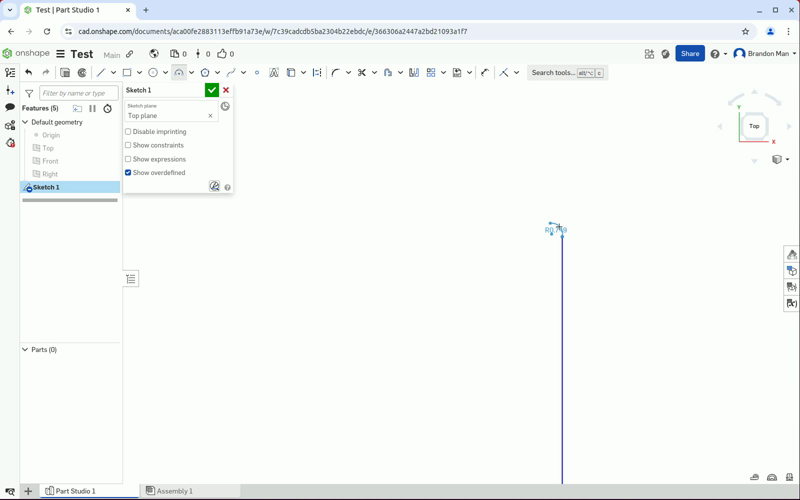
scroll(6)
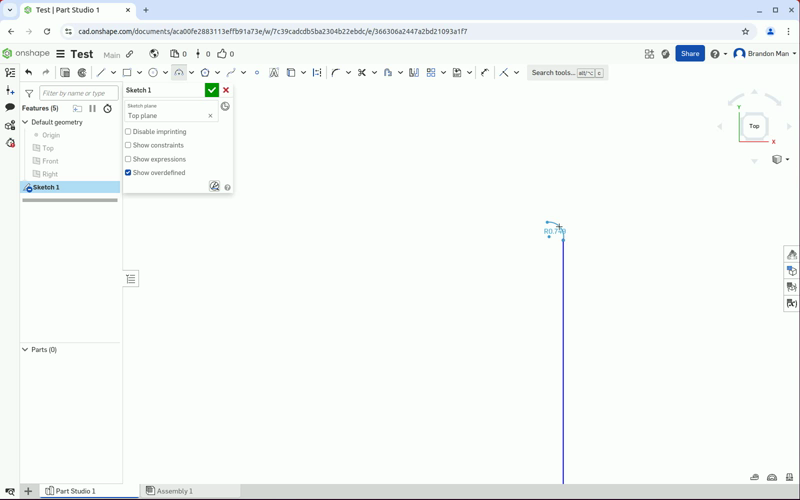
scroll(6)
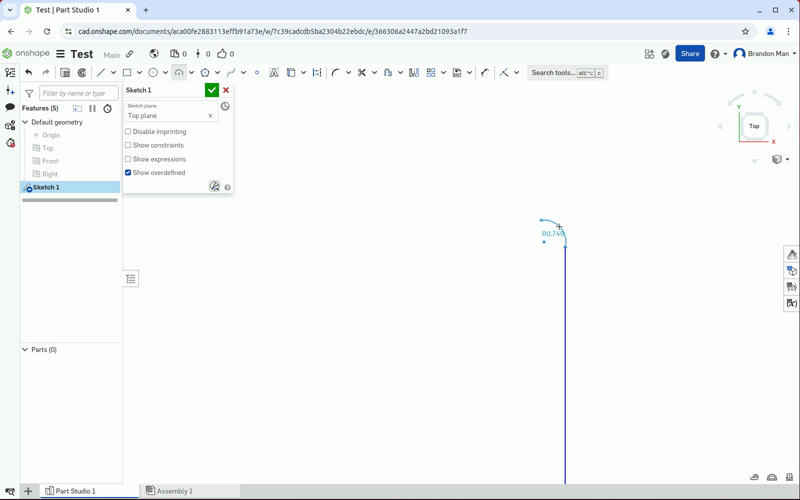
scroll(6)
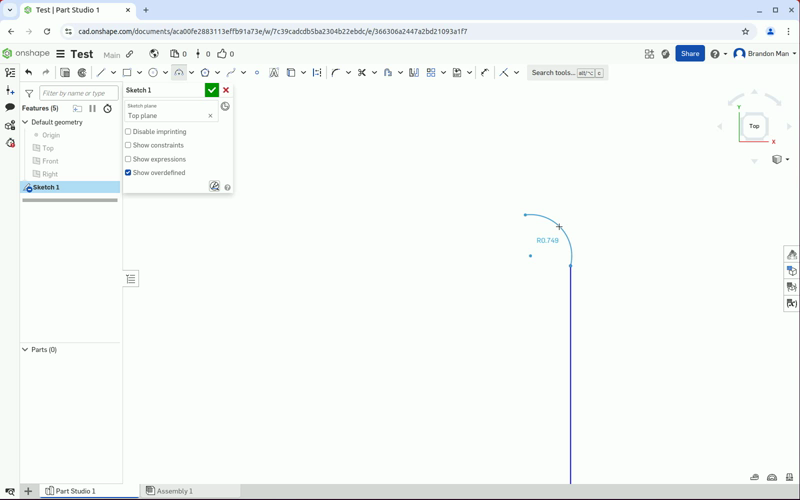
click(559, 226)
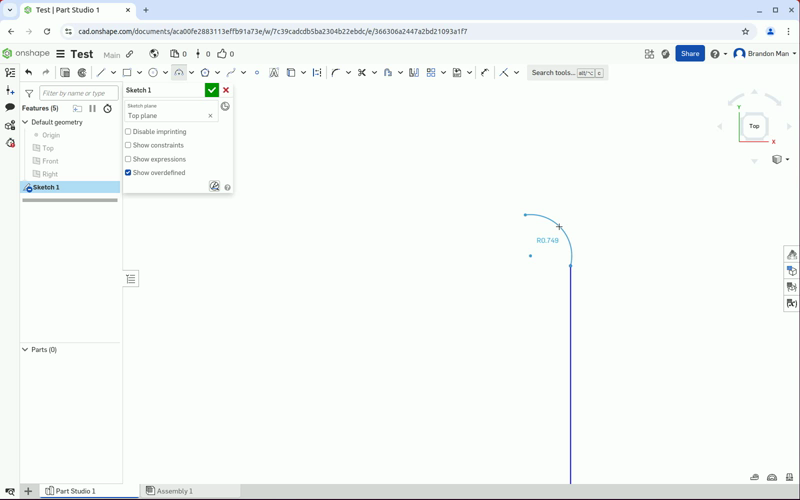
scroll(-6)
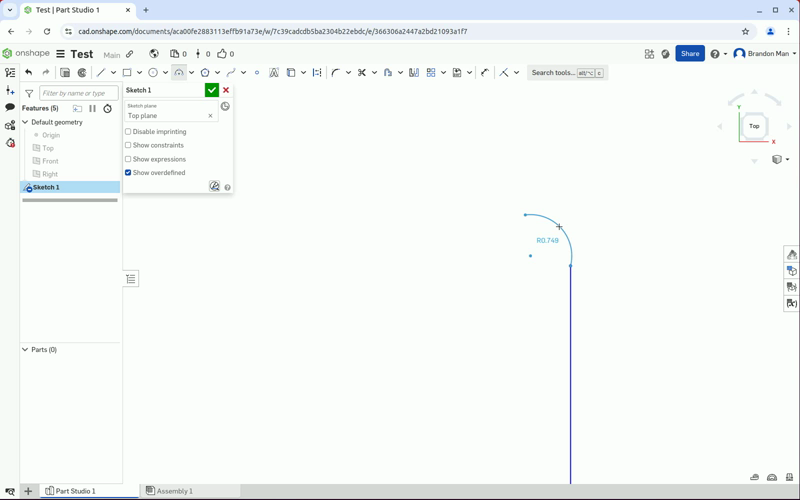
scroll(-6)
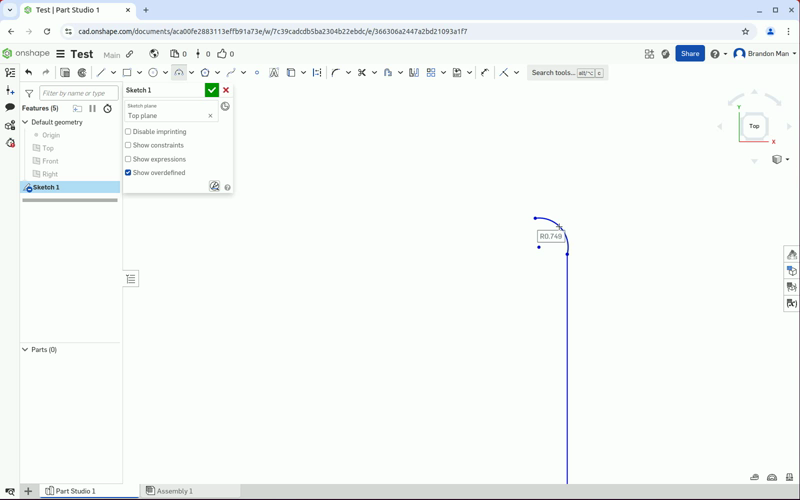
scroll(-6)
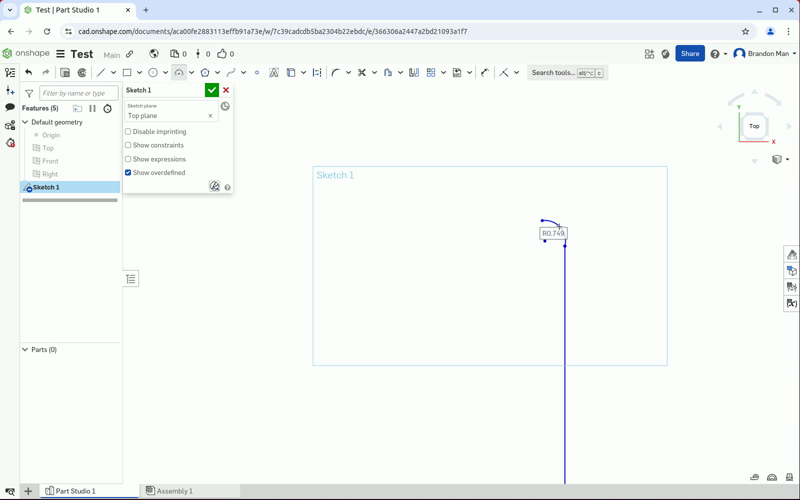
scroll(-6)
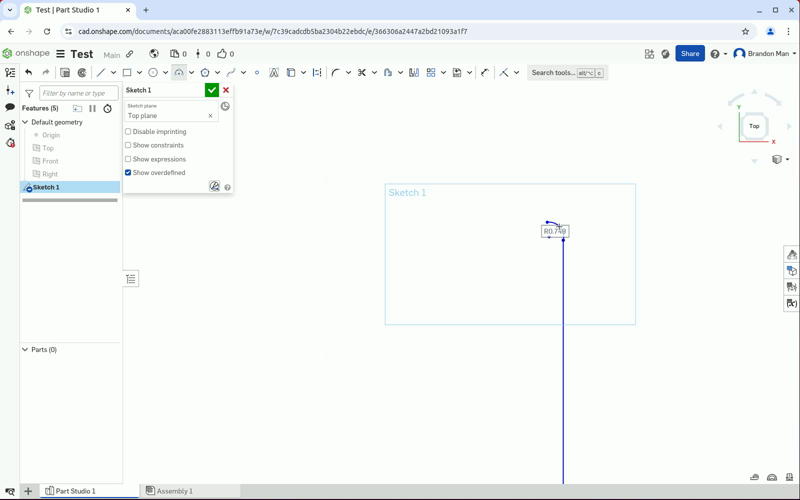
scroll(-6)
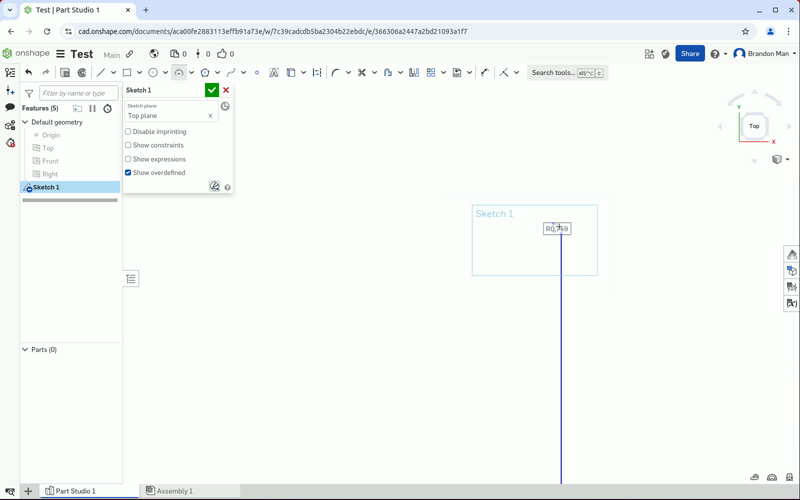
scroll(-6)
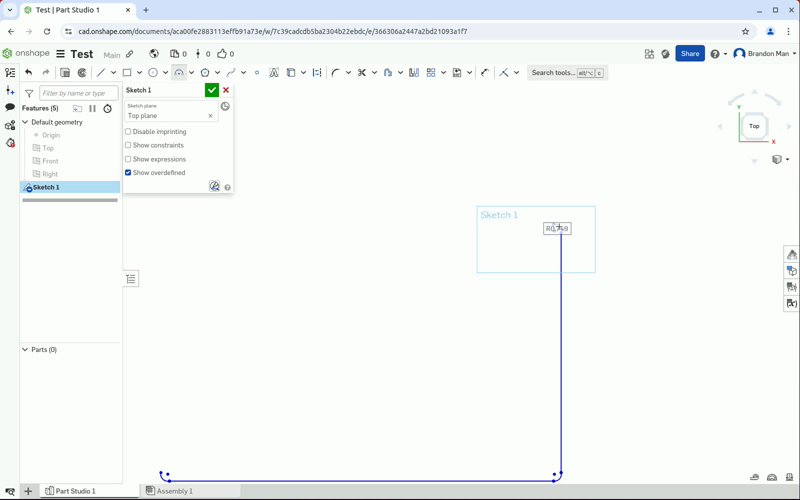
scroll(-6)
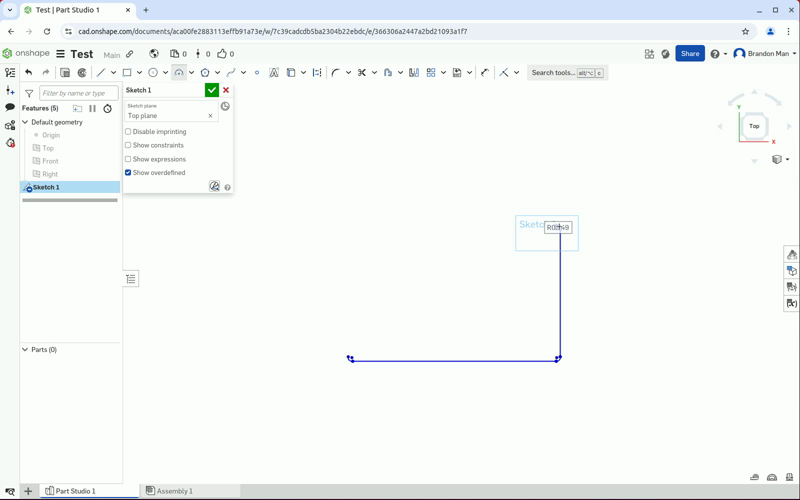
key_up(shift)
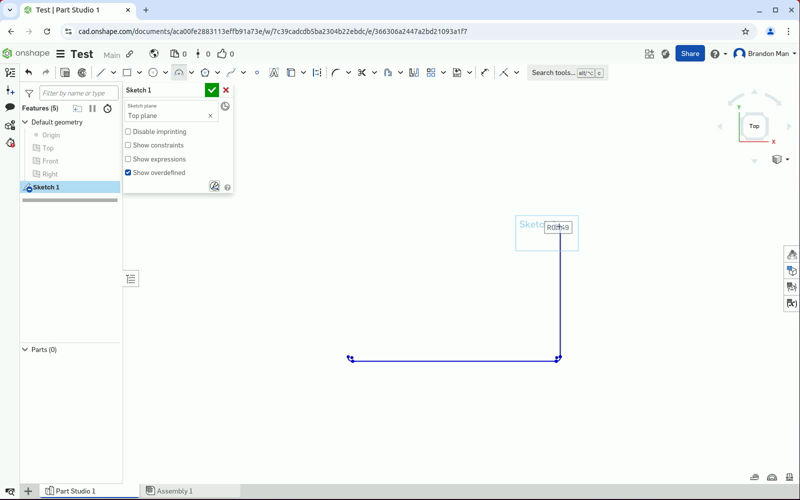
key(esc)
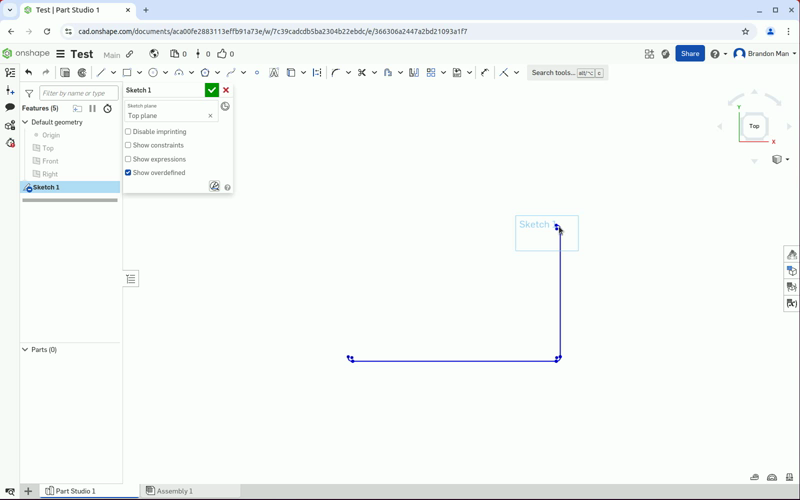
key(l)
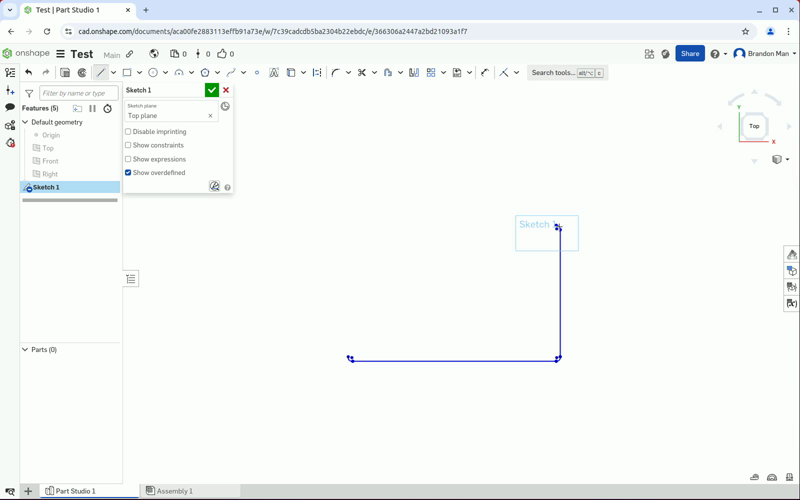
mouse_move(556, 225)
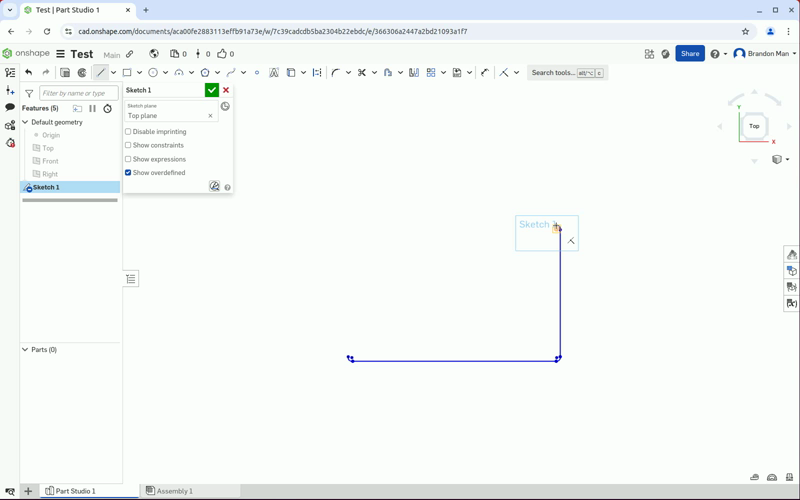
scroll(6)
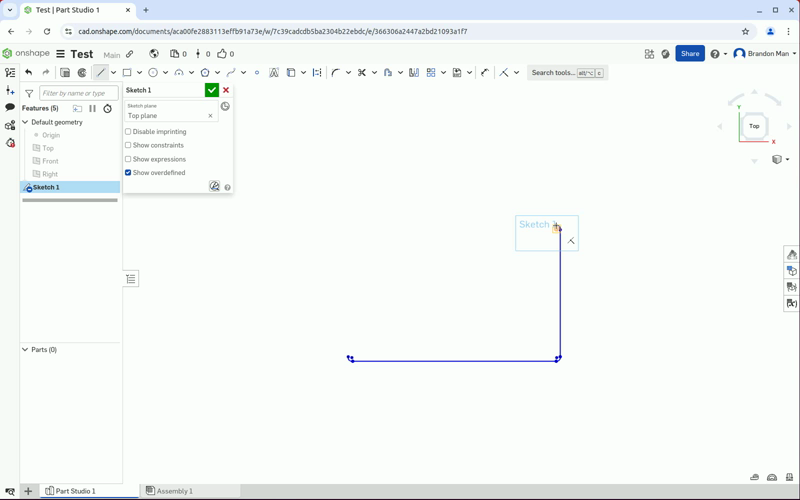
scroll(6)
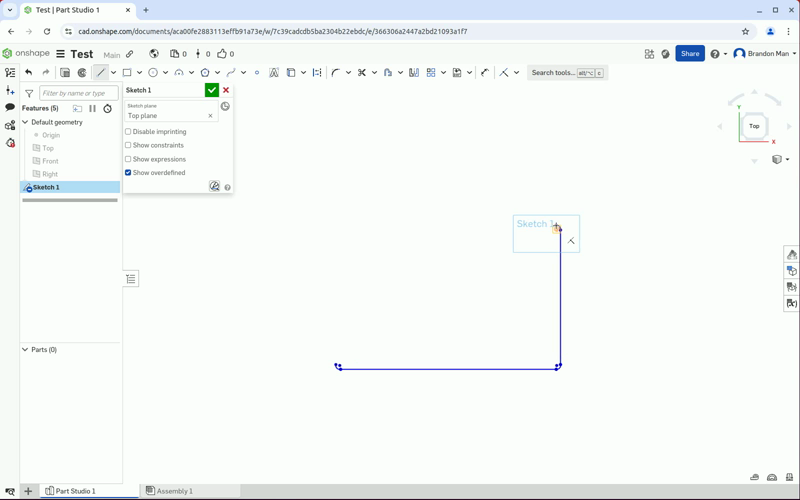
scroll(6)
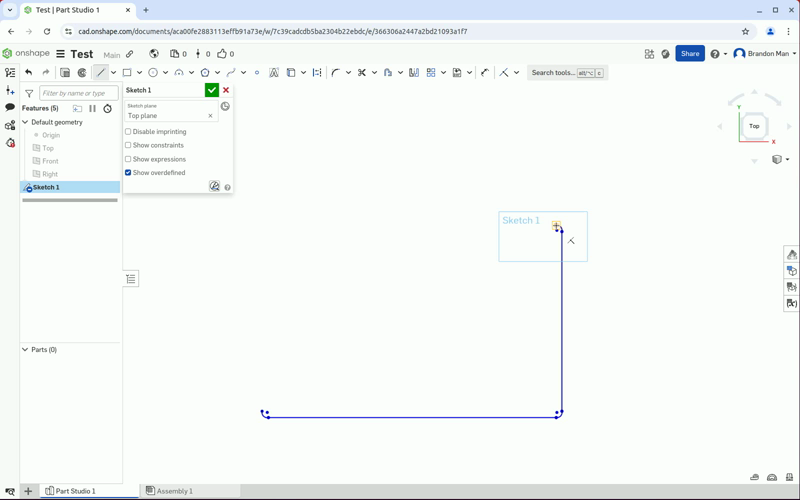
scroll(6)
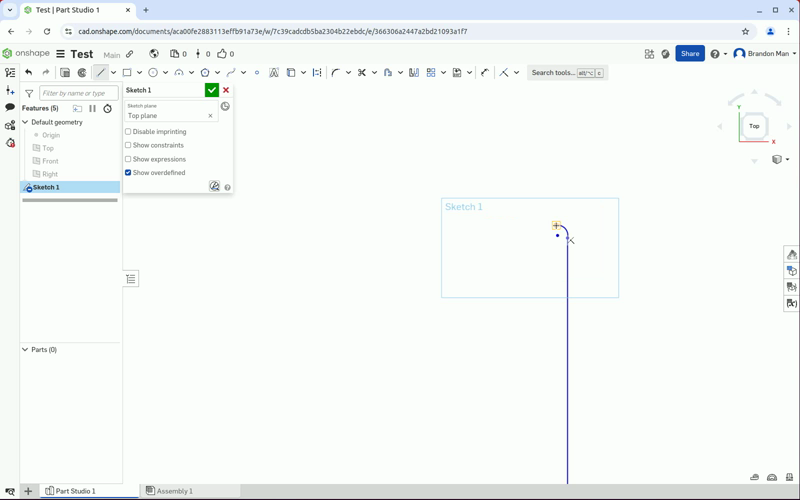
scroll(6)
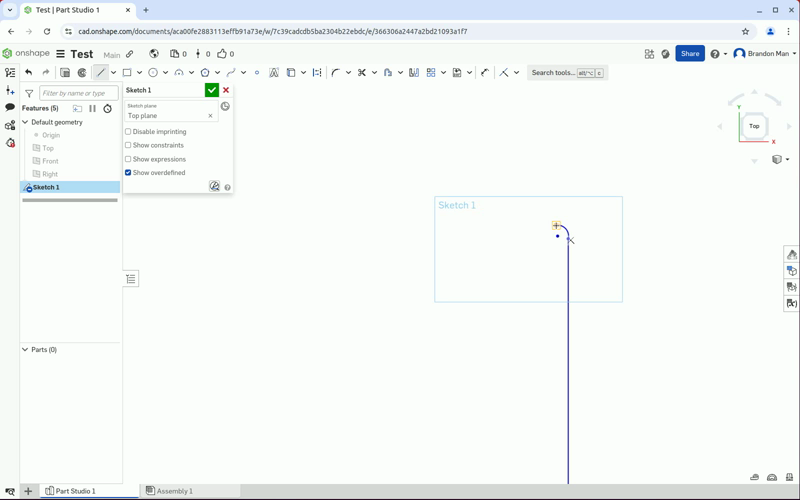
scroll(6)
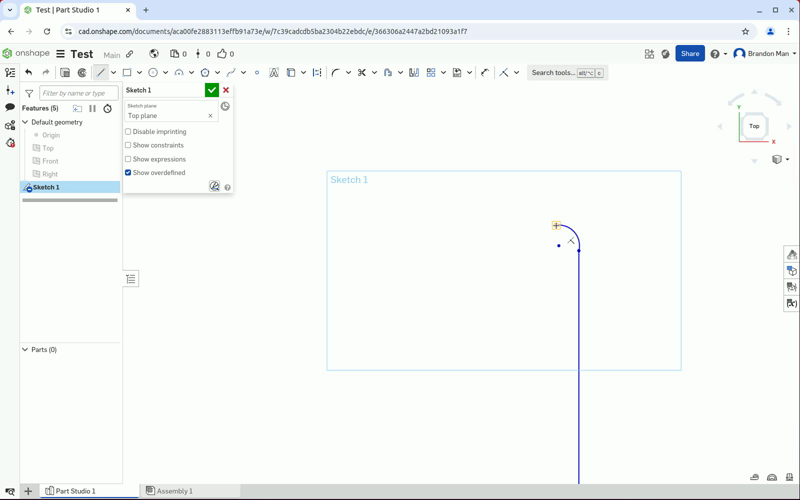
scroll(6)
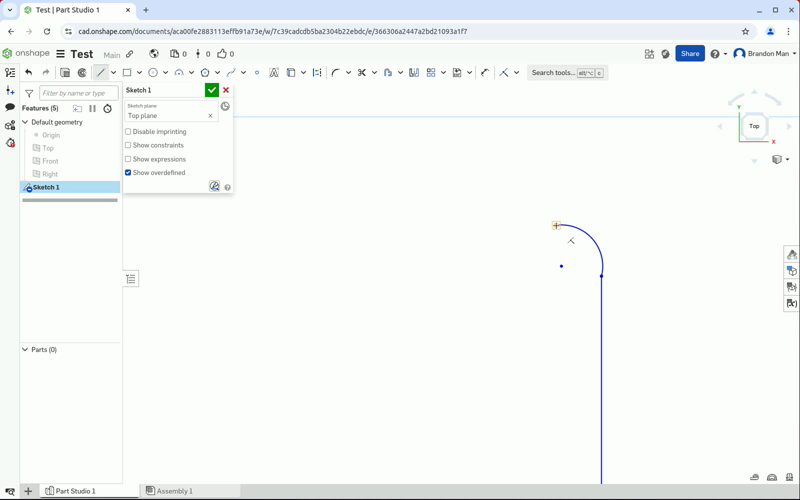
click(556, 225)
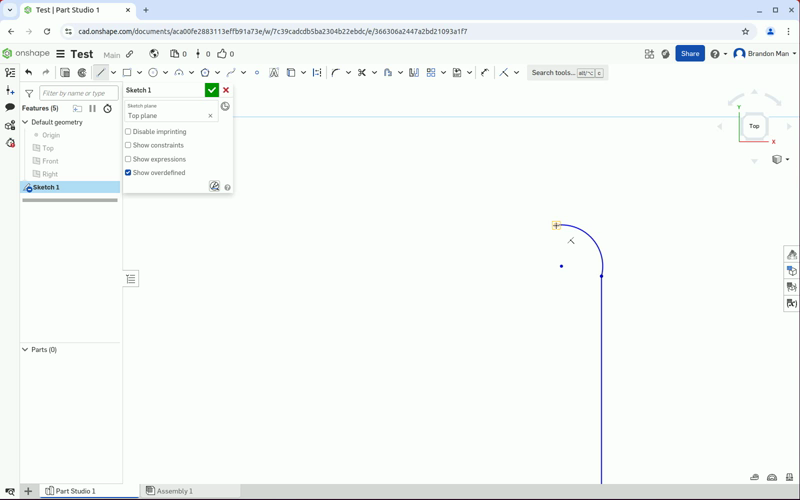
scroll(-6)
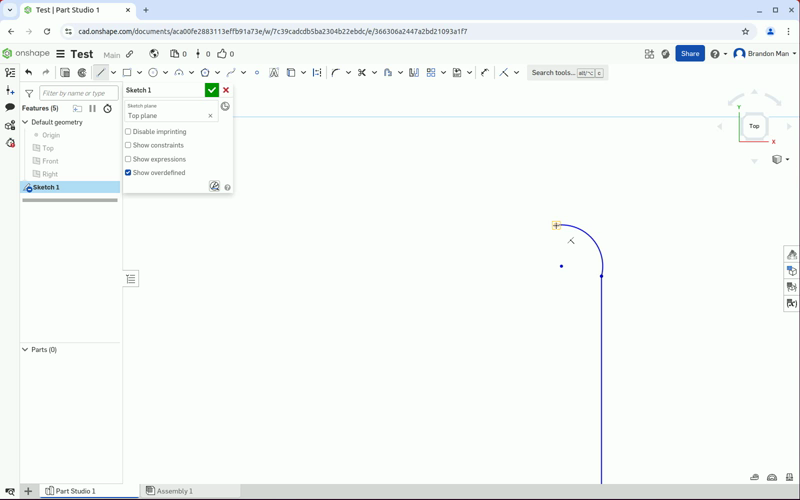
scroll(-6)
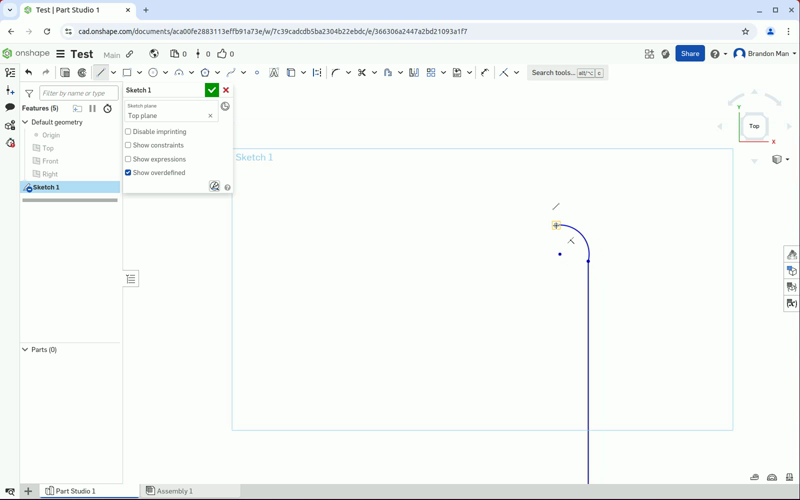
scroll(-6)
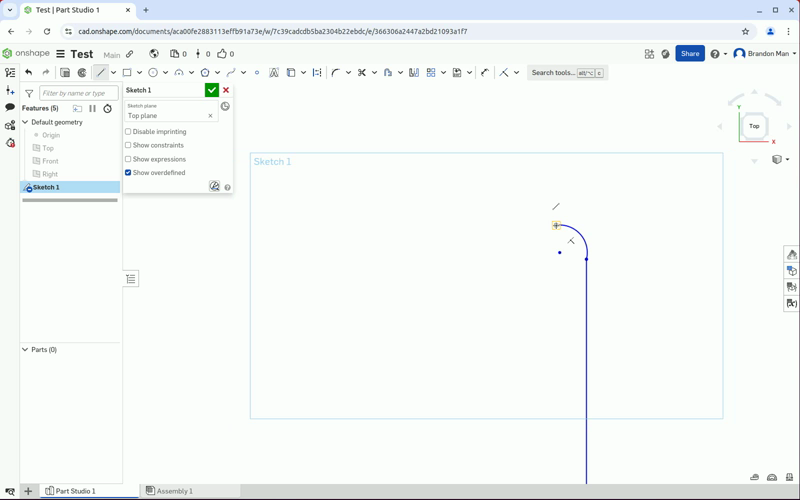
scroll(-6)
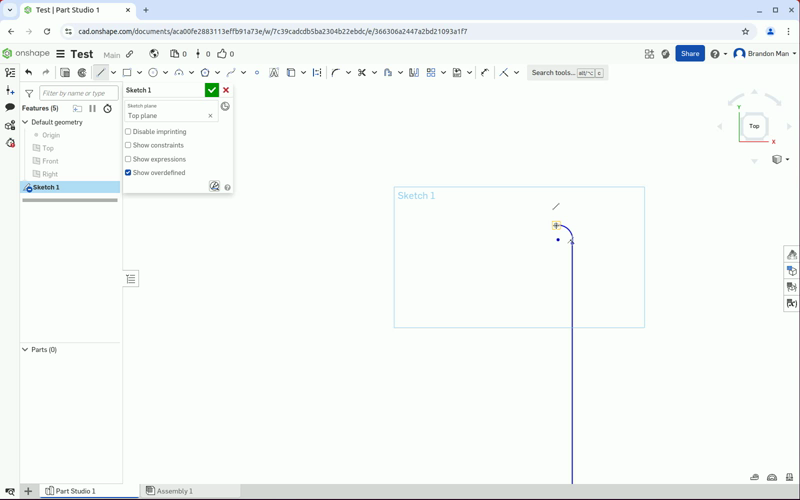
scroll(-6)
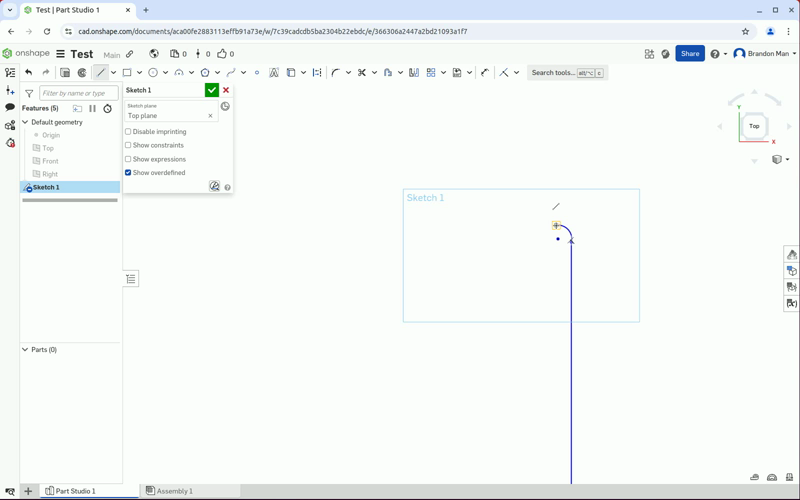
scroll(-6)
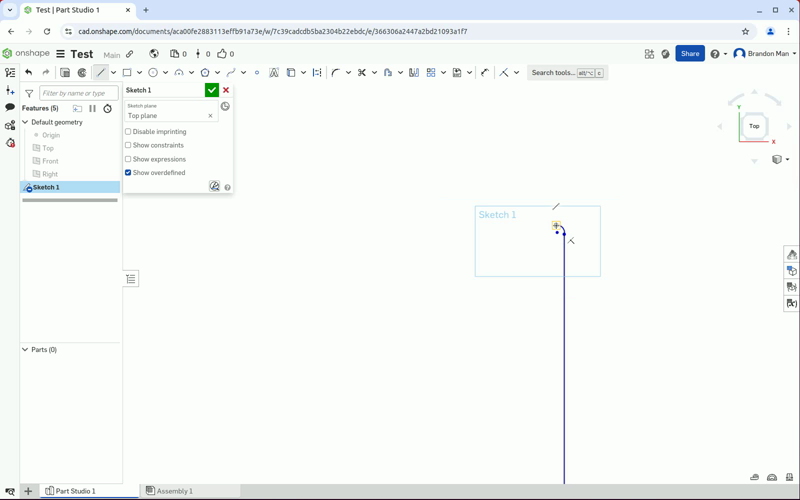
scroll(-6)
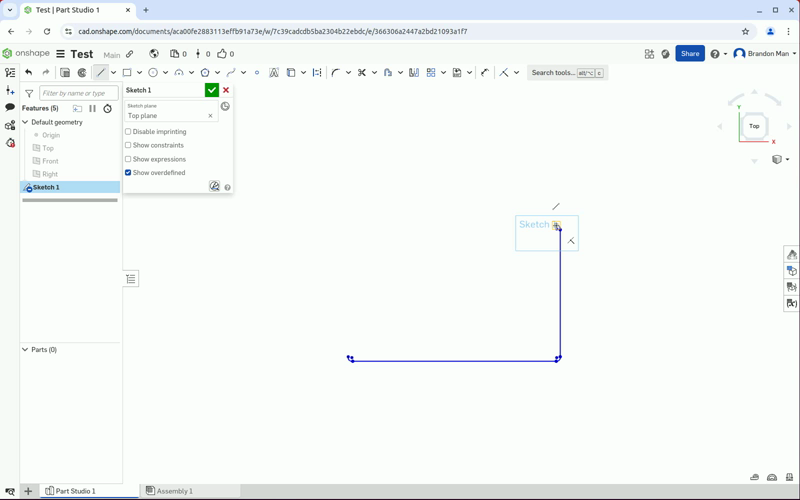
key_down(shift)
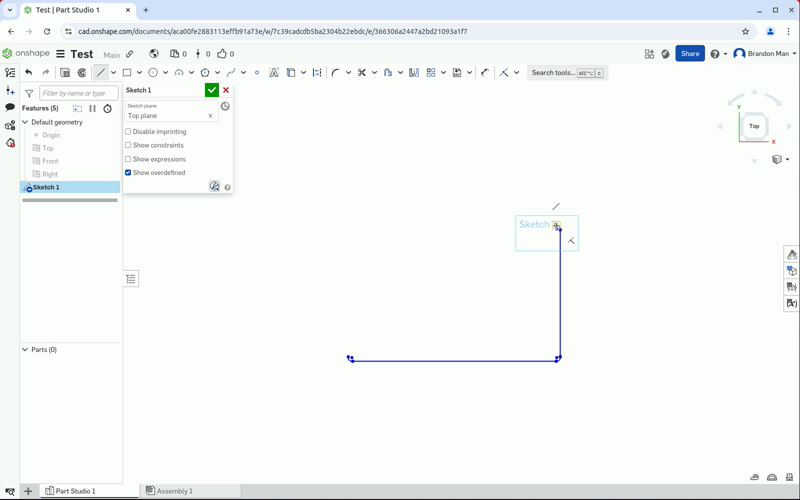
mouse_move(352, 225)
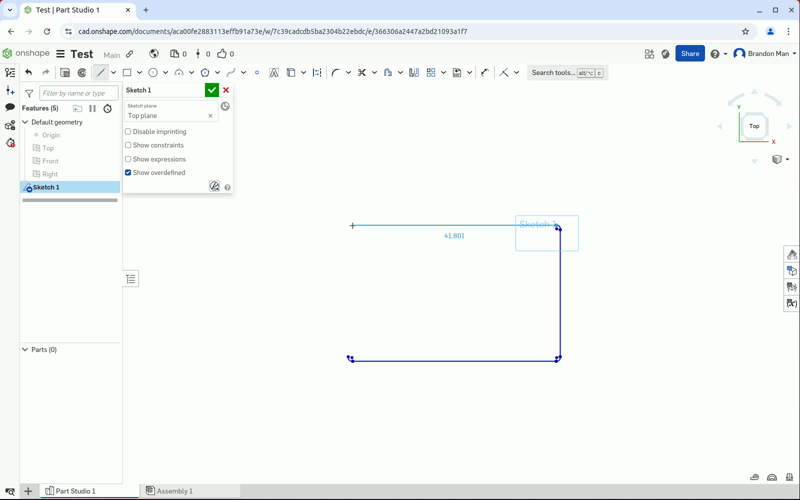
click(352, 225)
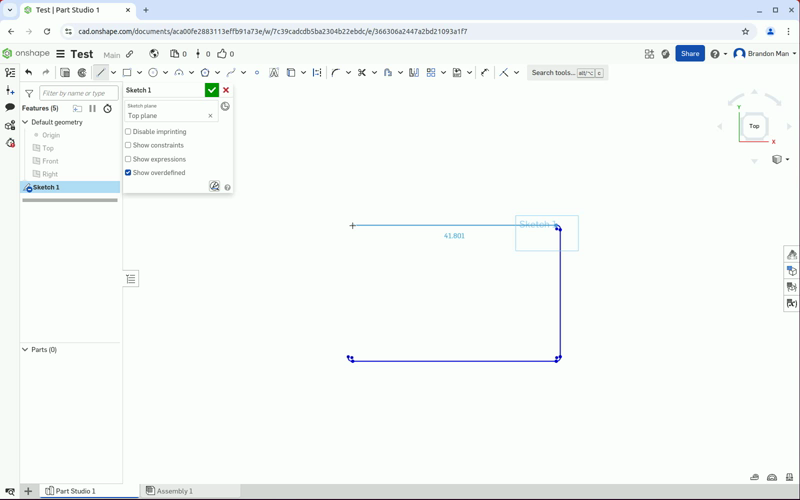
key_up(shift)
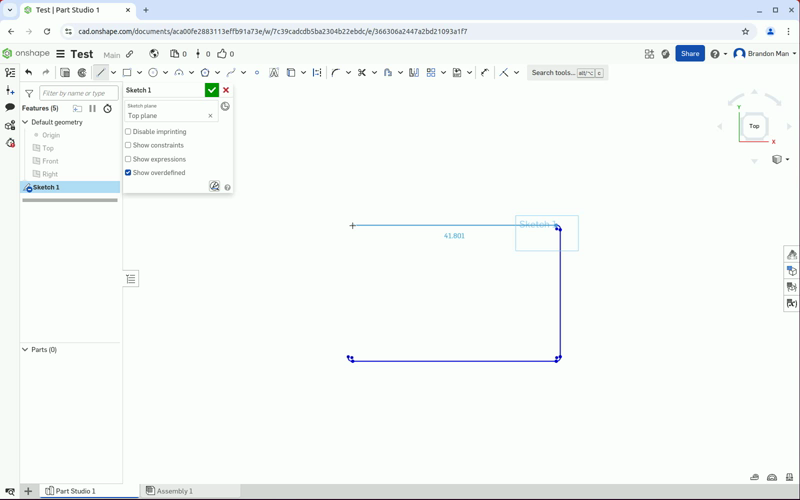
key(esc)
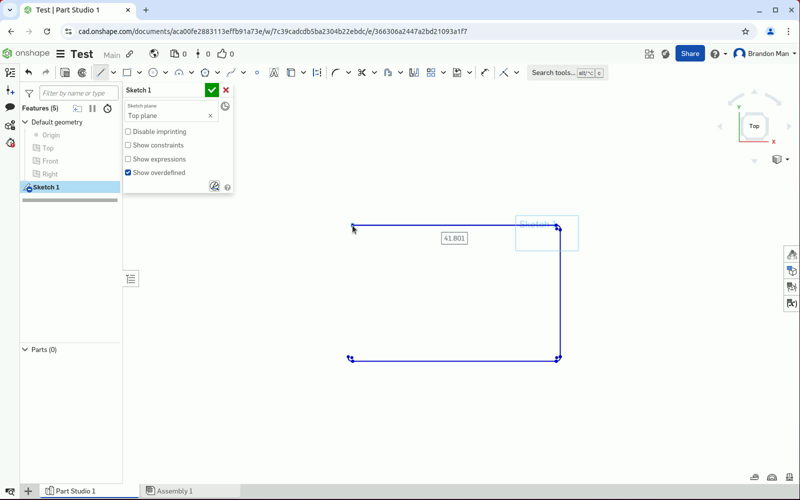
key(a)
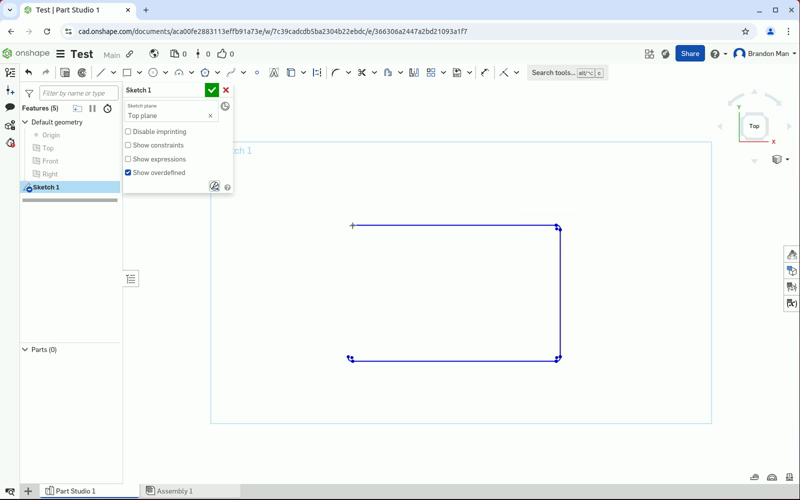
mouse_move(352, 225)
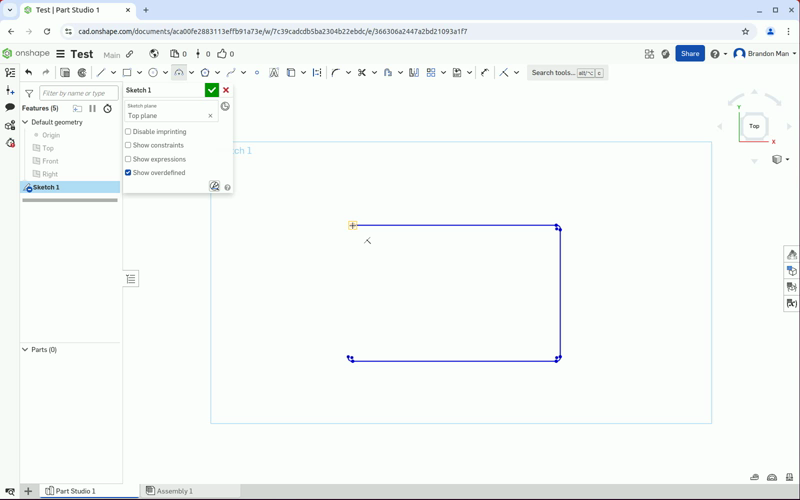
click(352, 225)
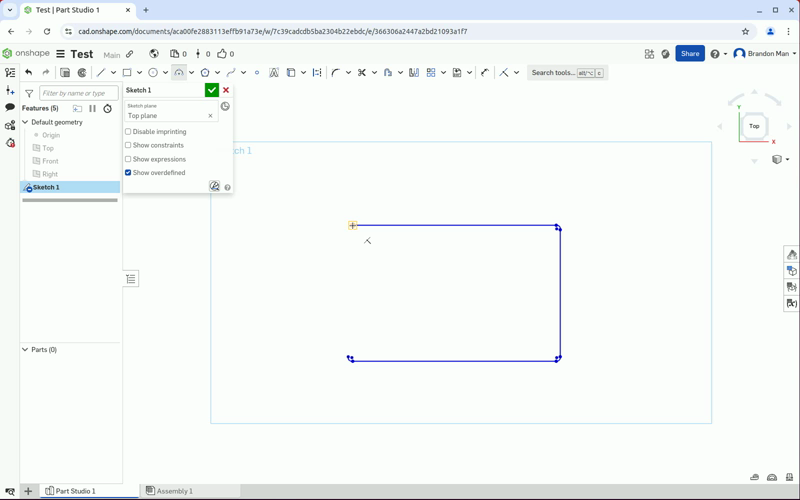
key_down(shift)
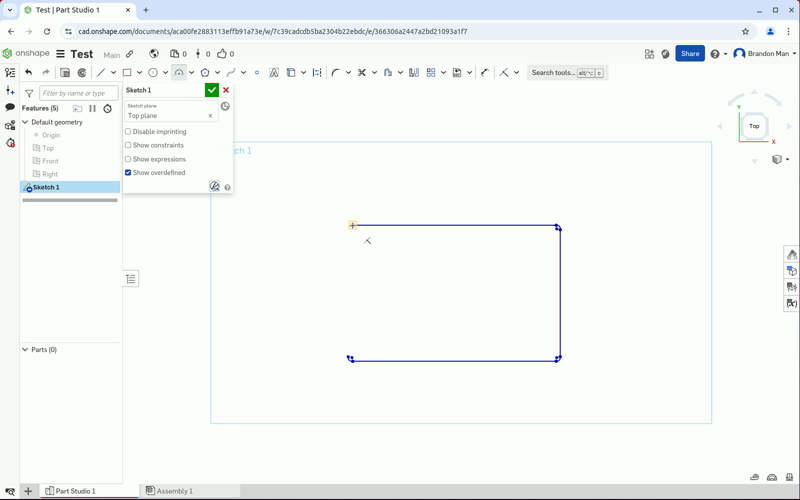
mouse_move(348, 229)
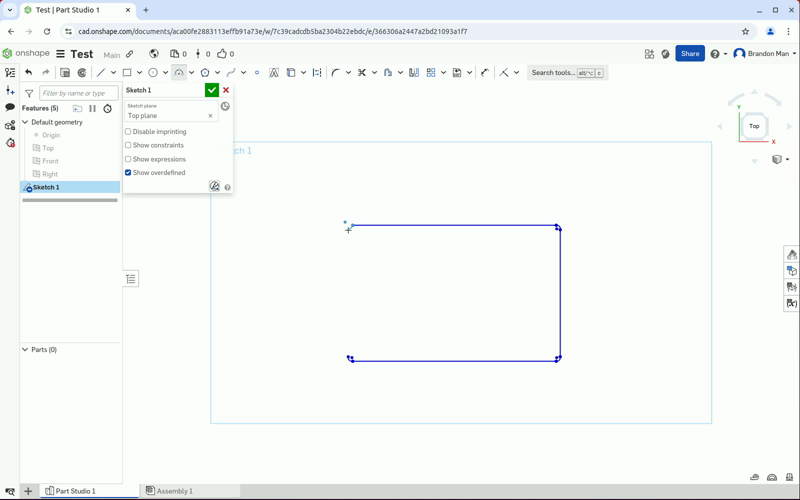
scroll(6)
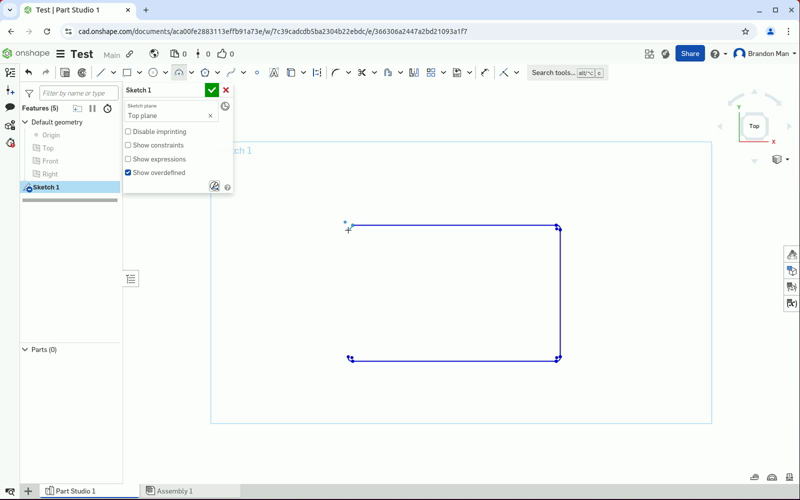
scroll(6)
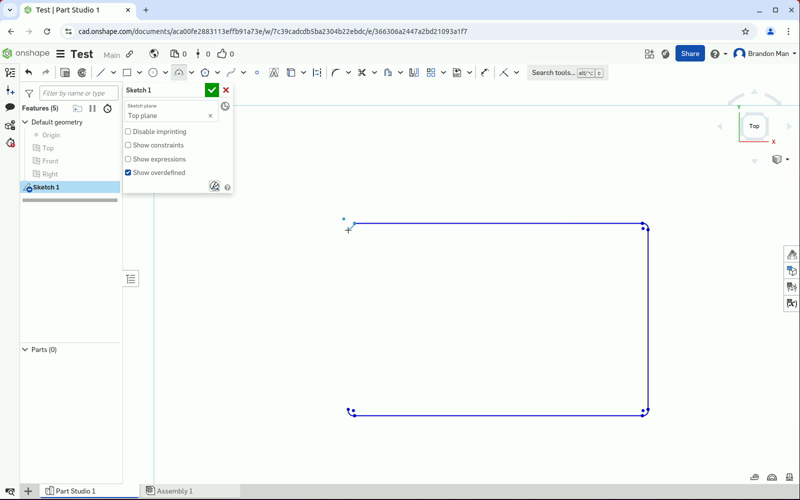
scroll(6)
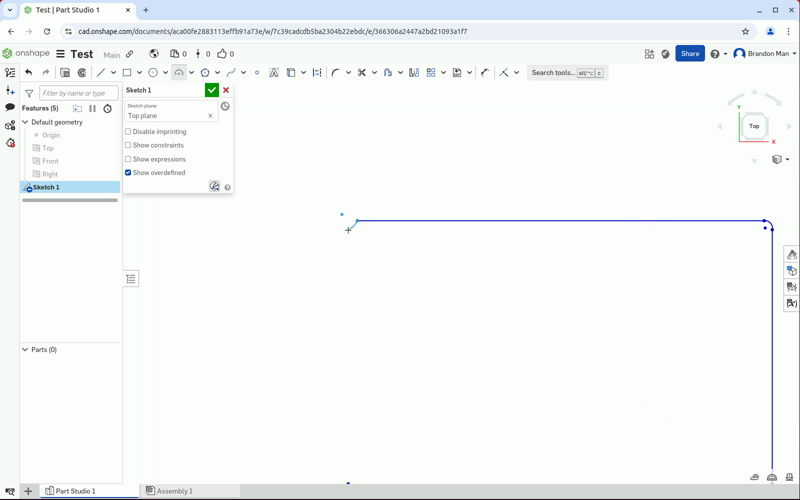
scroll(6)
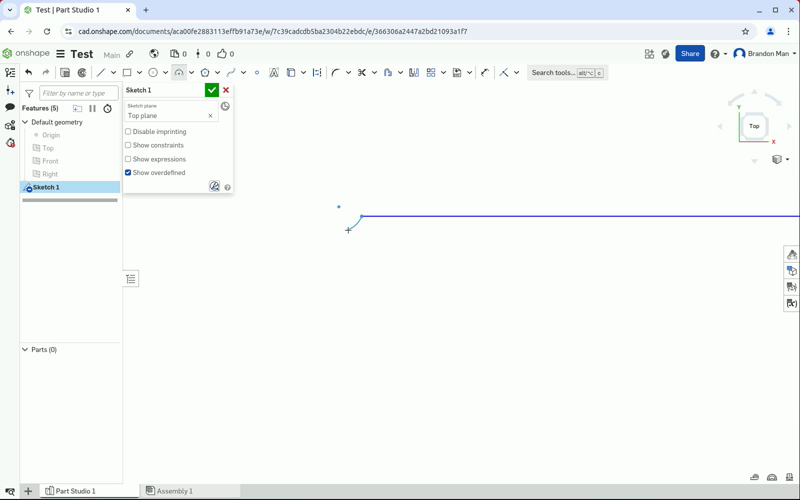
scroll(6)
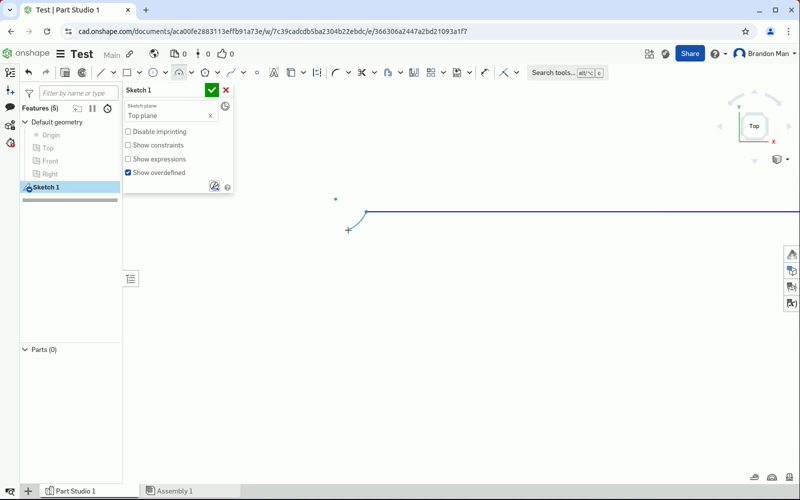
scroll(6)
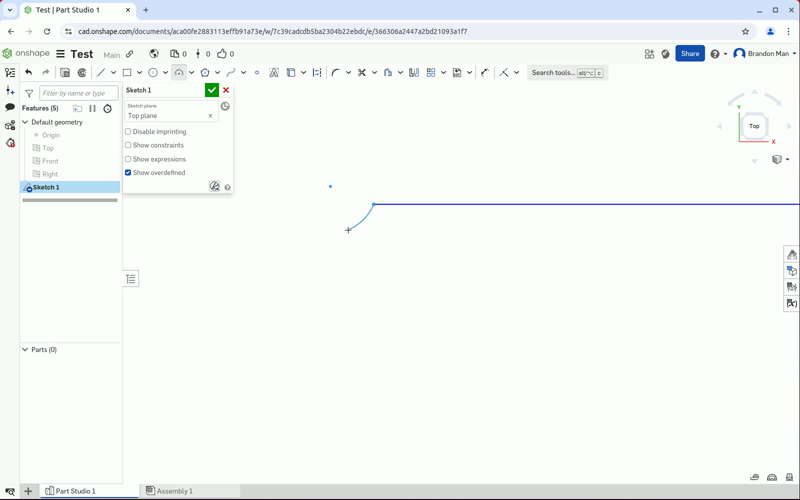
scroll(6)
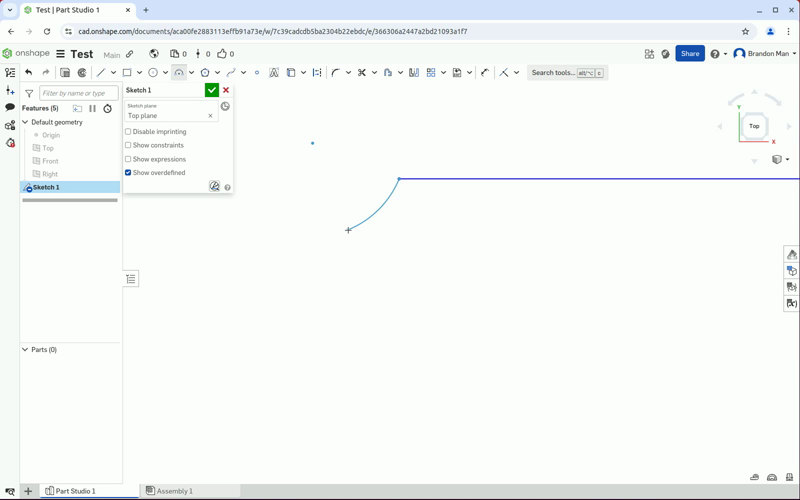
click(348, 229)
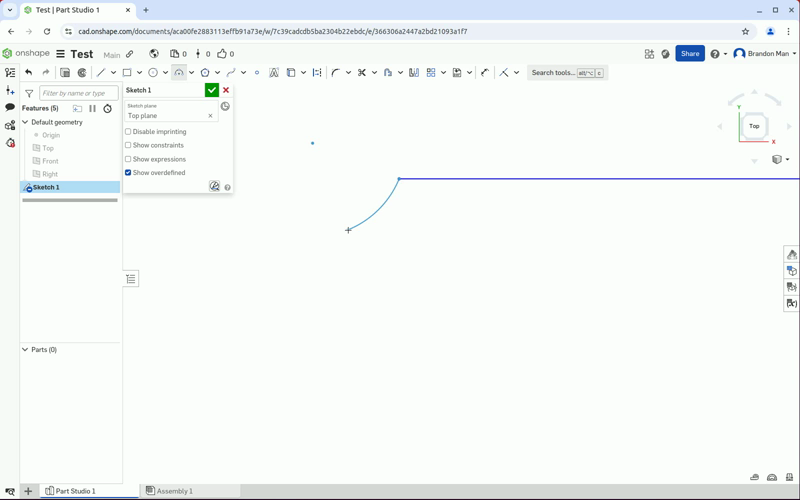
scroll(-6)
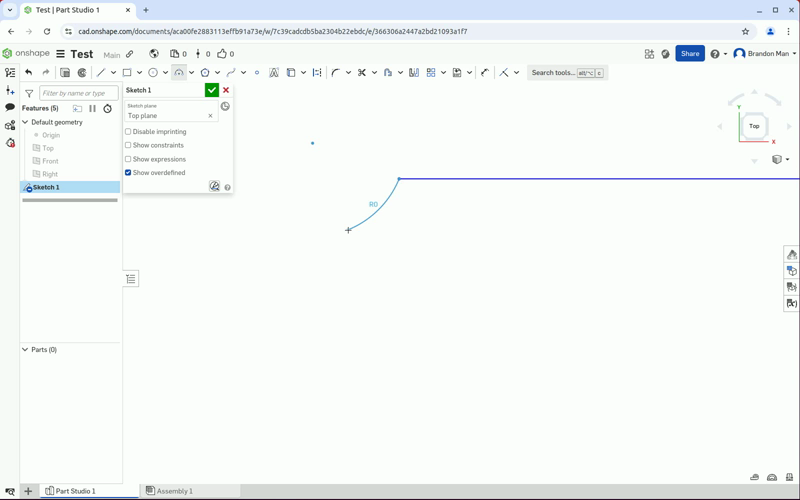
scroll(-6)
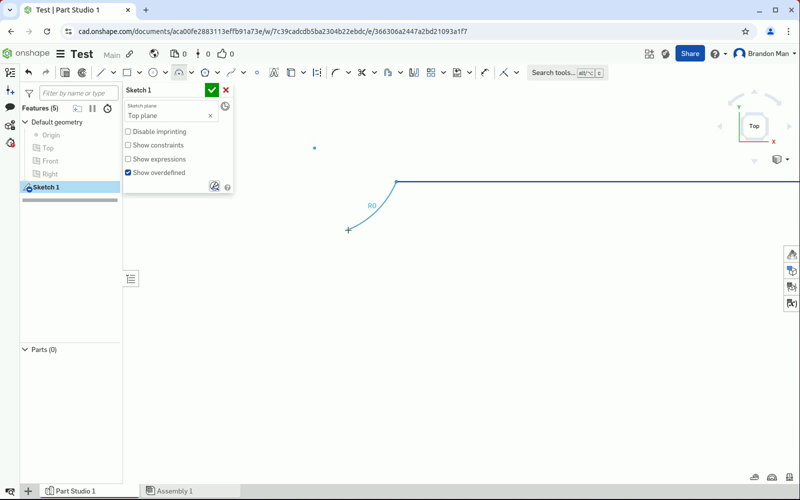
scroll(-6)
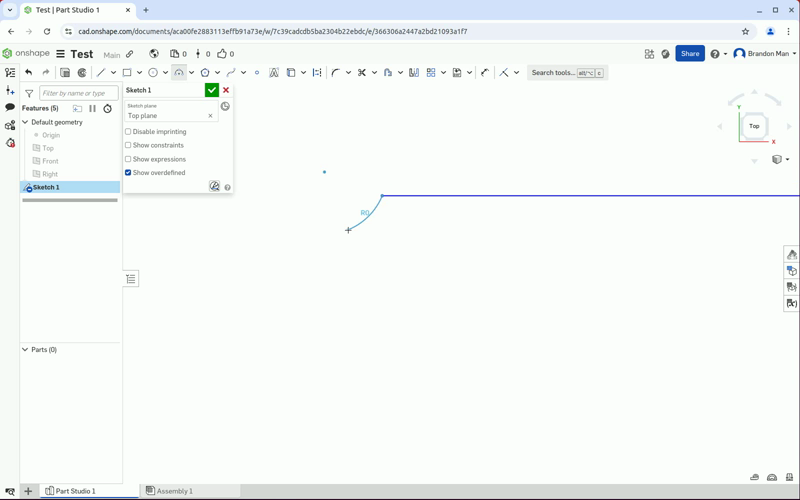
scroll(-6)
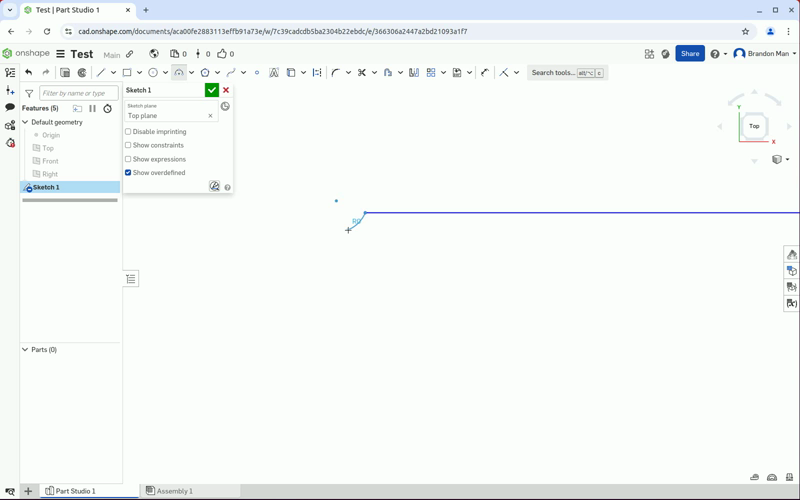
scroll(-6)
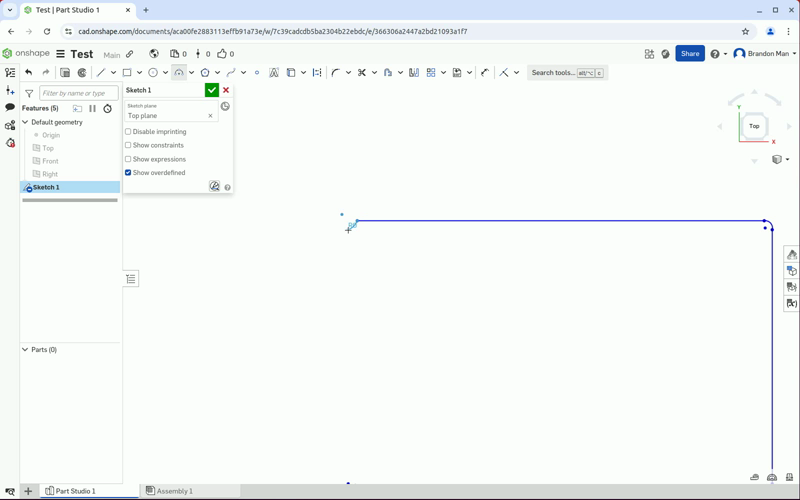
scroll(-6)
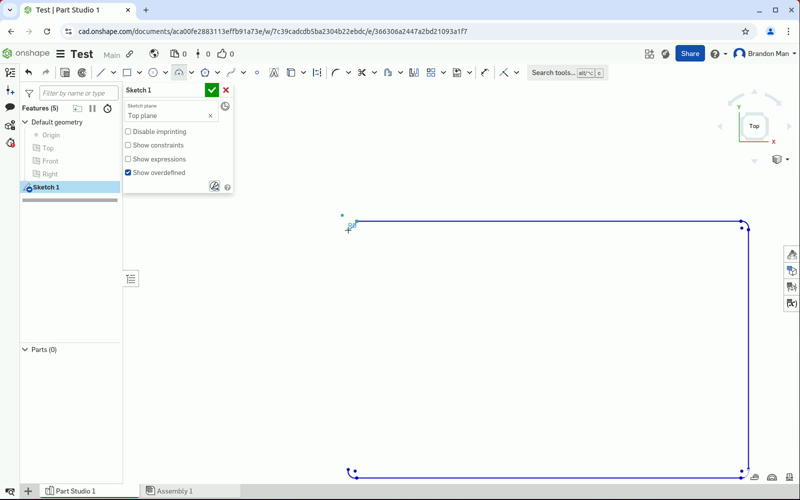
scroll(-6)
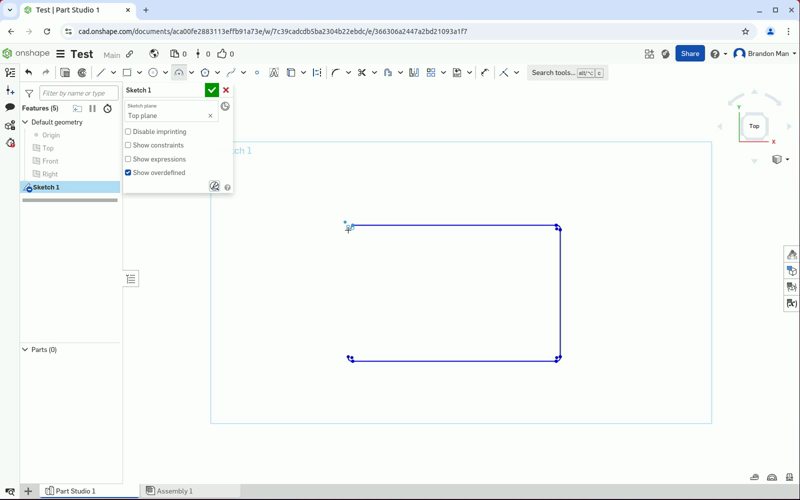
mouse_move(349, 226)
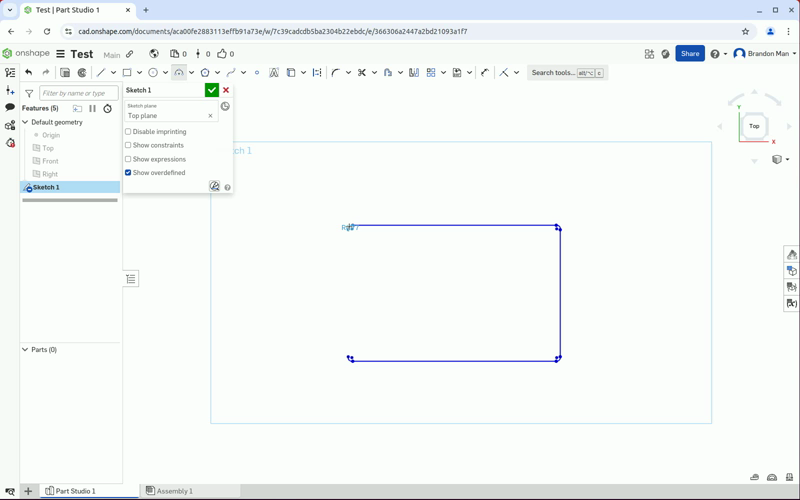
scroll(6)
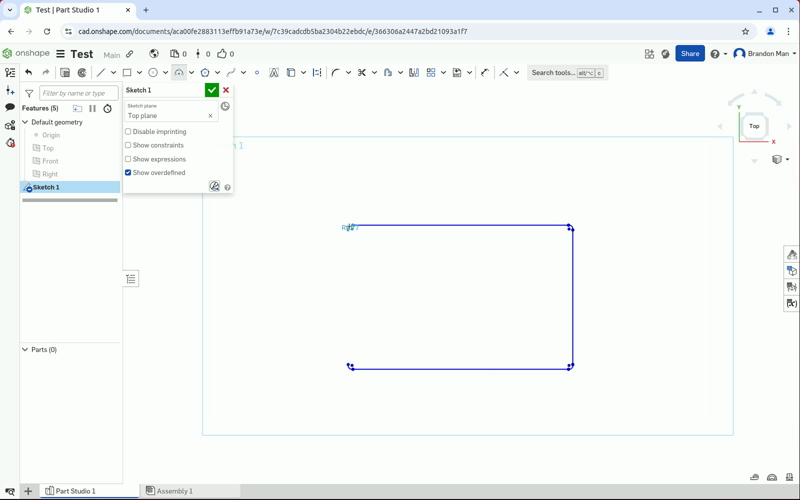
scroll(6)
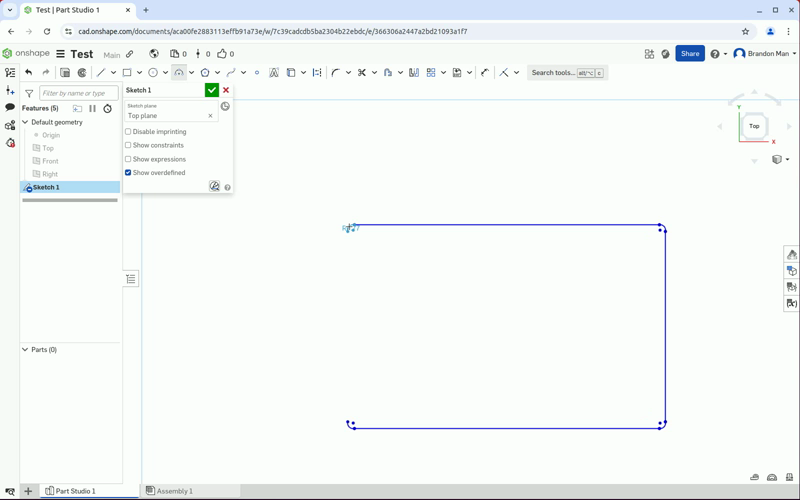
scroll(6)
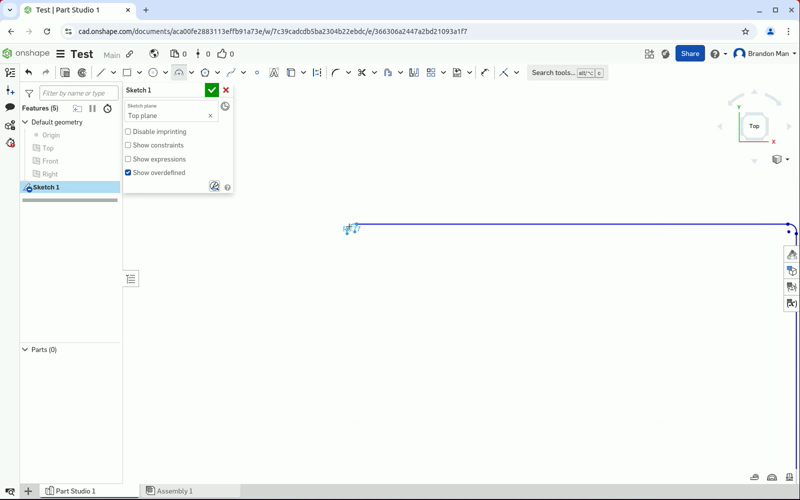
scroll(6)
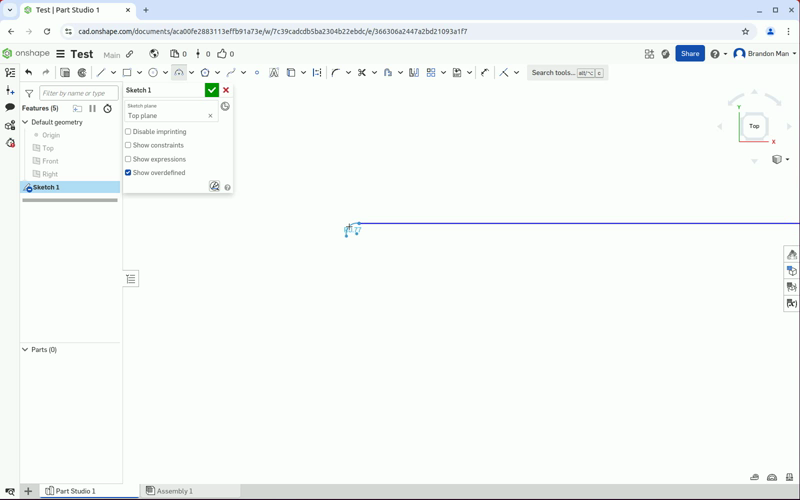
scroll(6)
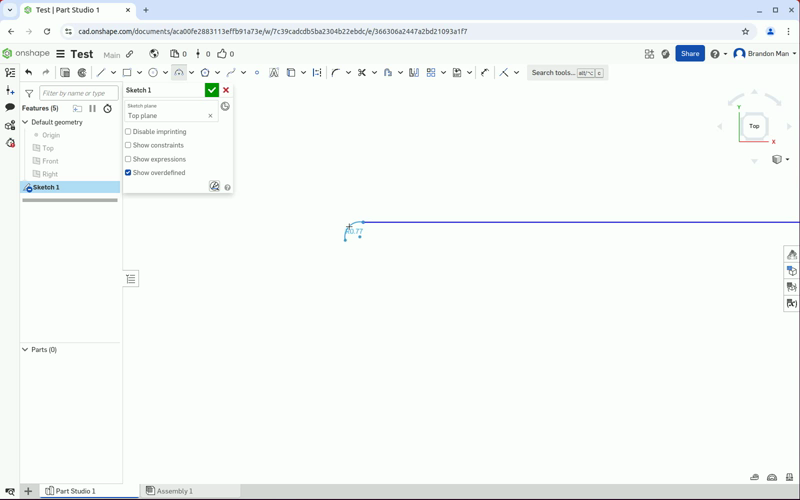
scroll(6)
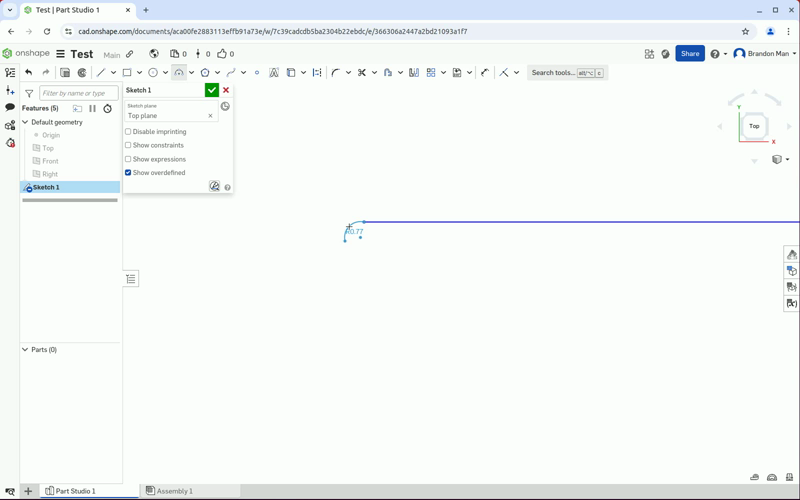
scroll(6)
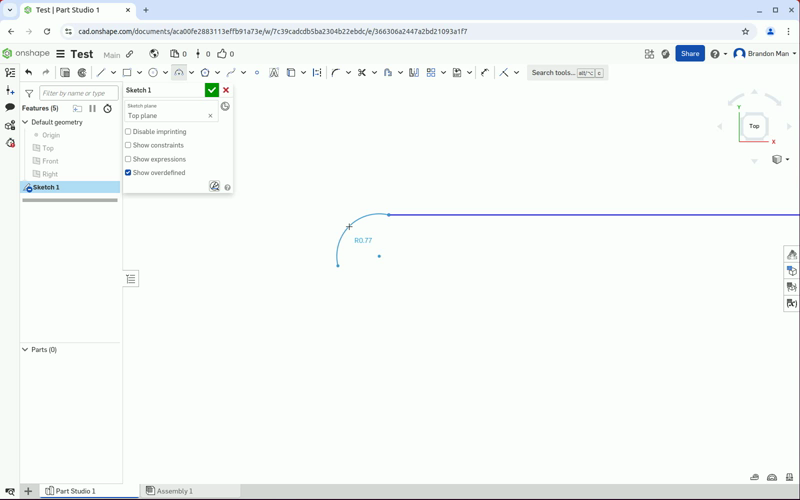
click(349, 226)
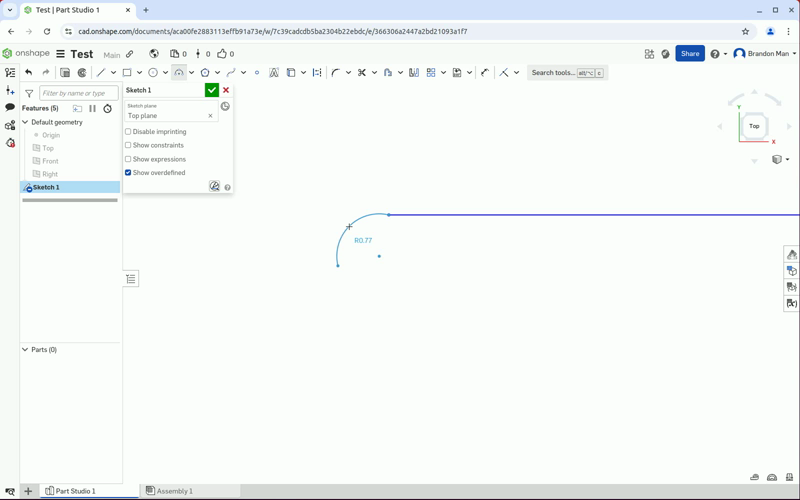
scroll(-6)
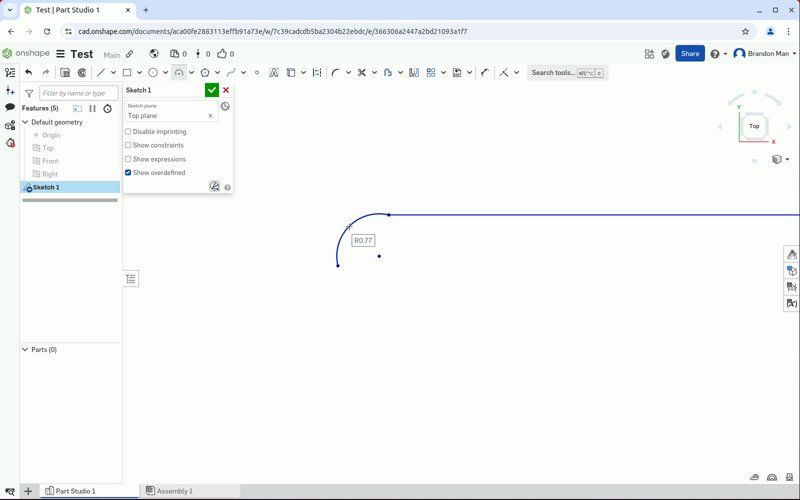
scroll(-6)
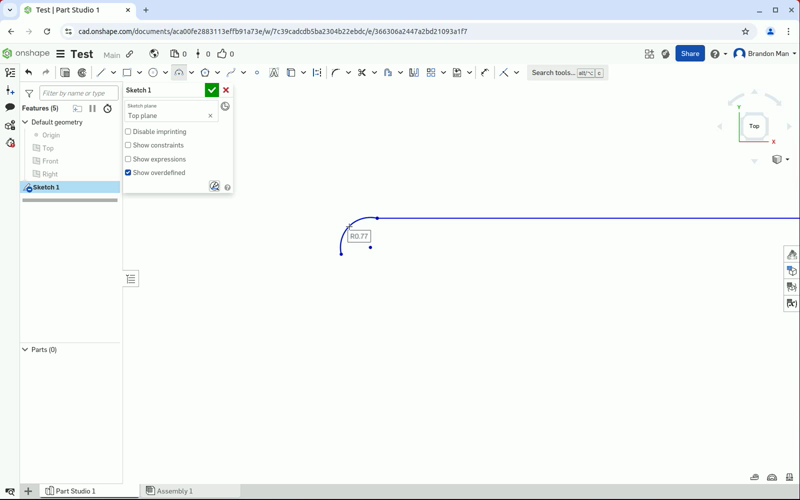
scroll(-6)
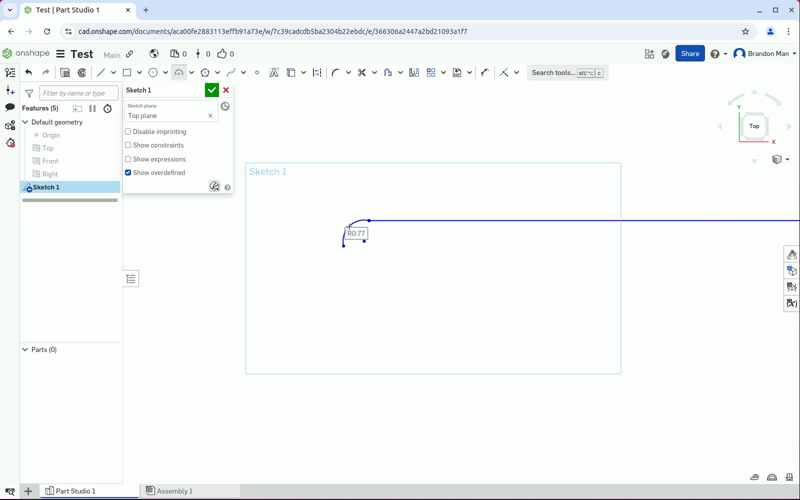
scroll(-6)
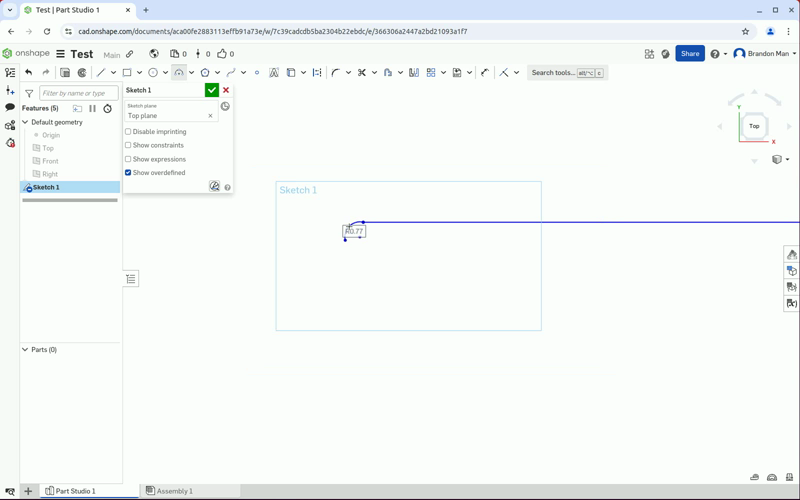
scroll(-6)
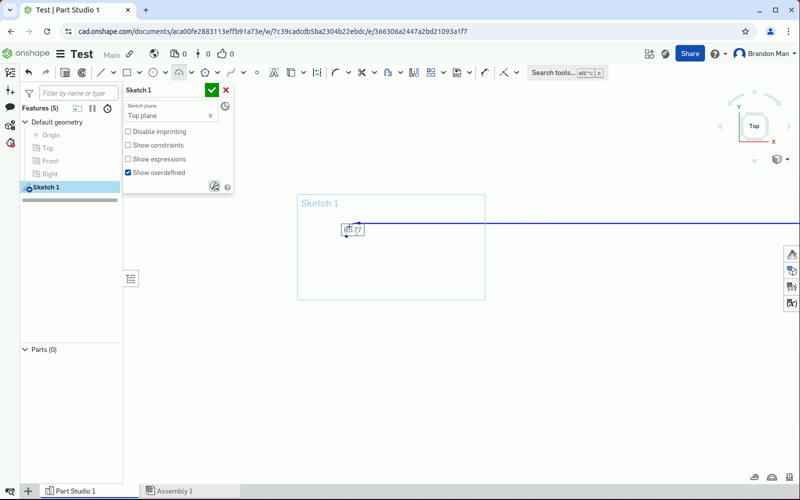
scroll(-6)
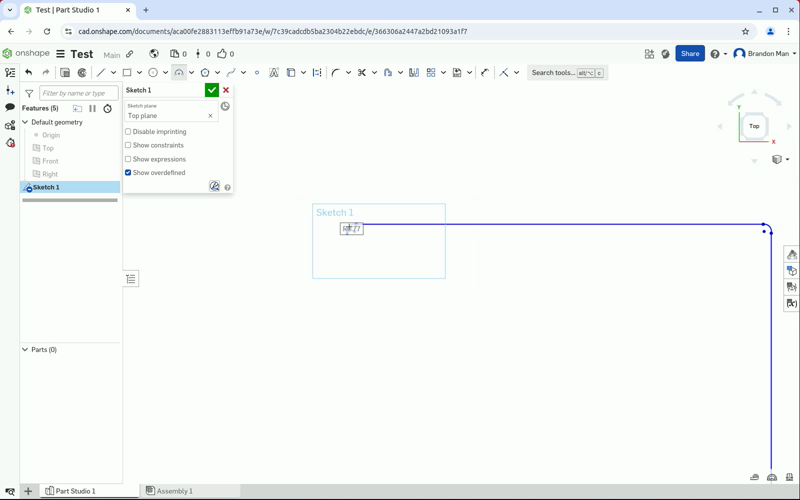
scroll(-6)
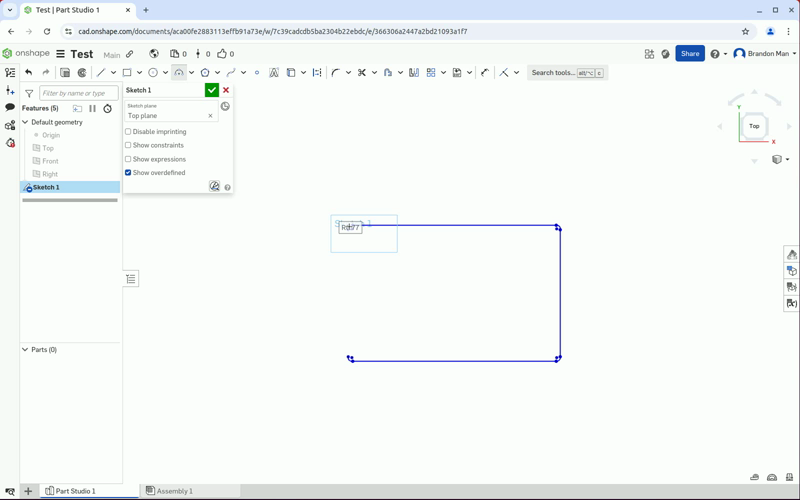
key_up(shift)
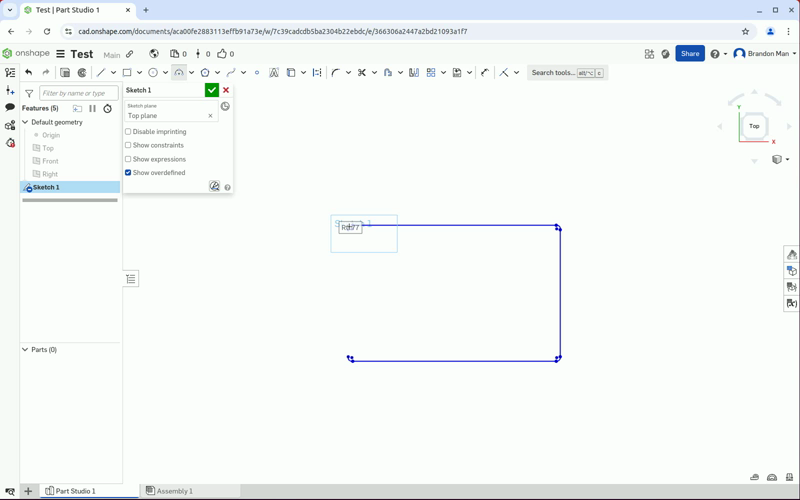
key(esc)
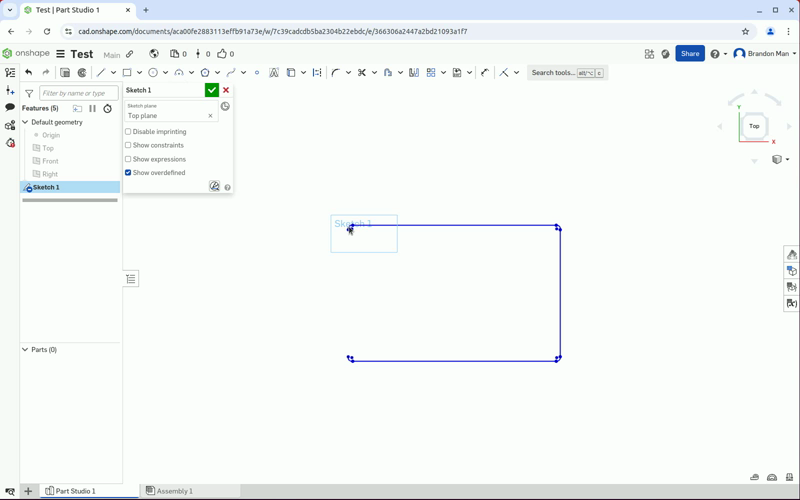
key(l)
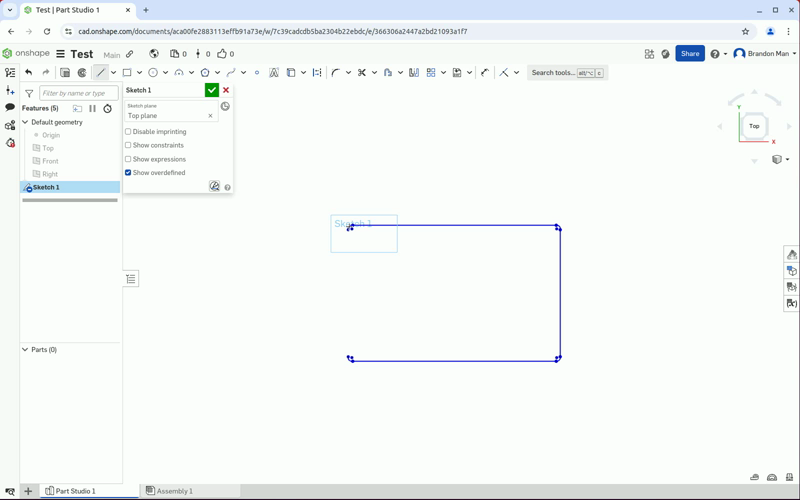
mouse_move(348, 229)
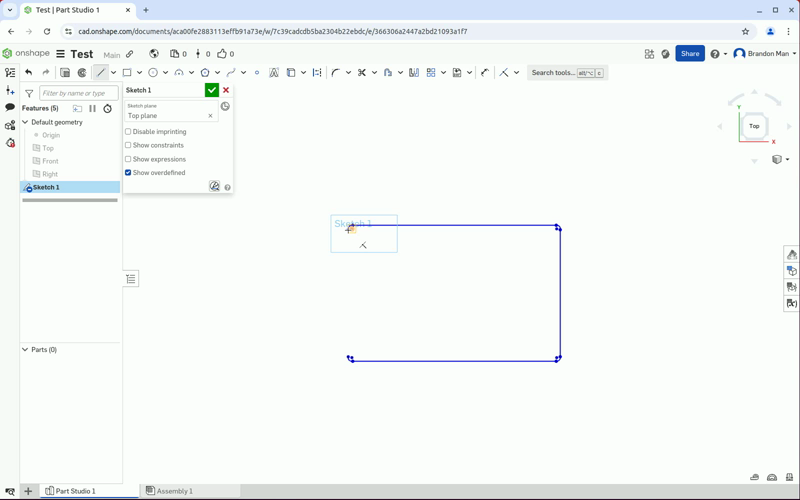
scroll(6)
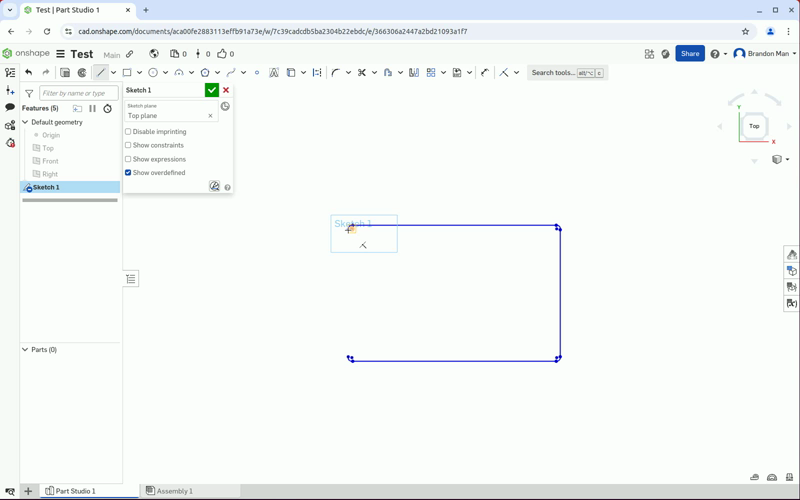
scroll(6)
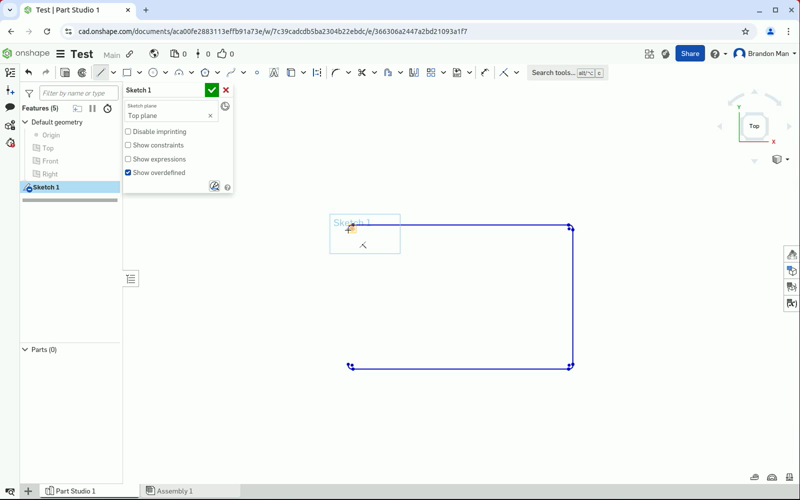
scroll(6)
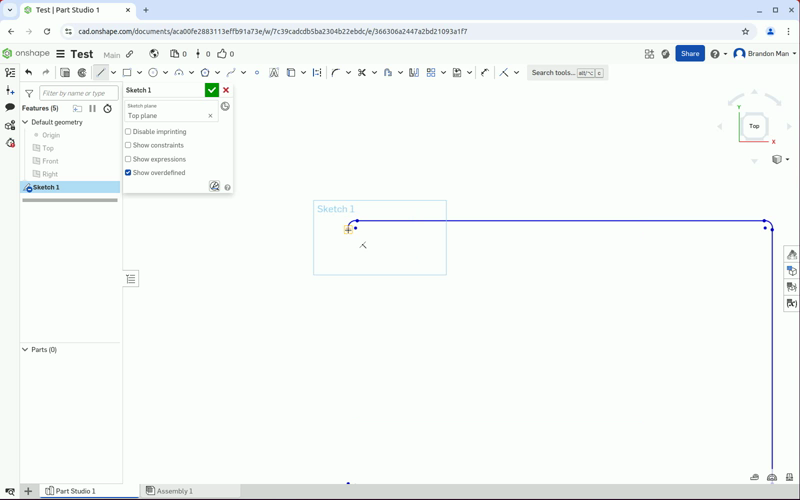
scroll(6)
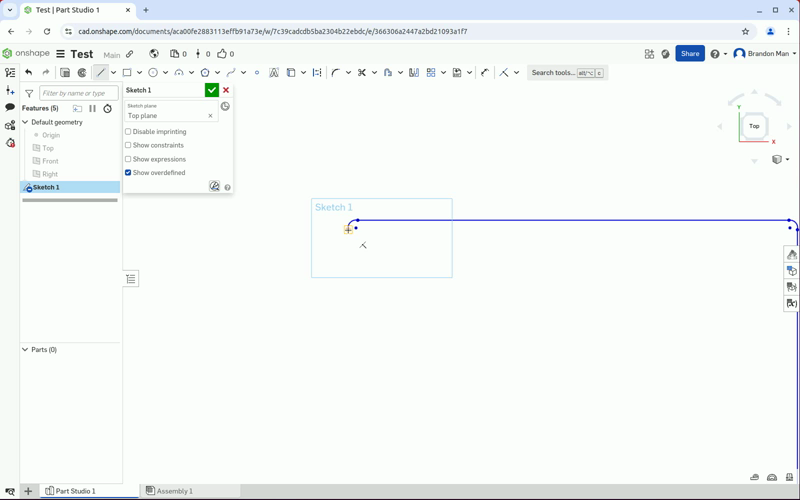
scroll(6)
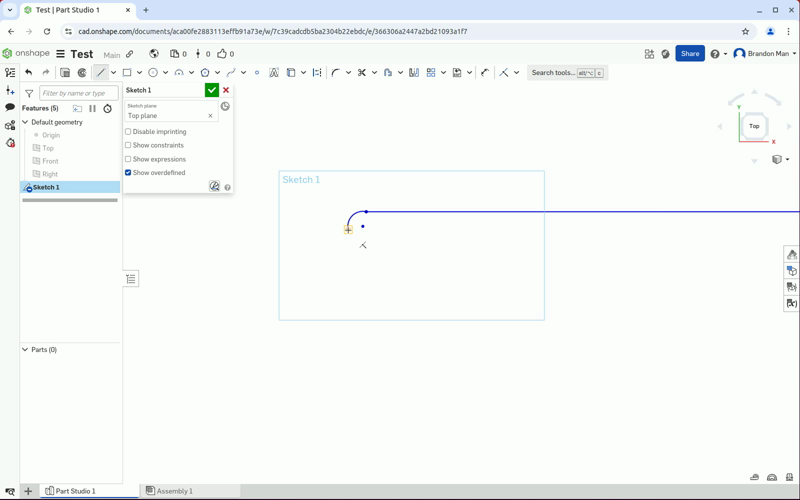
scroll(6)
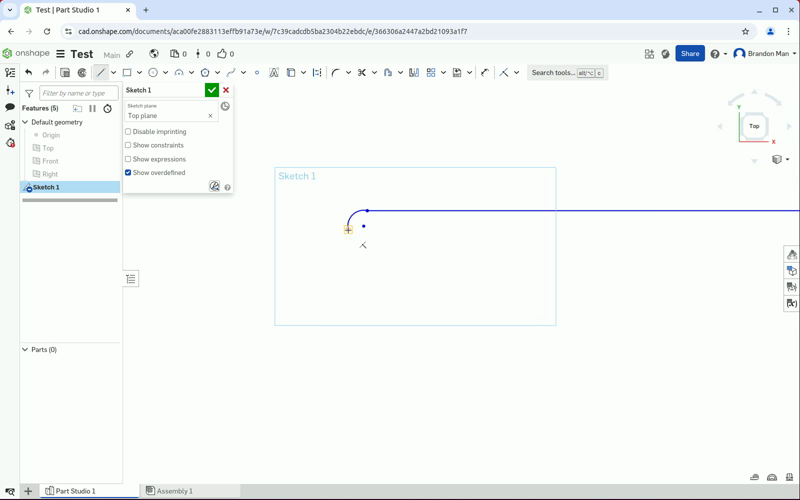
scroll(6)
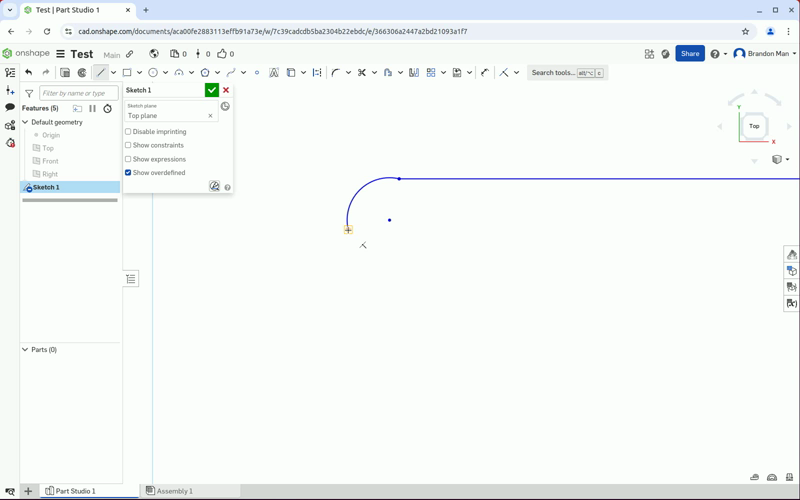
click(348, 229)
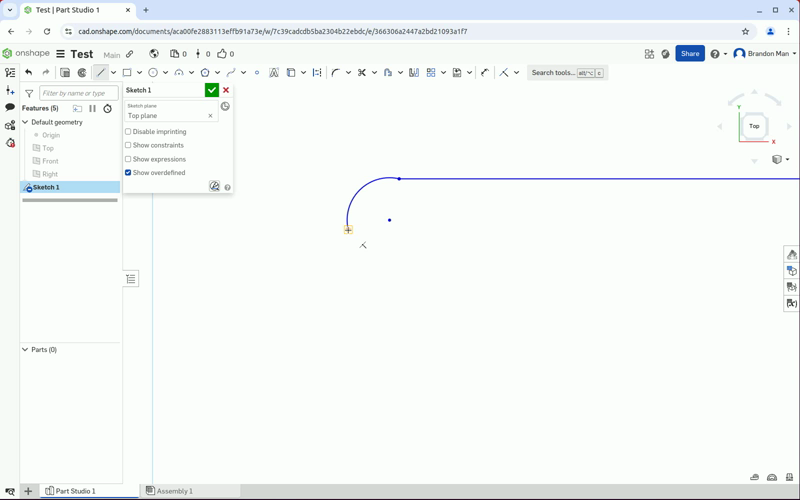
scroll(-6)
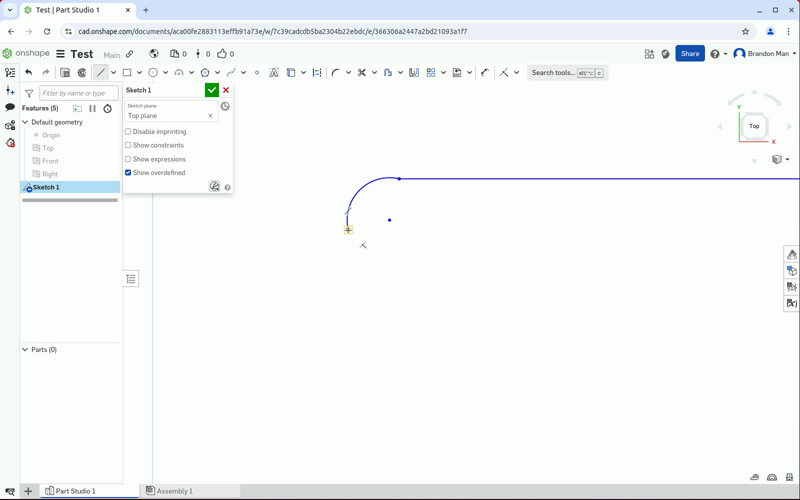
scroll(-6)
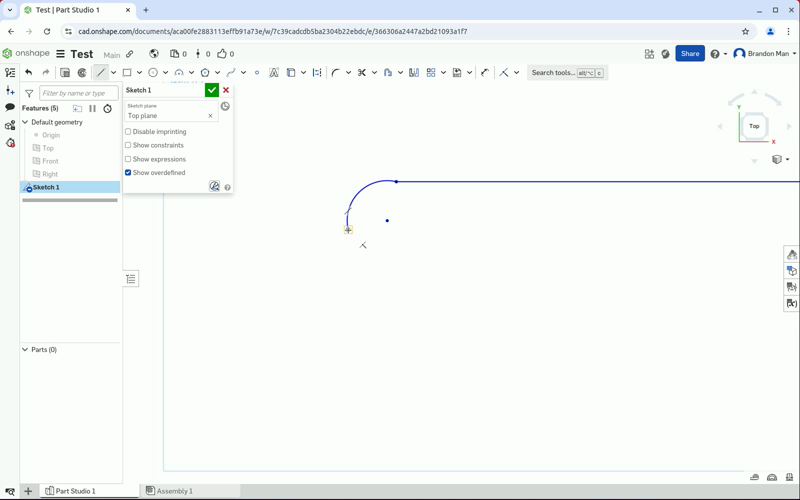
scroll(-6)
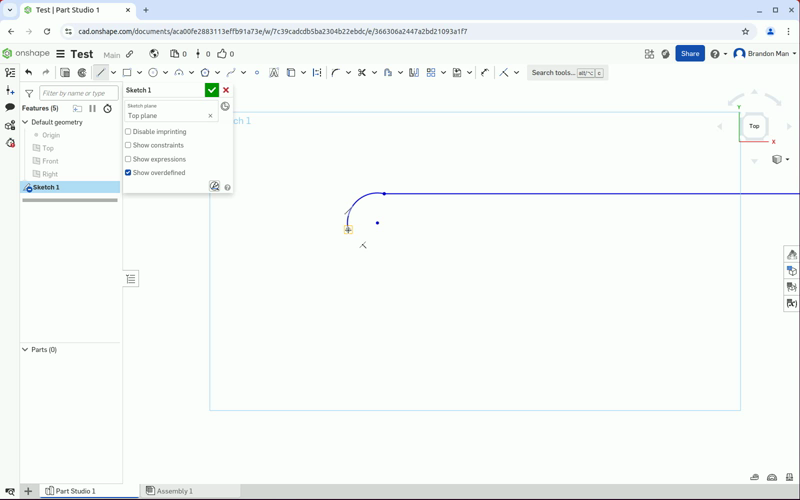
scroll(-6)
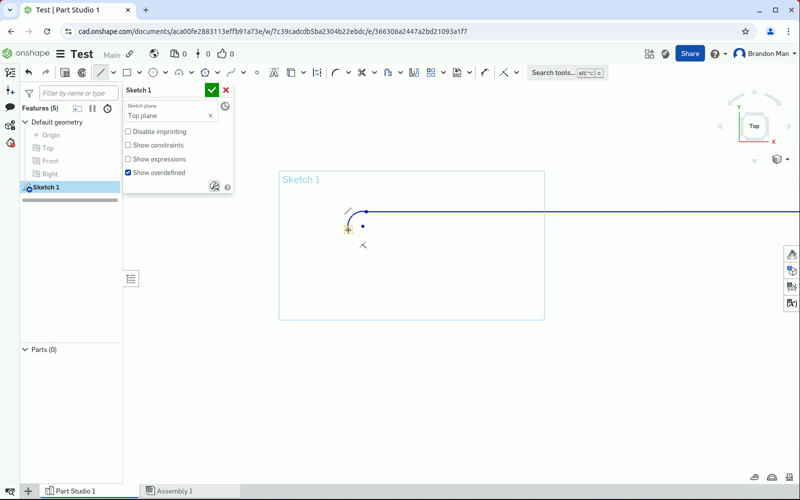
scroll(-6)
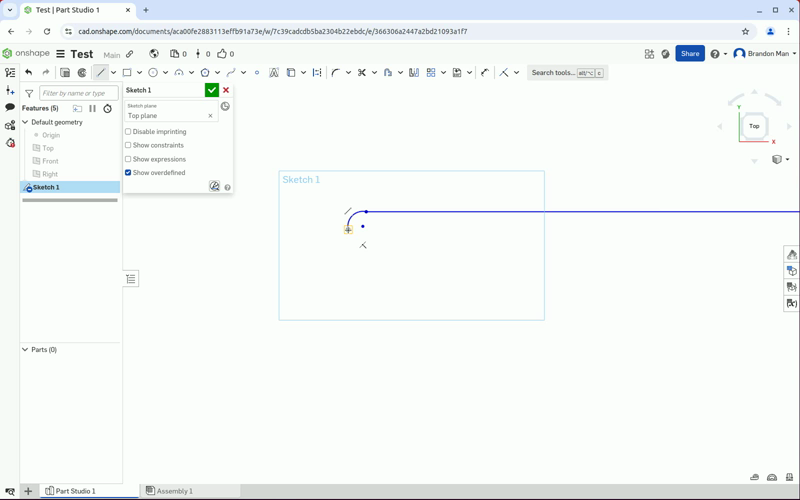
scroll(-6)
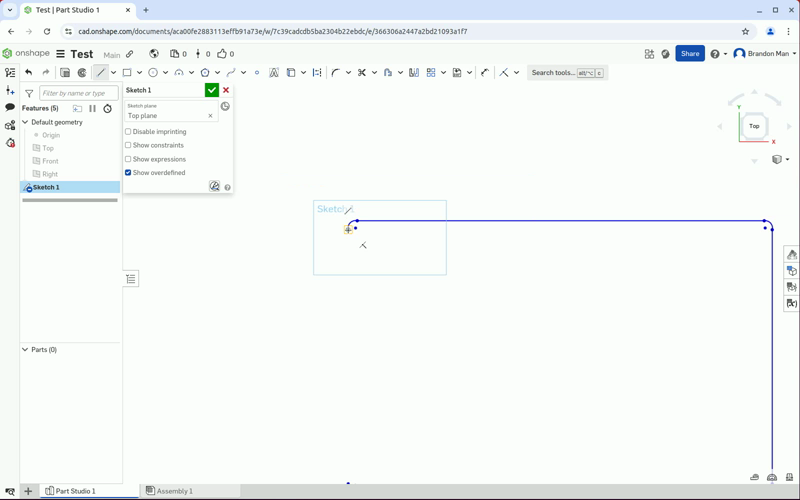
scroll(-6)
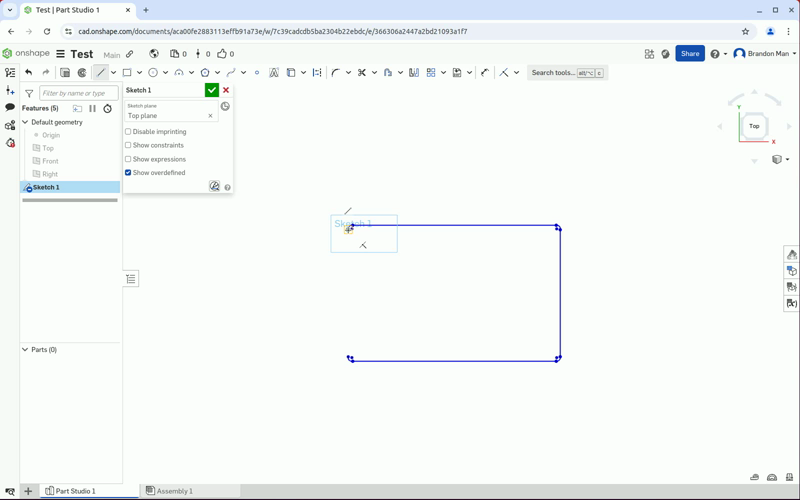
key_down(shift)
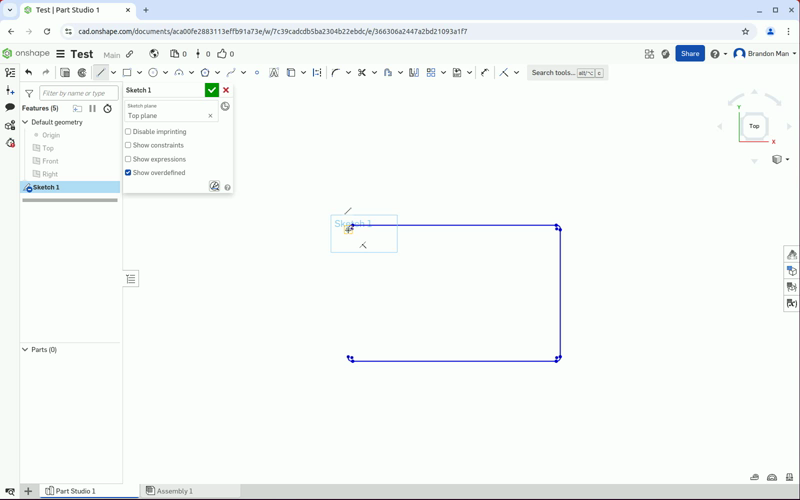
mouse_move(348, 356)
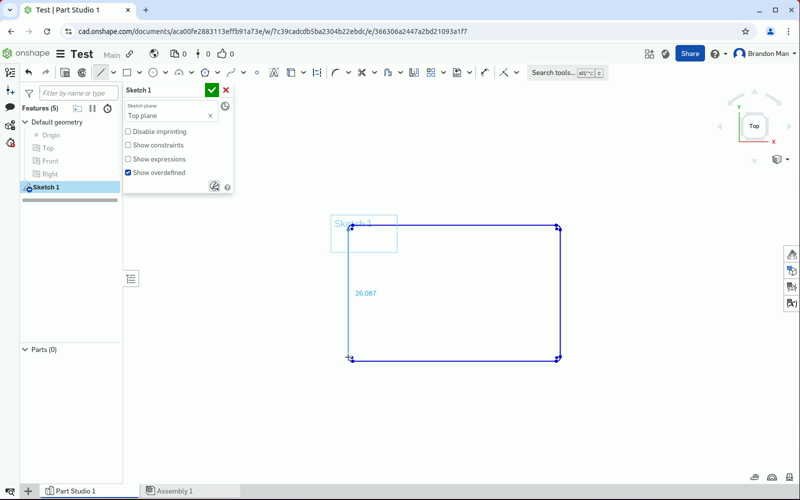
scroll(6)
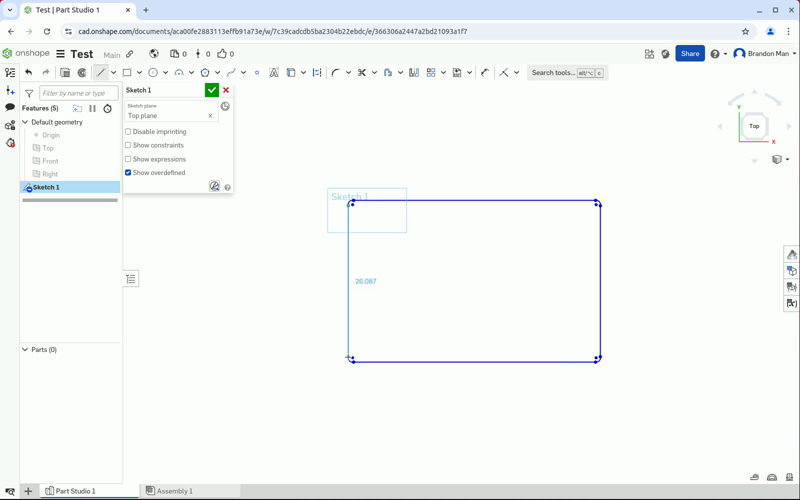
scroll(6)
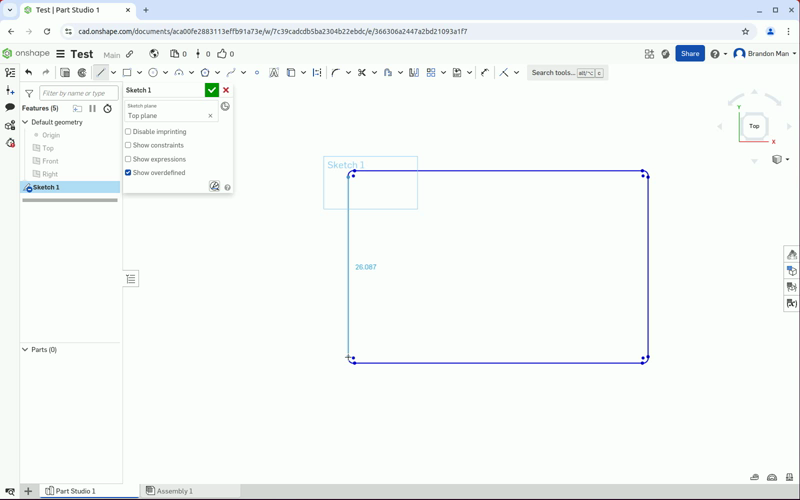
scroll(6)
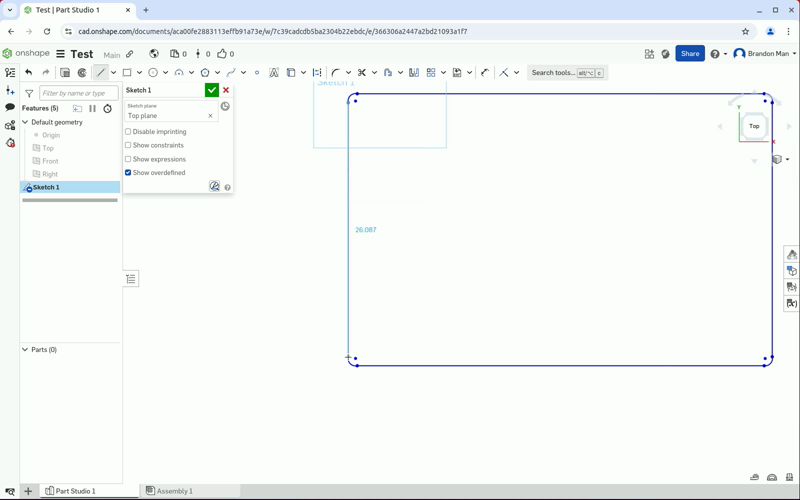
scroll(6)
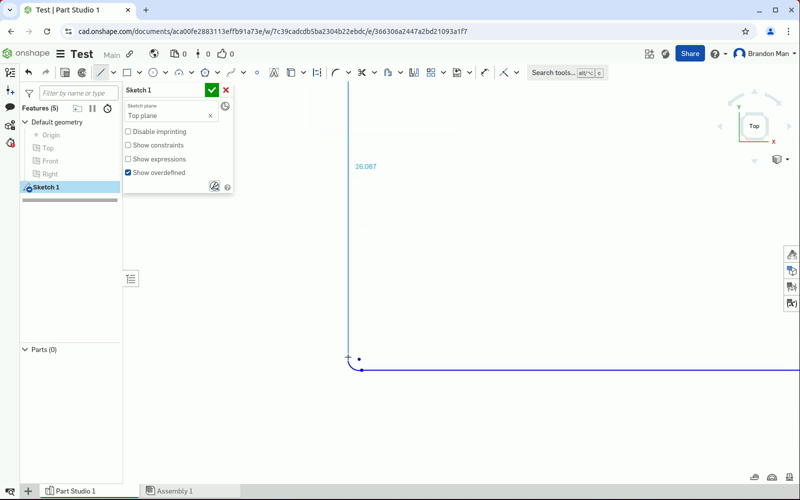
scroll(6)
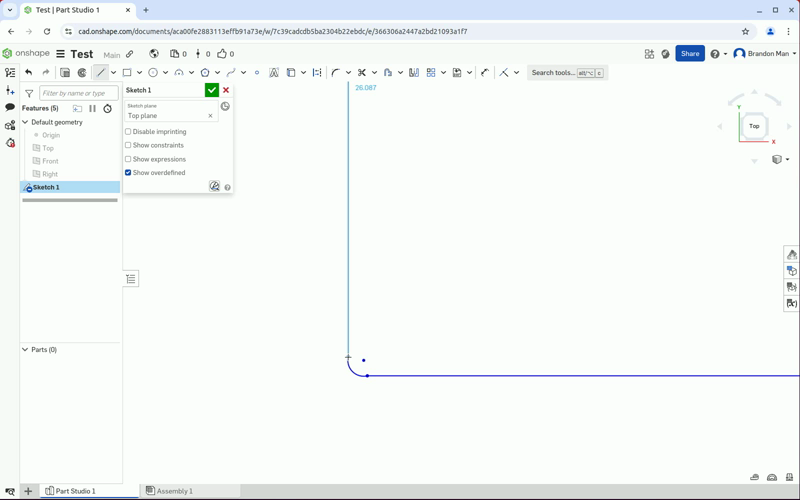
scroll(6)
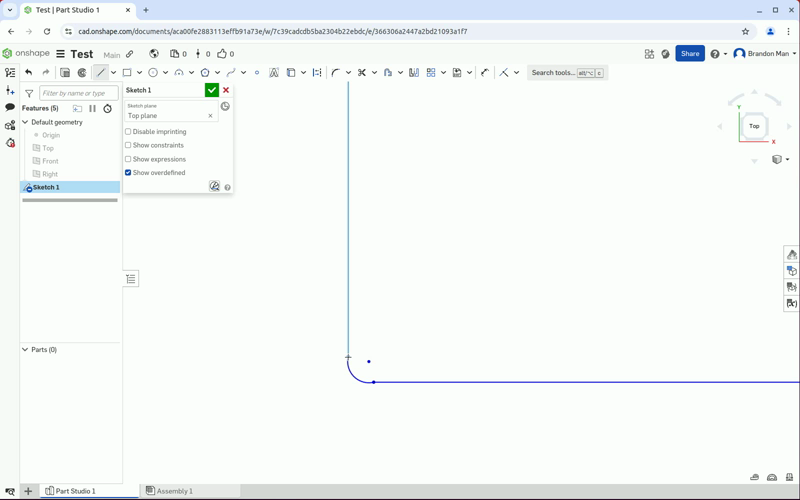
scroll(6)
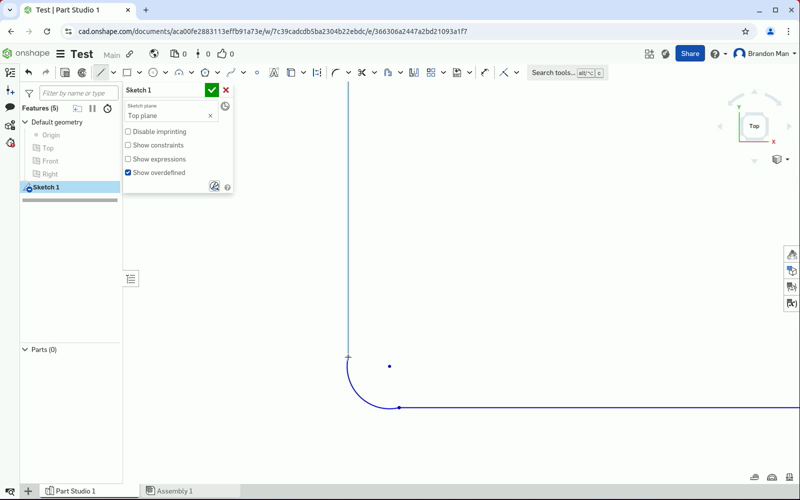
key_up(shift)
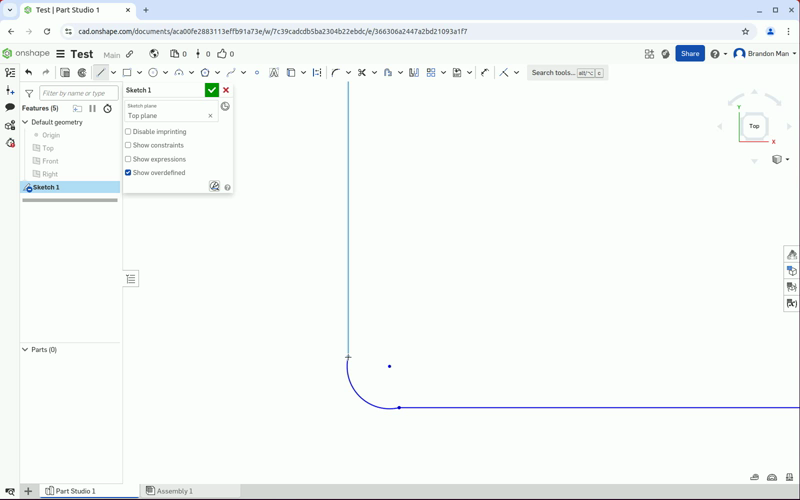
click(348, 356)
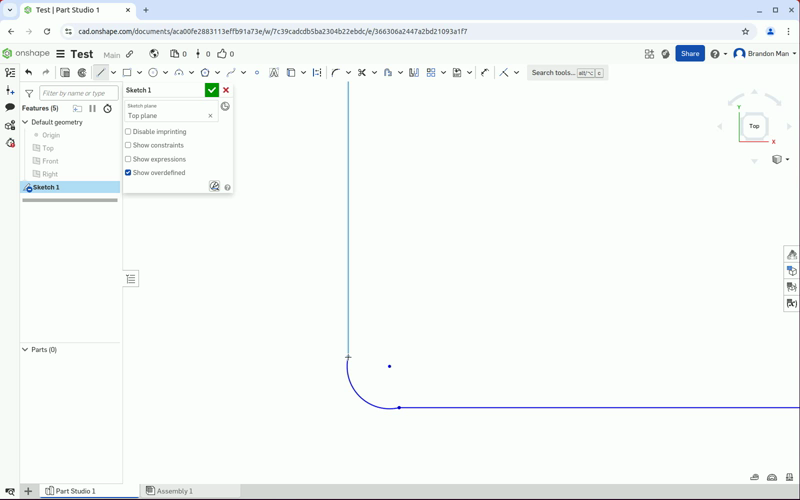
scroll(-6)
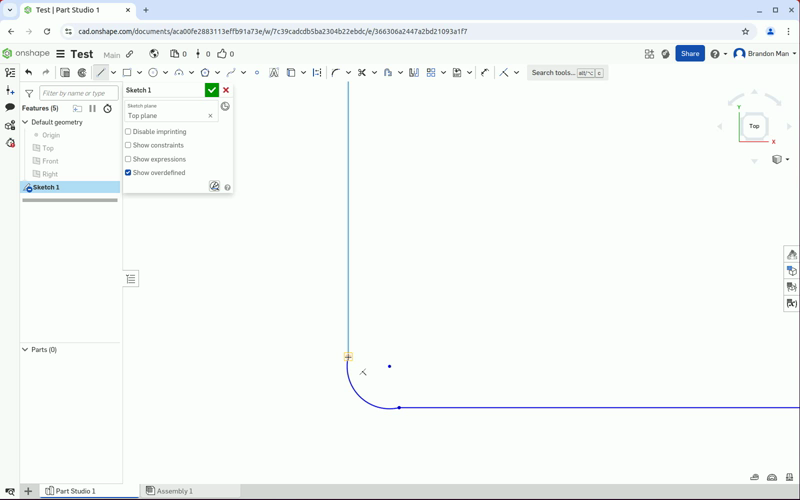
scroll(-6)
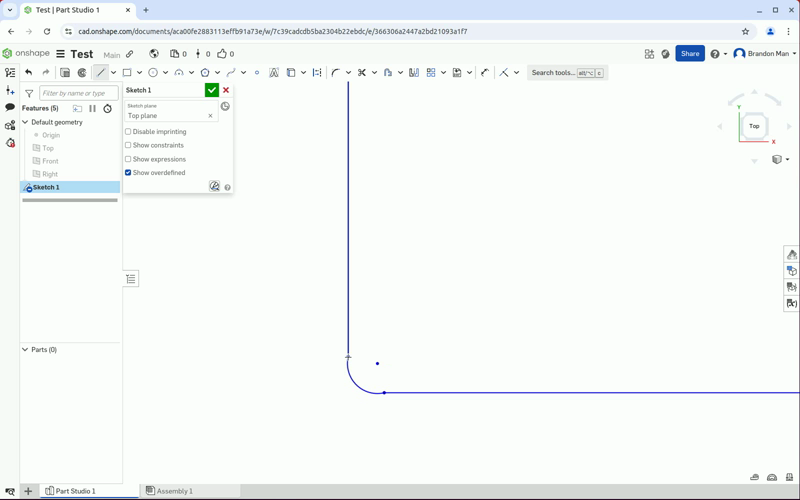
scroll(-6)
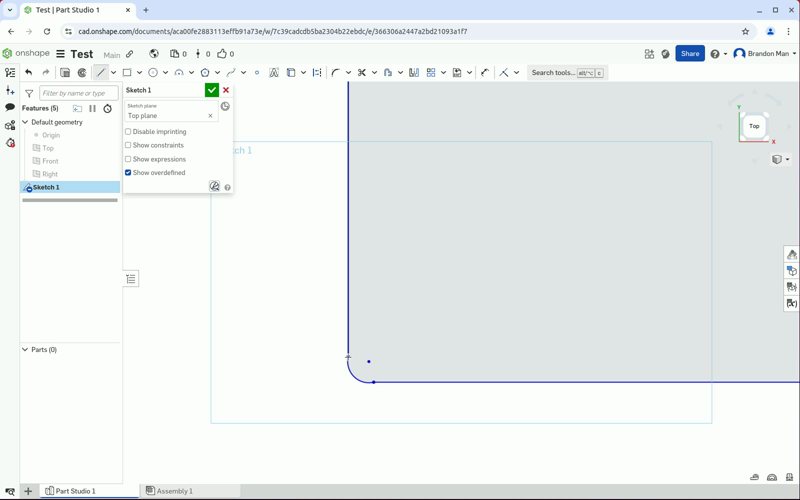
scroll(-6)
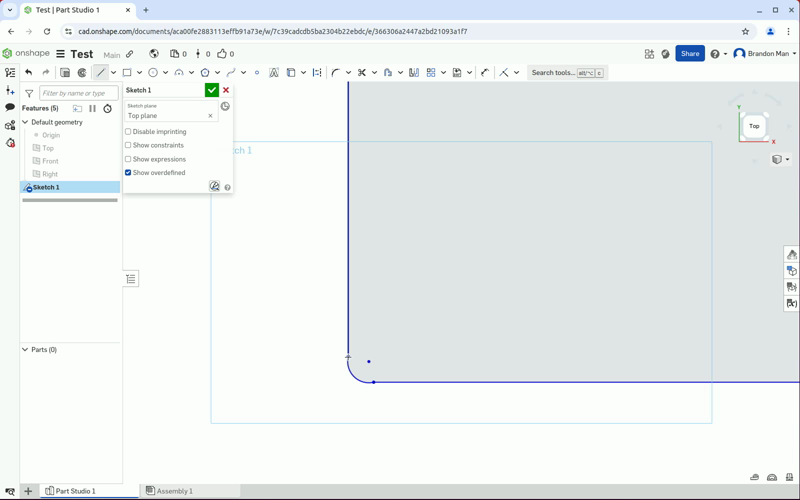
scroll(-6)
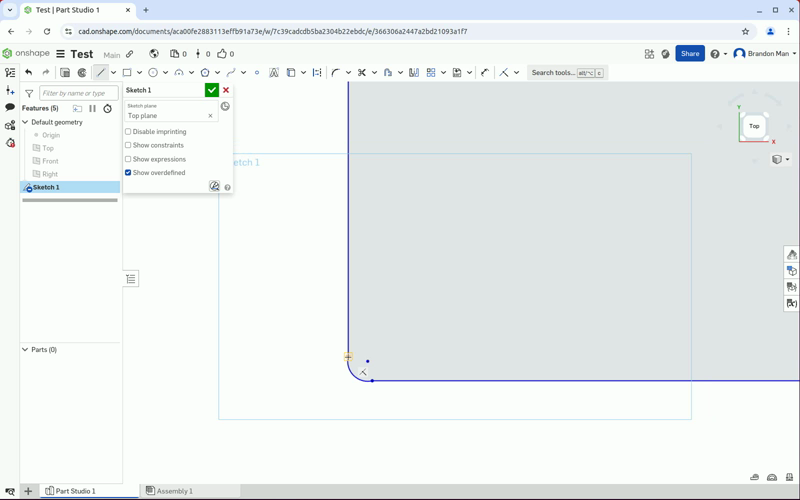
scroll(-6)
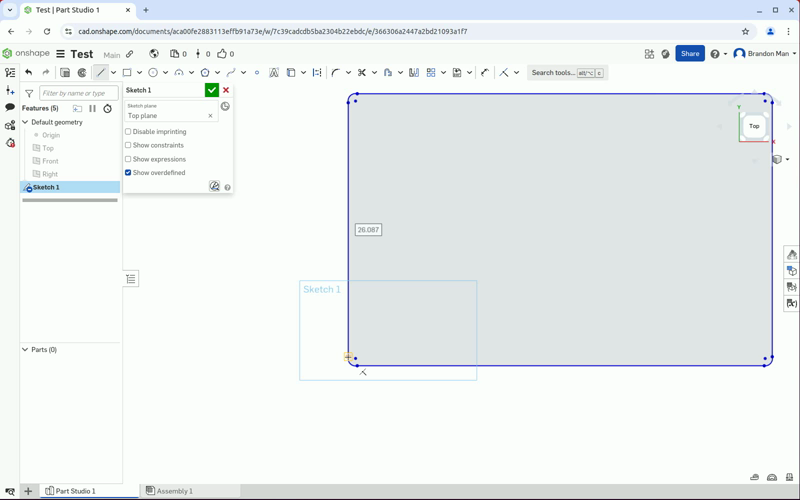
scroll(-6)
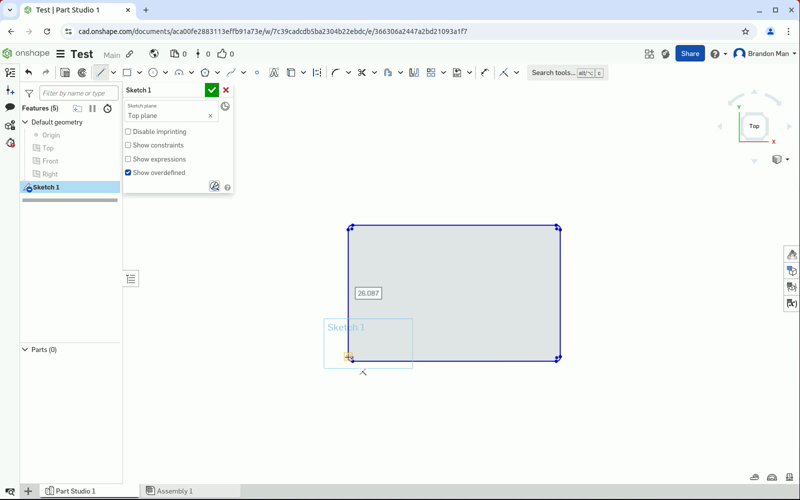
key(esc)
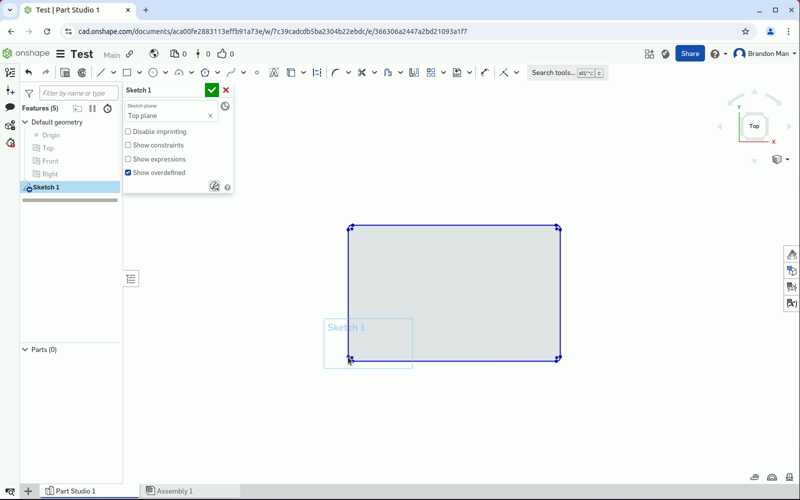
mouse_move(517, 310)
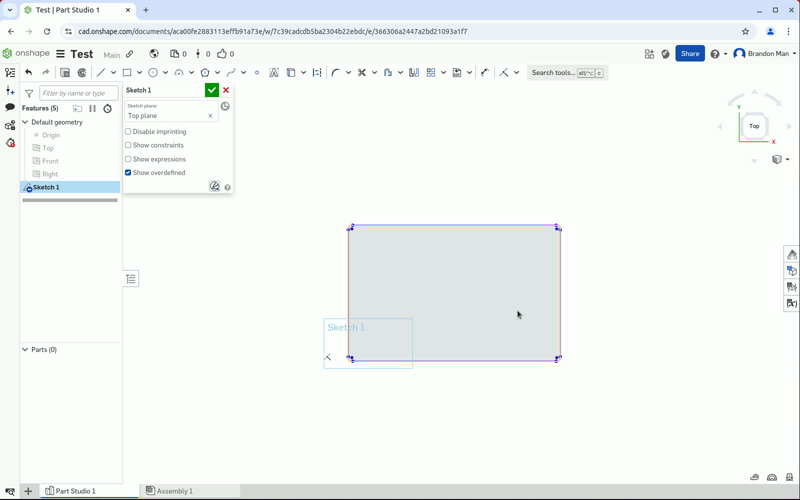
click(517, 310)
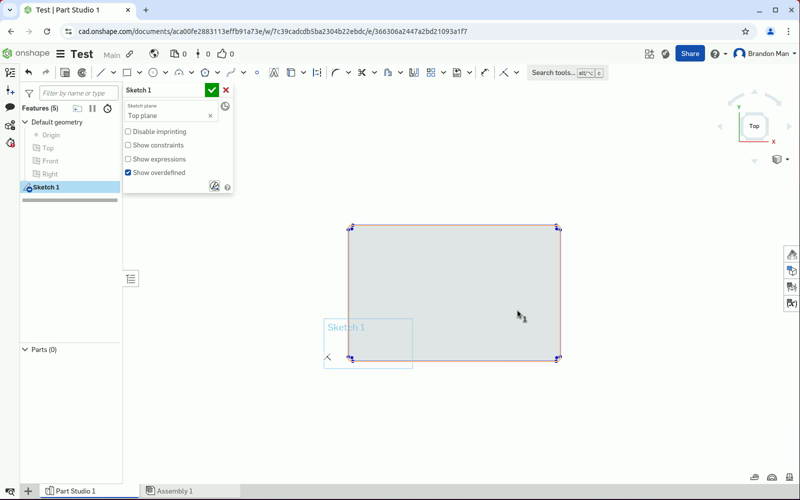
mouse_move(73, 352)
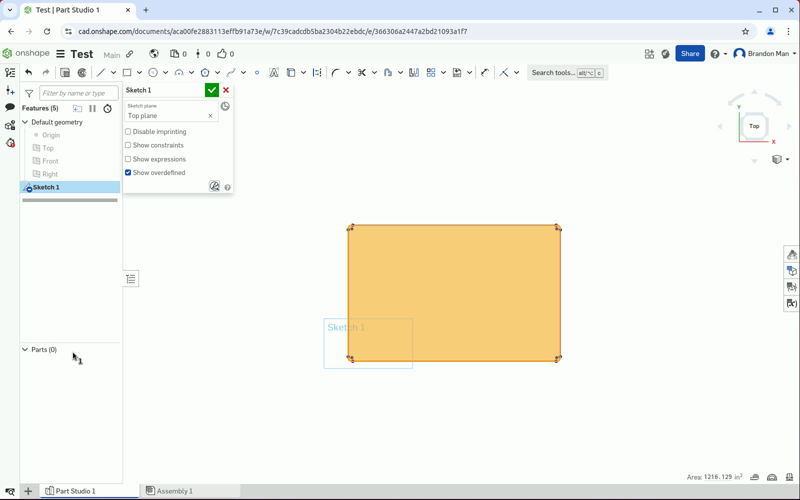
key(shift+y)
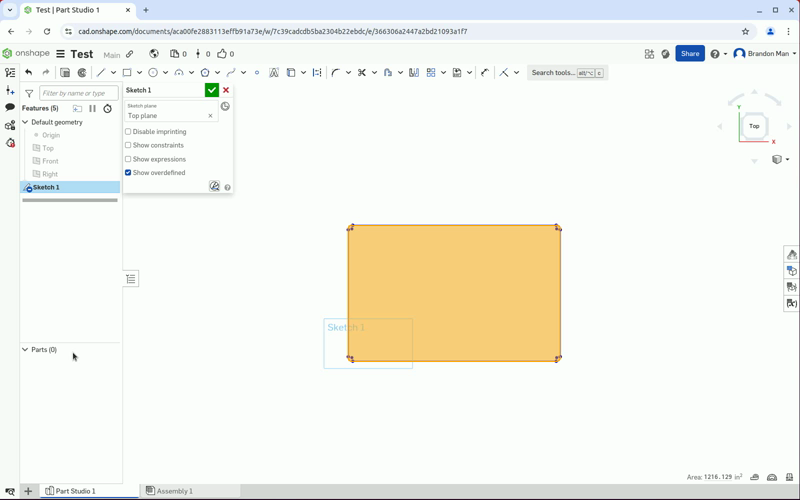
key(shift+e)
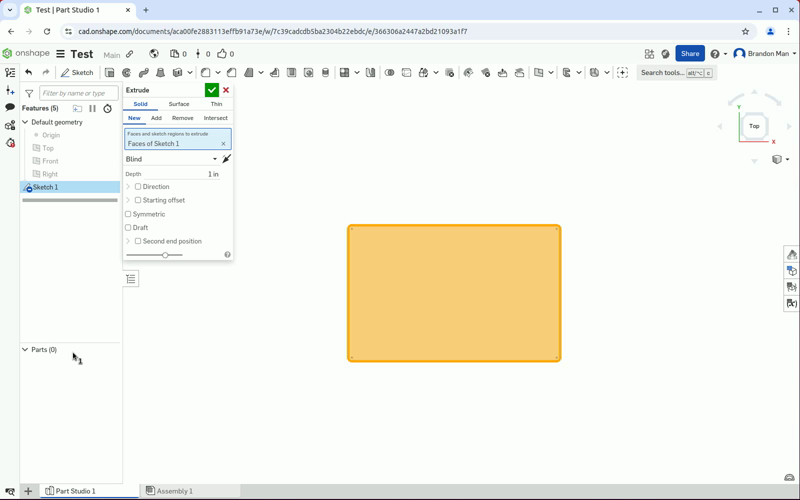
mouse_move(143, 106)
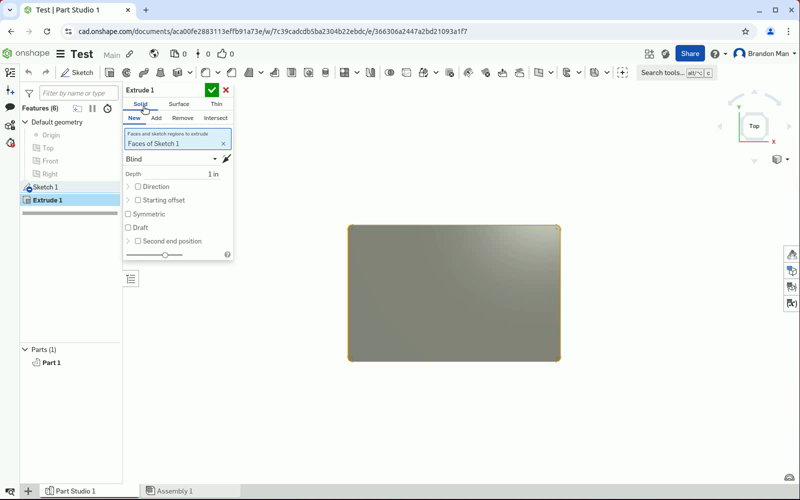
click(143, 106)
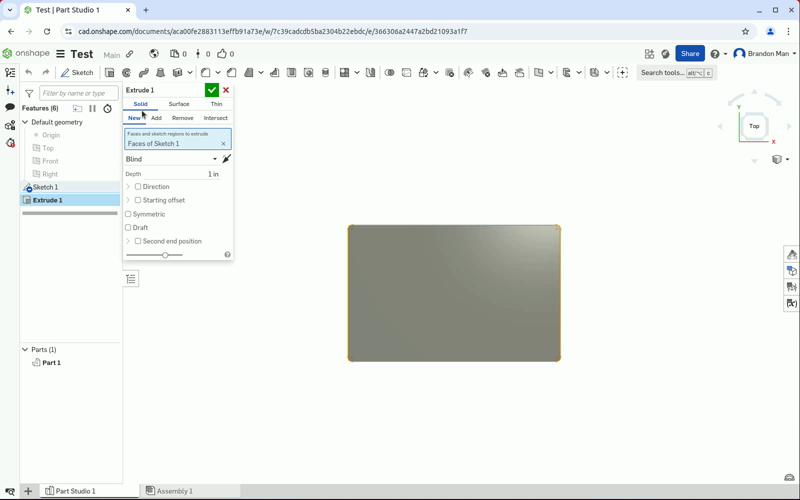
mouse_move(137, 120)
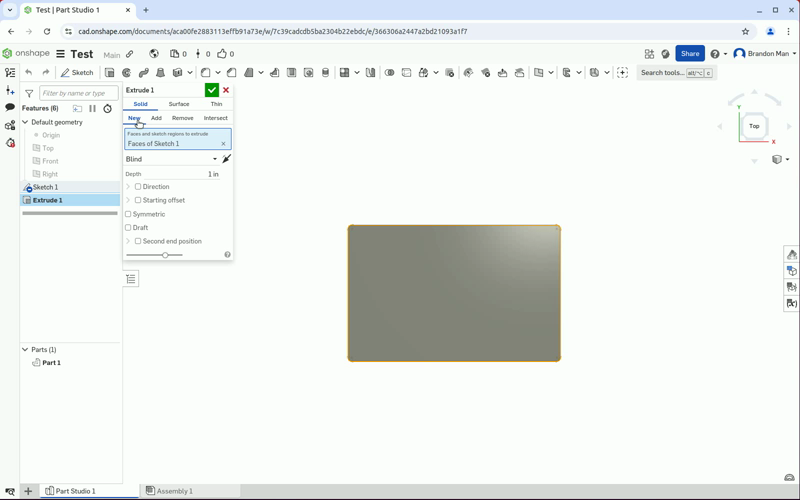
click(137, 120)
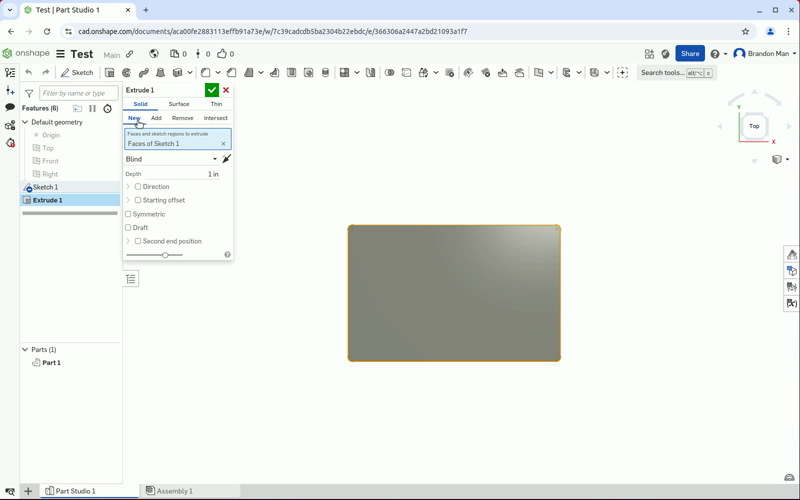
key(tab, 4)
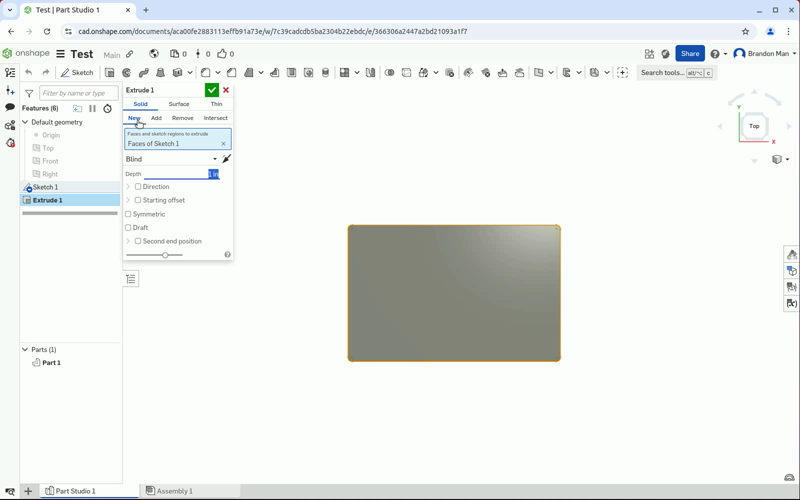
text(0.481)
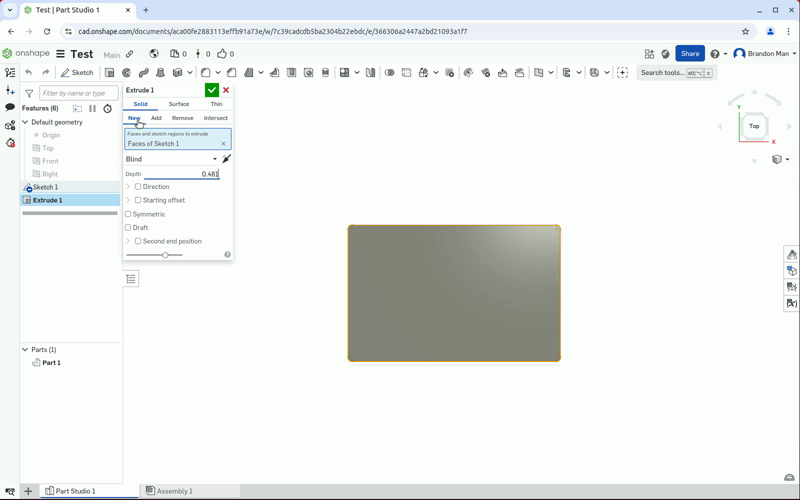
key(enter)
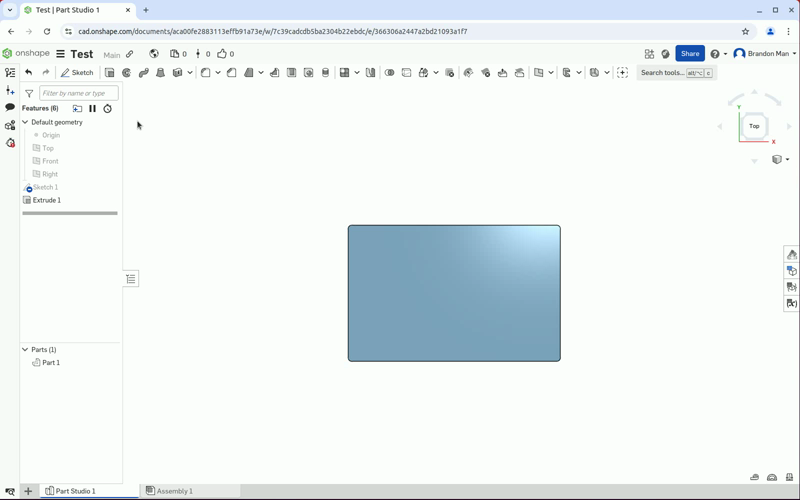
key(shift+h)
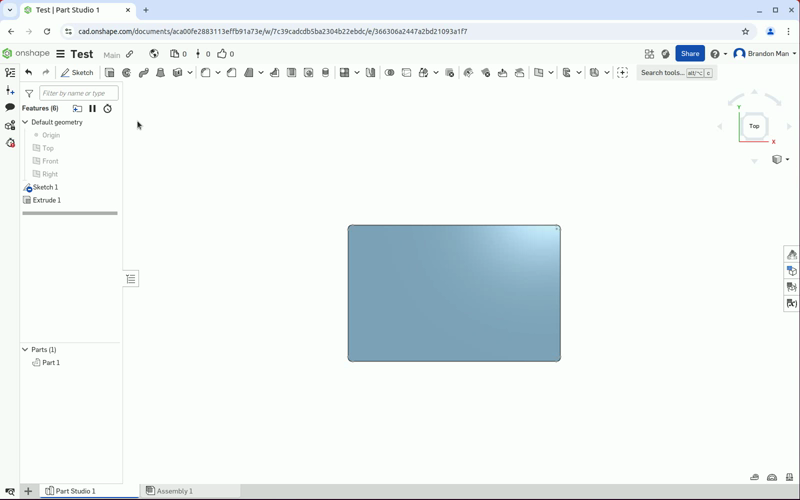
key(shift+h)
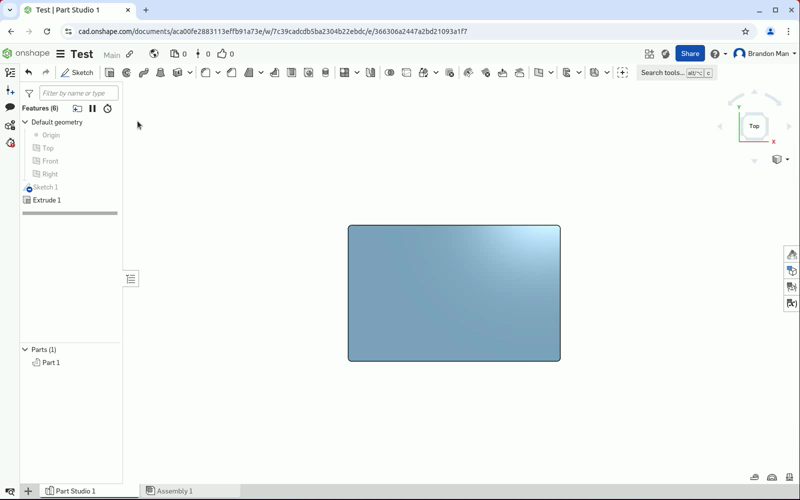
mouse_move(73, 189)
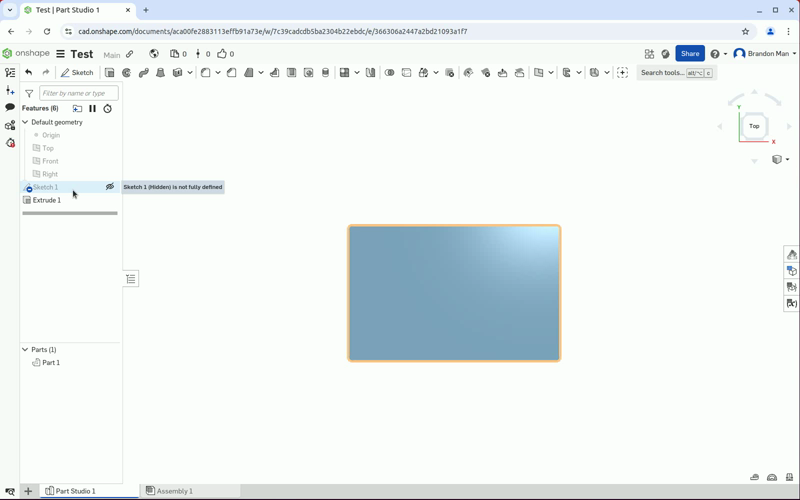
click(73, 189)
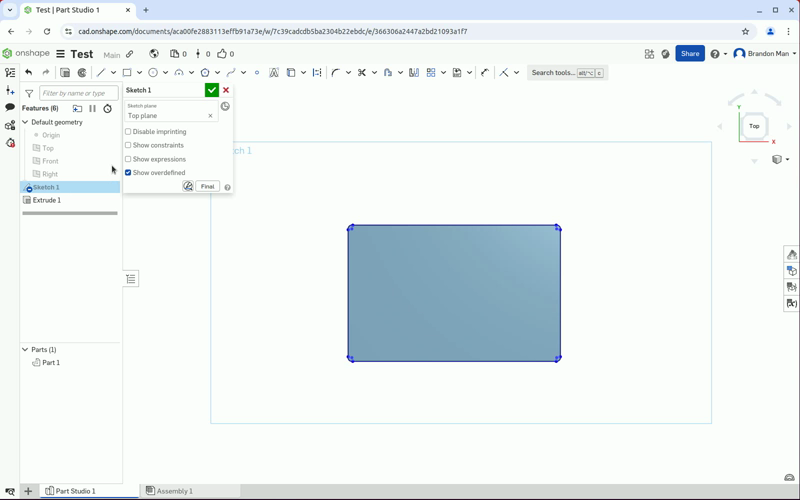
mouse_move(229, 92)
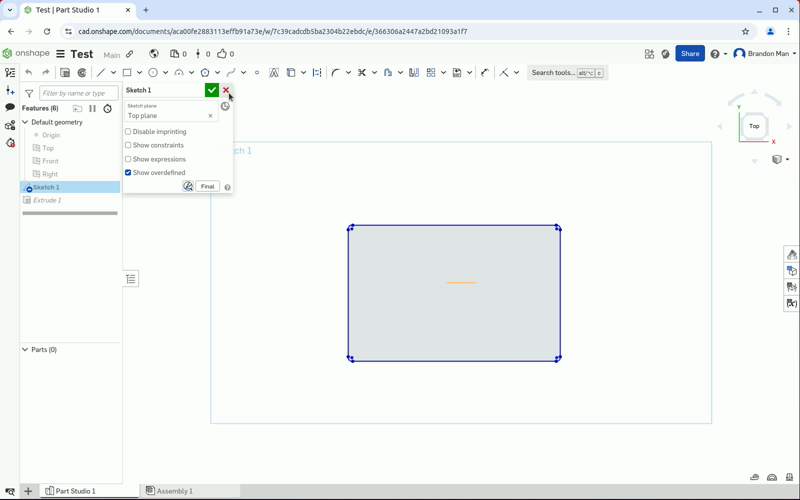
click(229, 92)
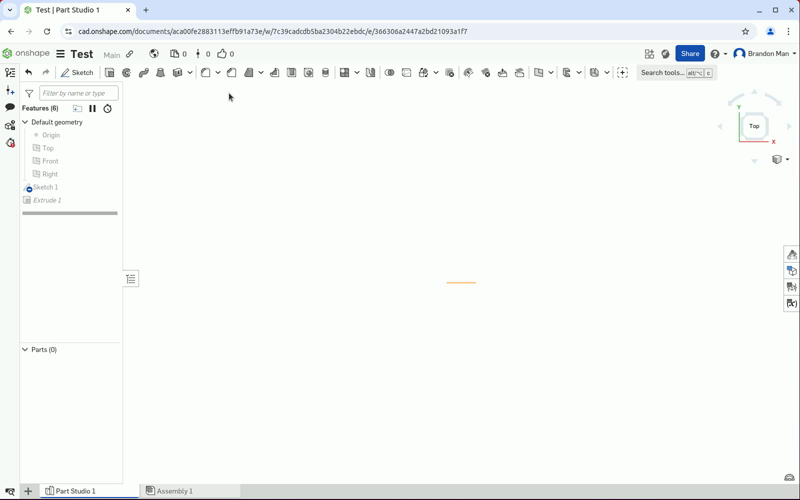
mouse_move(541, 75)
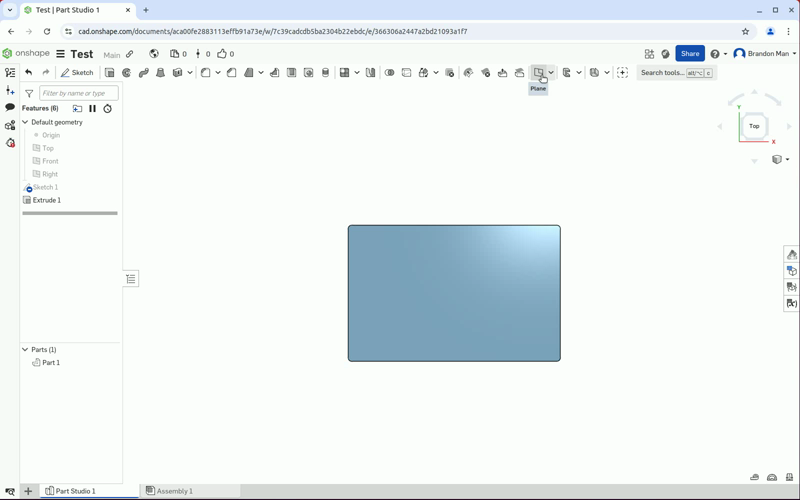
click(541, 75)
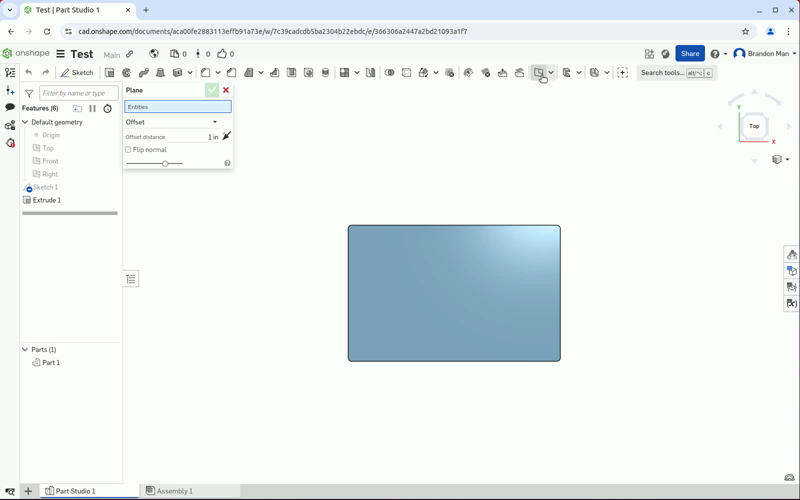
mouse_move(73, 150)
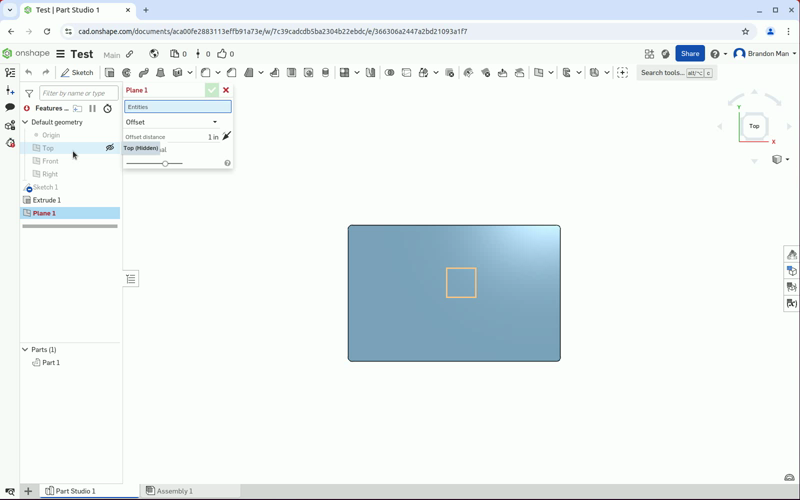
click(73, 150)
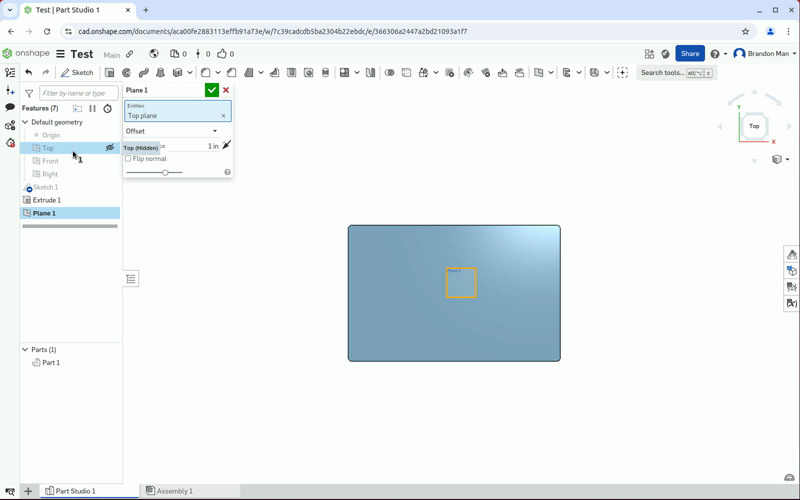
key(tab, 2)
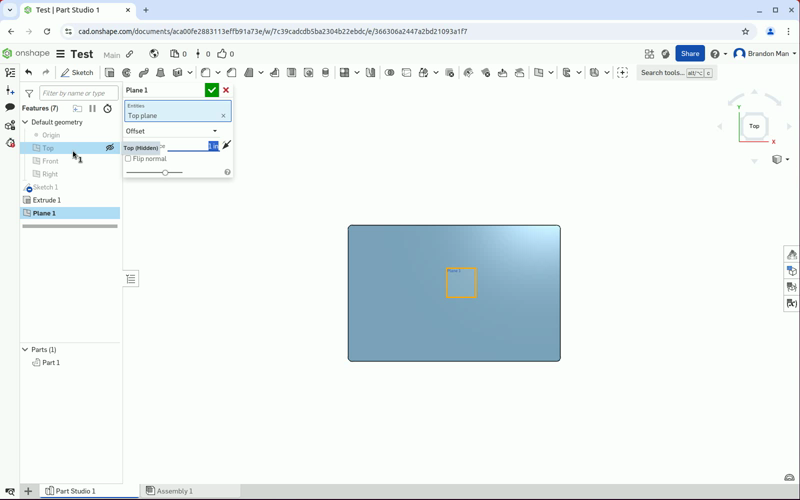
text(0.493)
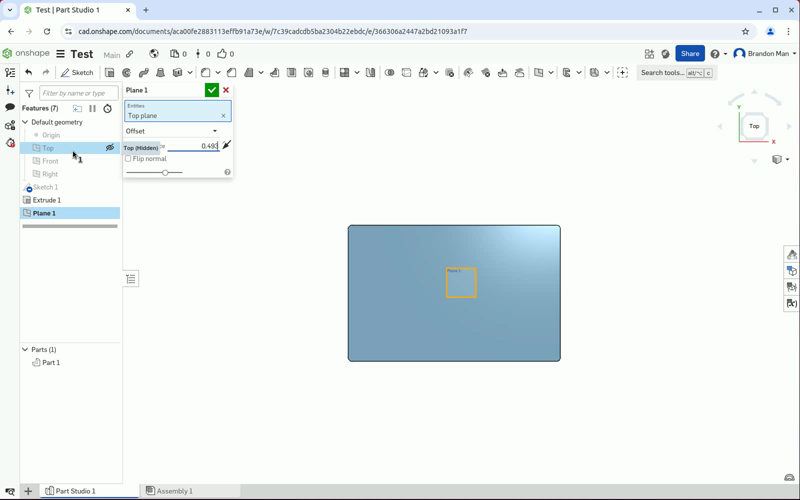
key(enter, 2)
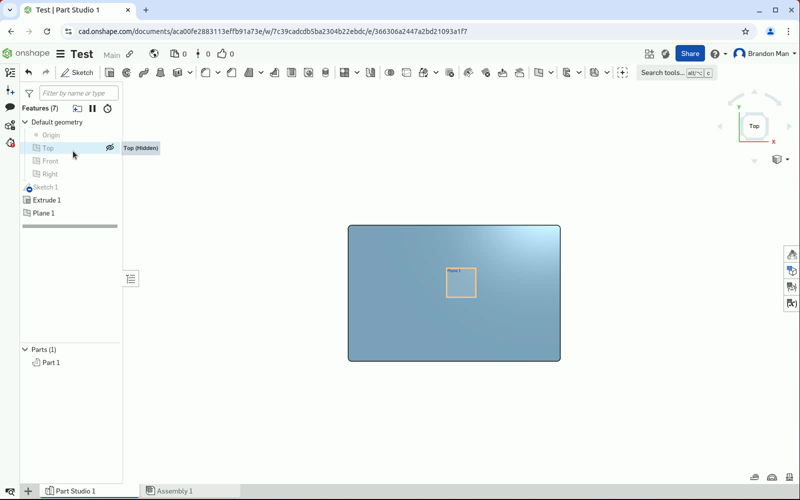
key(shift+s)
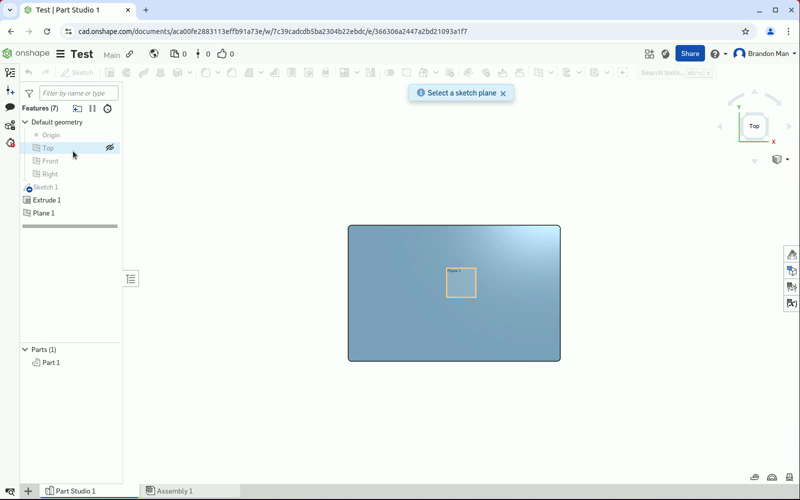
mouse_move(73, 215)
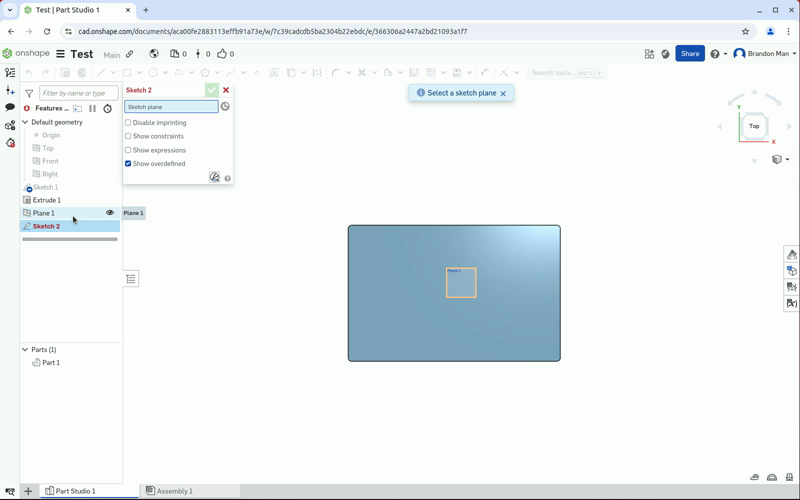
click(73, 215)
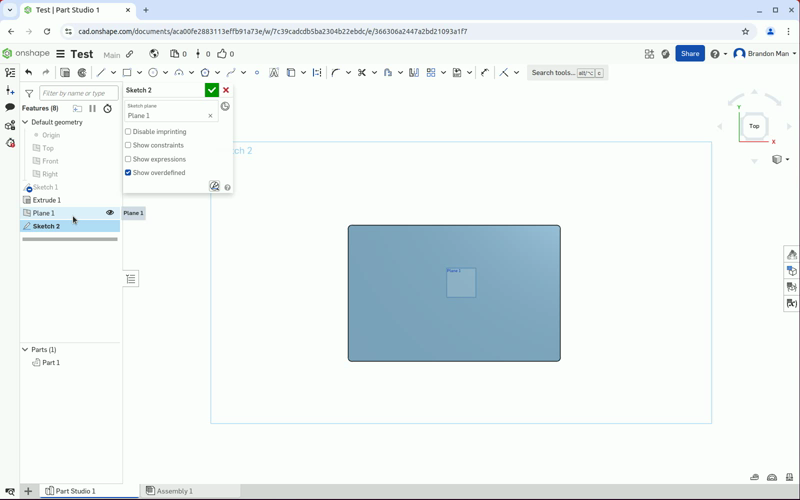
mouse_move(73, 352)
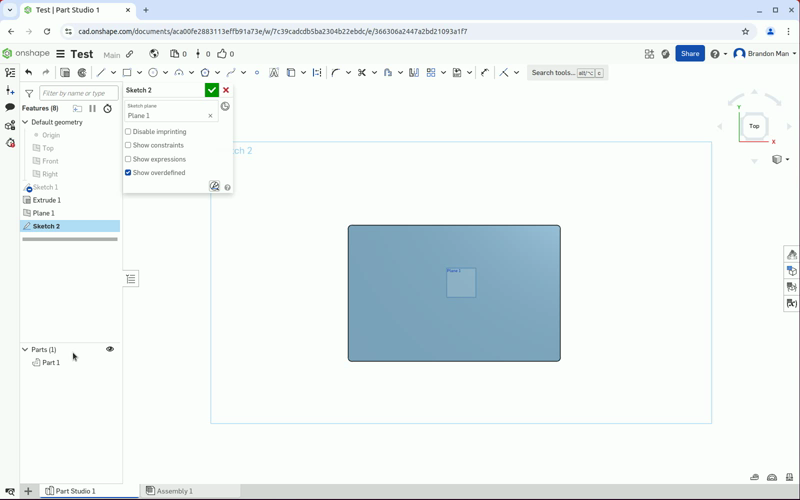
key(y)
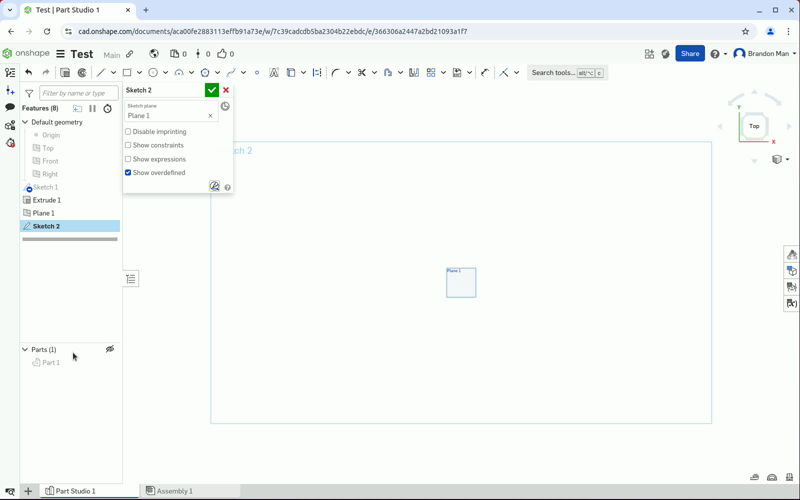
key(l)
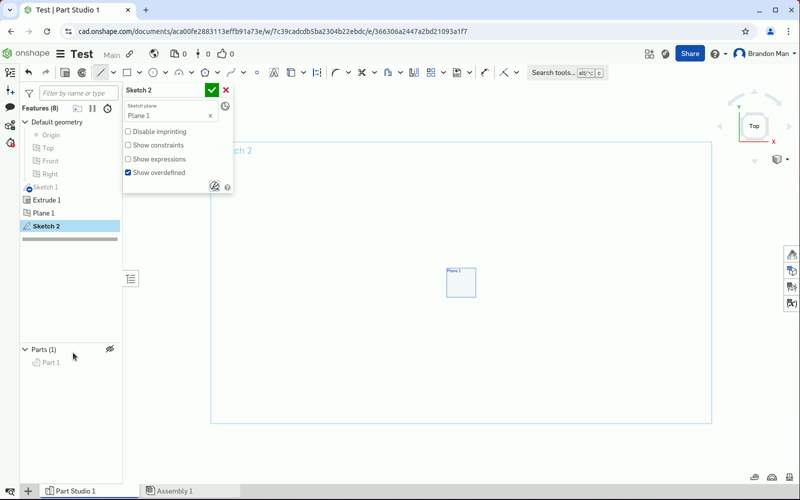
key_down(shift)
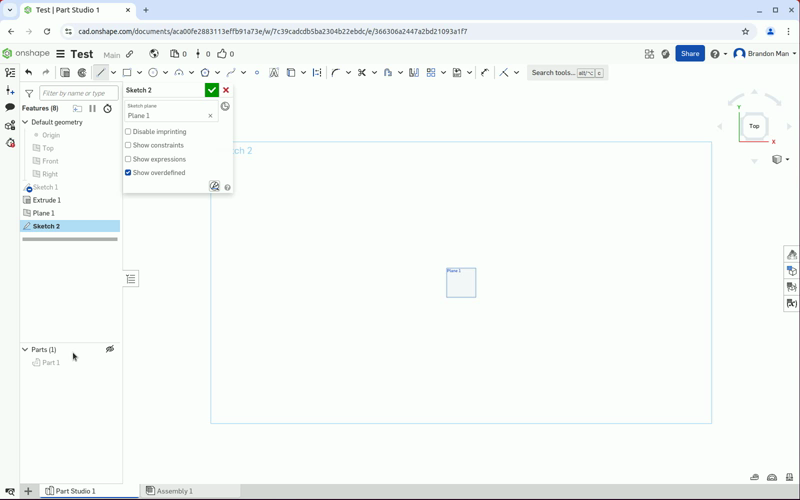
mouse_move(359, 262)
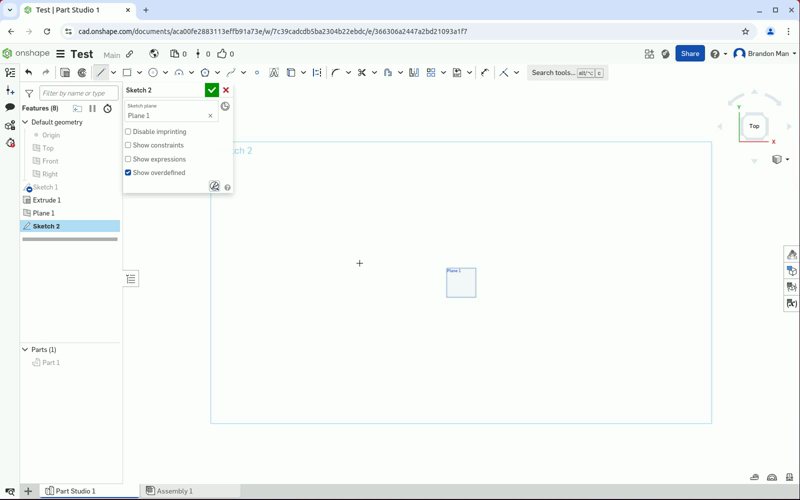
click(359, 262)
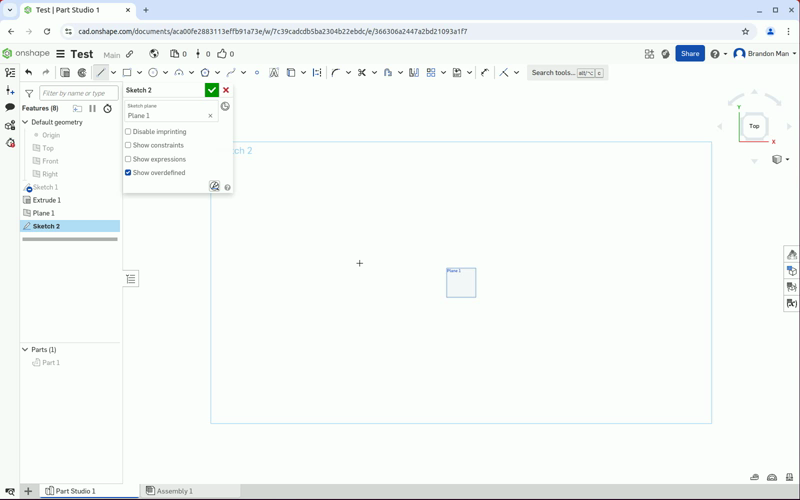
key_up(shift)
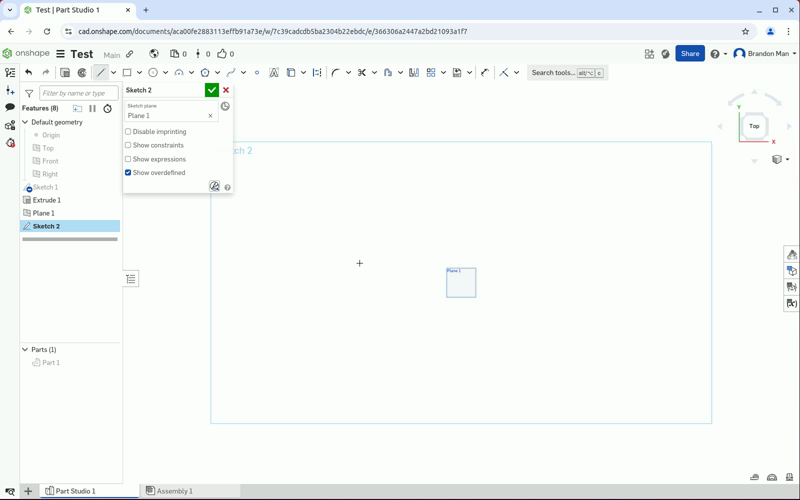
key_down(shift)
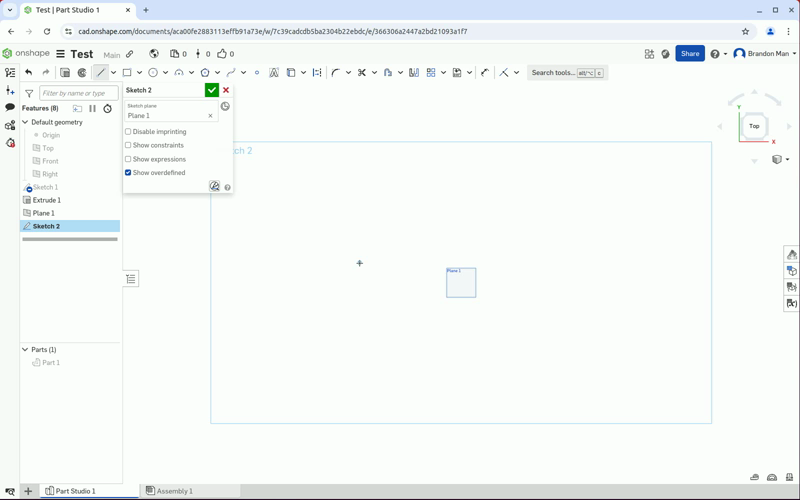
mouse_move(389, 262)
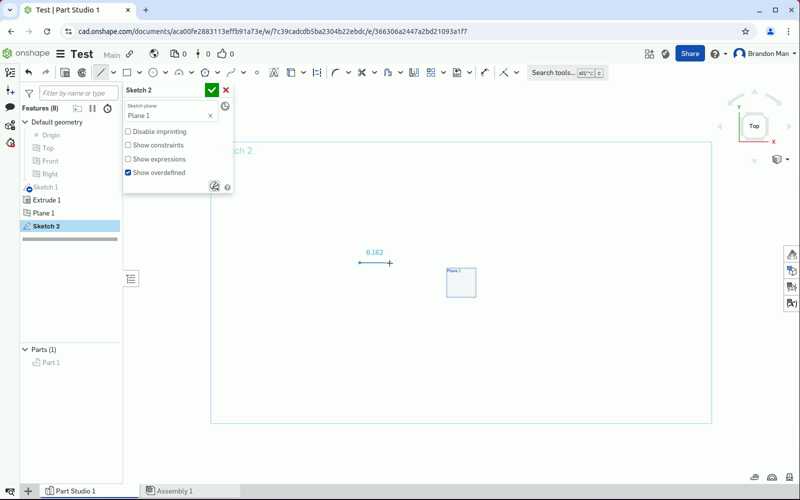
mouse_move(385, 262)
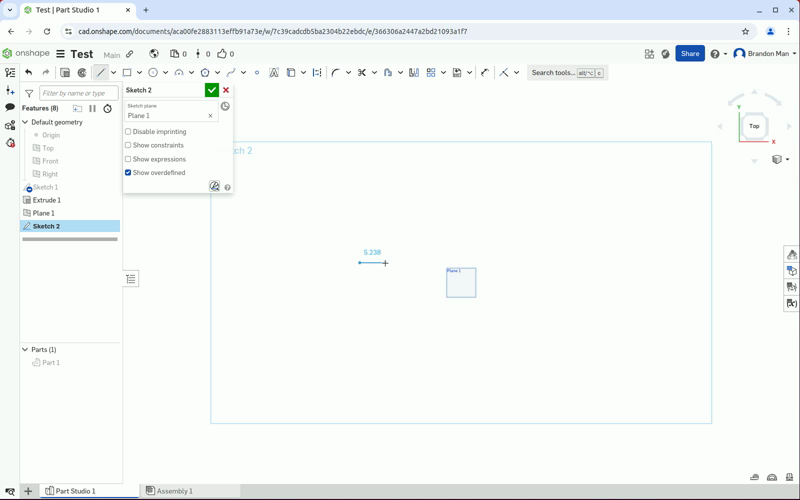
click(385, 262)
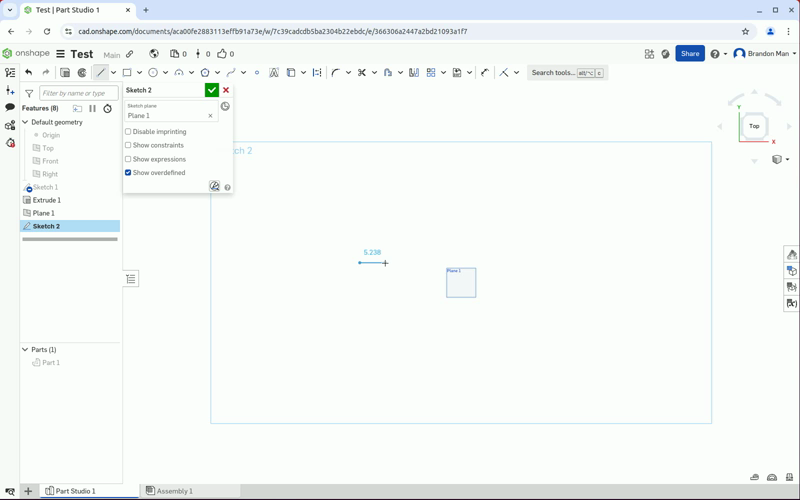
key_up(shift)
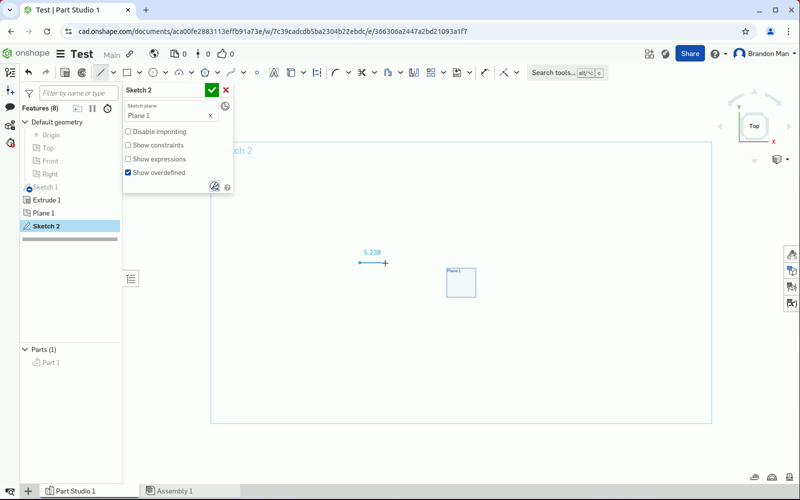
key_down(shift)
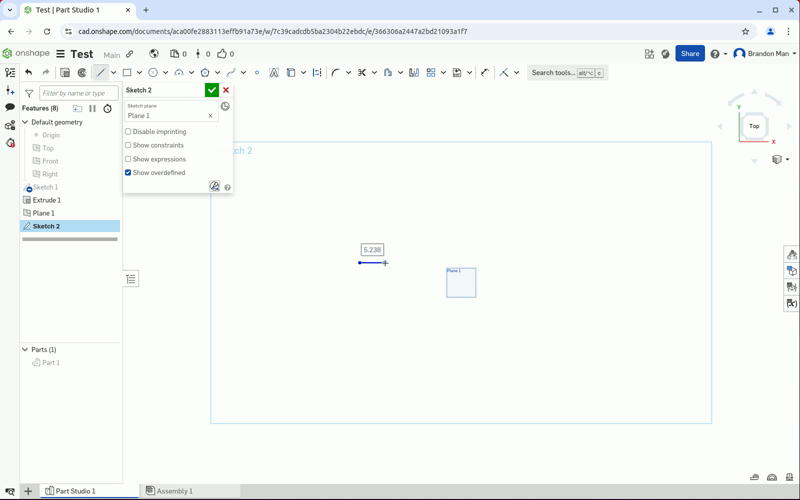
mouse_move(415, 262)
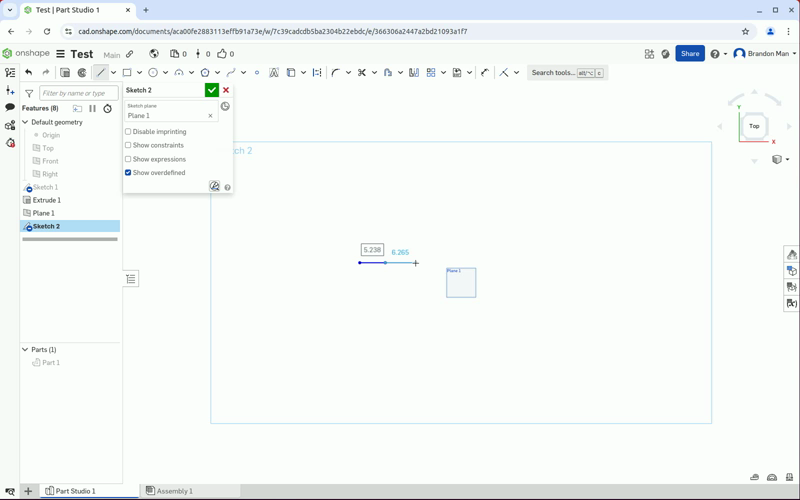
mouse_move(385, 255)
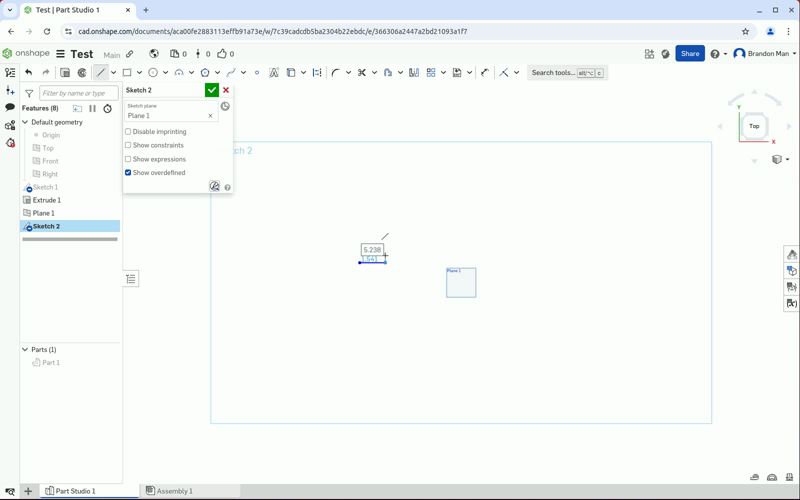
click(385, 255)
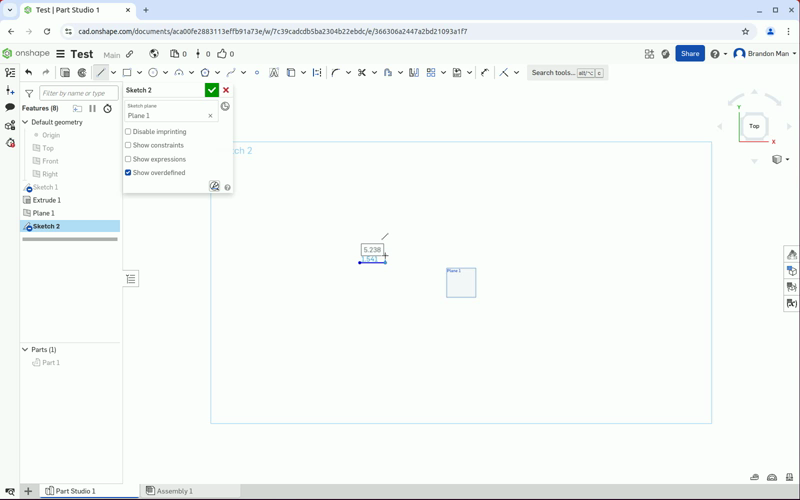
key_up(shift)
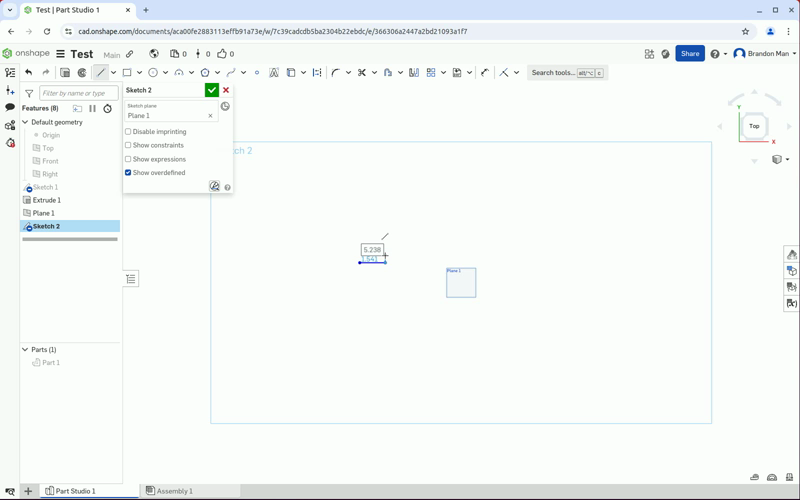
key_down(shift)
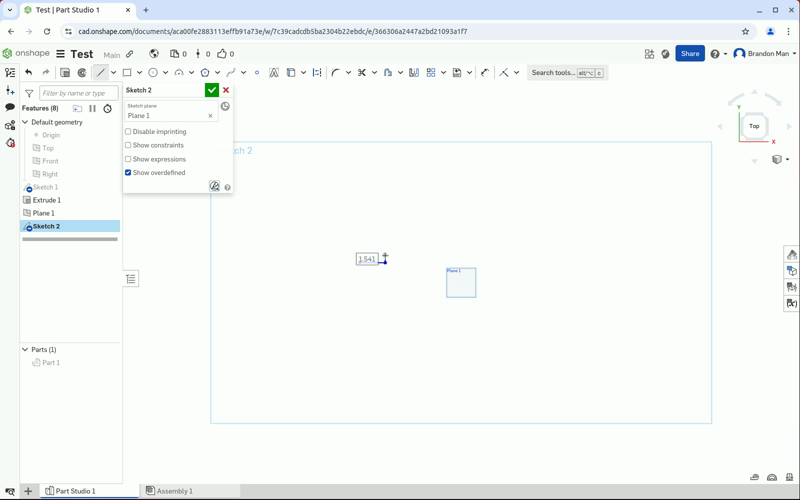
mouse_move(415, 255)
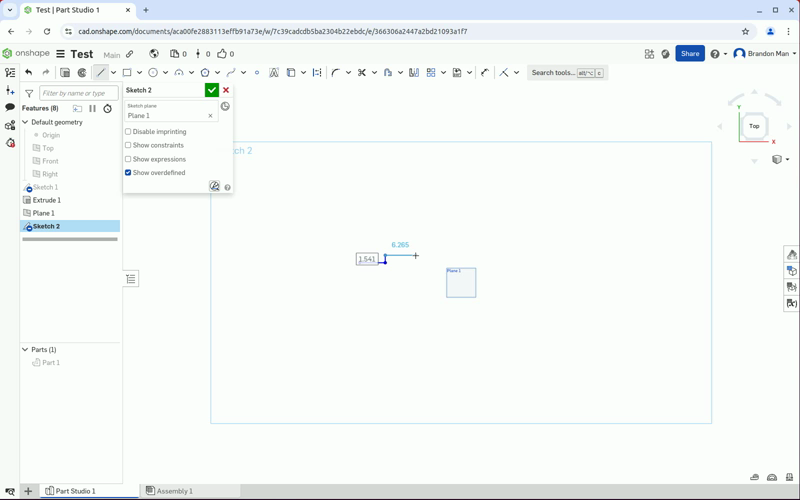
mouse_move(359, 255)
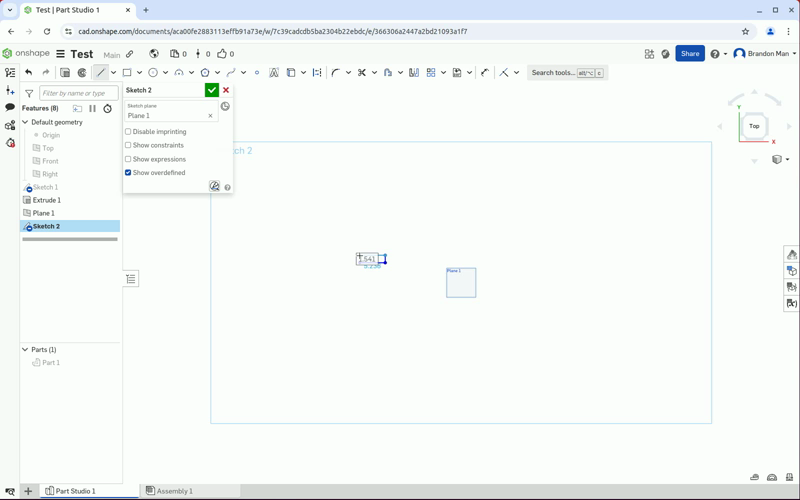
click(359, 255)
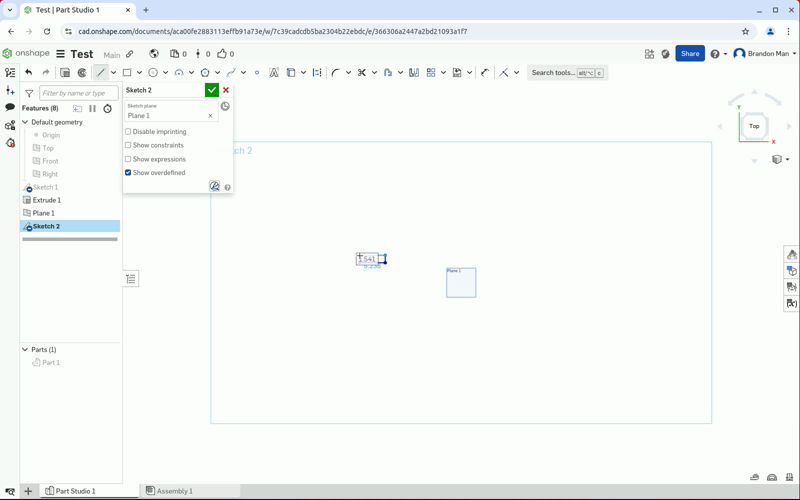
key_up(shift)
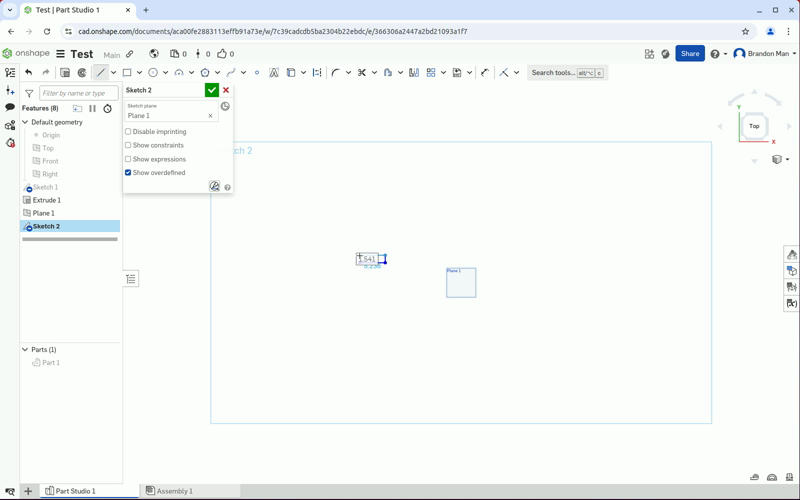
mouse_move(389, 255)
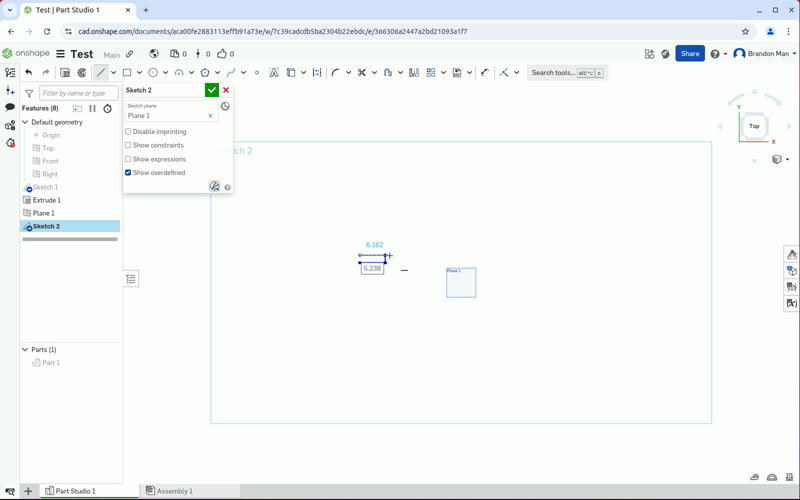
key_down(shift)
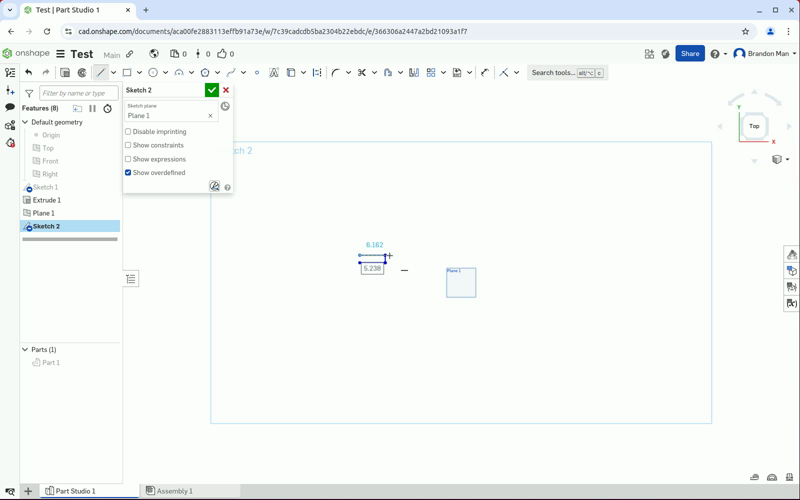
mouse_move(359, 262)
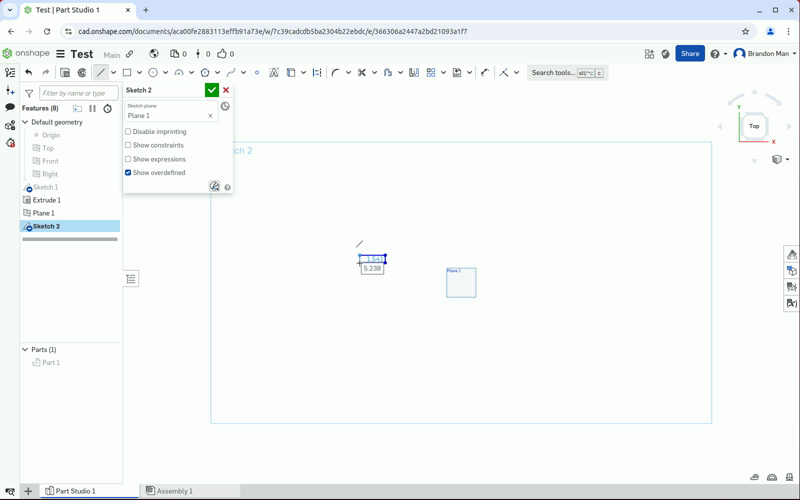
key_up(shift)
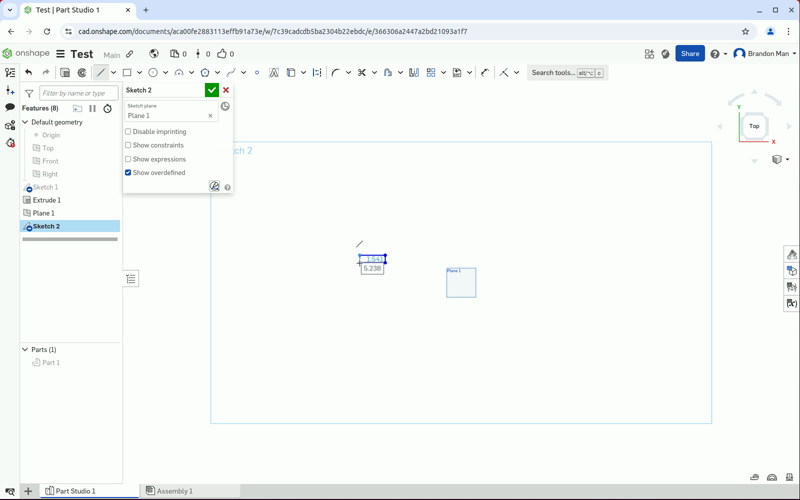
click(359, 262)
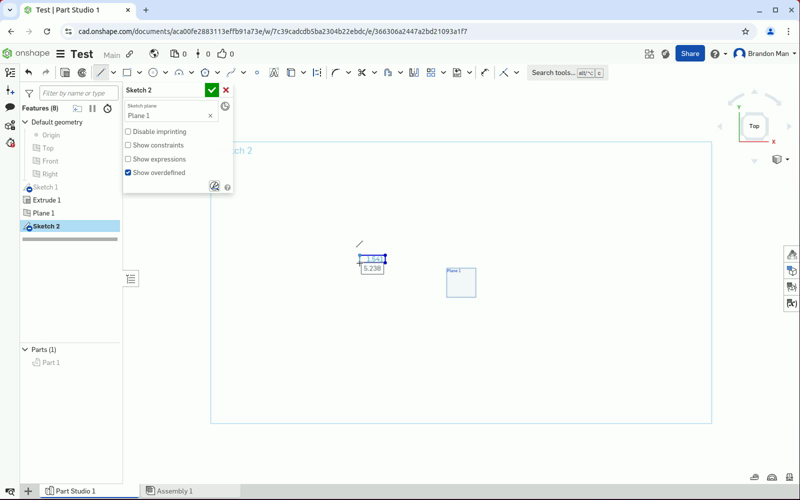
key(esc)
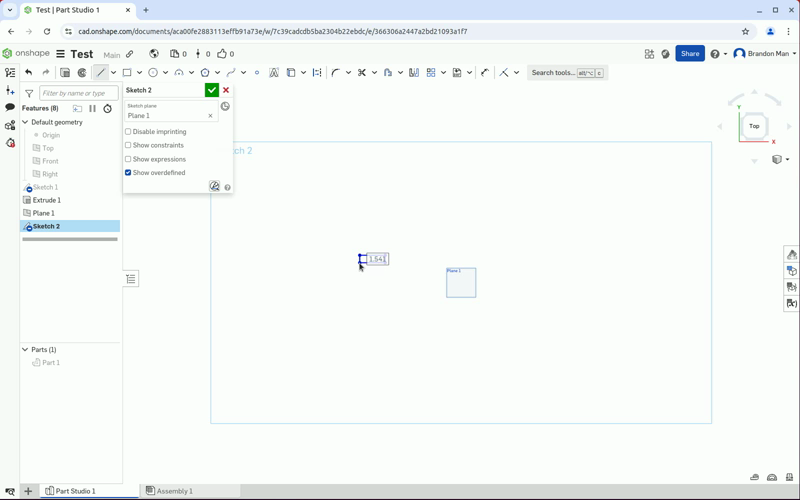
mouse_move(379, 260)
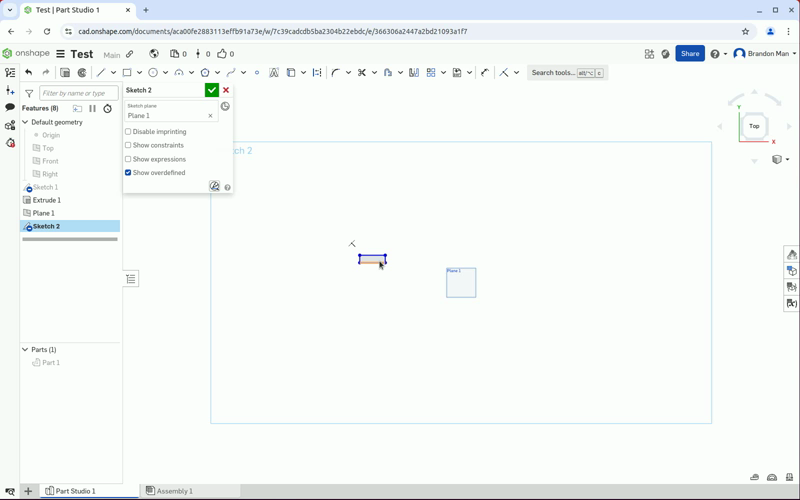
scroll(6)
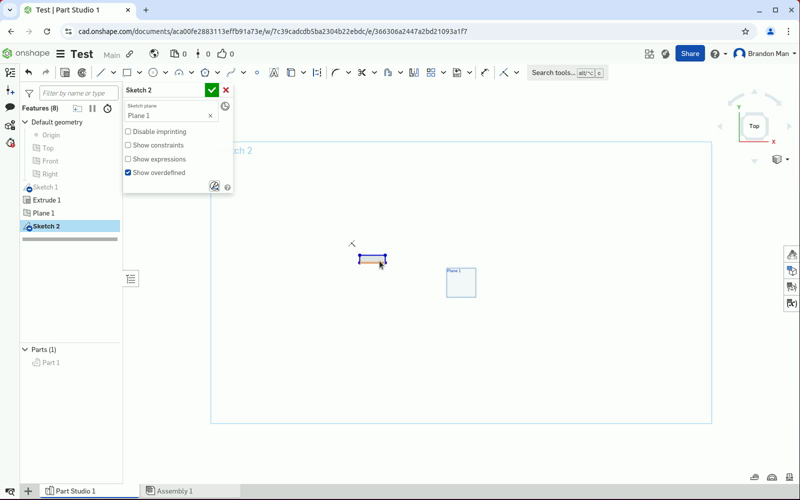
scroll(6)
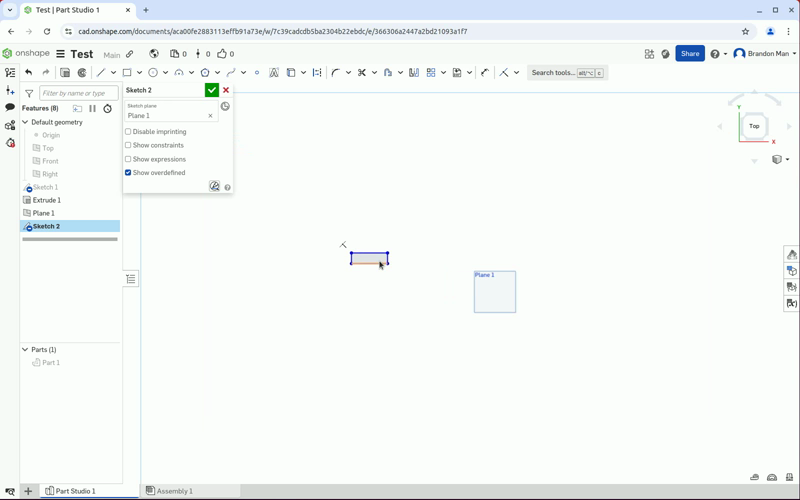
scroll(6)
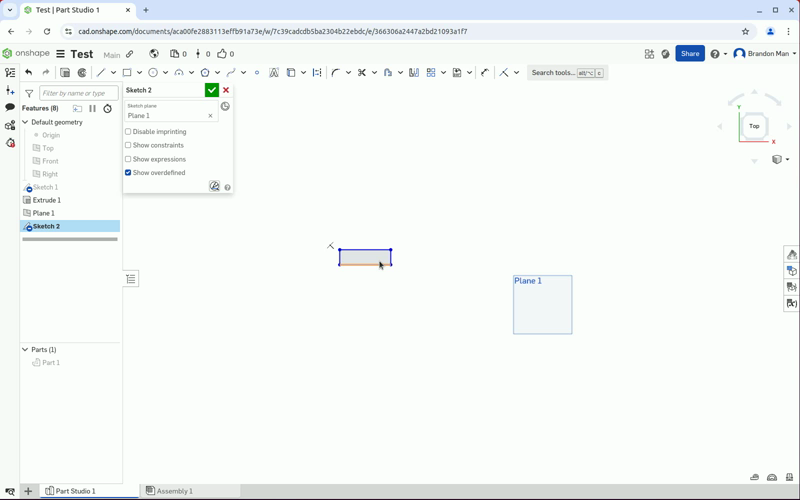
scroll(6)
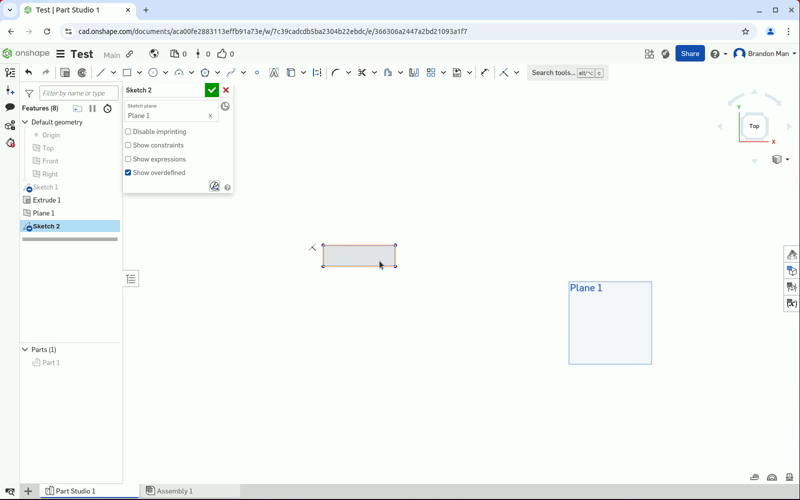
scroll(6)
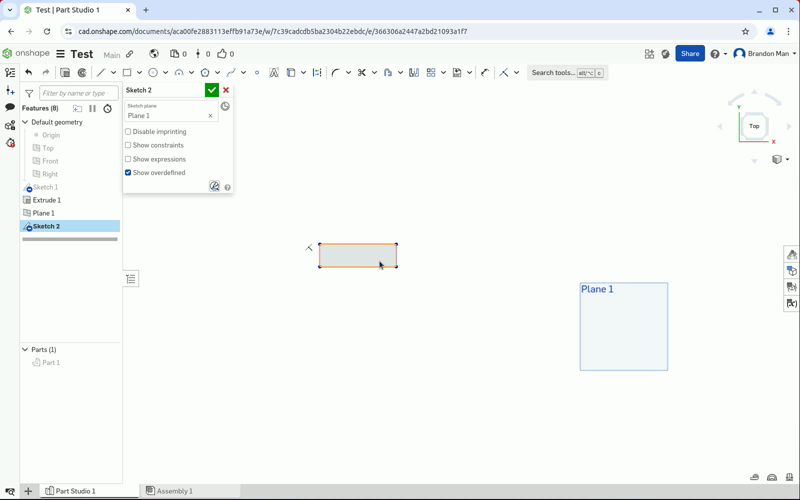
scroll(6)
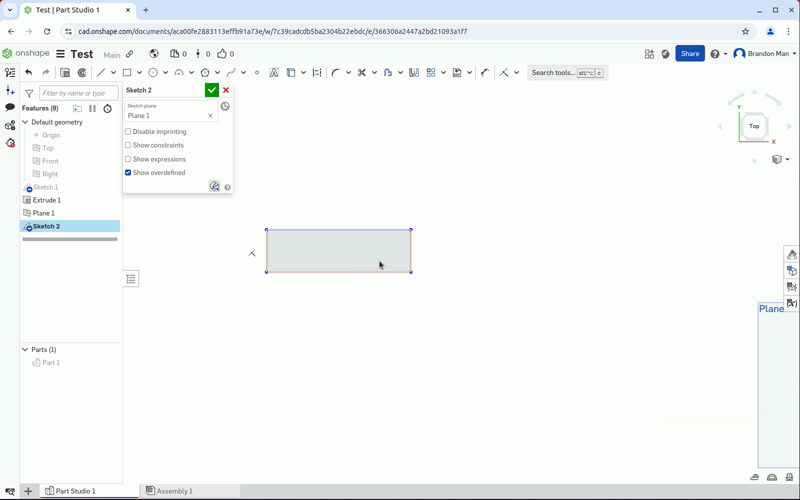
scroll(6)
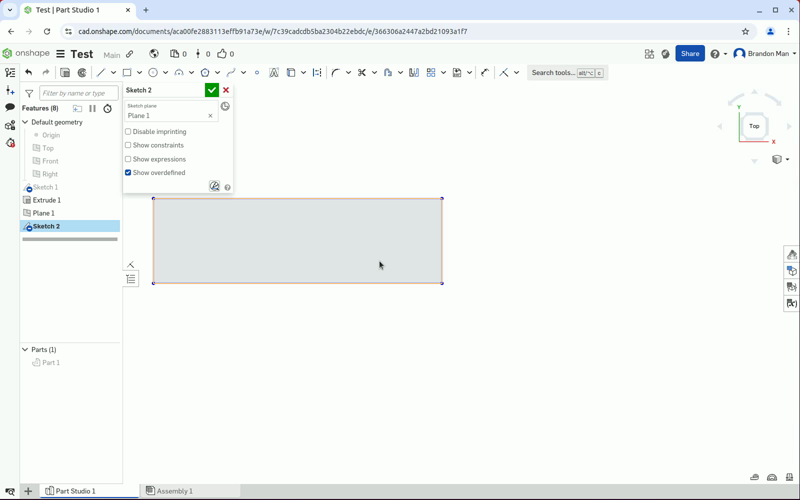
click(379, 260)
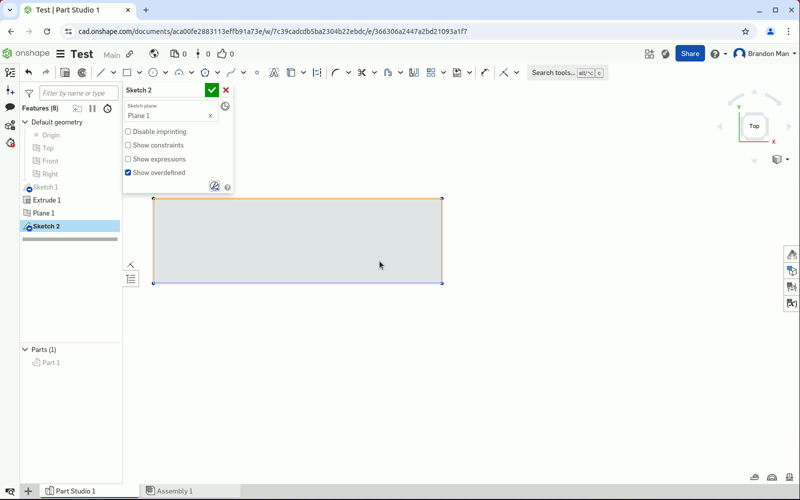
scroll(-6)
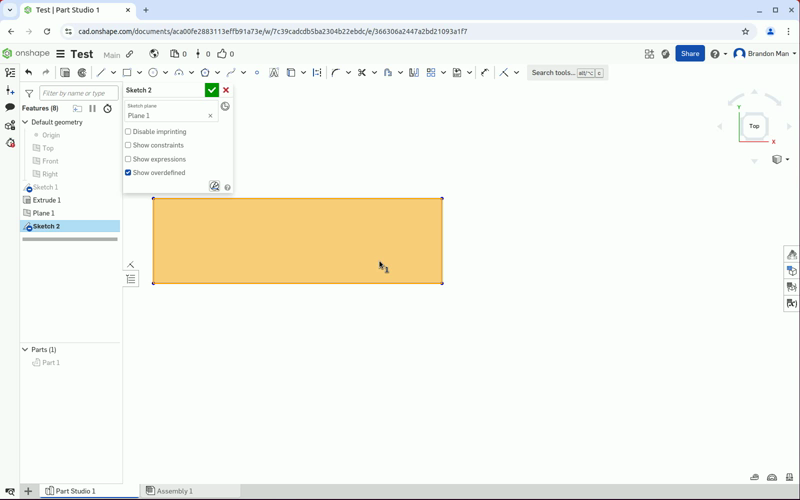
scroll(-6)
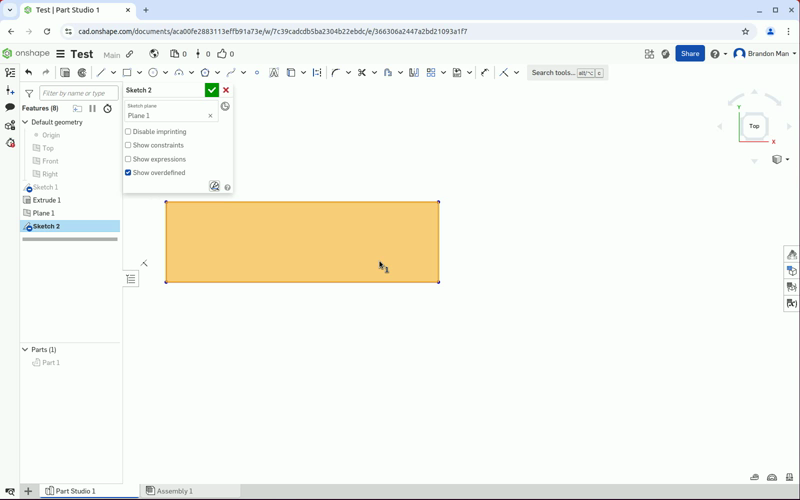
scroll(-6)
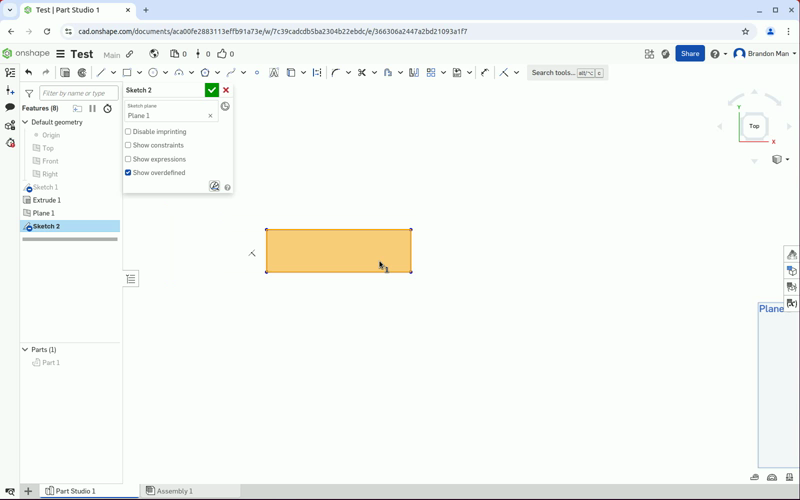
scroll(-6)
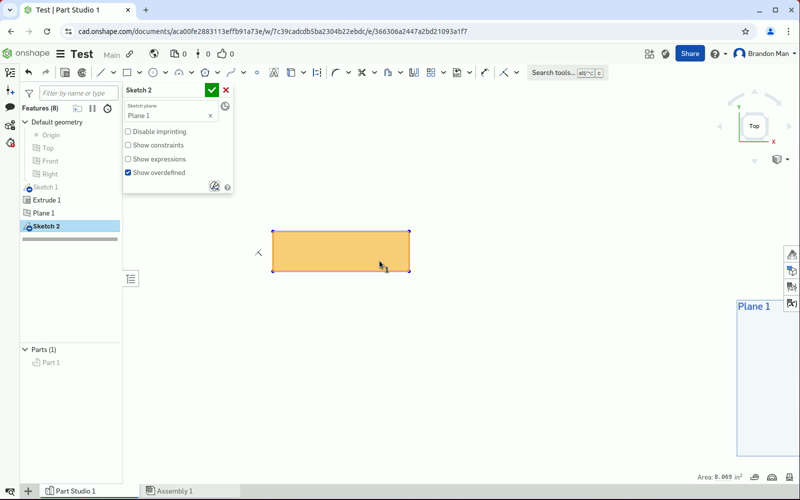
scroll(-6)
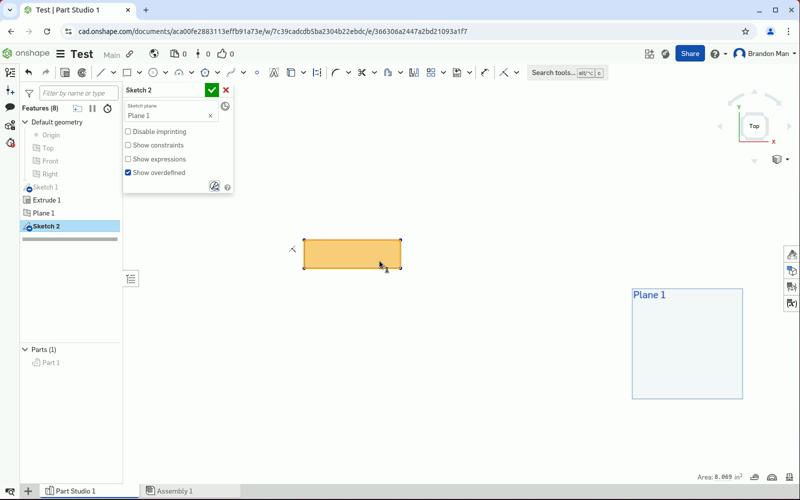
scroll(-6)
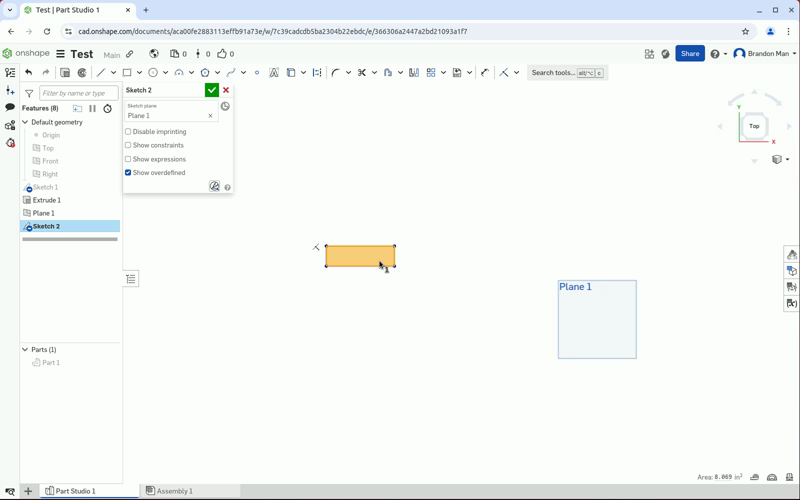
scroll(-6)
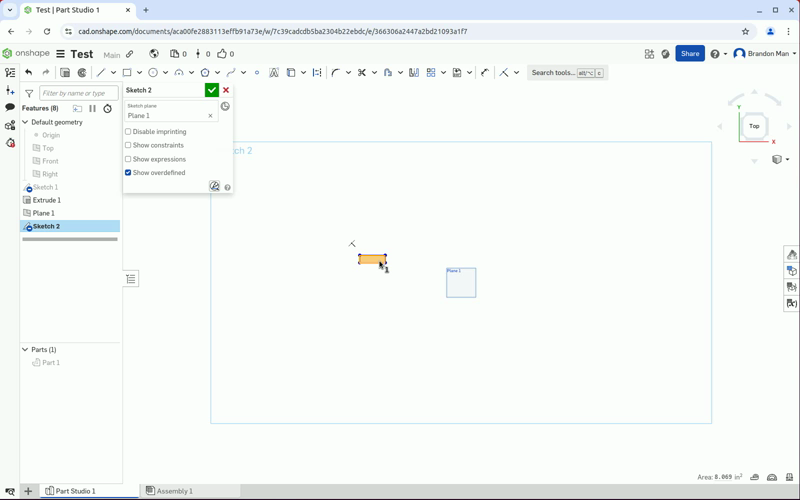
mouse_move(73, 352)
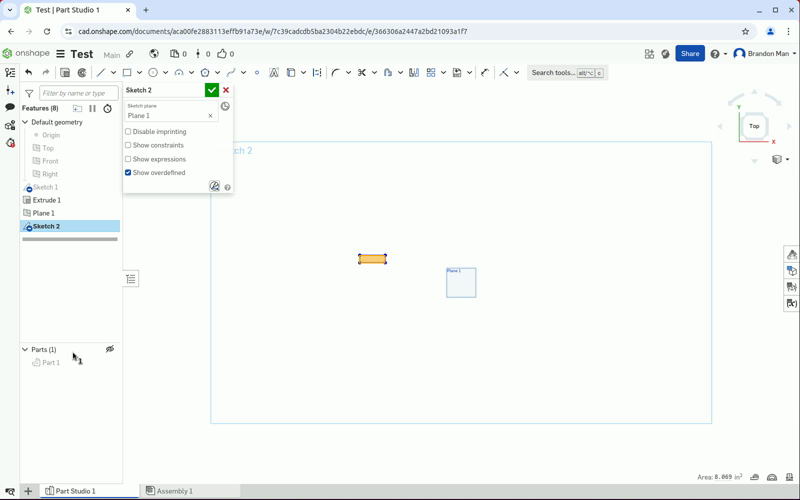
key(shift+y)
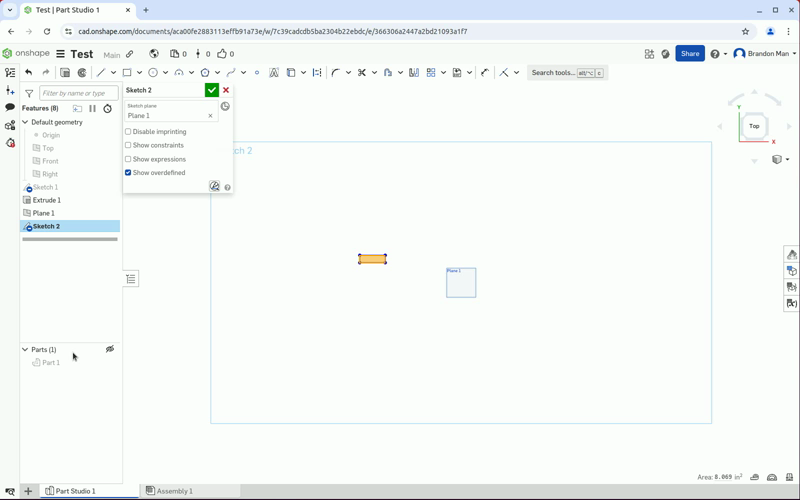
key(shift+e)
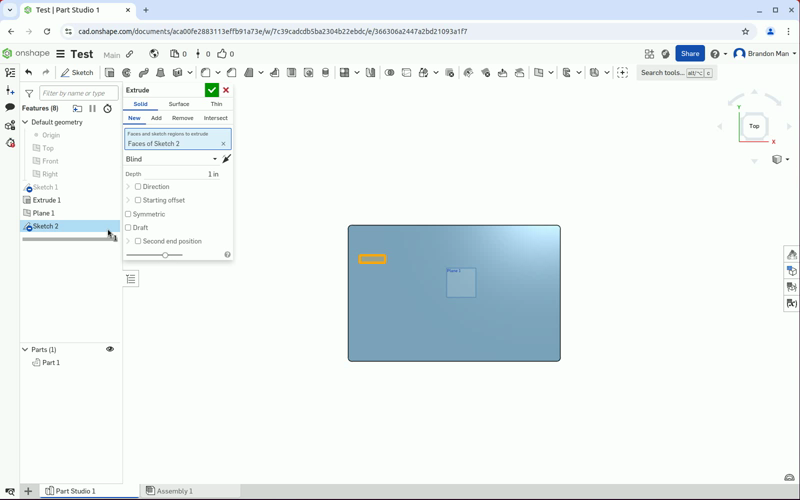
mouse_move(143, 106)
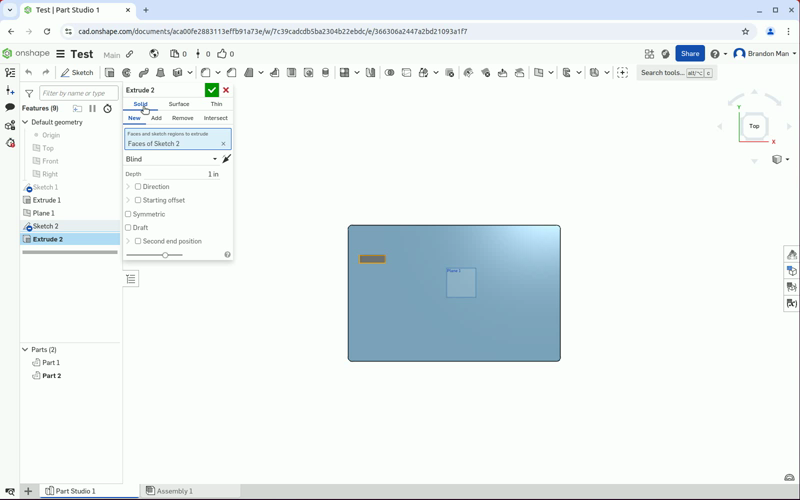
click(143, 106)
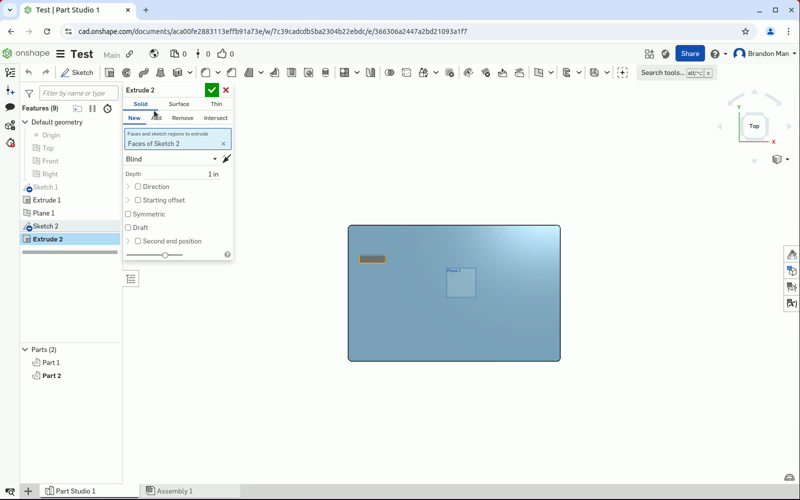
mouse_move(186, 120)
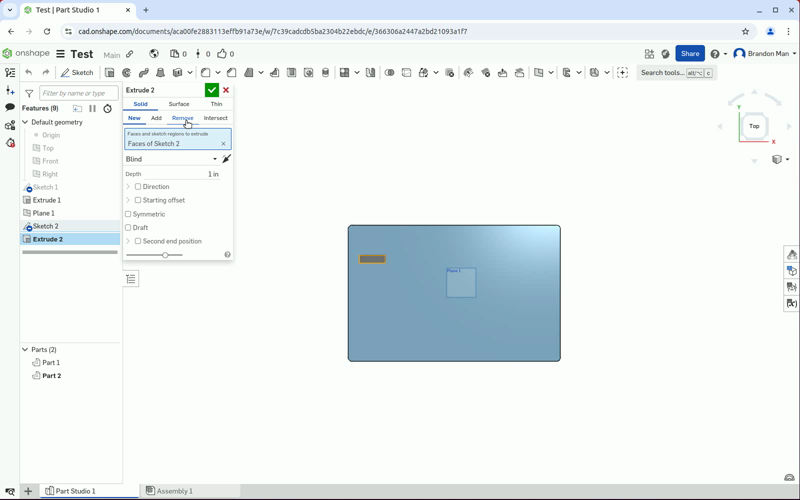
click(186, 120)
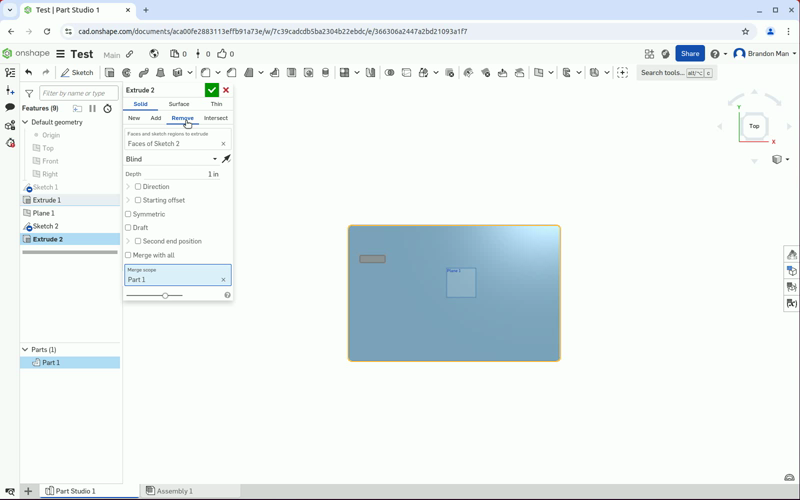
key(tab, 4)
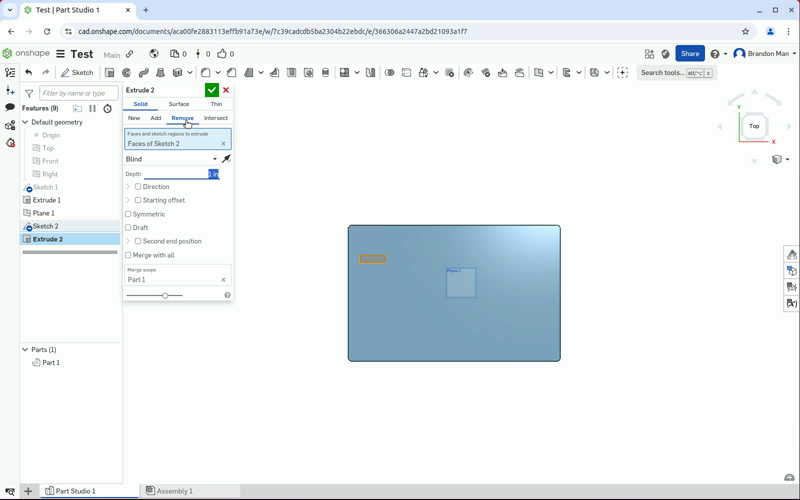
text(12.517)
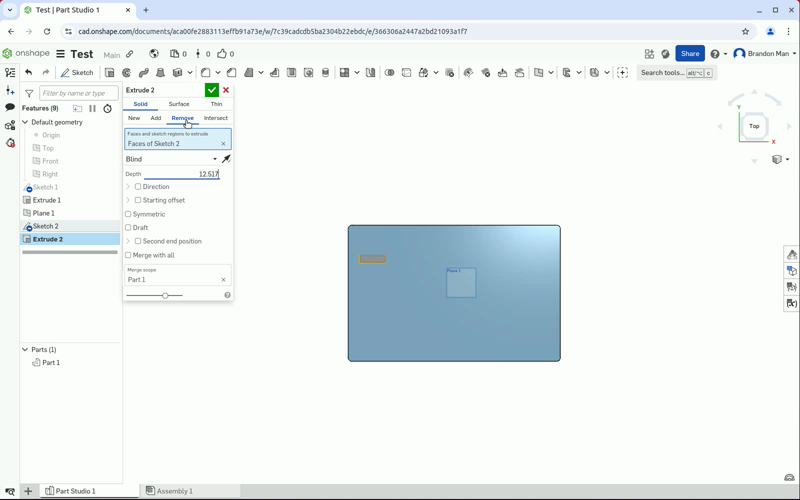
key(tab, 6)
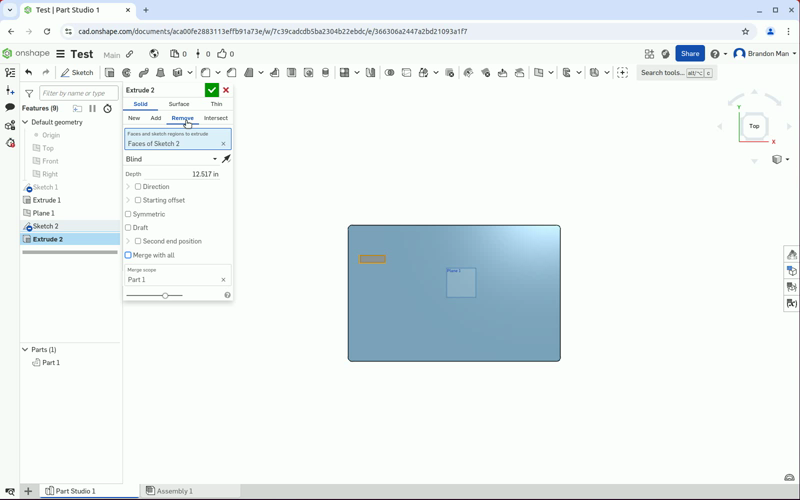
key(space)
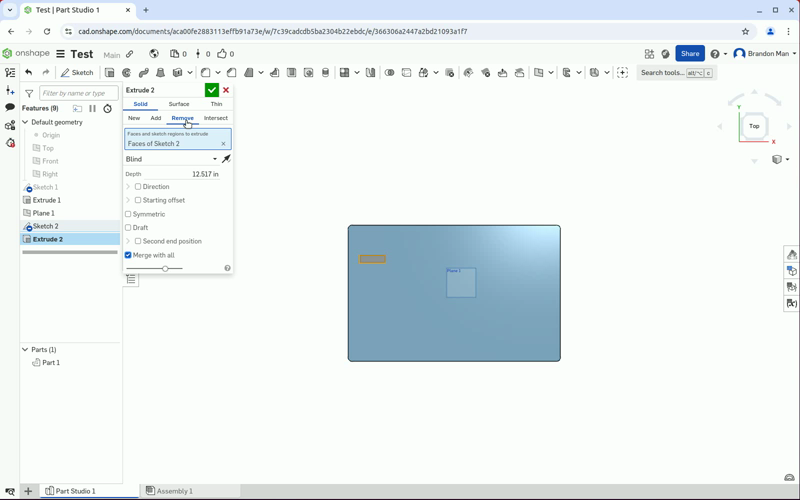
key(enter)
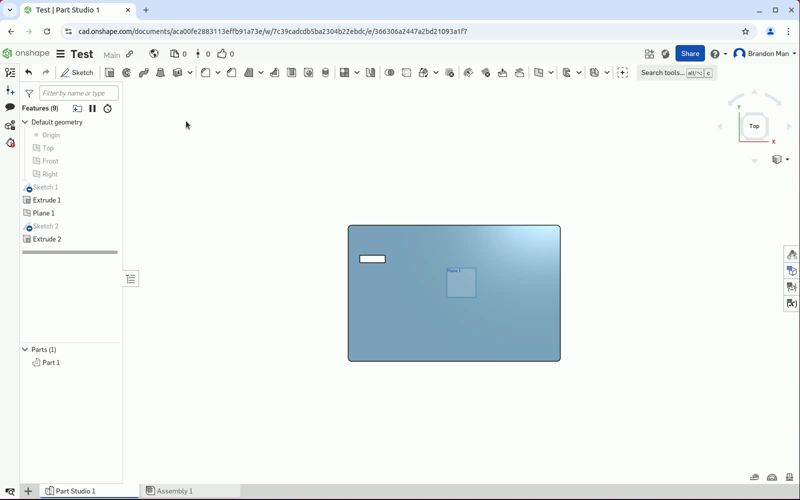
key(shift+h)
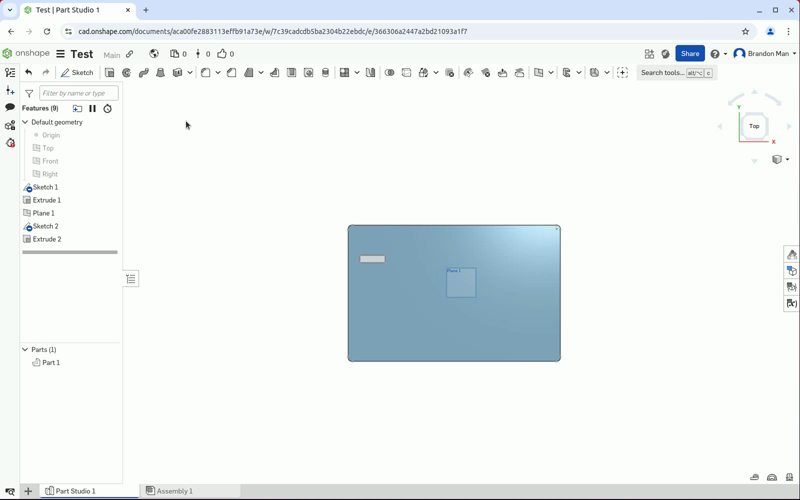
key(shift+h)
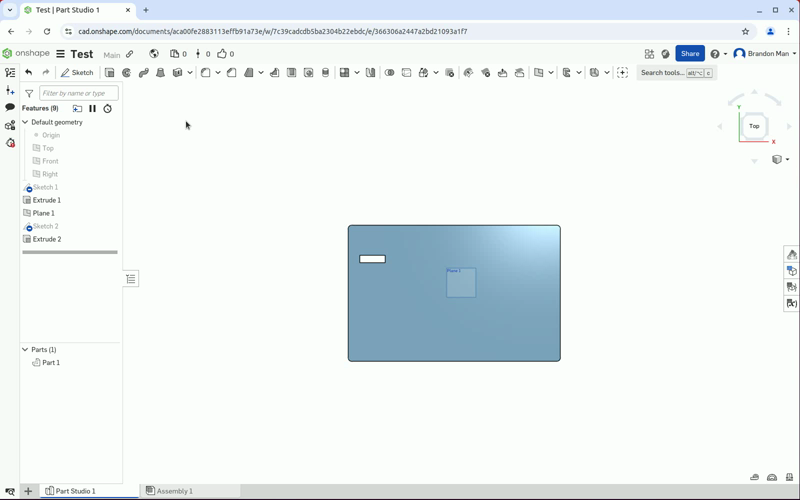
mouse_move(73, 189)
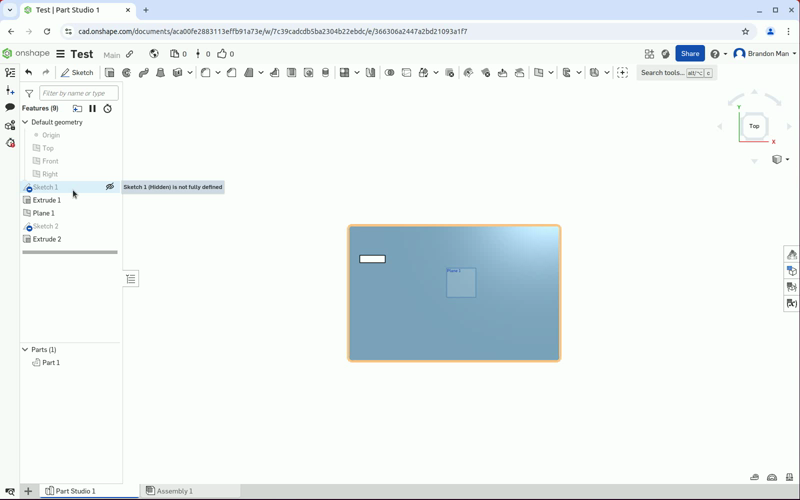
click(73, 189)
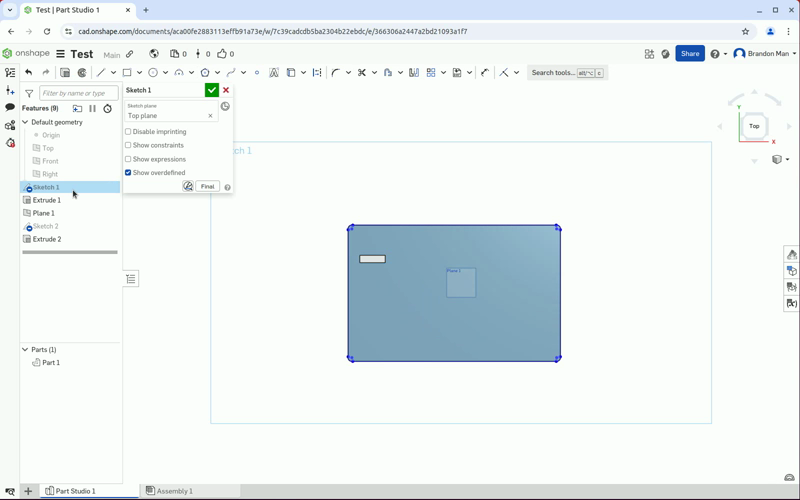
mouse_move(229, 92)
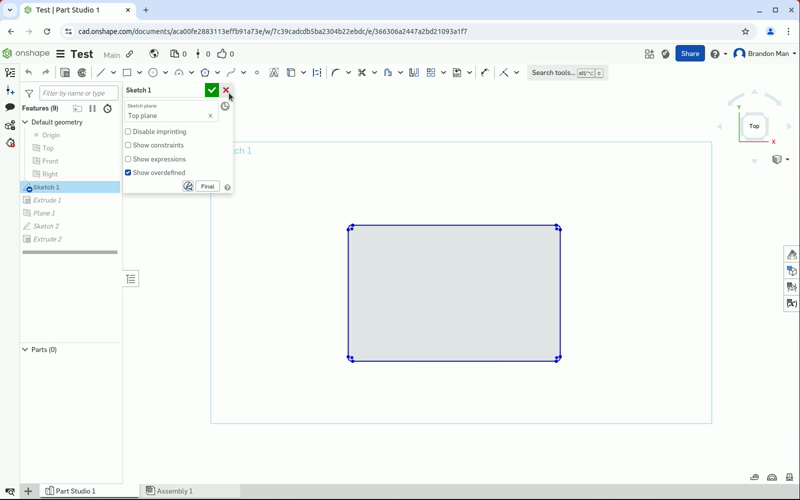
click(229, 92)
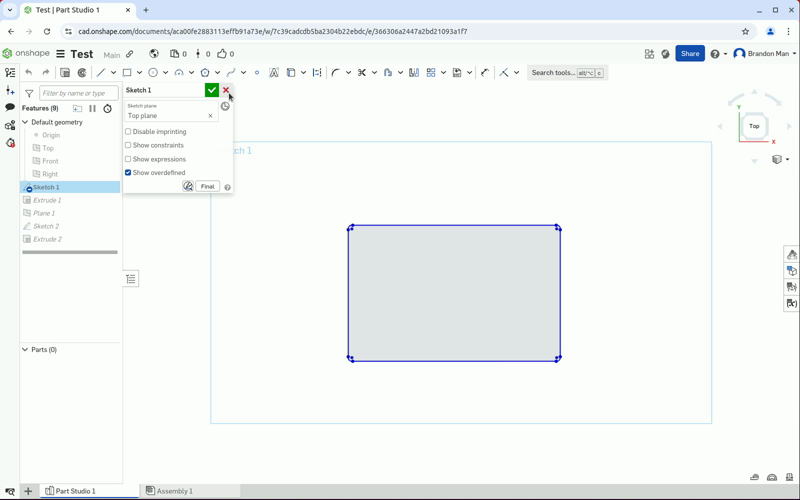
key(shift+s)
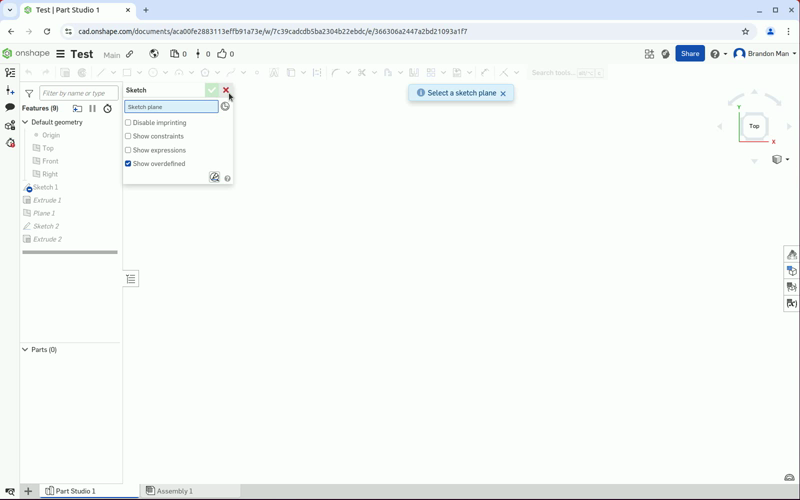
mouse_move(73, 215)
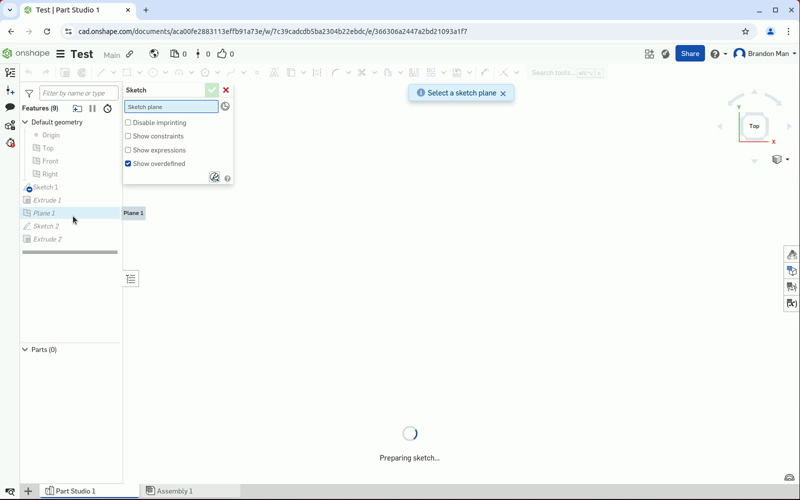
click(73, 215)
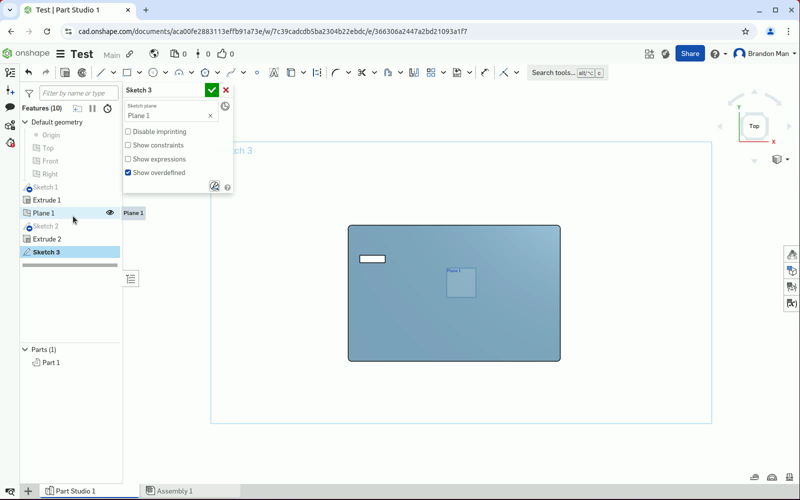
mouse_move(73, 352)
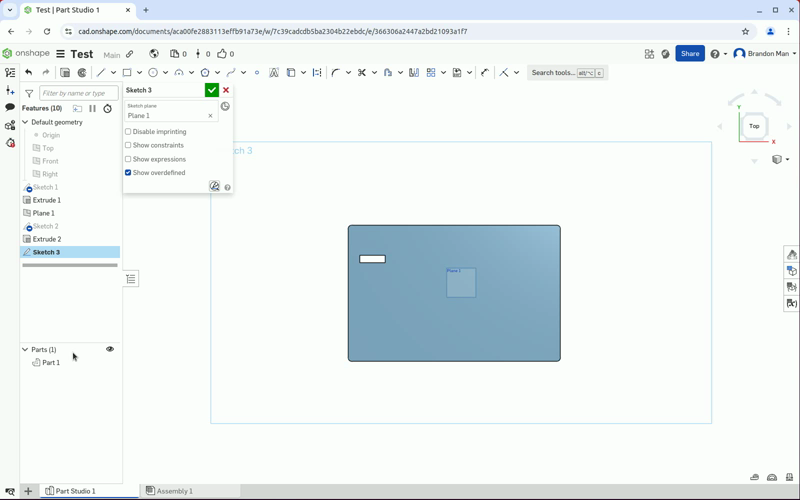
key(y)
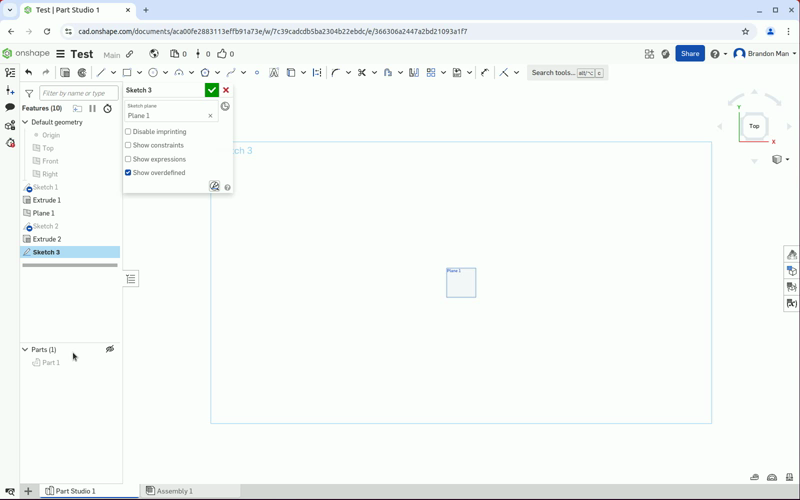
key(l)
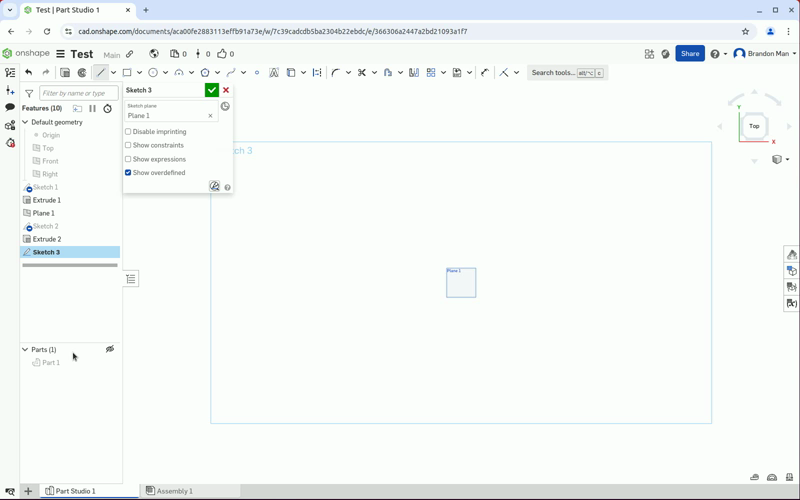
key_down(shift)
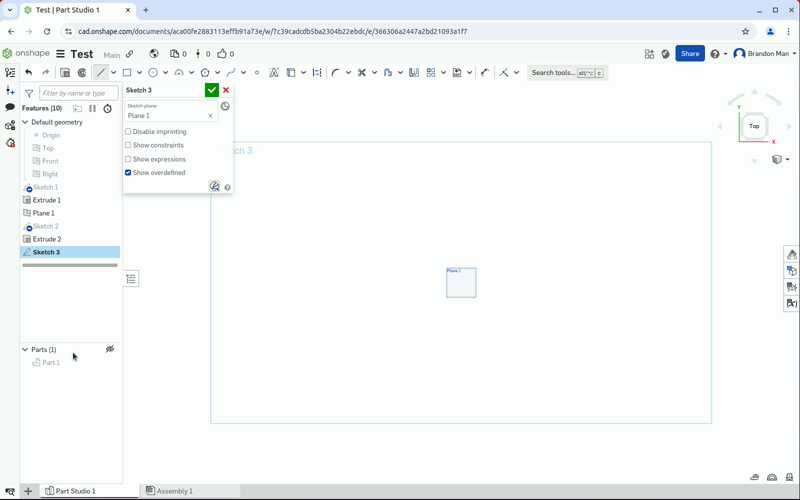
mouse_move(359, 247)
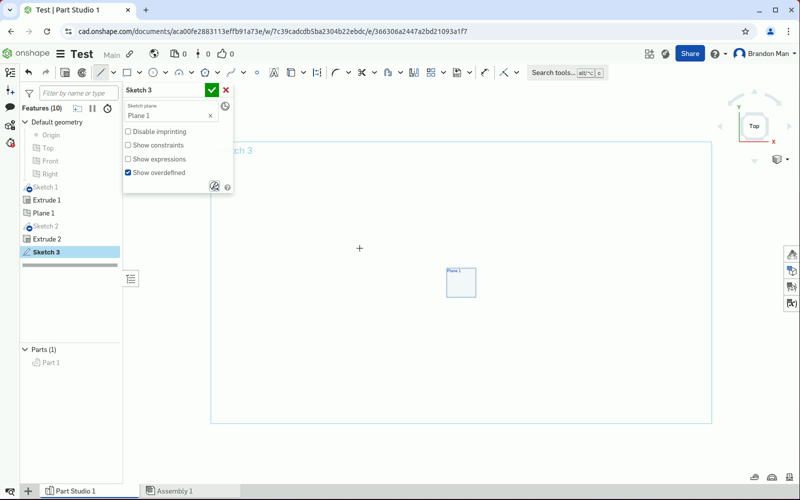
click(359, 247)
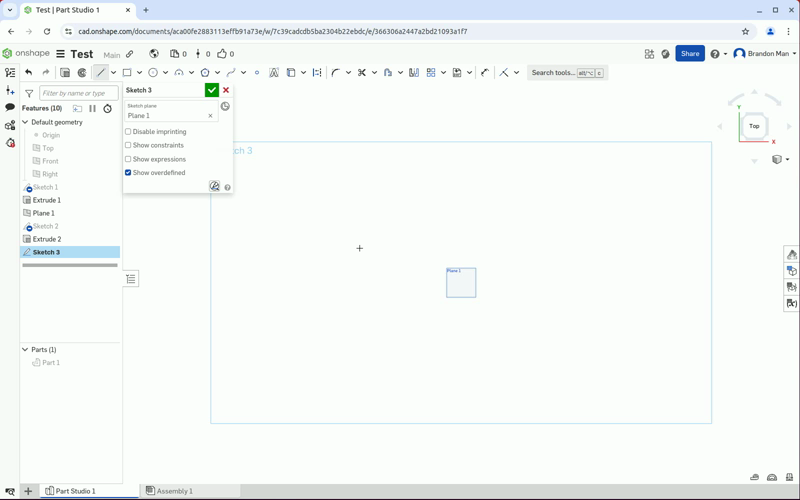
key_up(shift)
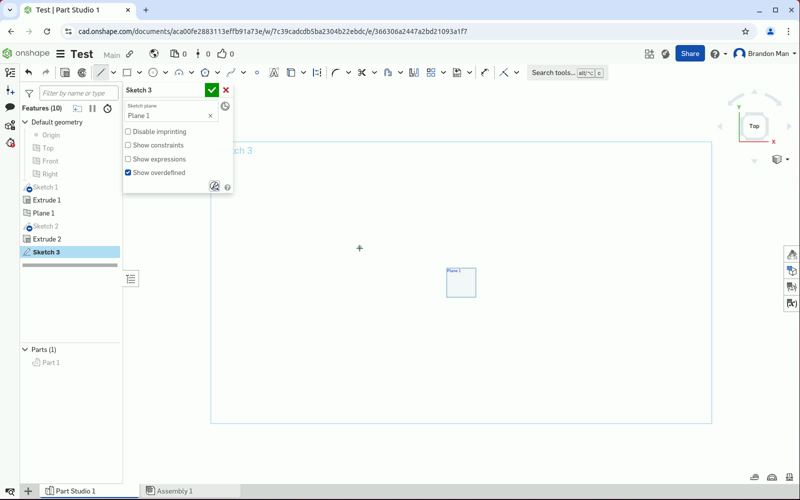
key_down(shift)
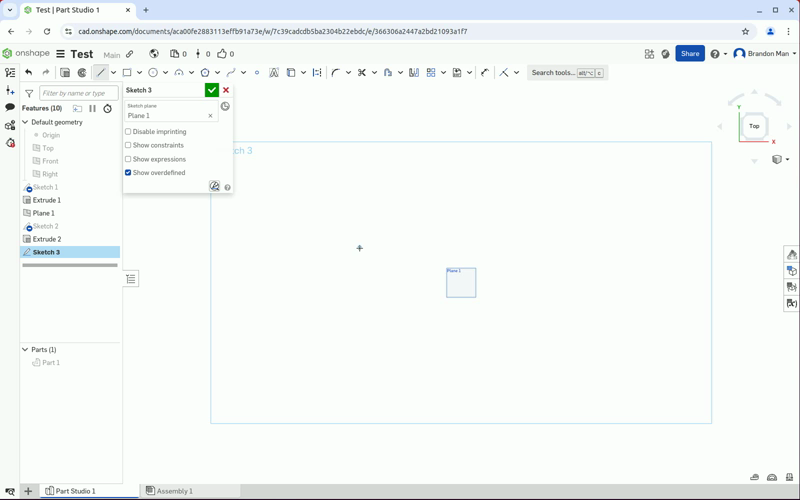
mouse_move(389, 247)
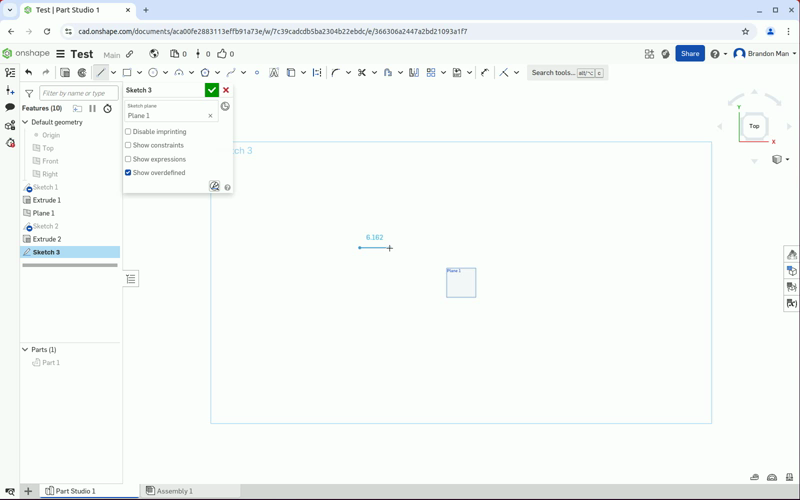
mouse_move(385, 247)
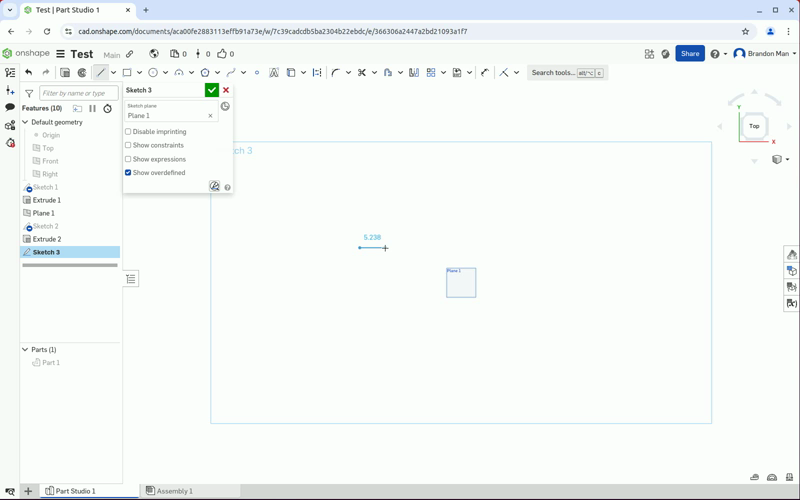
click(385, 247)
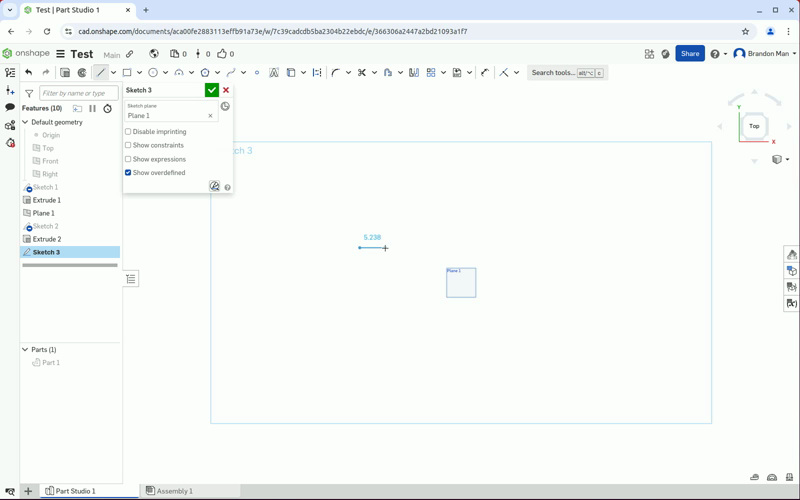
key_up(shift)
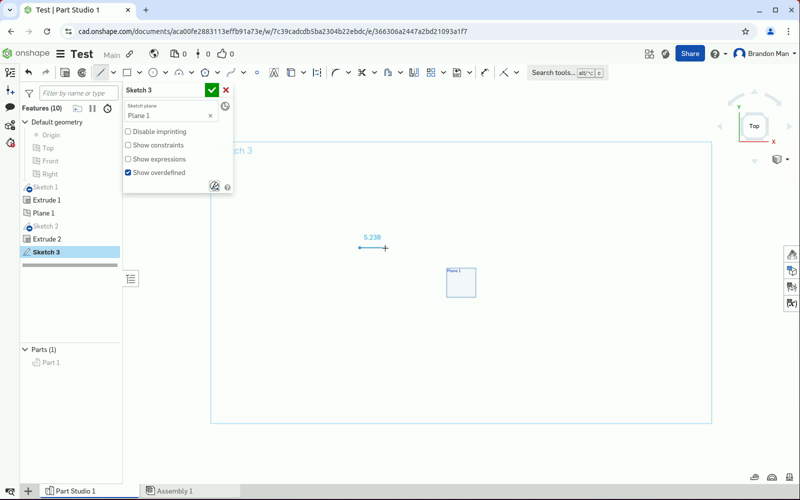
key_down(shift)
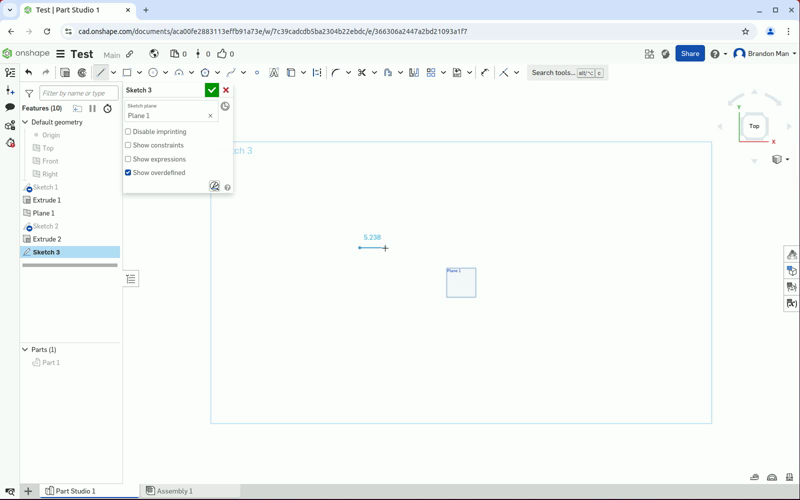
mouse_move(415, 247)
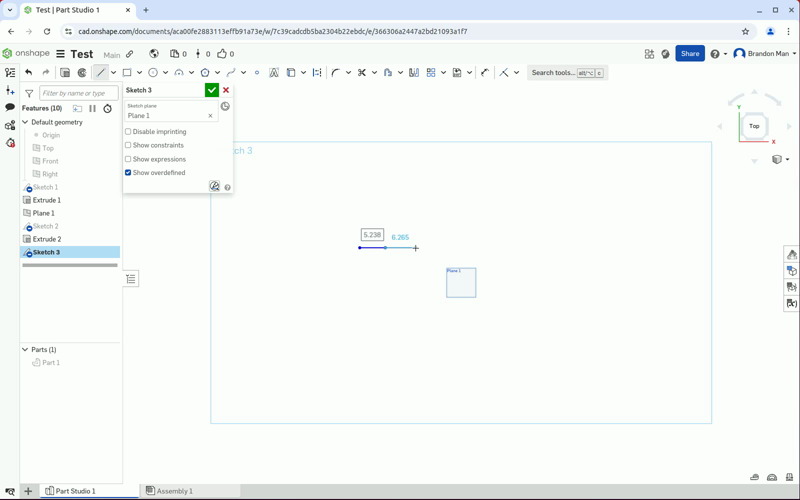
mouse_move(372, 235)
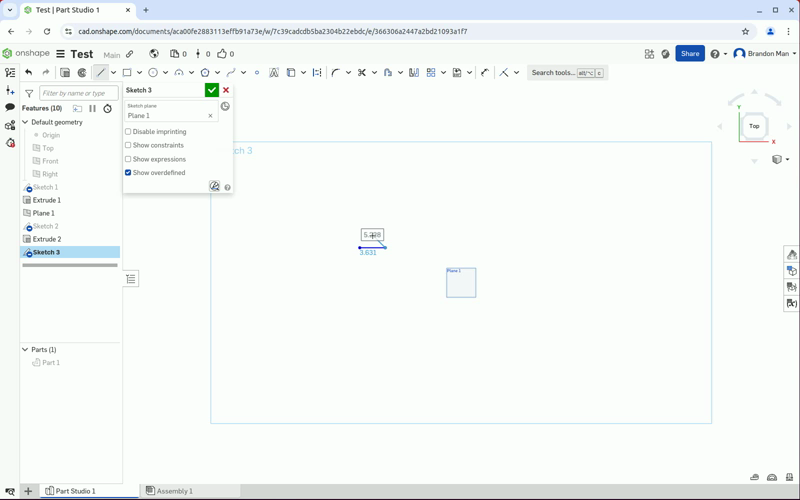
click(372, 235)
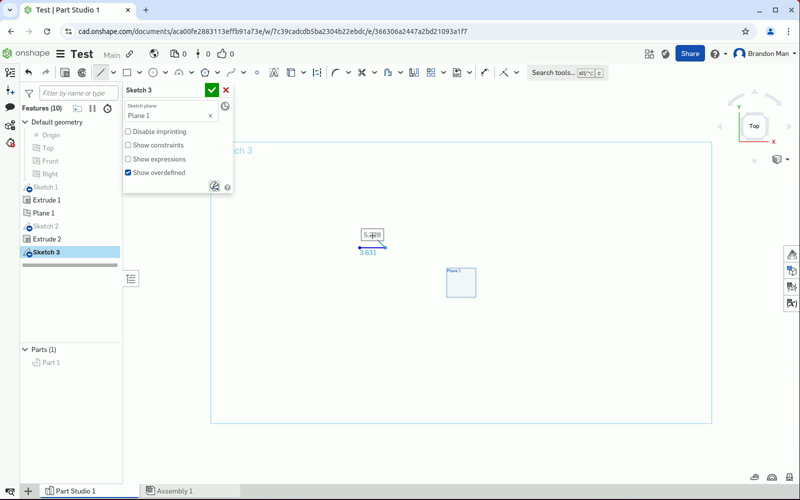
key_up(shift)
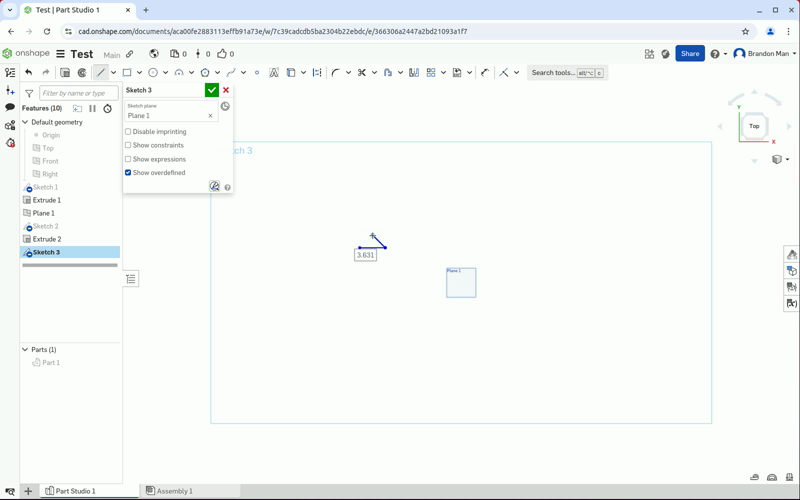
mouse_move(402, 235)
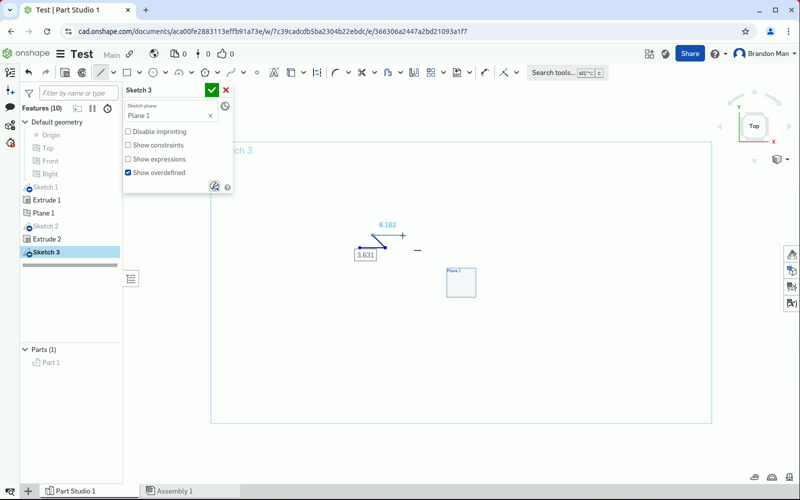
key_down(shift)
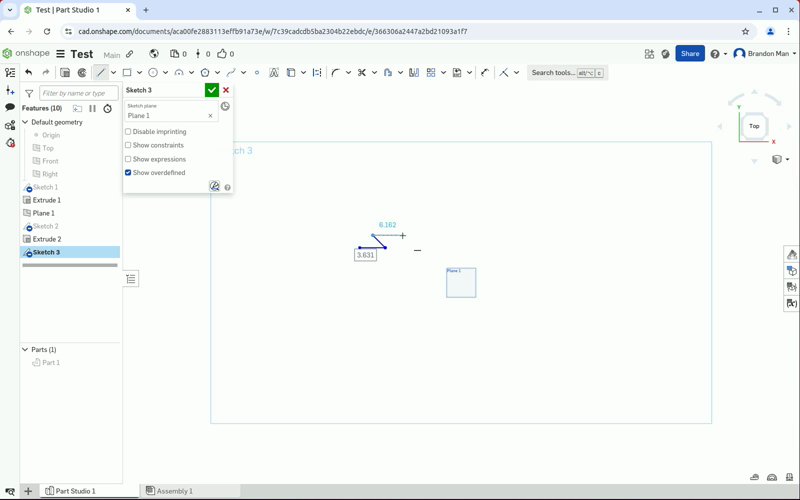
mouse_move(359, 247)
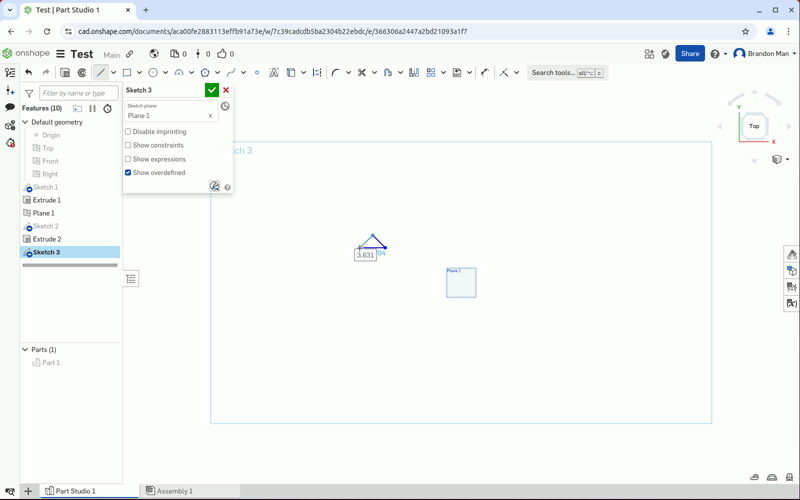
key_up(shift)
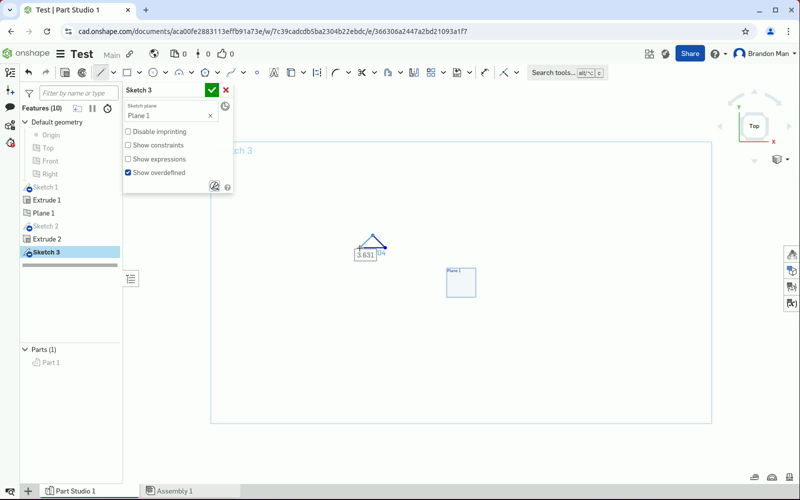
click(359, 247)
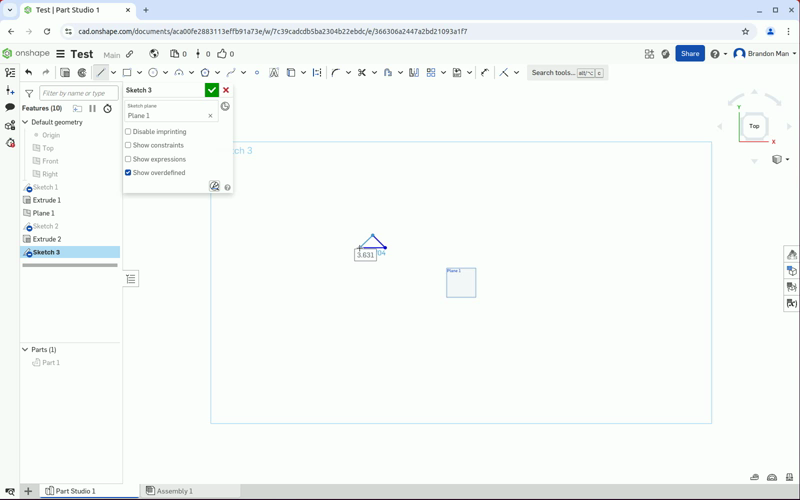
key(esc)
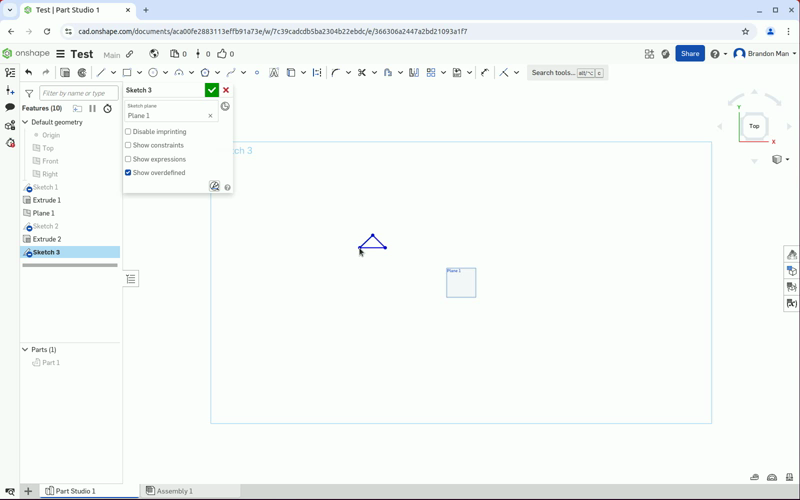
mouse_move(371, 237)
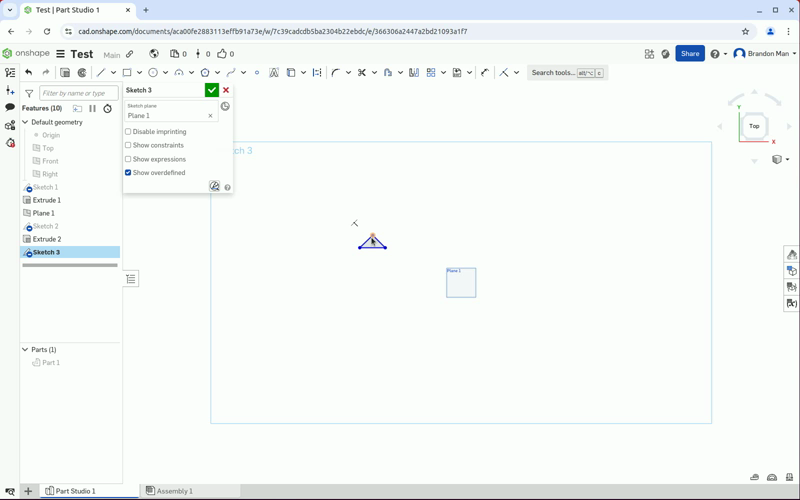
scroll(6)
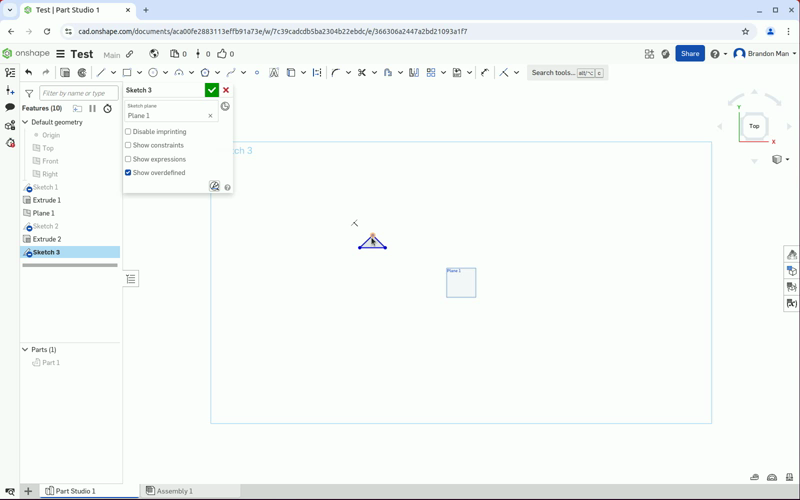
scroll(6)
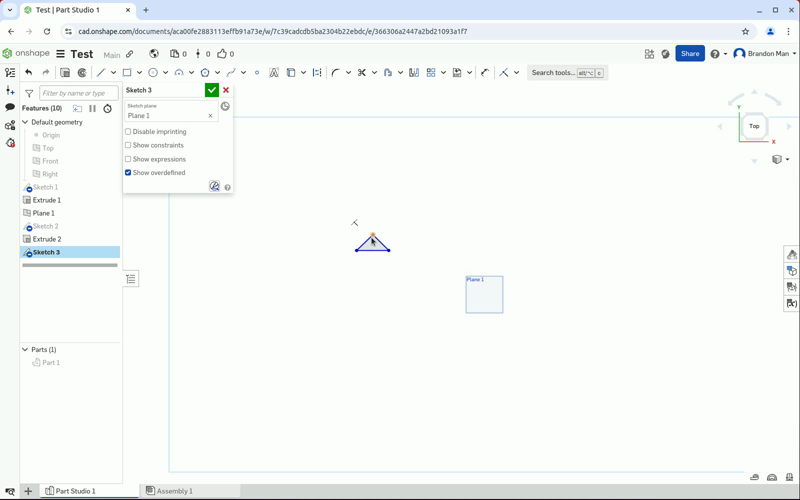
scroll(6)
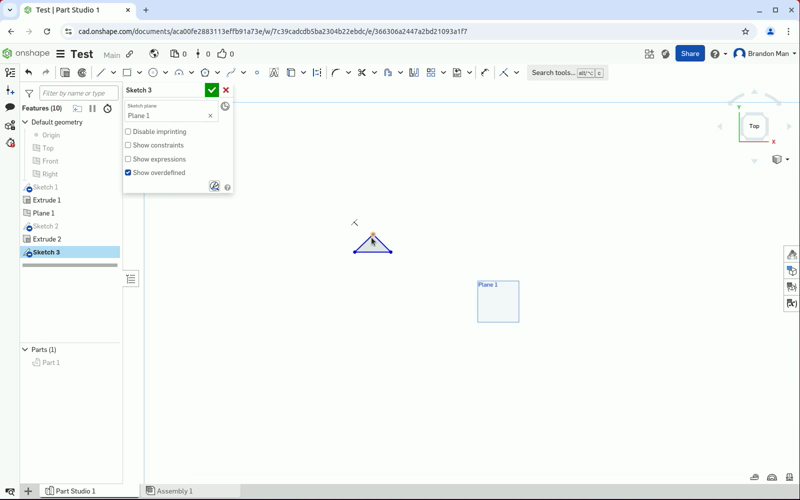
scroll(6)
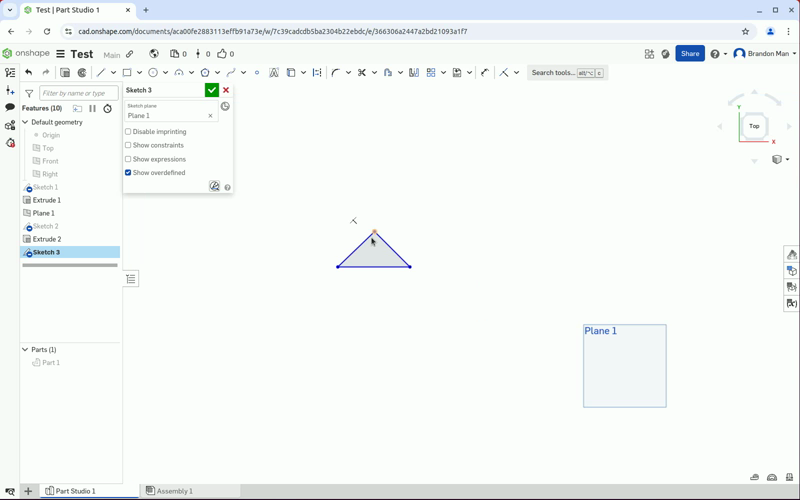
scroll(6)
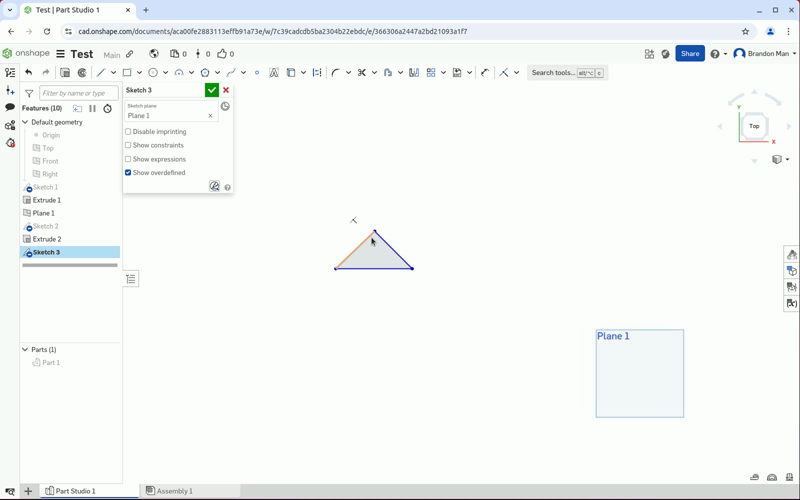
scroll(6)
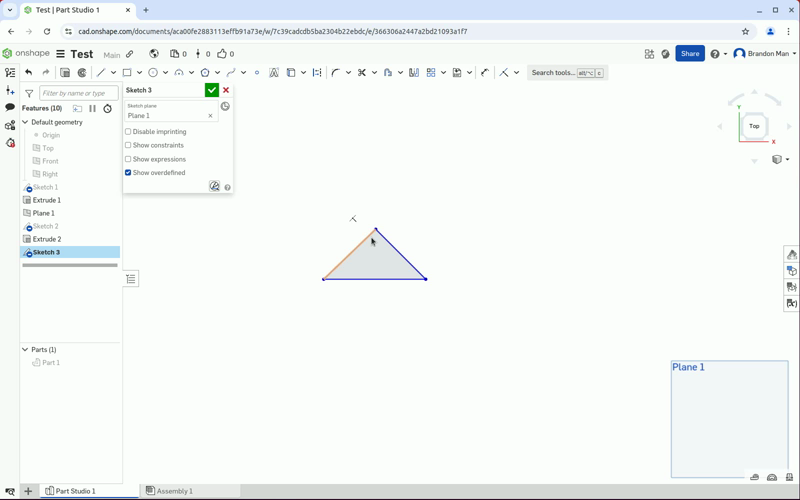
scroll(6)
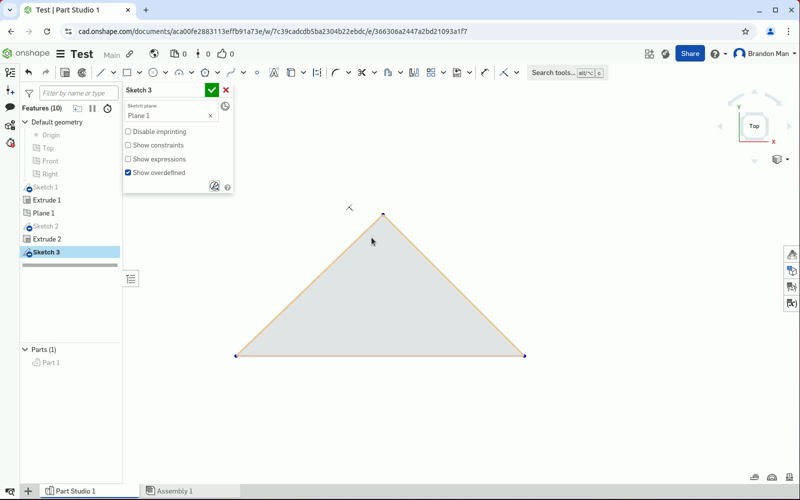
click(371, 237)
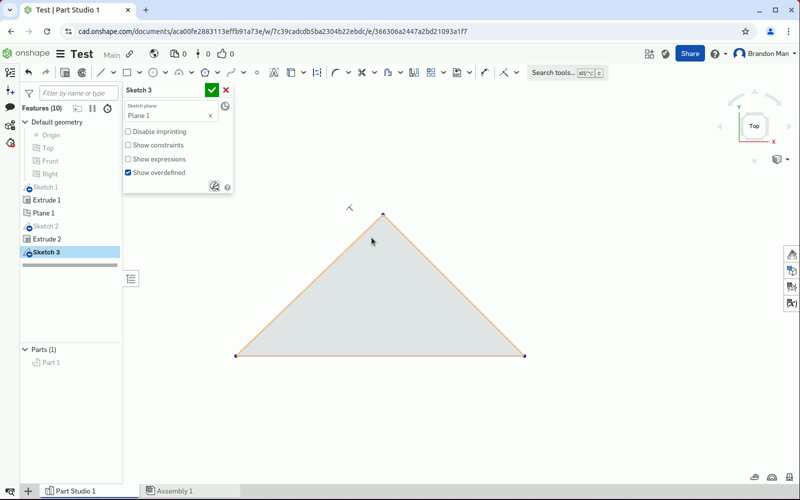
scroll(-6)
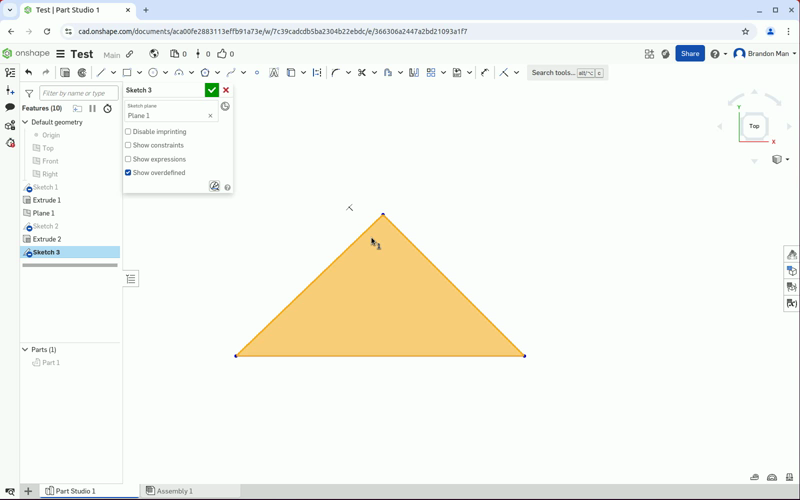
scroll(-6)
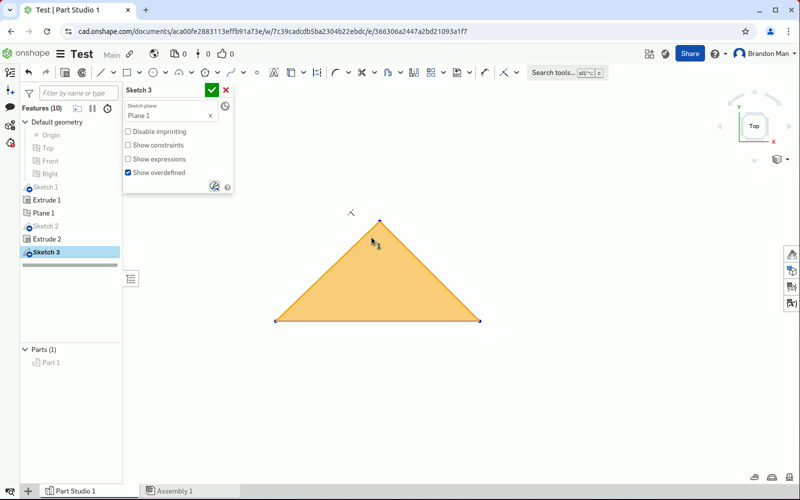
scroll(-6)
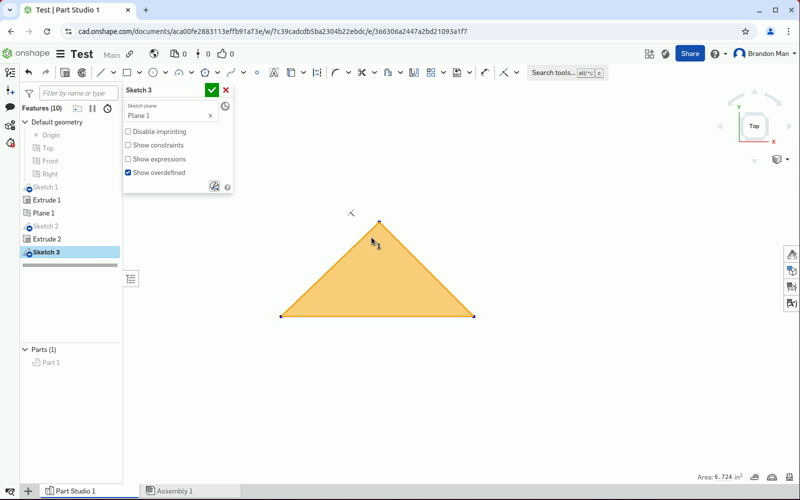
scroll(-6)
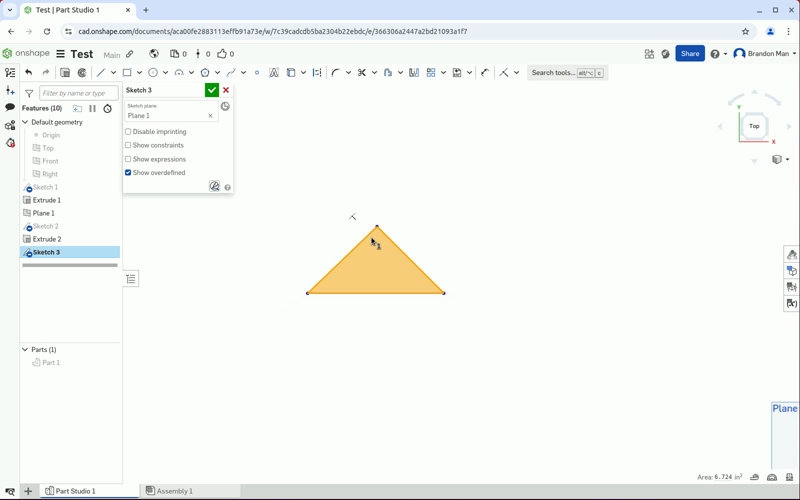
scroll(-6)
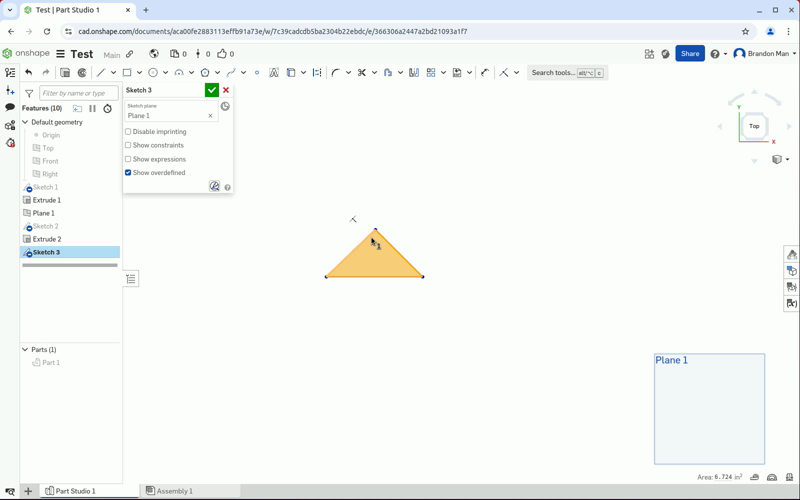
scroll(-6)
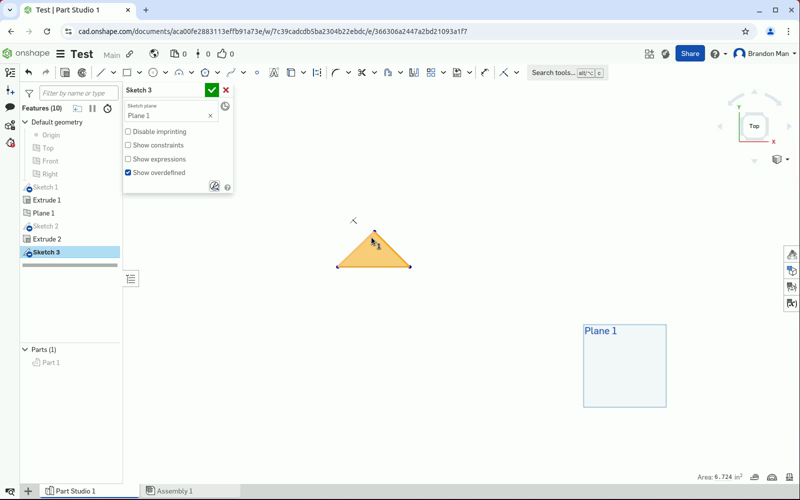
scroll(-6)
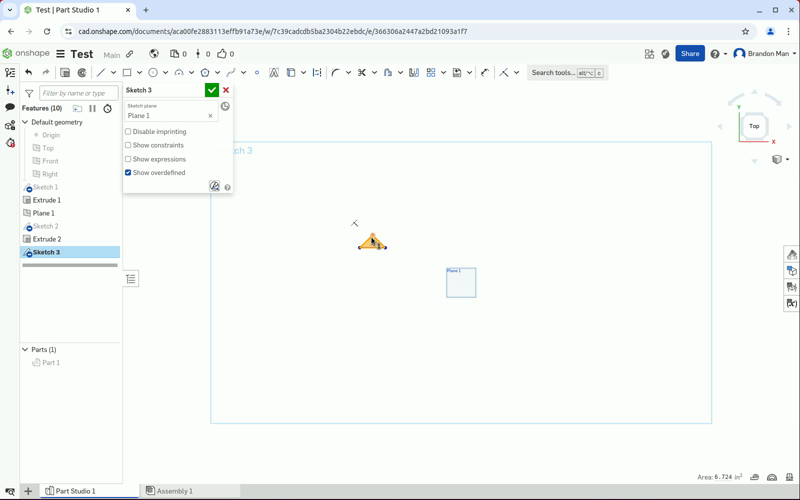
mouse_move(73, 352)
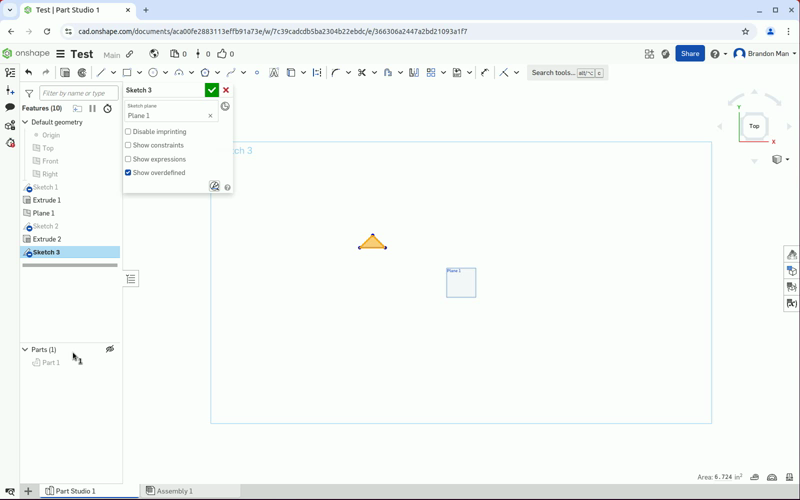
key(shift+y)
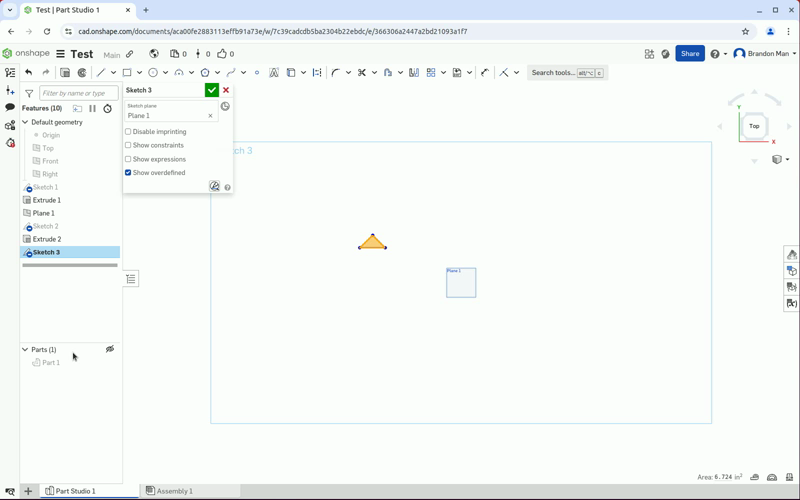
key(shift+e)
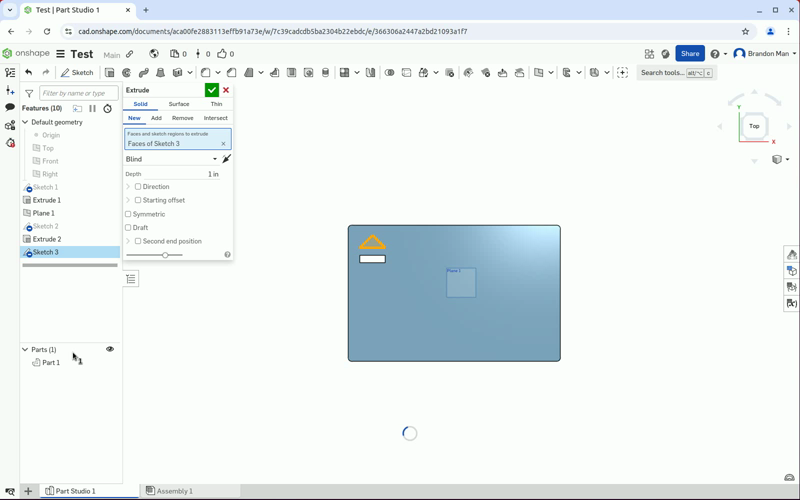
mouse_move(143, 106)
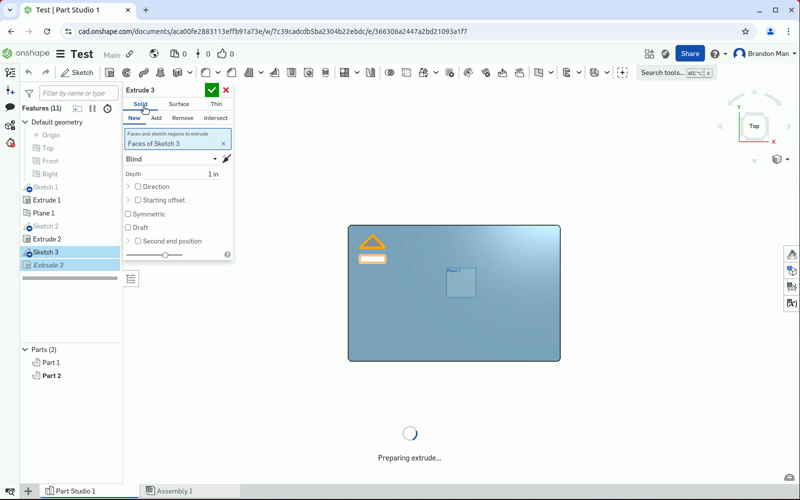
click(143, 106)
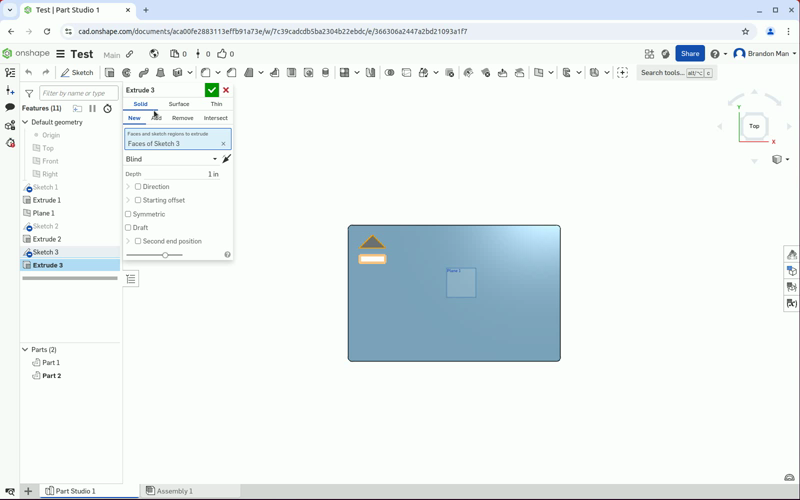
mouse_move(186, 120)
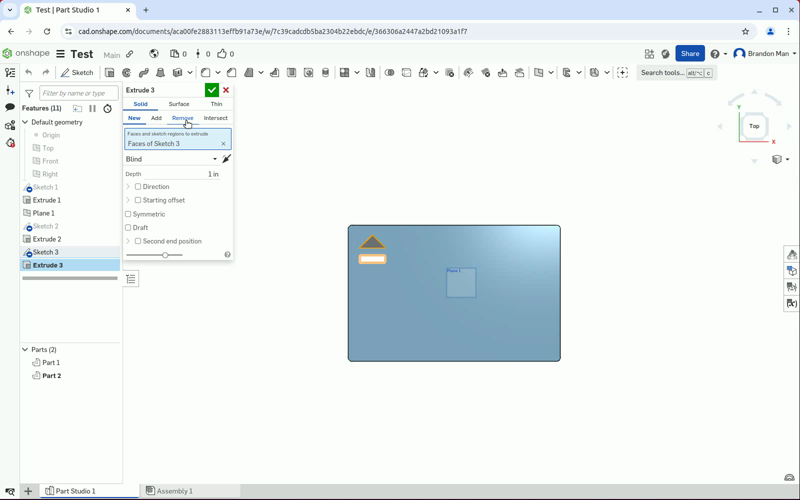
click(186, 120)
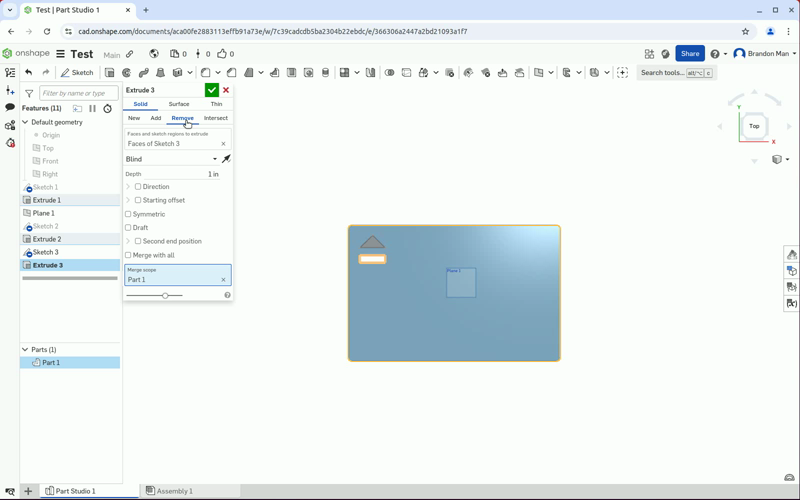
key(tab, 4)
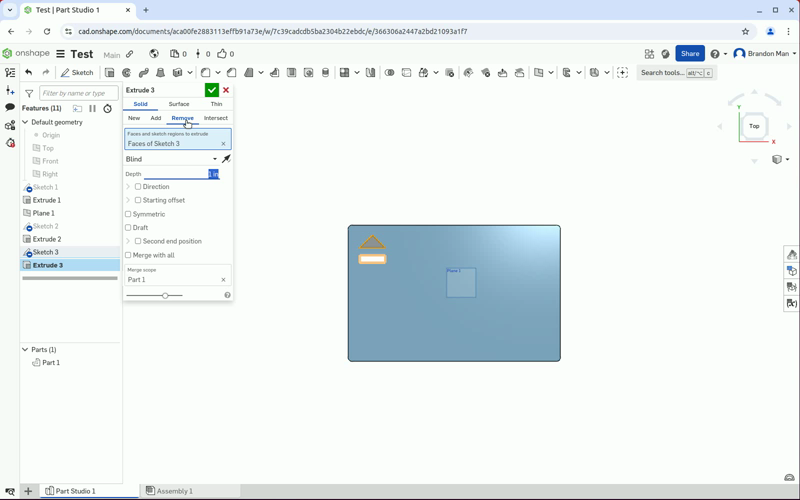
text(12.517)
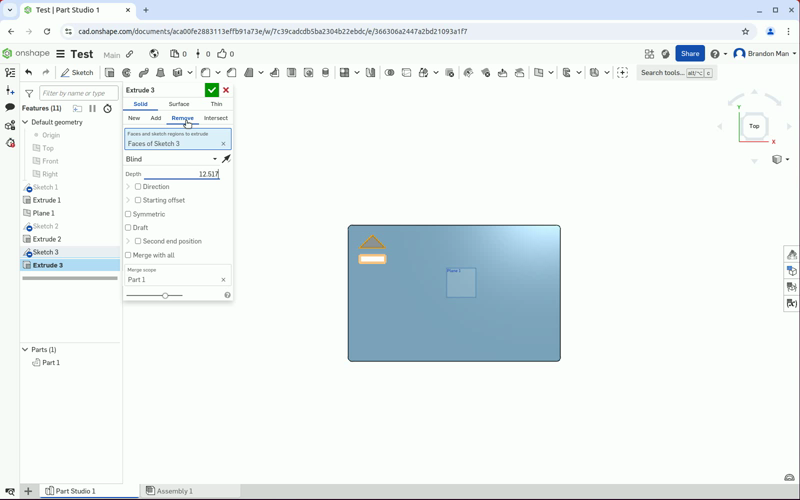
key(tab, 6)
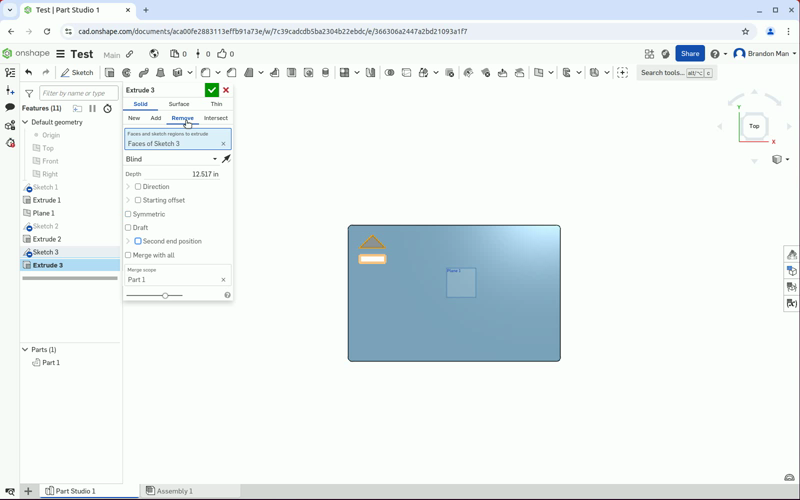
key(space)
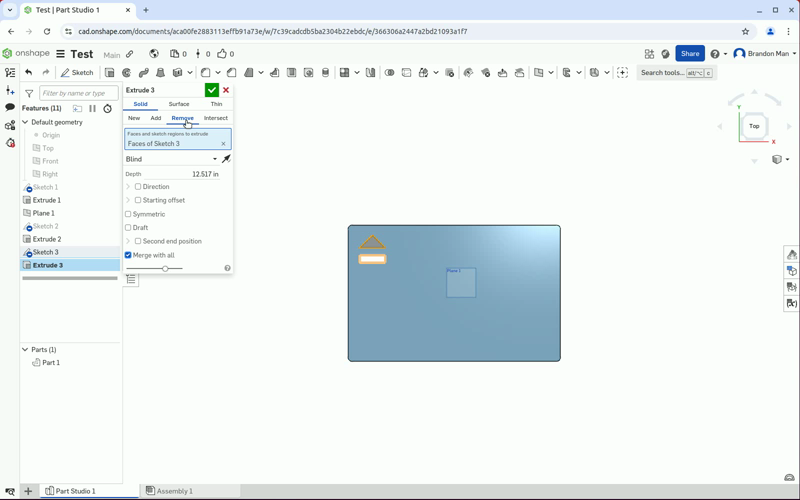
key(enter)
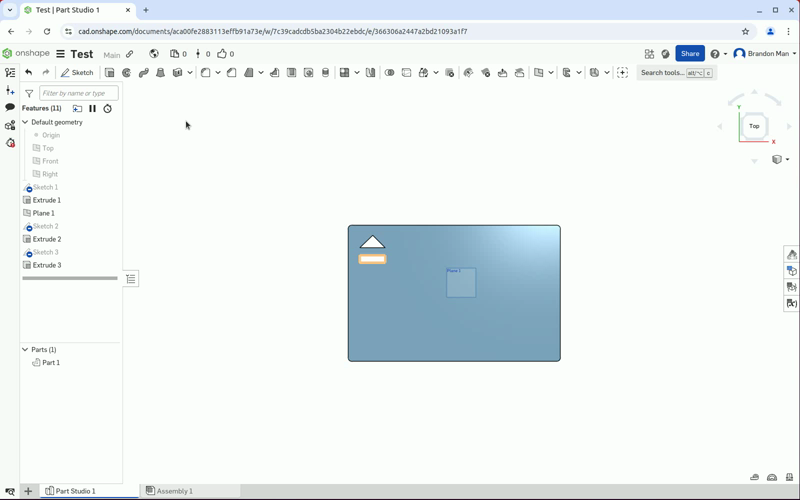
key(shift+h)
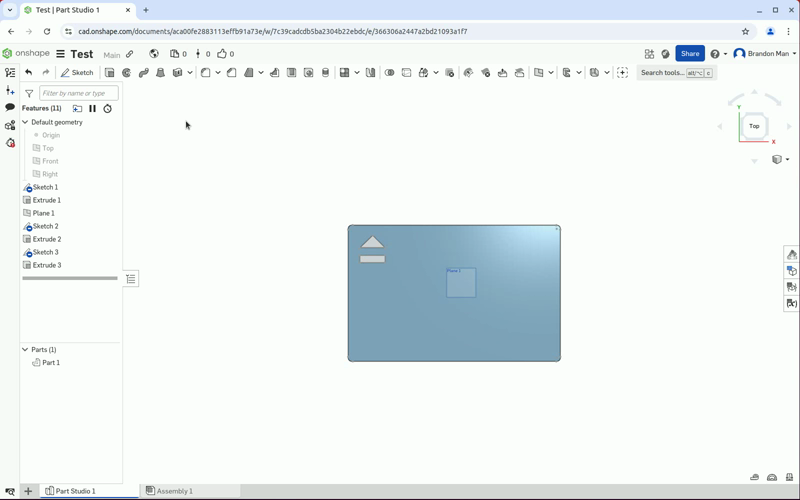
key(shift+h)
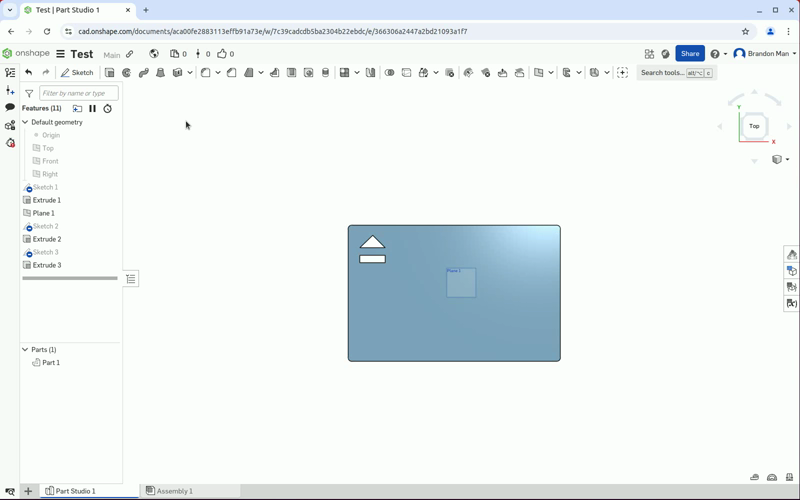
mouse_move(73, 189)
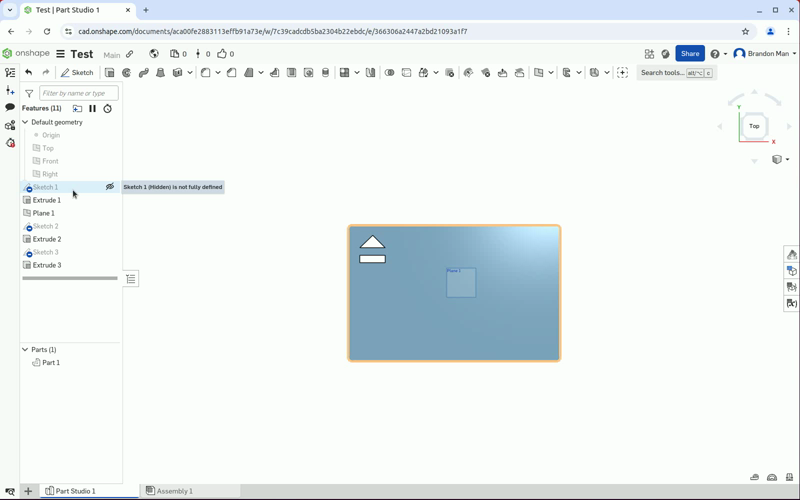
click(73, 189)
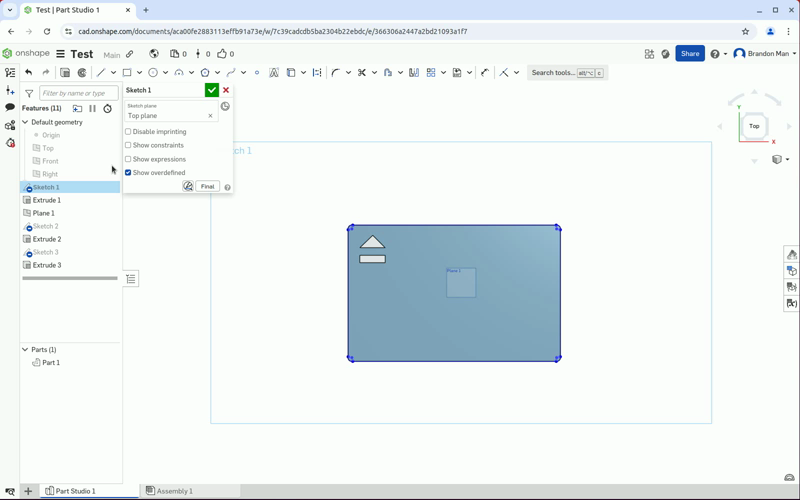
mouse_move(229, 92)
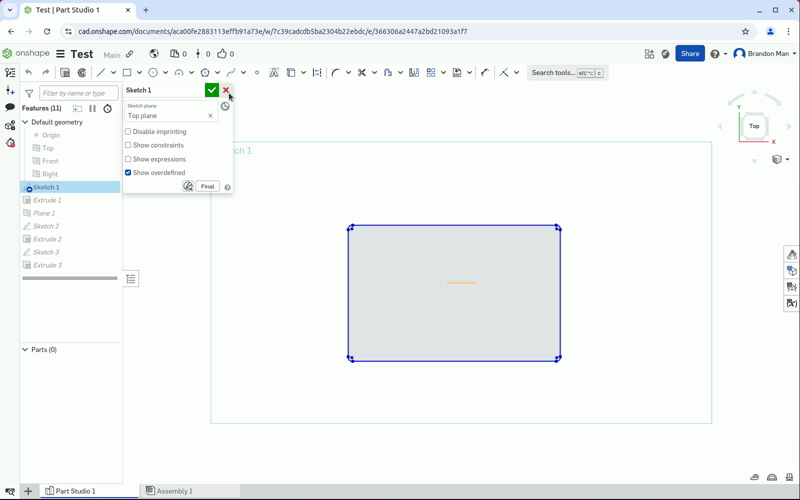
click(229, 92)
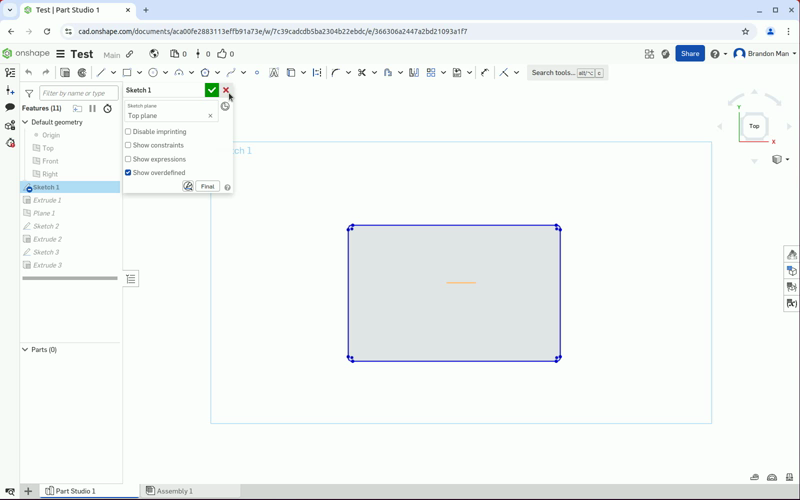
key(shift+s)
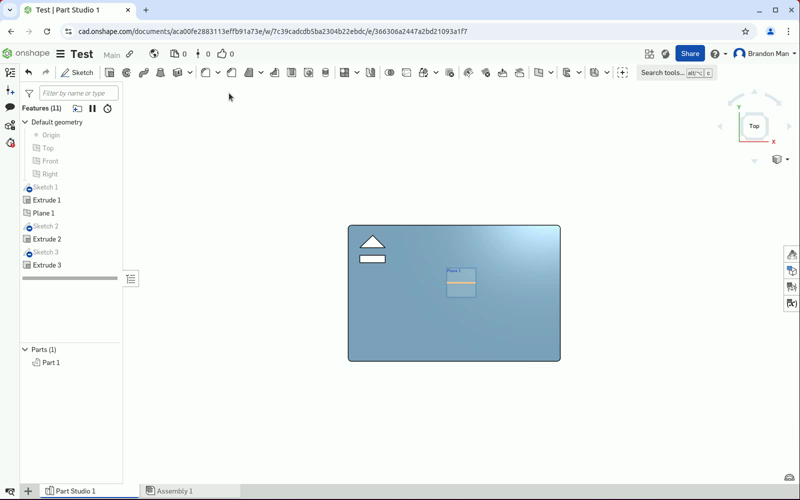
mouse_move(73, 215)
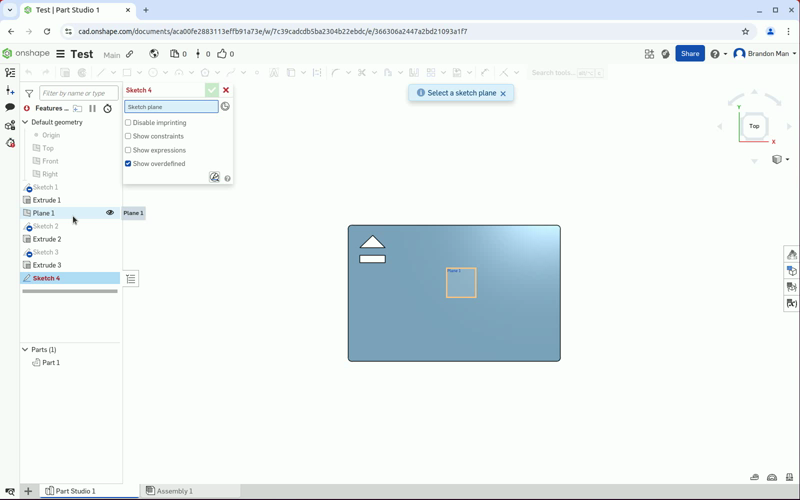
click(73, 215)
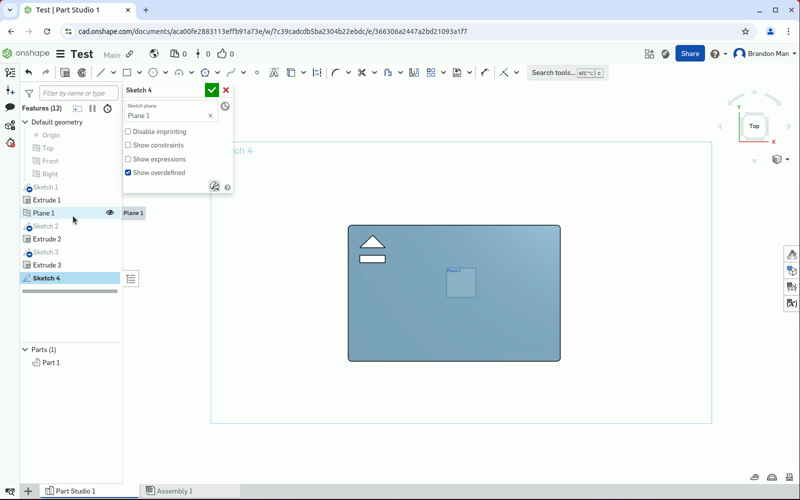
mouse_move(73, 352)
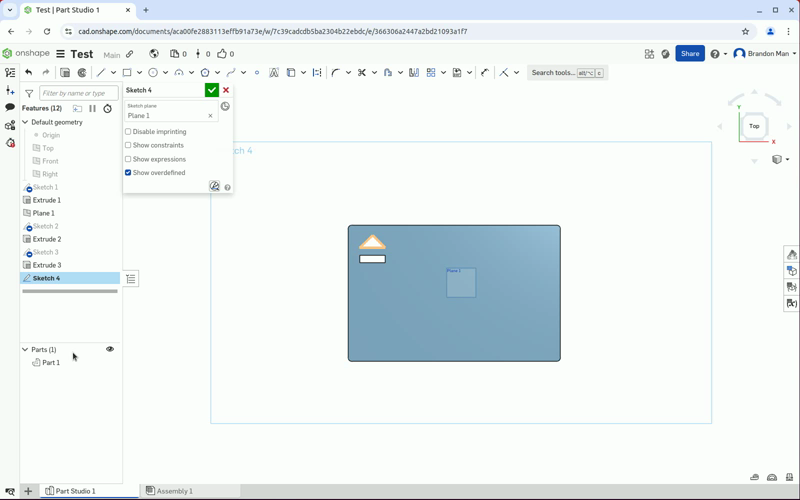
key(y)
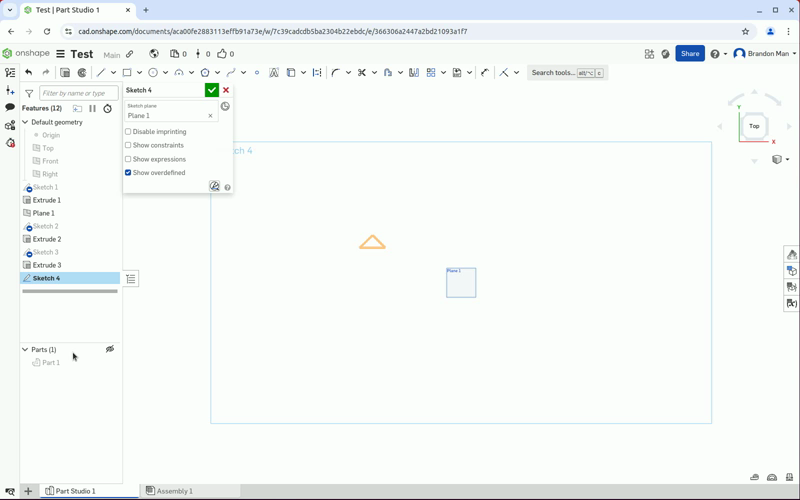
key(l)
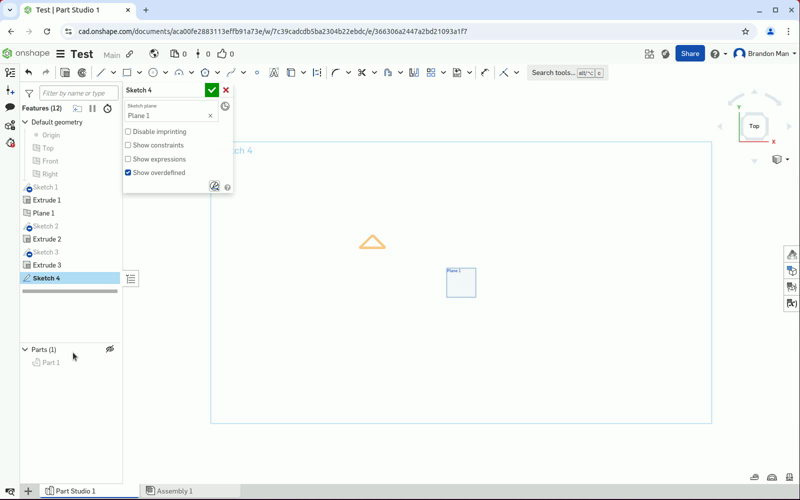
key_down(shift)
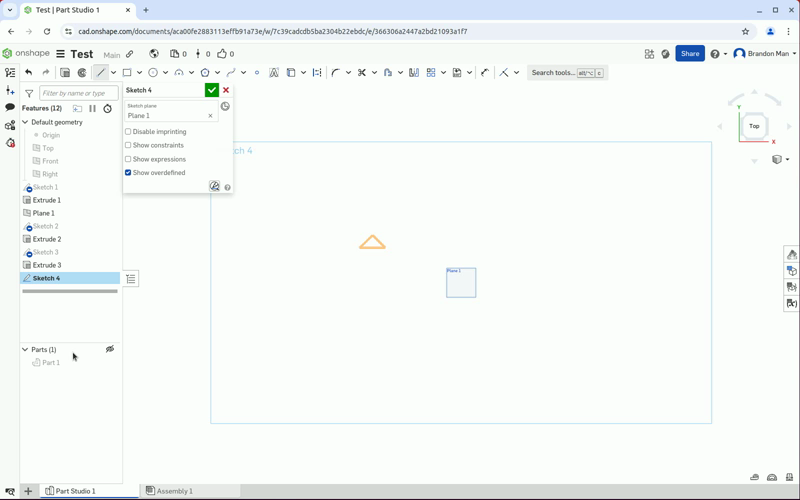
mouse_move(524, 329)
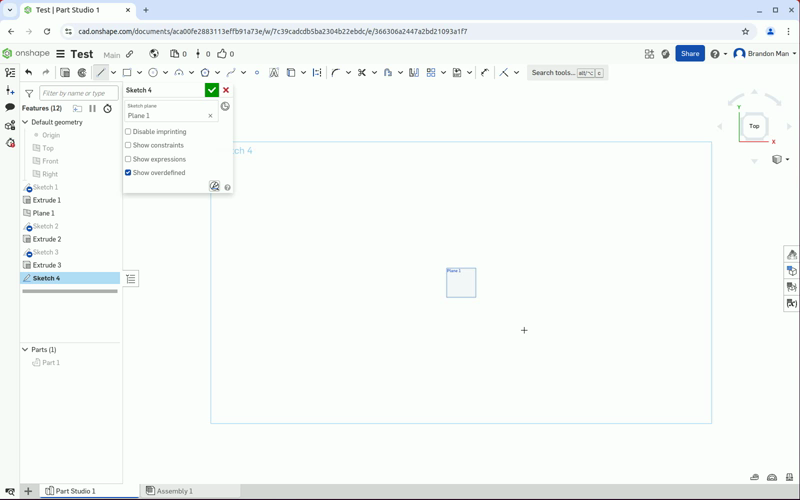
click(524, 329)
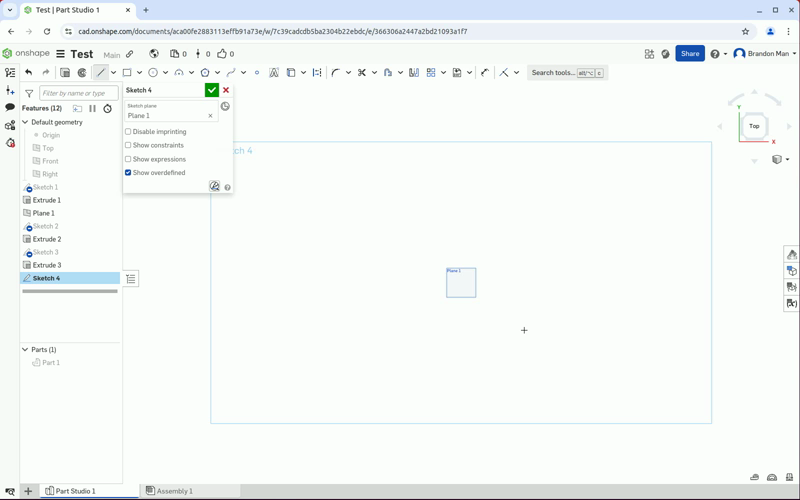
key_up(shift)
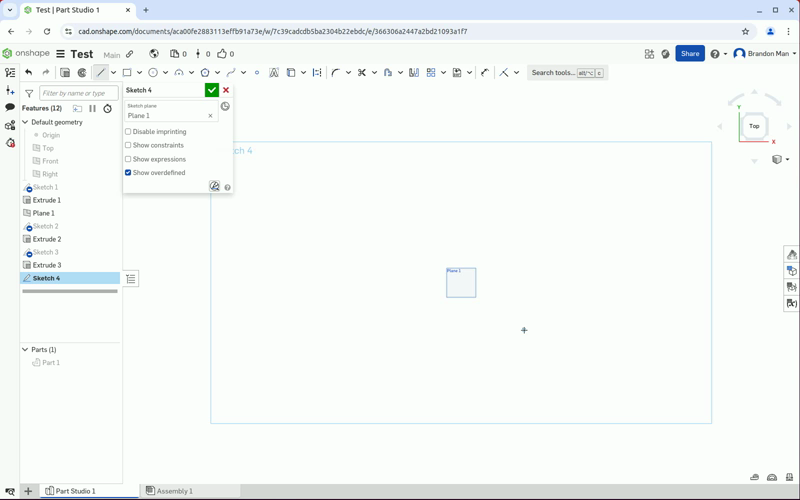
key_down(shift)
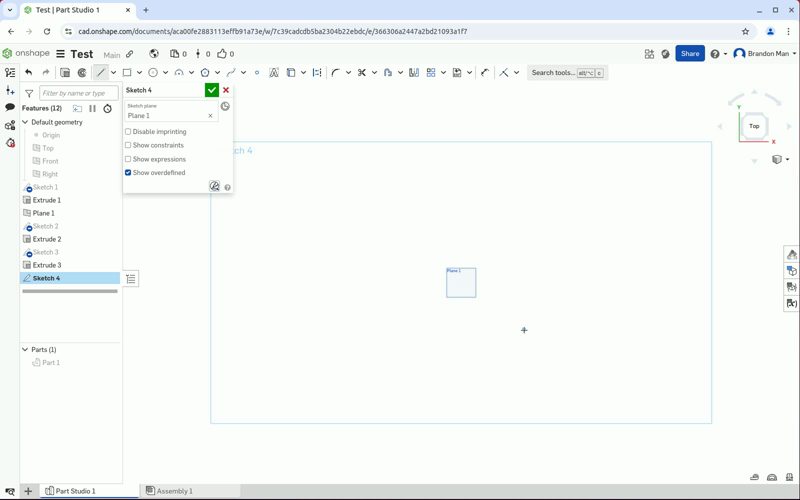
mouse_move(554, 329)
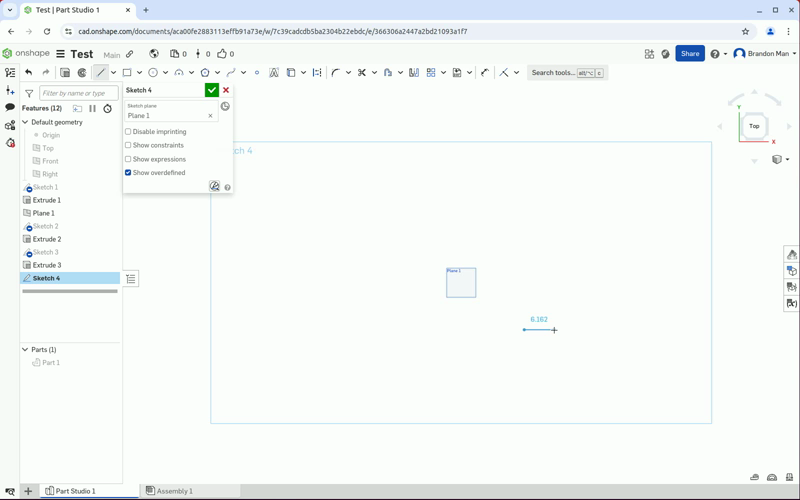
mouse_move(549, 329)
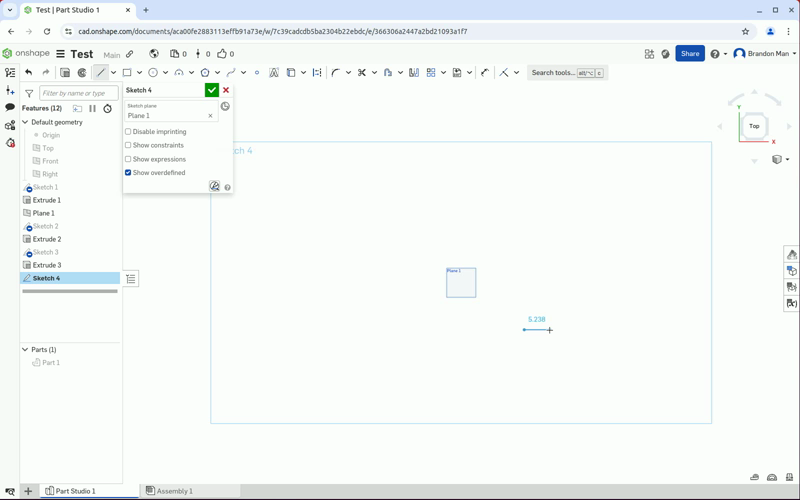
click(549, 329)
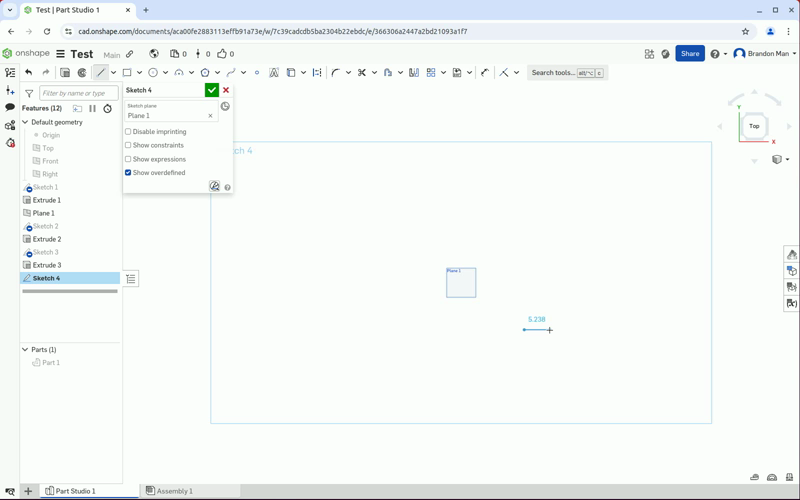
key_up(shift)
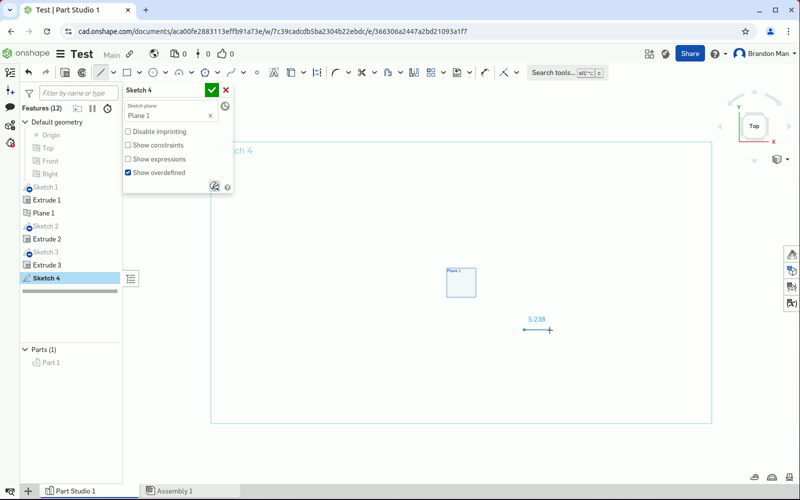
key_down(shift)
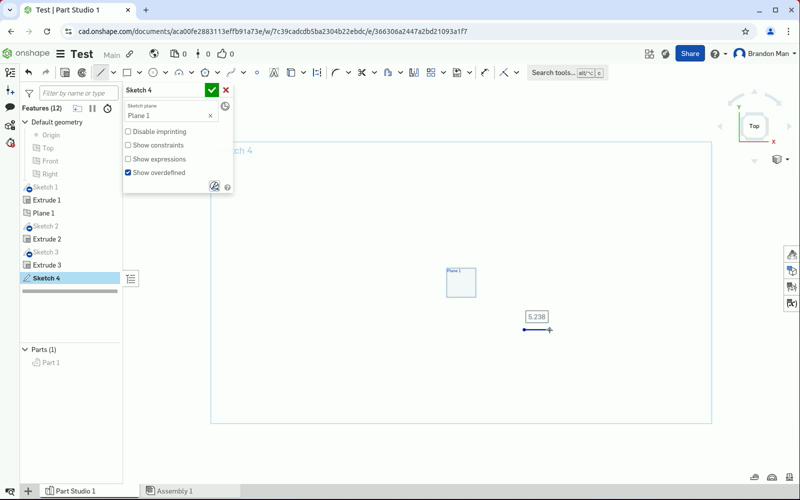
mouse_move(579, 329)
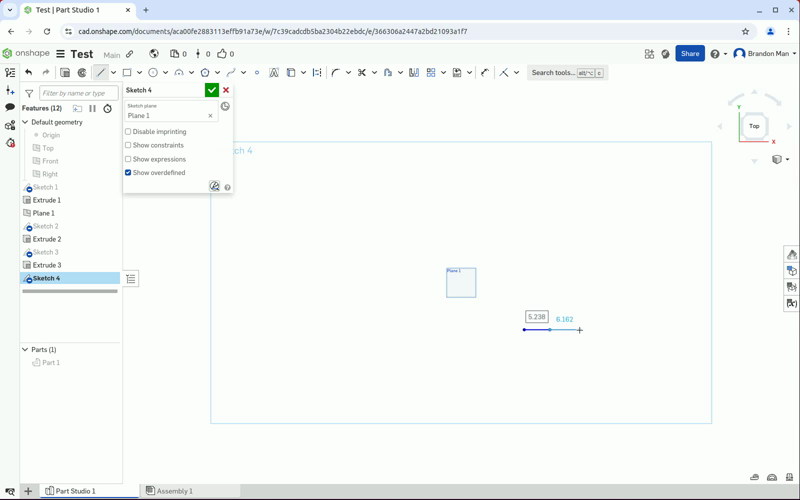
mouse_move(549, 321)
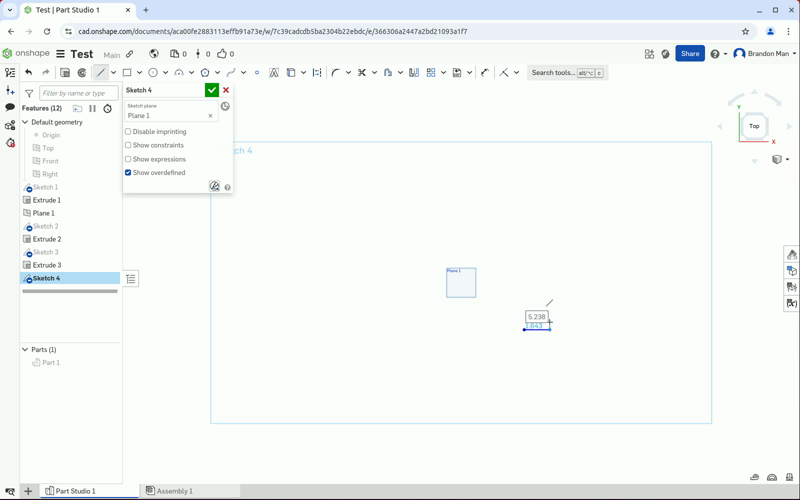
click(549, 321)
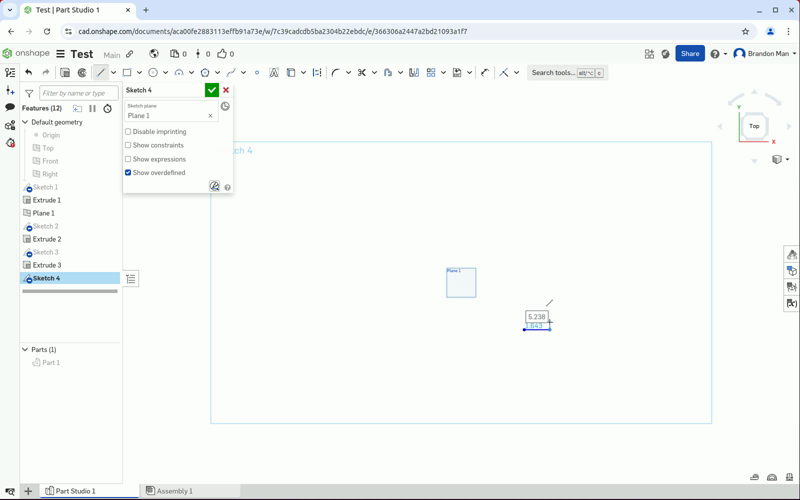
key_up(shift)
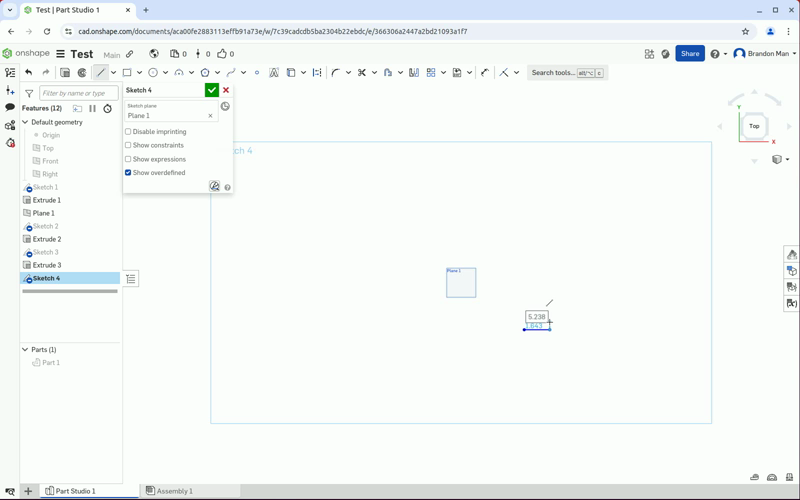
key_down(shift)
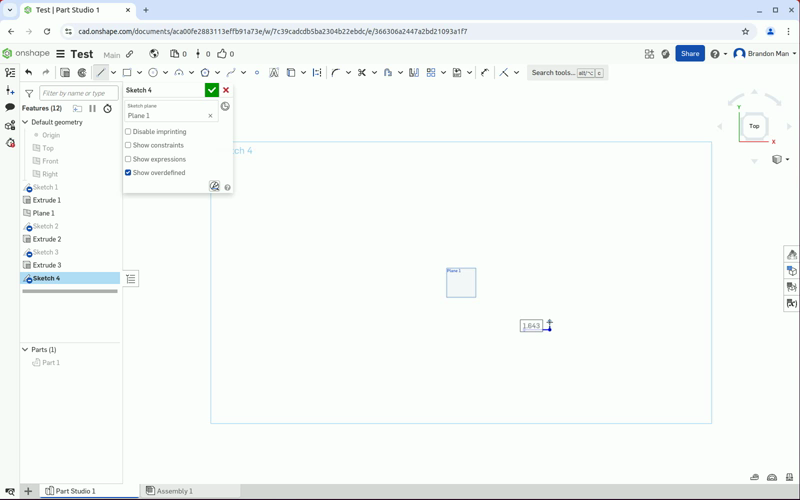
mouse_move(579, 321)
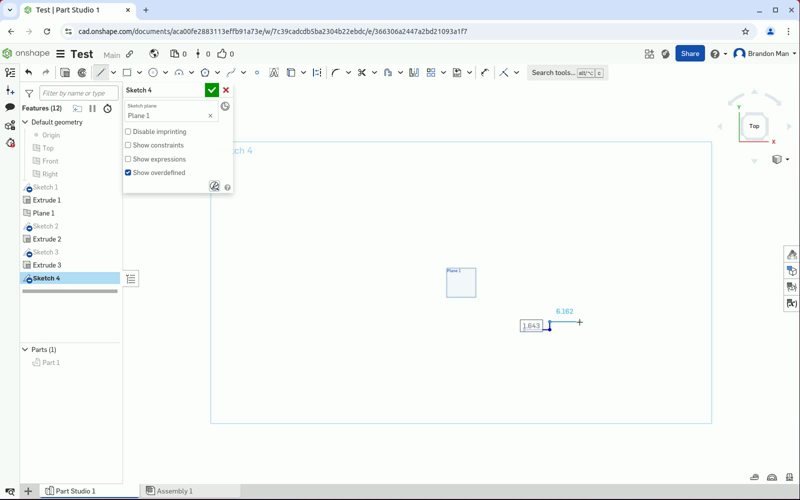
mouse_move(524, 321)
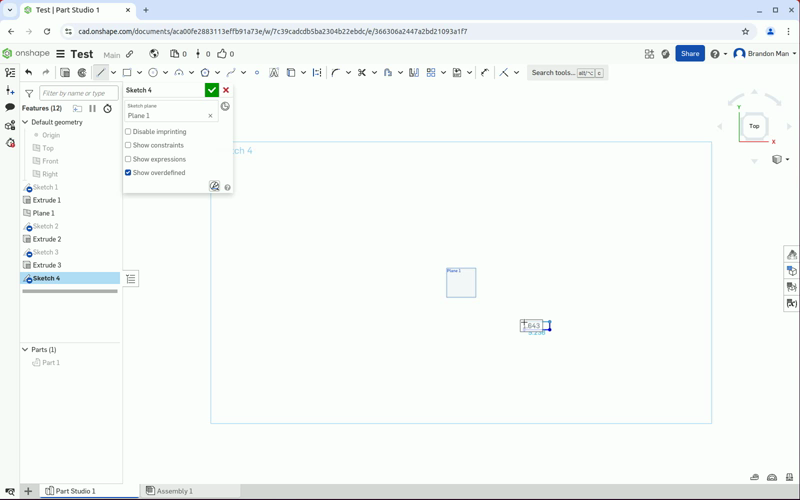
click(524, 321)
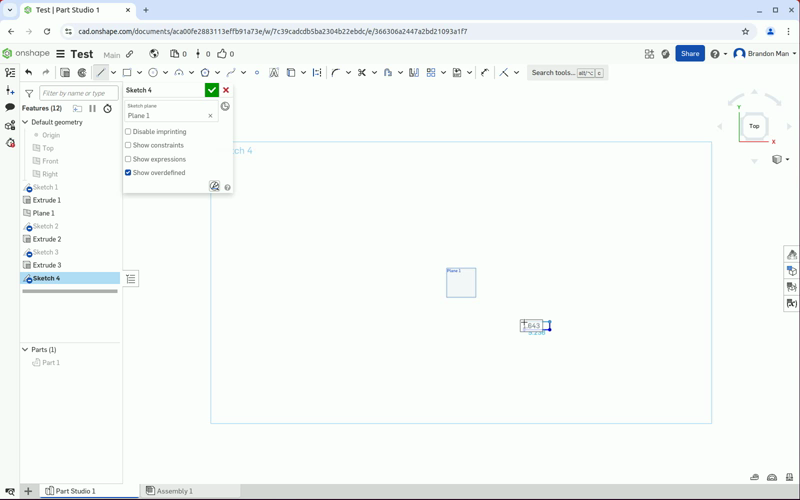
key_up(shift)
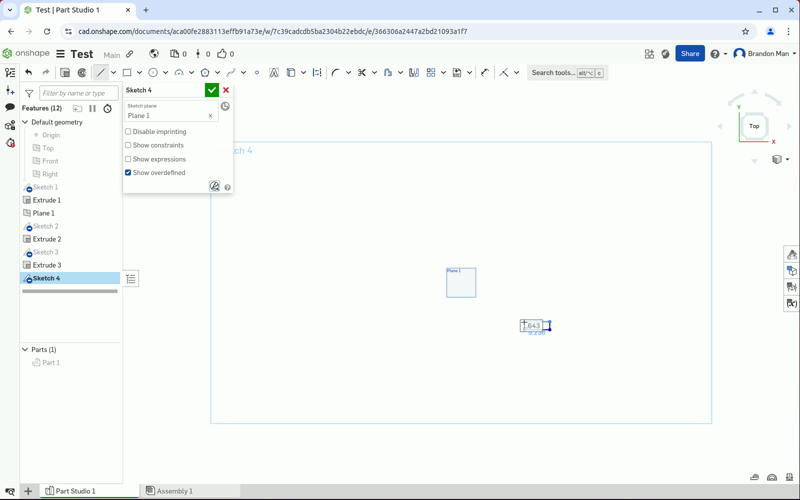
mouse_move(554, 321)
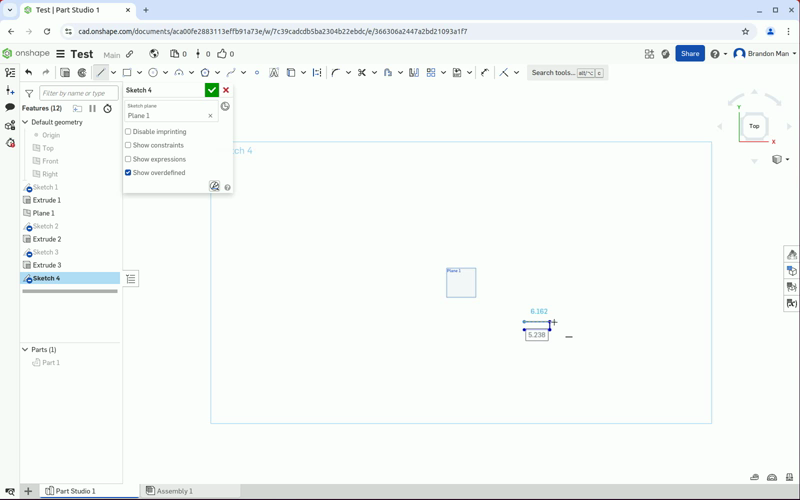
key_down(shift)
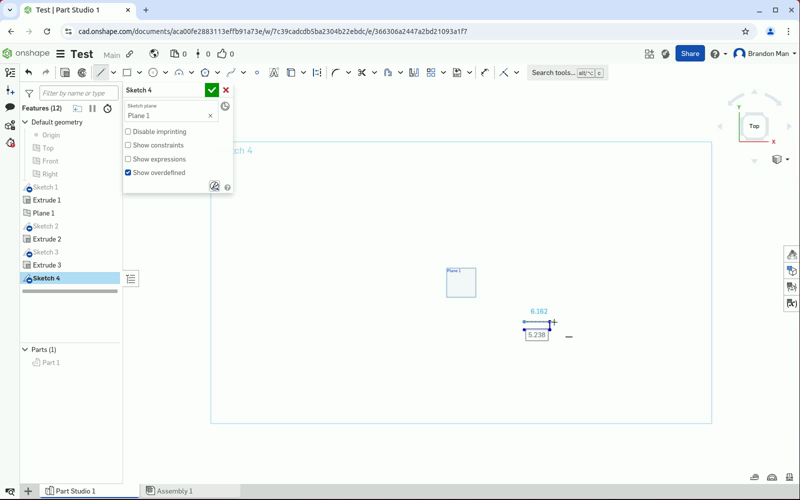
mouse_move(524, 329)
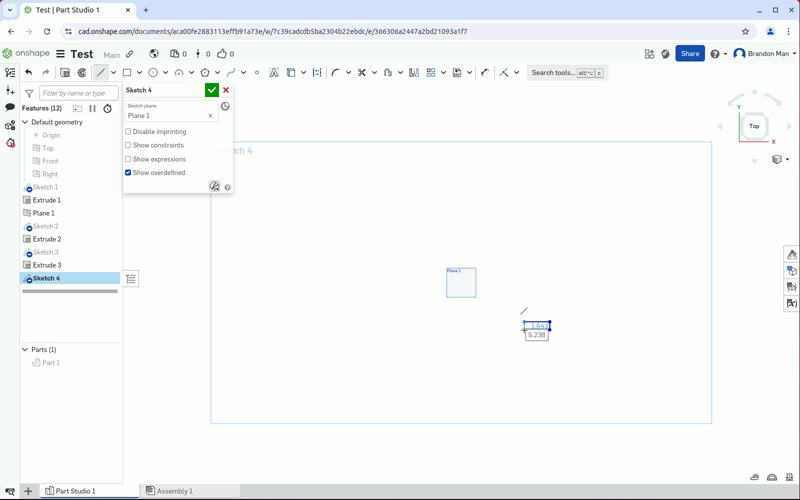
key_up(shift)
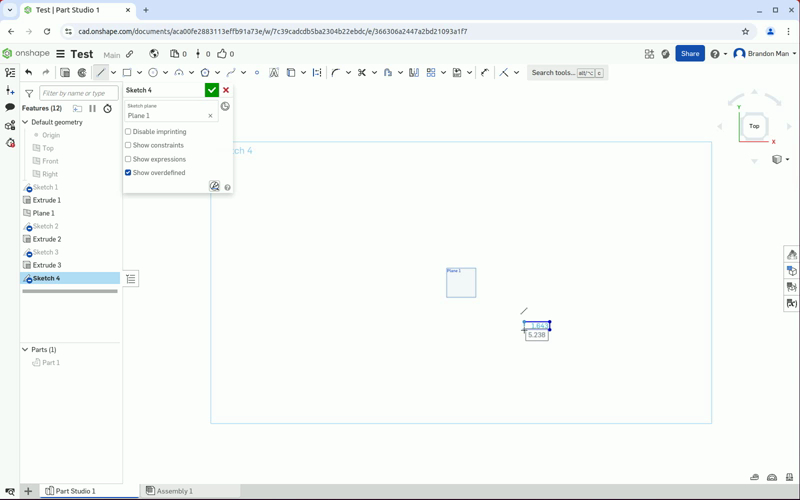
click(524, 329)
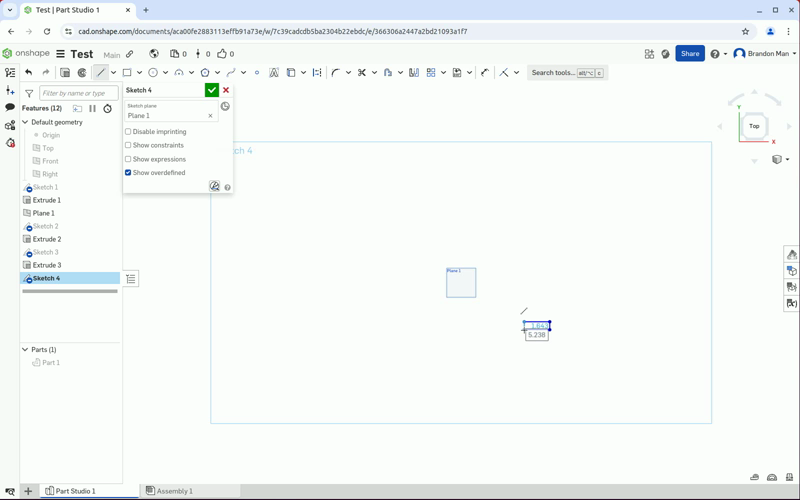
key(esc)
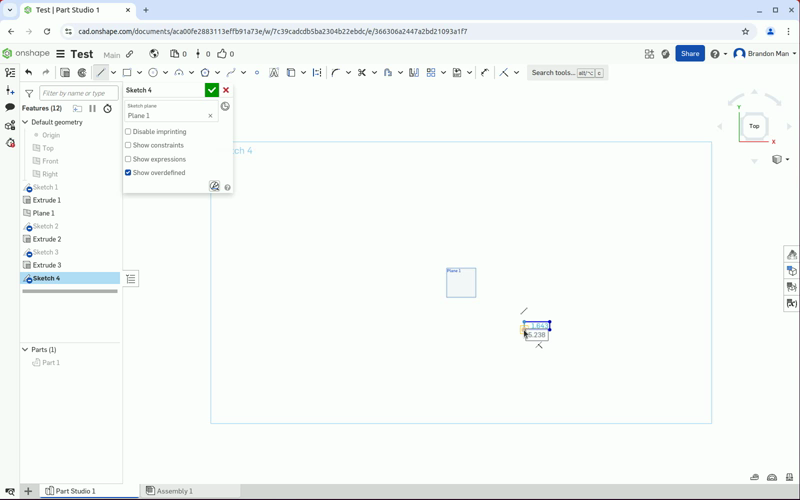
mouse_move(529, 326)
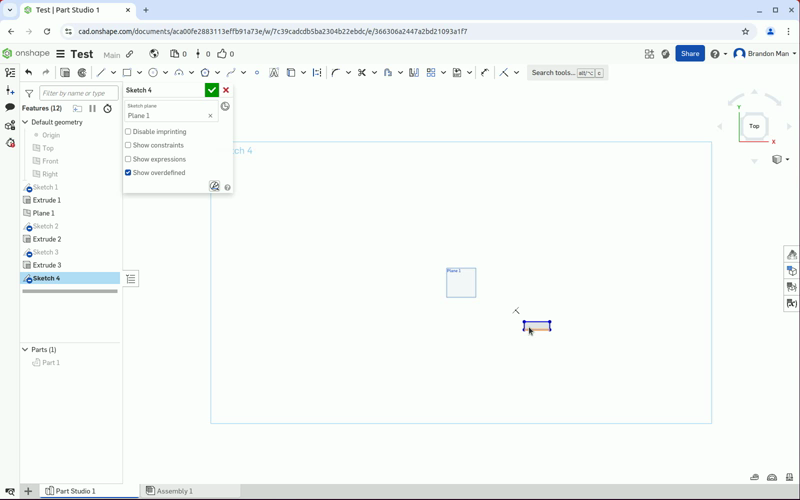
scroll(6)
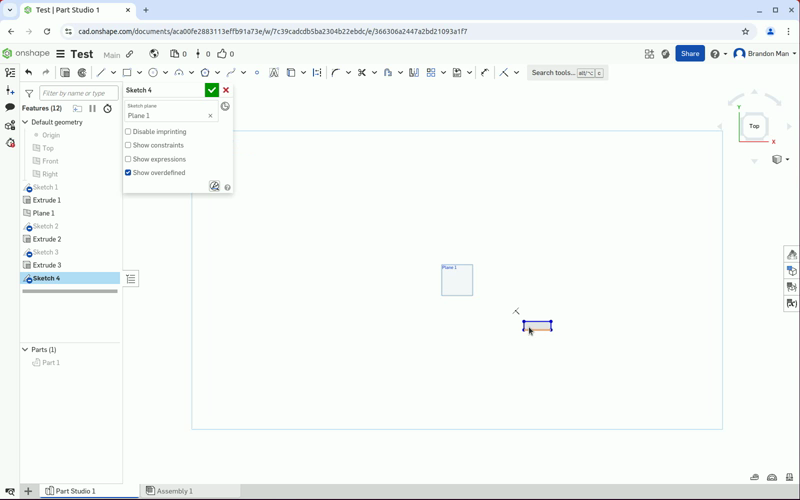
scroll(6)
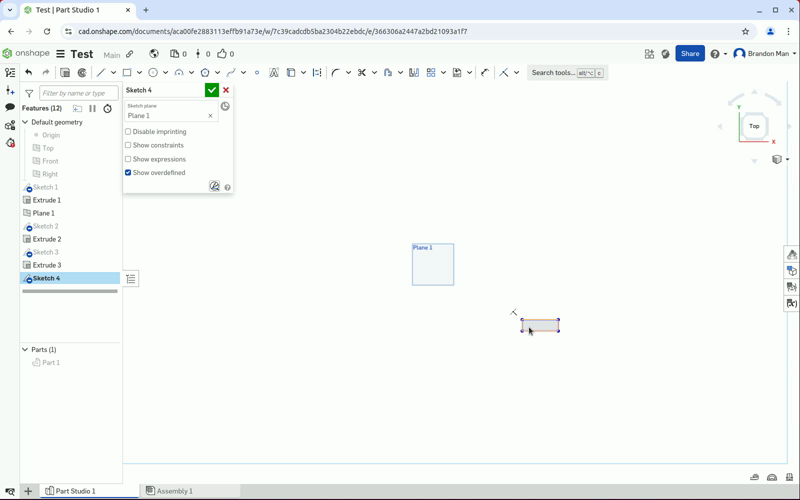
scroll(6)
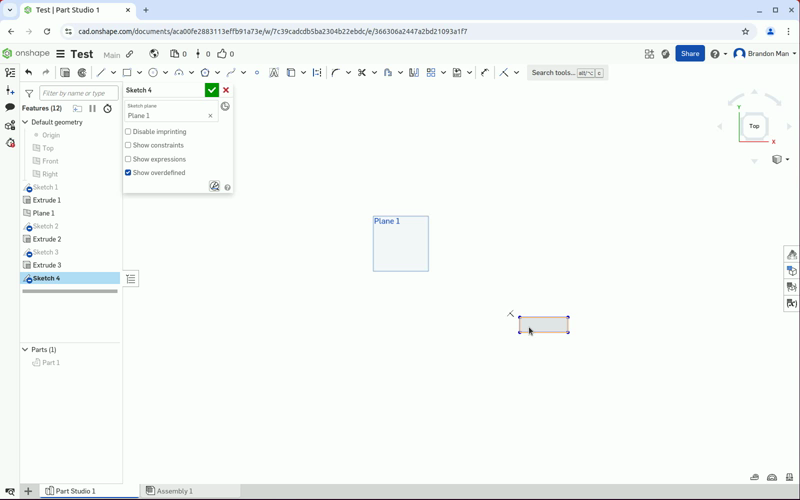
scroll(6)
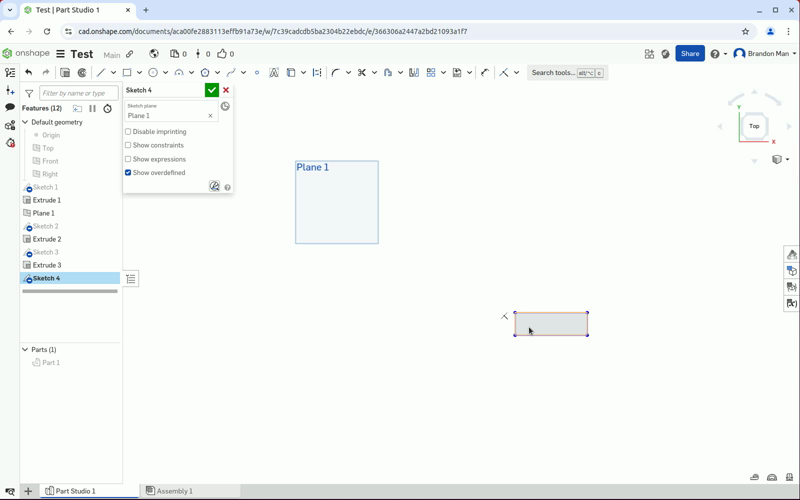
scroll(6)
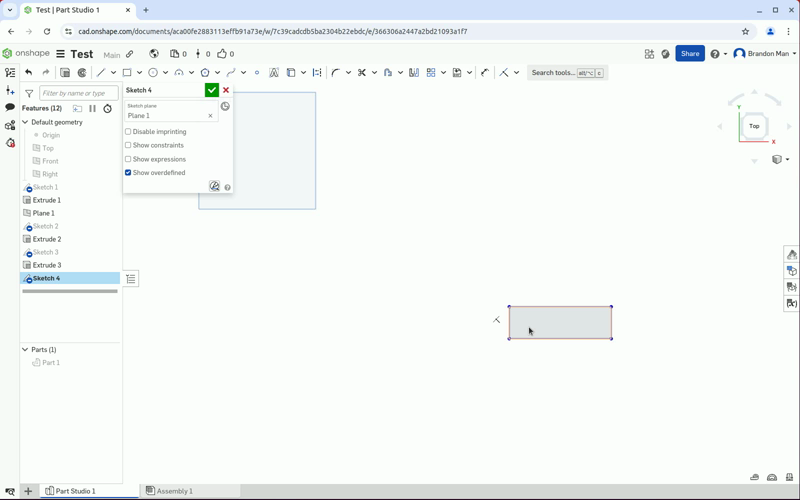
scroll(6)
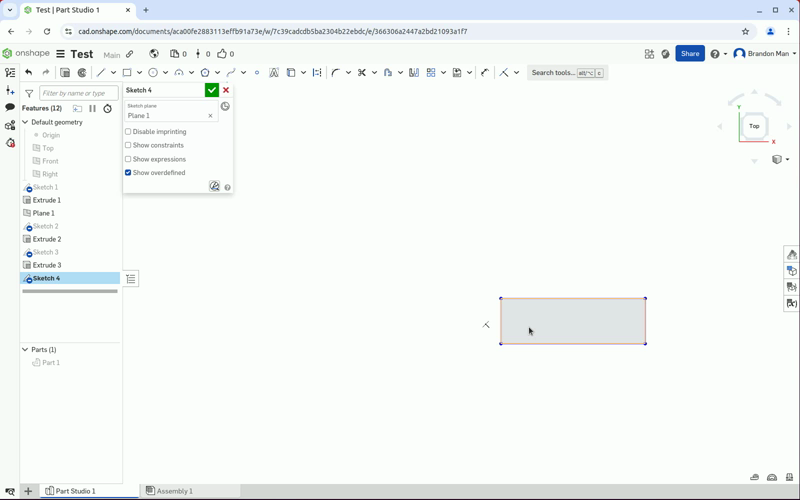
scroll(6)
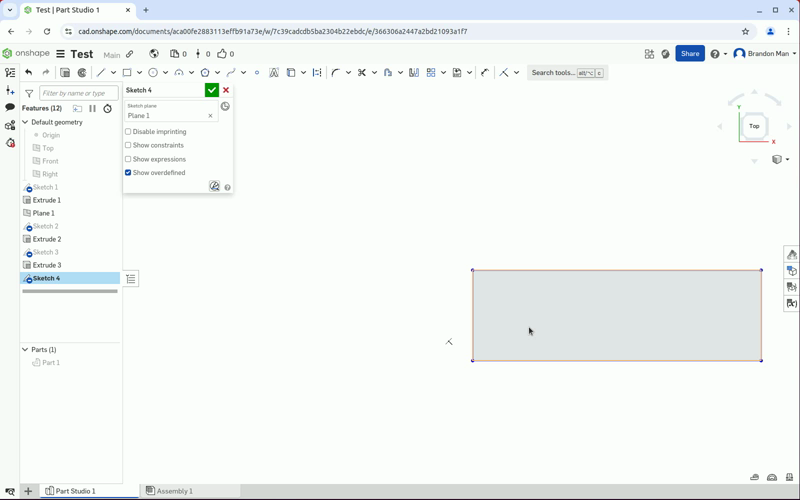
click(529, 326)
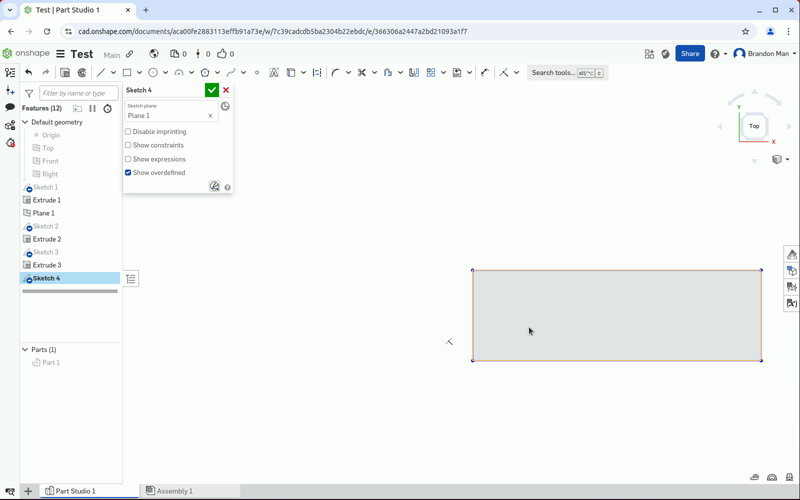
scroll(-6)
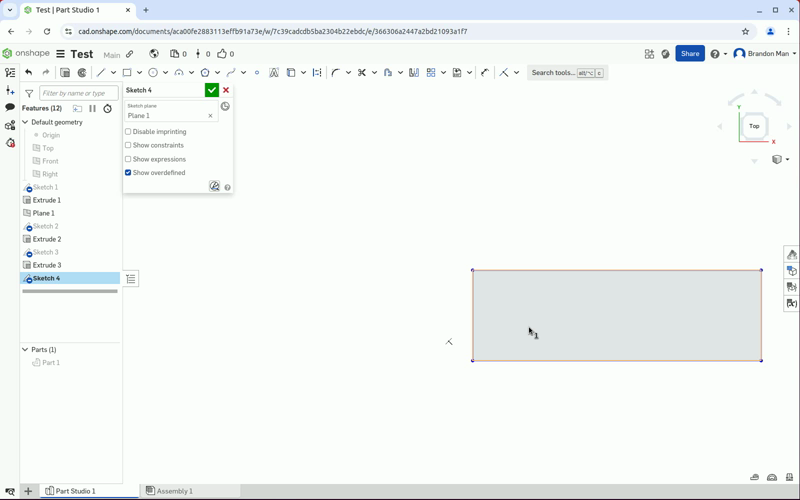
scroll(-6)
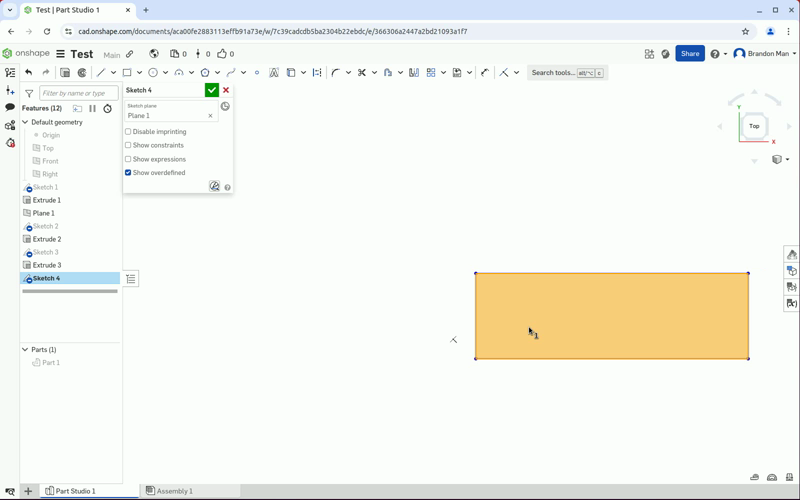
scroll(-6)
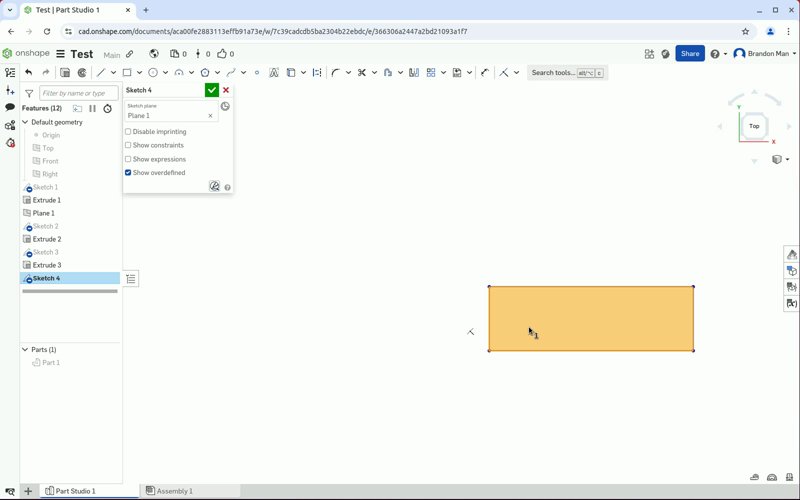
scroll(-6)
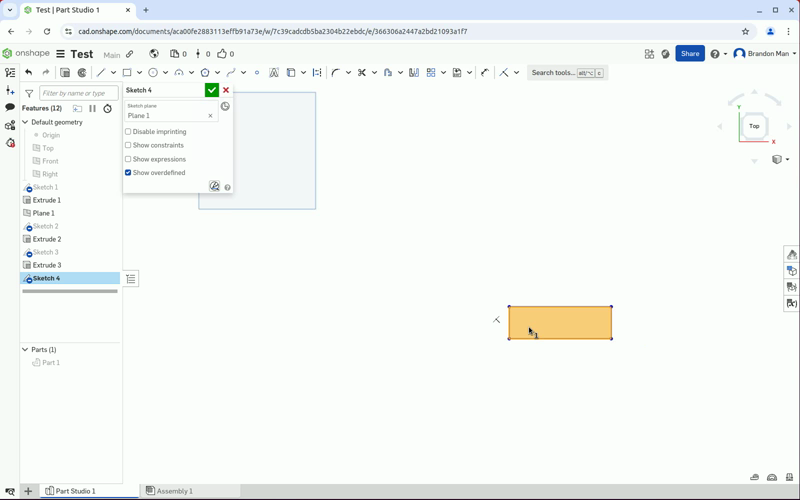
scroll(-6)
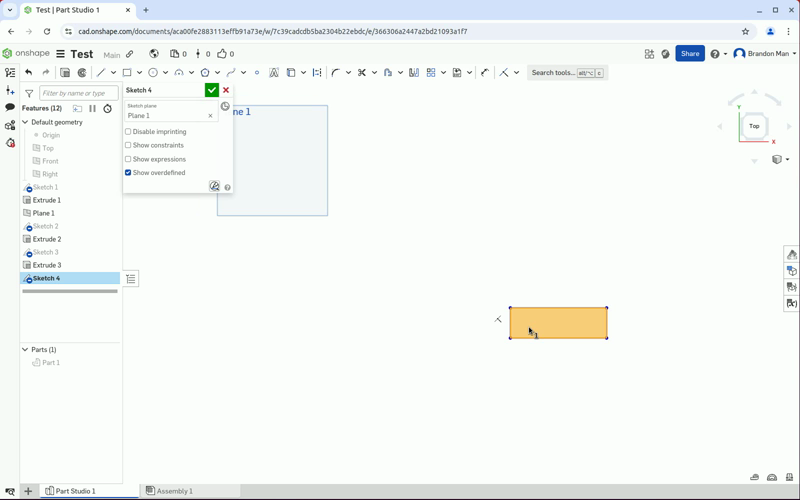
scroll(-6)
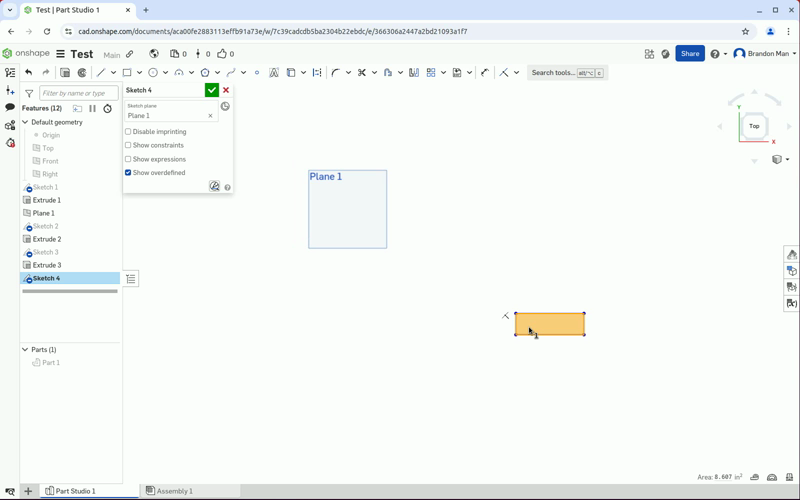
scroll(-6)
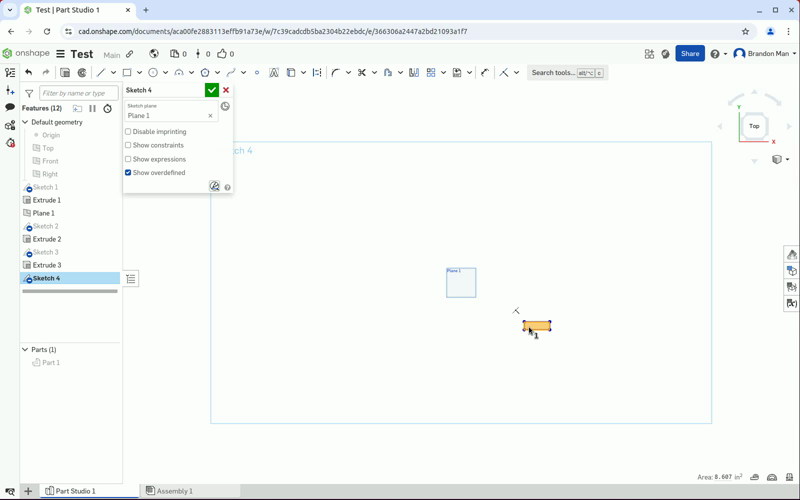
mouse_move(73, 352)
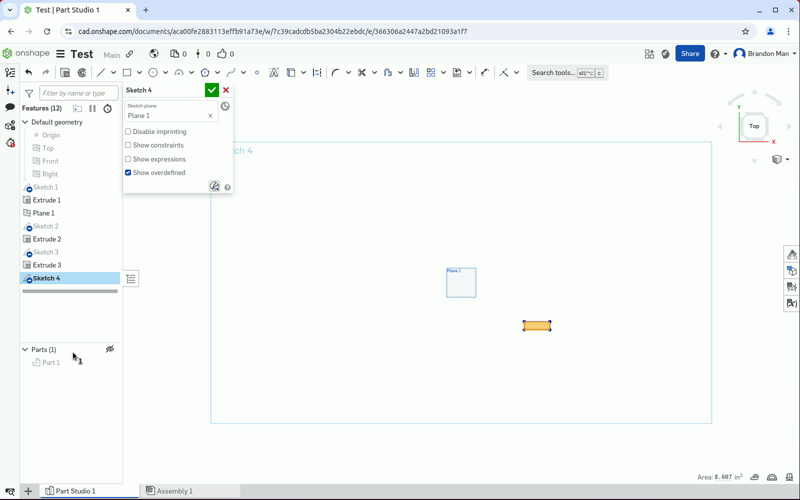
key(shift+y)
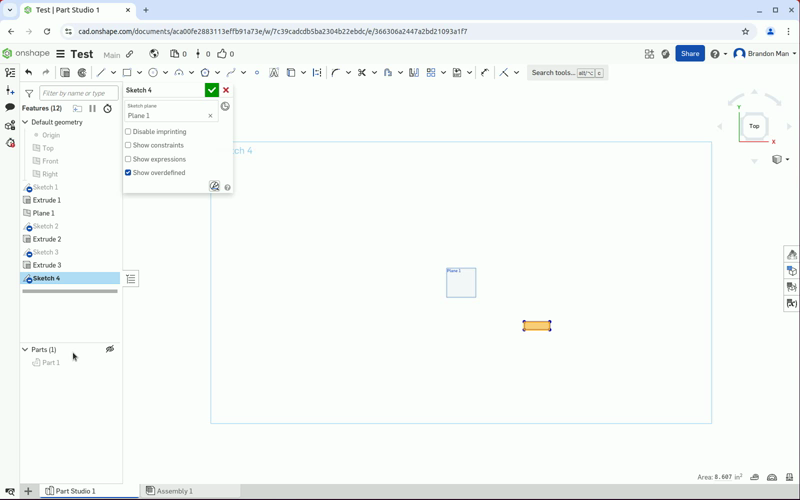
key(shift+e)
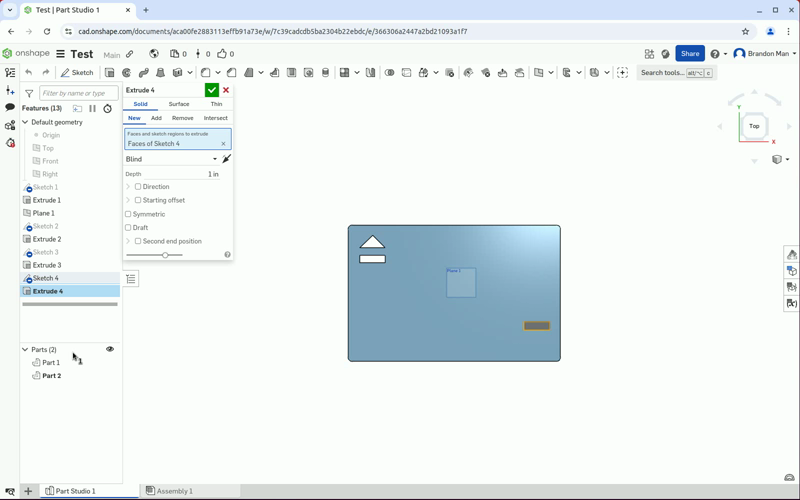
mouse_move(143, 106)
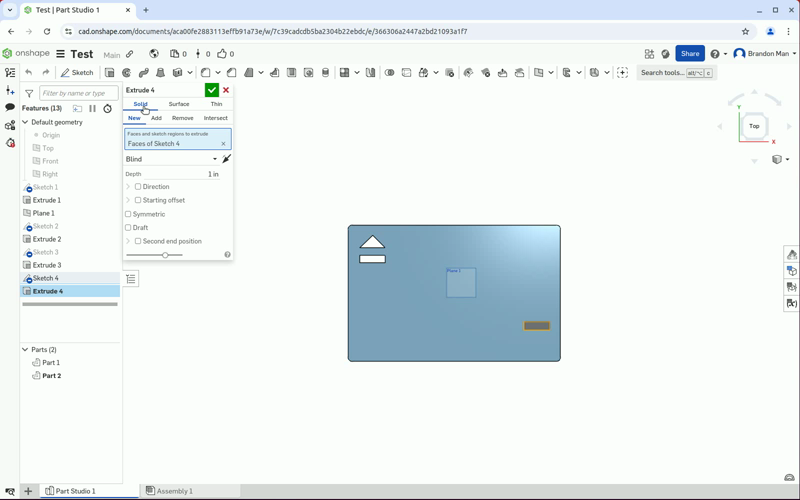
click(143, 106)
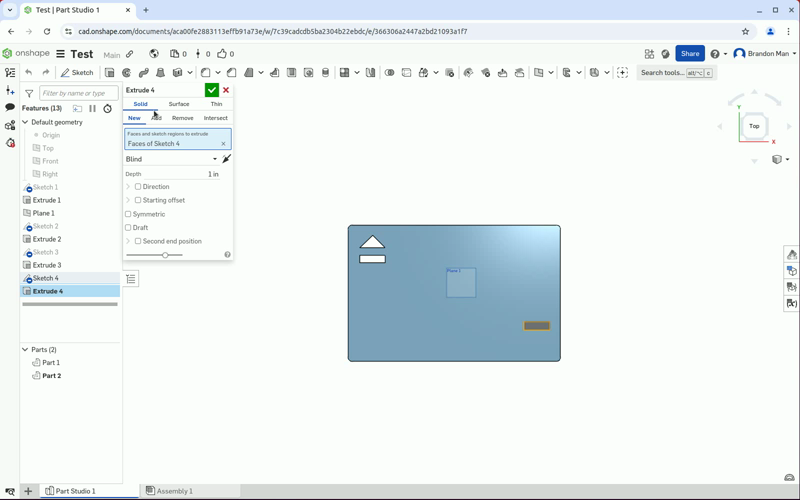
mouse_move(186, 120)
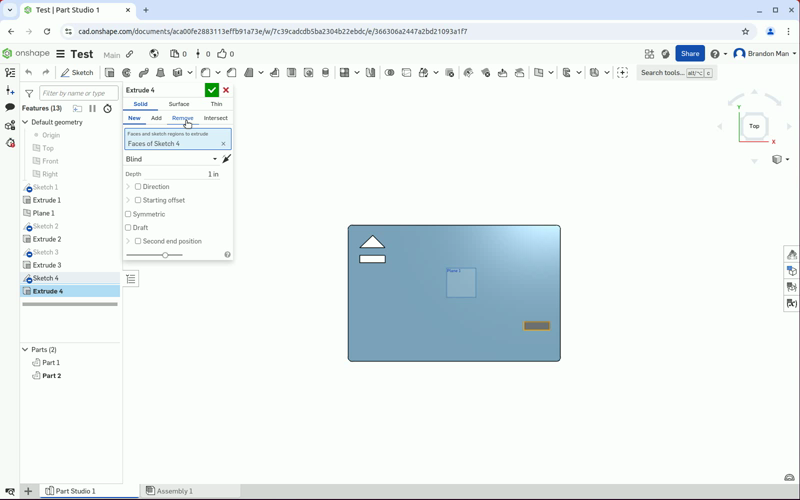
click(186, 120)
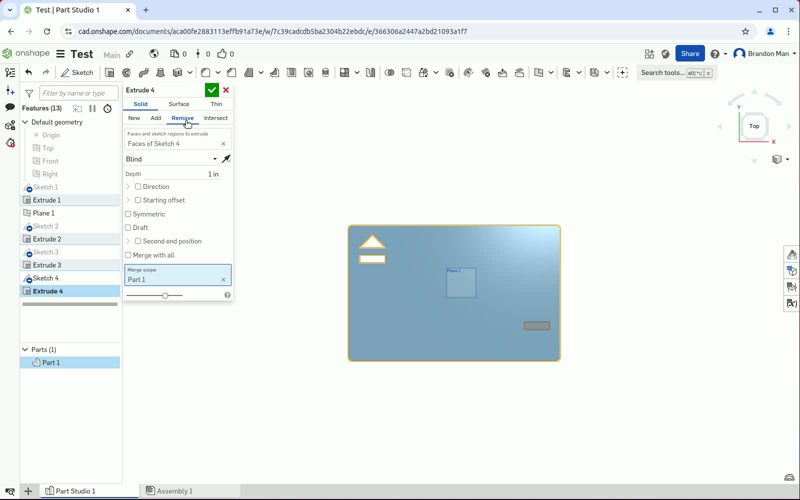
key(tab, 4)
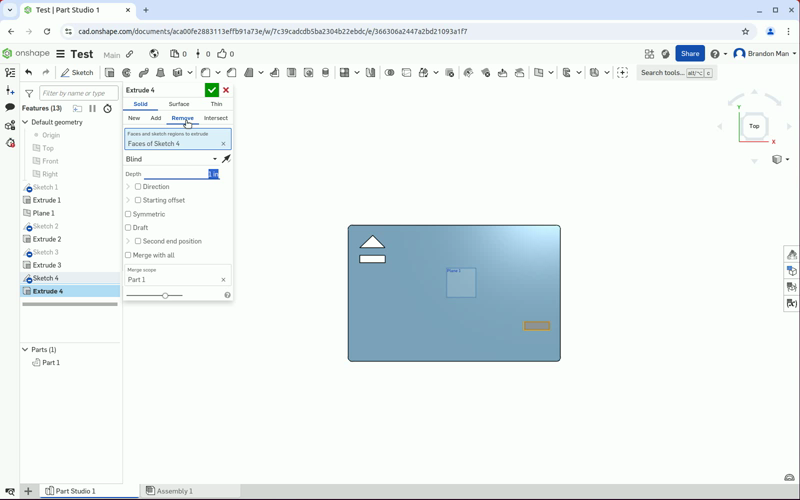
text(12.517)
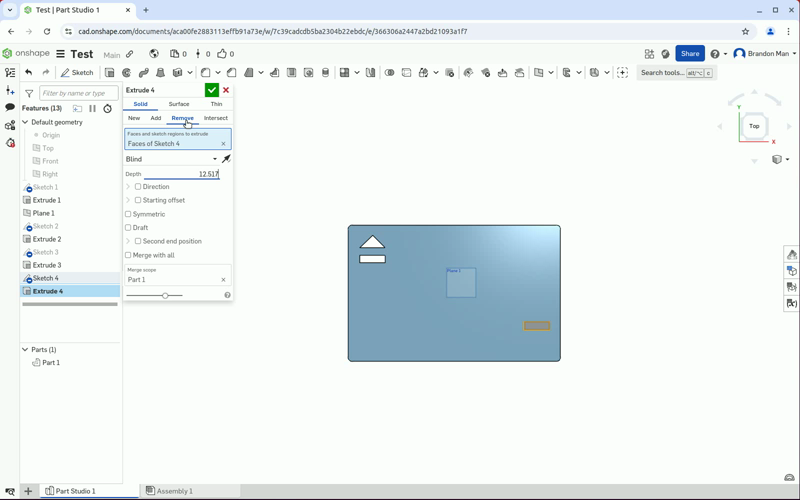
key(tab, 6)
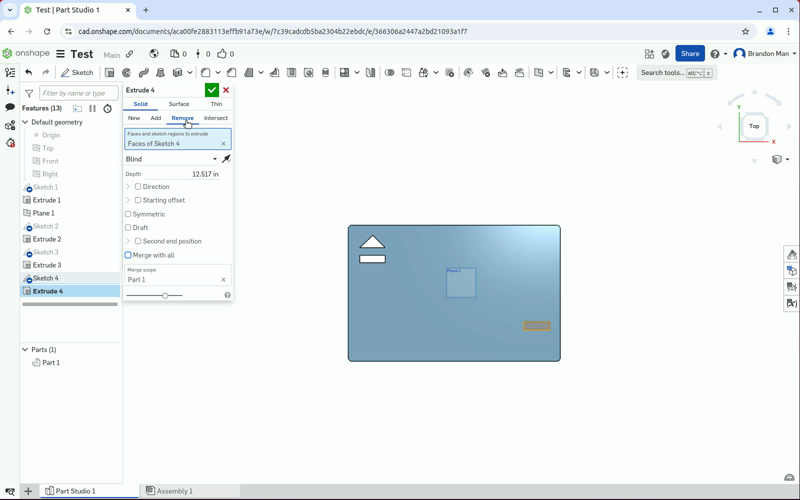
key(space)
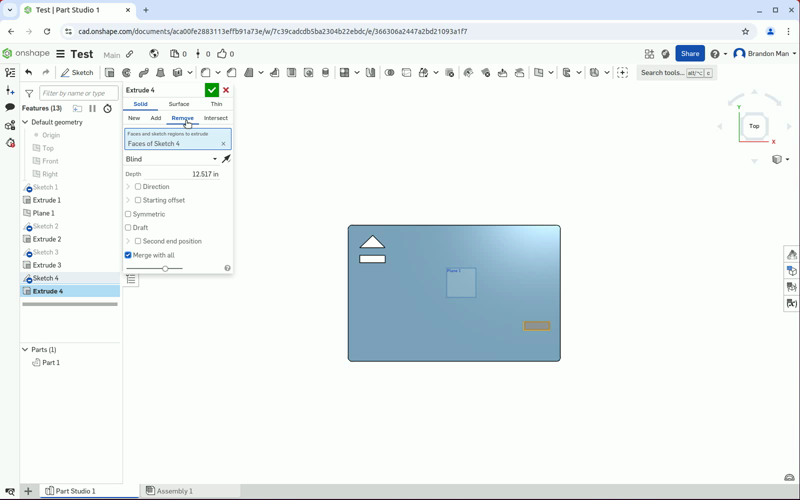
key(enter)
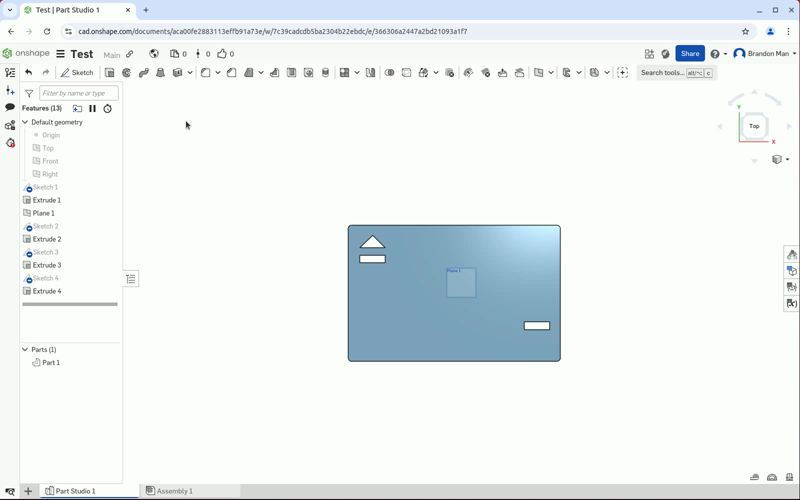
key(shift+h)
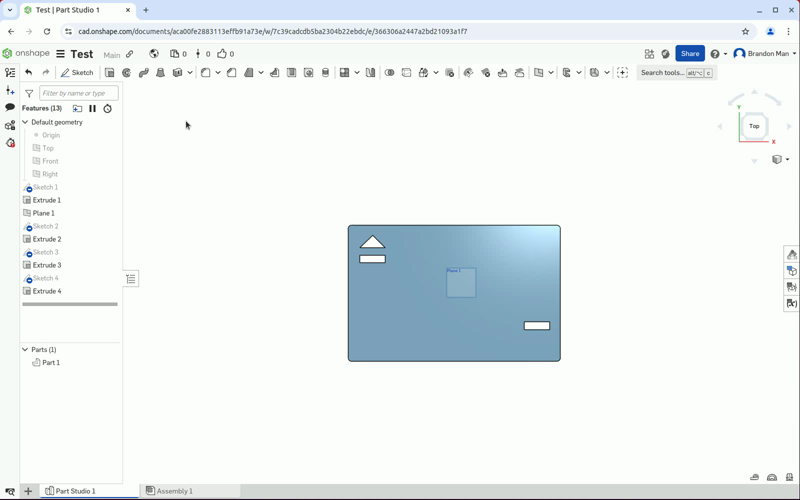
key(shift+h)
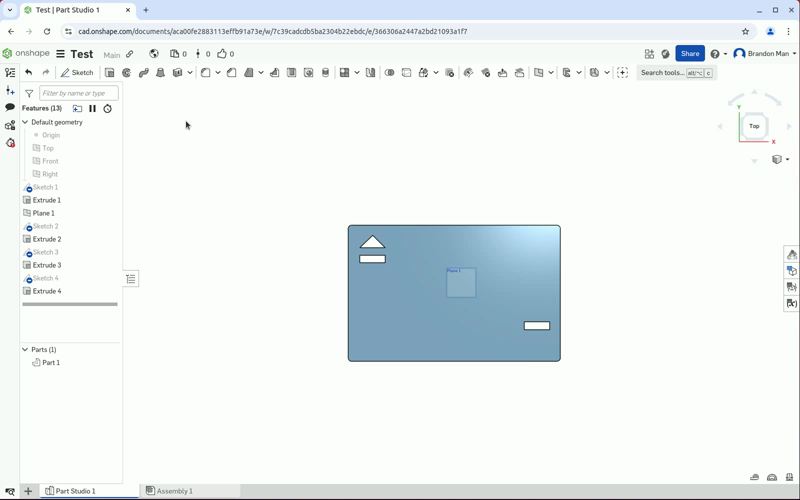
mouse_move(73, 189)
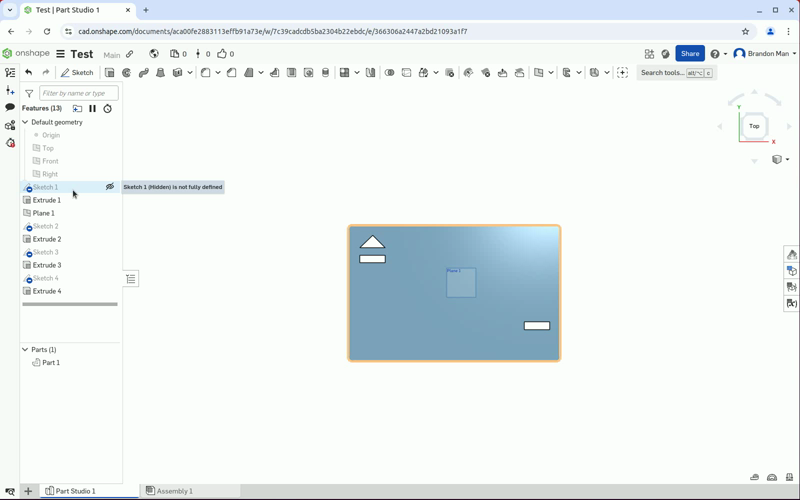
click(73, 189)
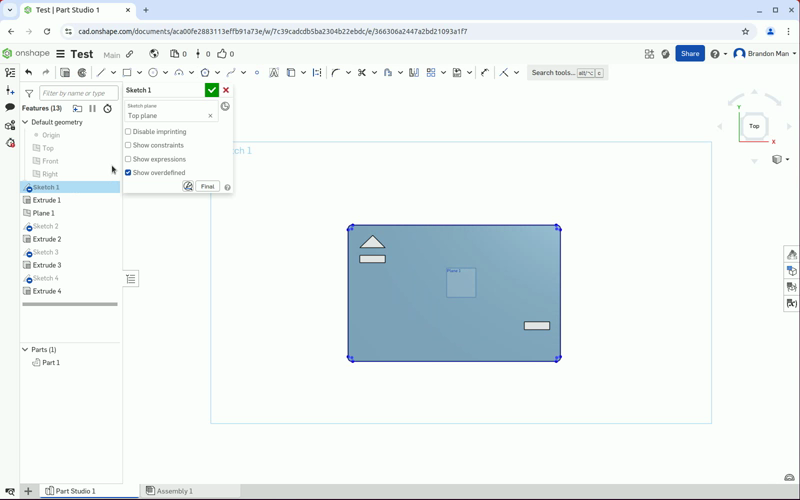
mouse_move(229, 92)
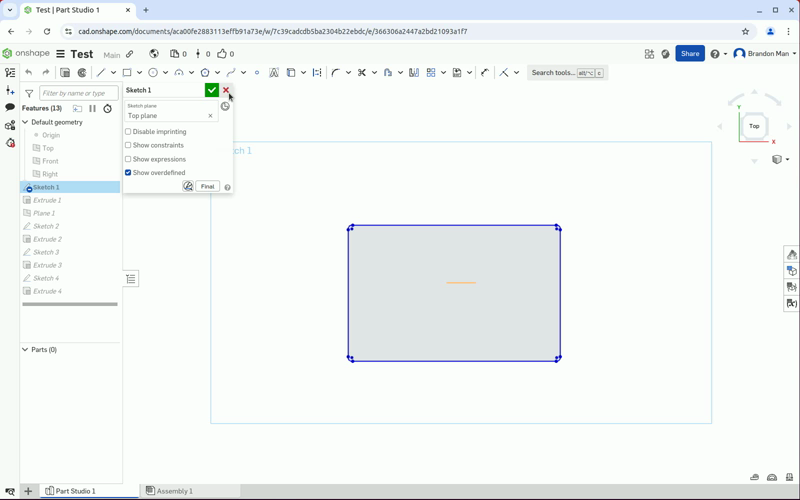
click(229, 92)
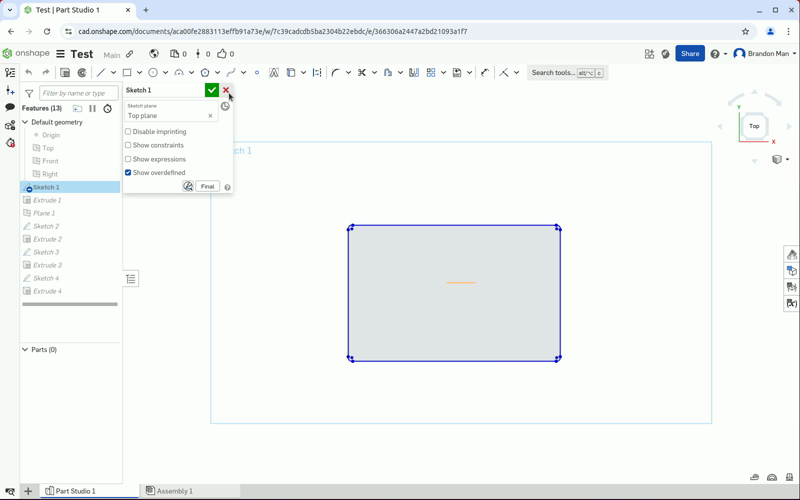
key(shift+s)
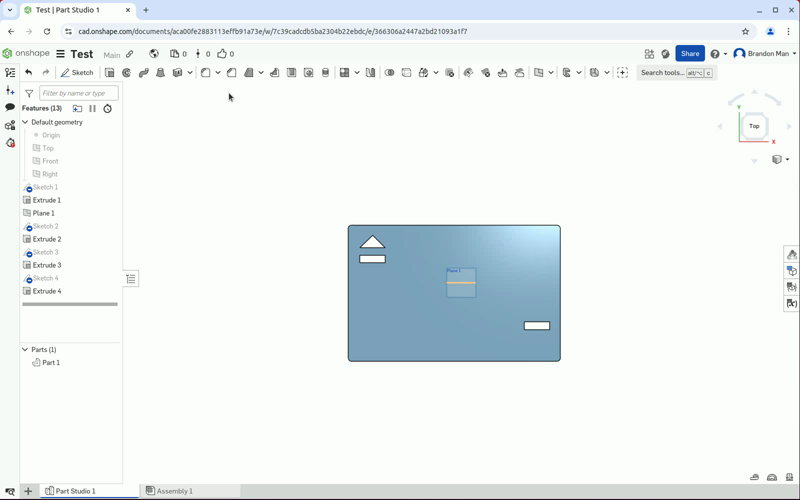
mouse_move(73, 215)
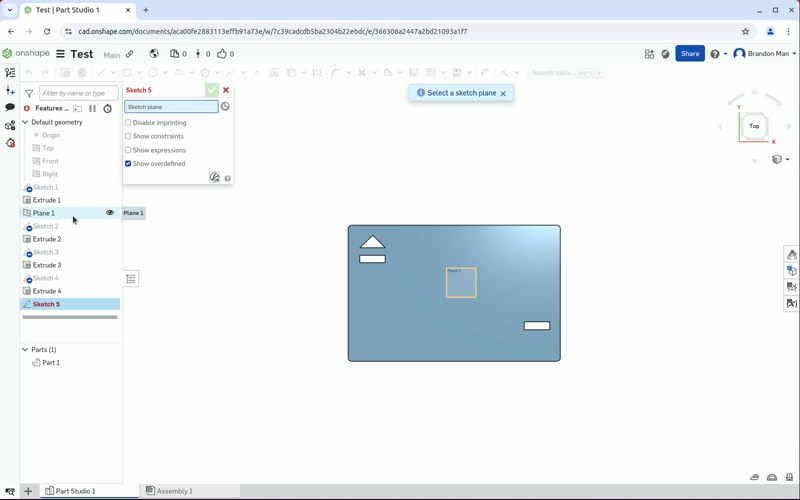
click(73, 215)
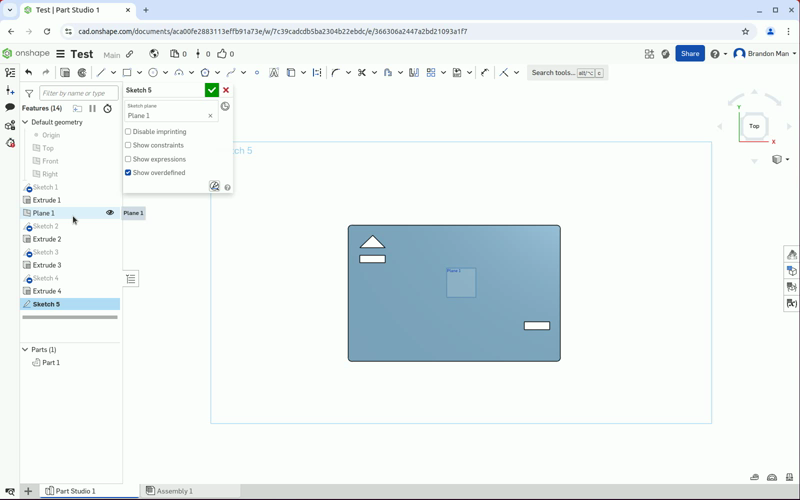
mouse_move(73, 352)
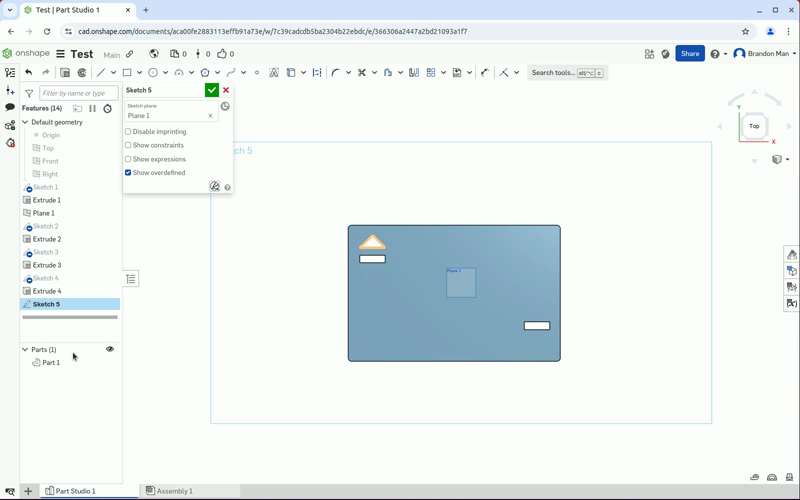
key(y)
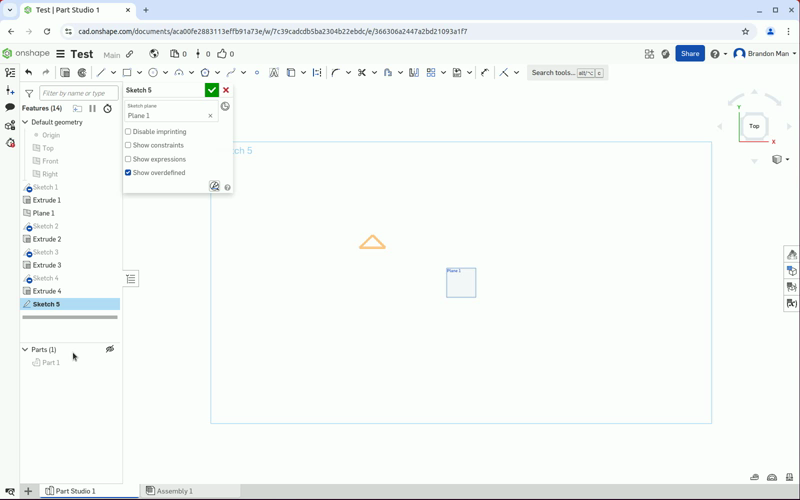
key(l)
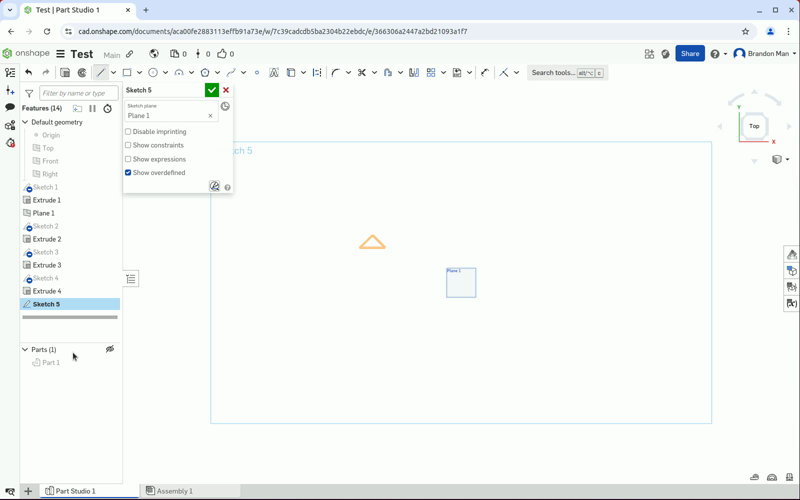
key_down(shift)
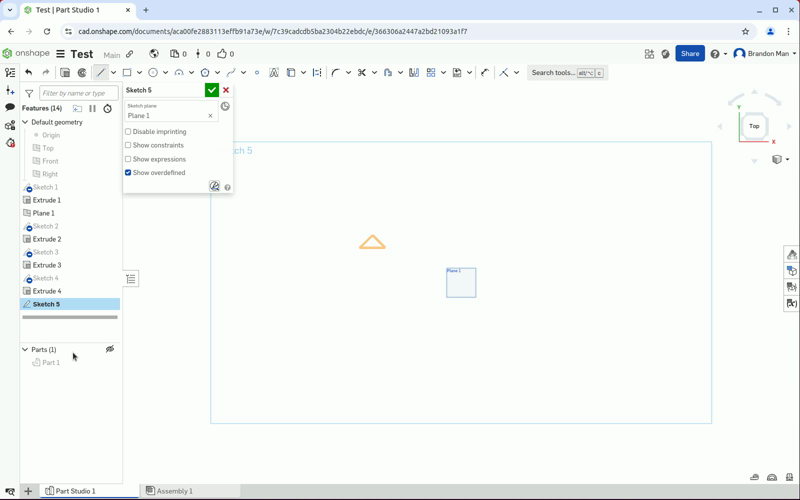
mouse_move(524, 336)
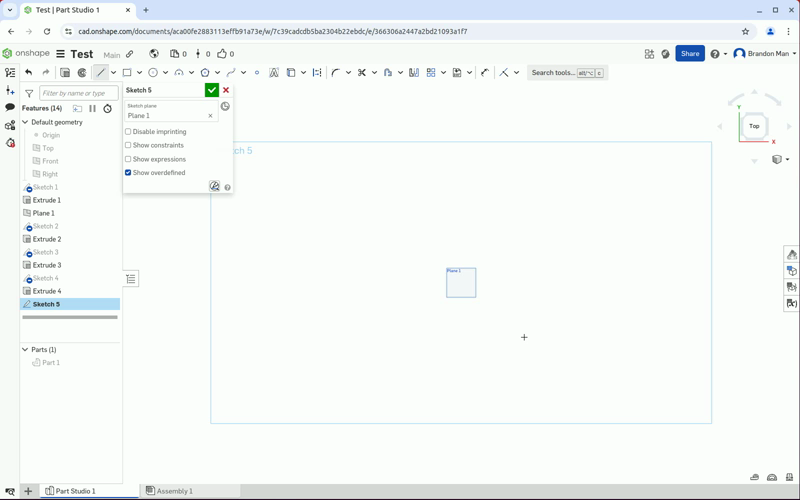
click(524, 336)
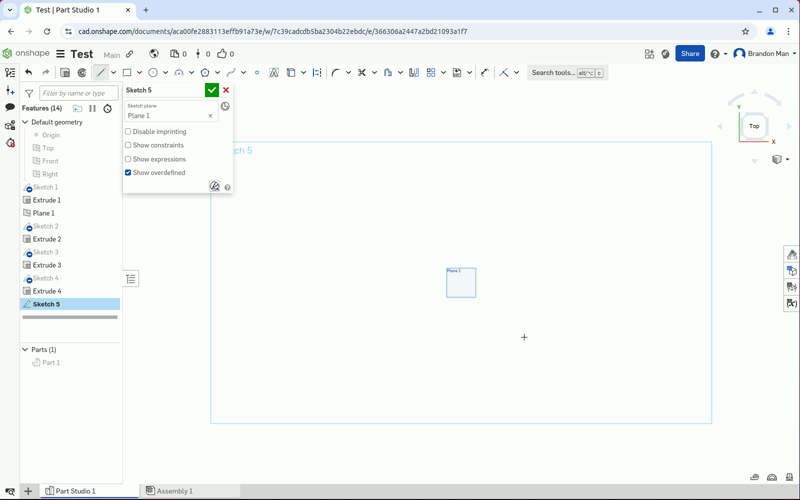
key_up(shift)
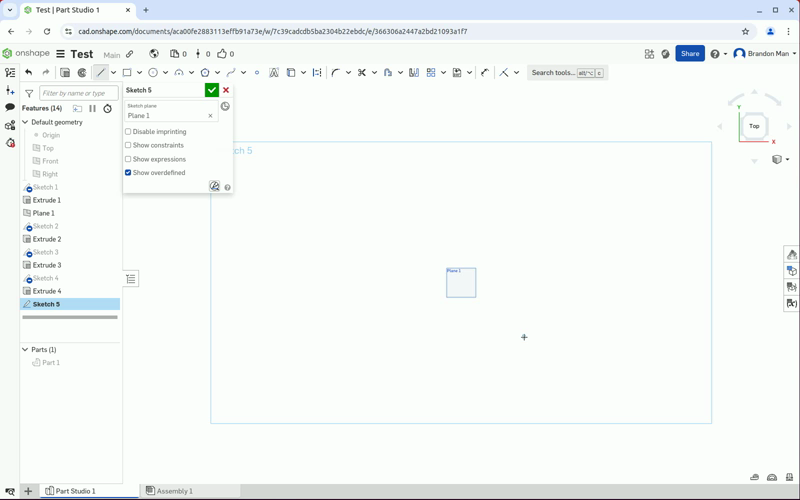
key_down(shift)
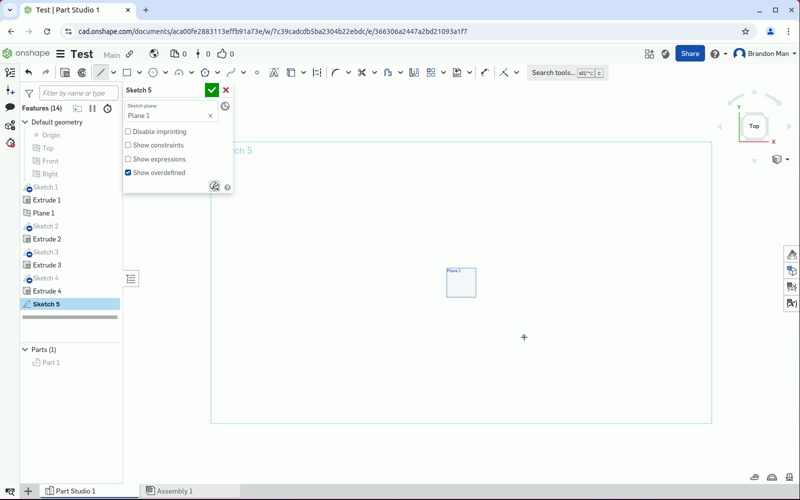
mouse_move(554, 336)
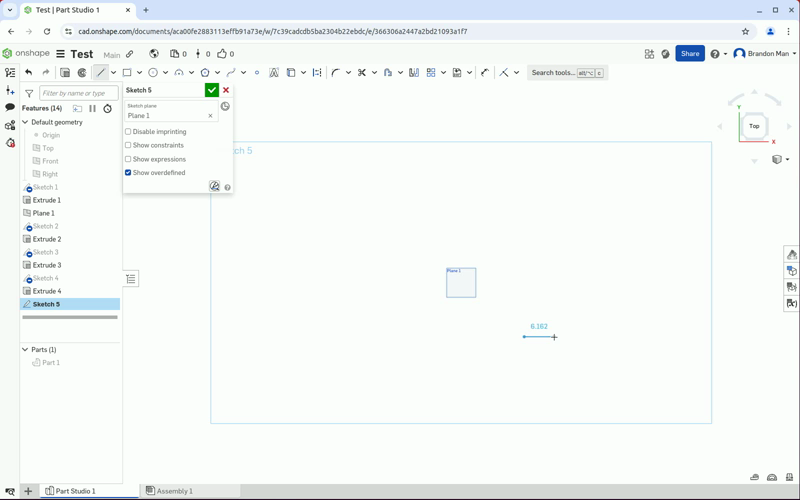
mouse_move(537, 349)
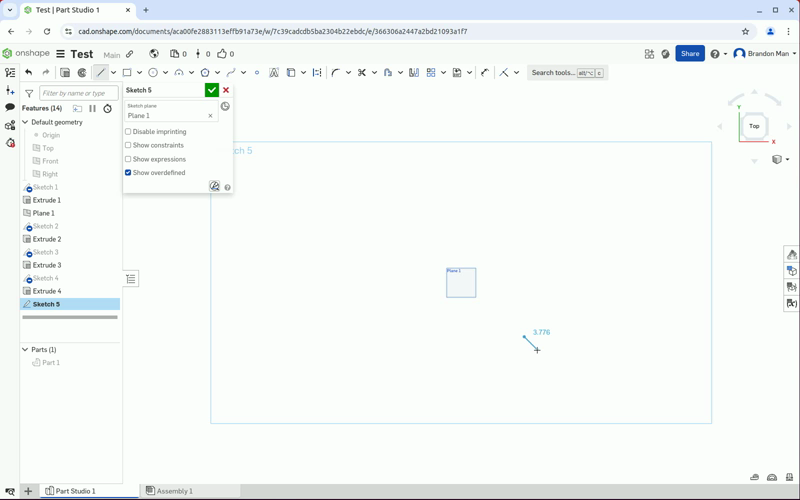
click(537, 349)
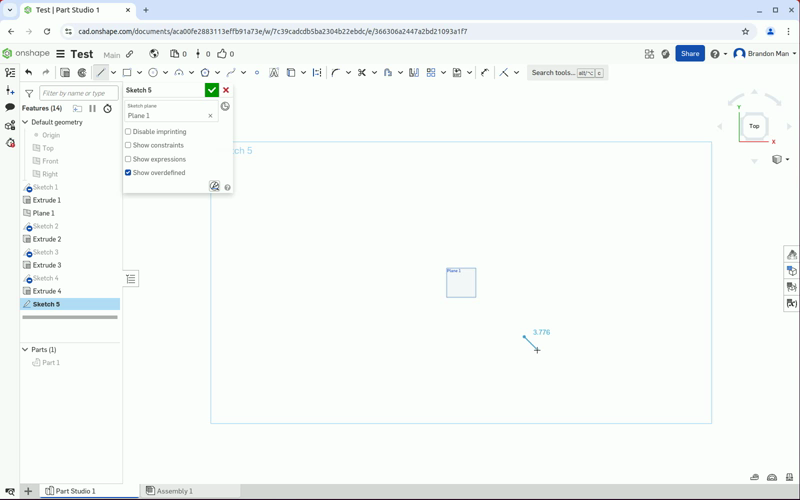
key_up(shift)
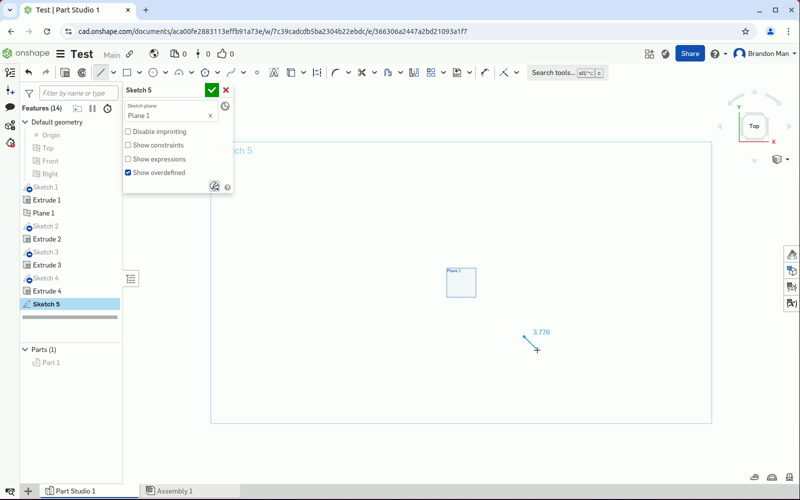
key_down(shift)
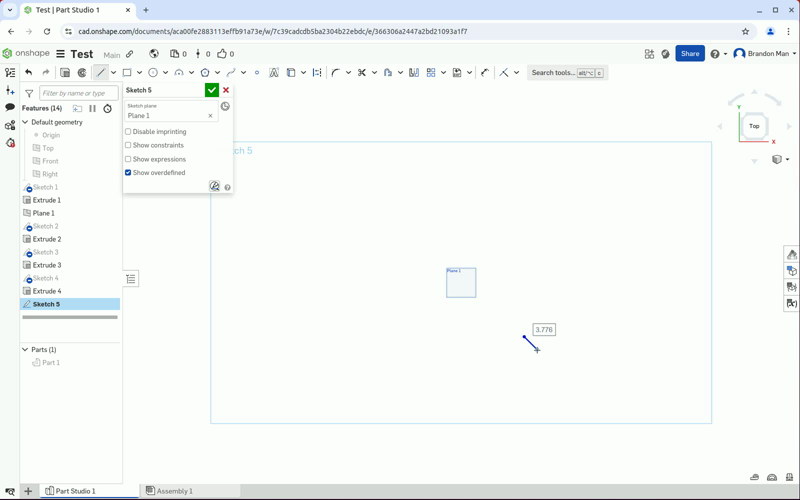
mouse_move(567, 349)
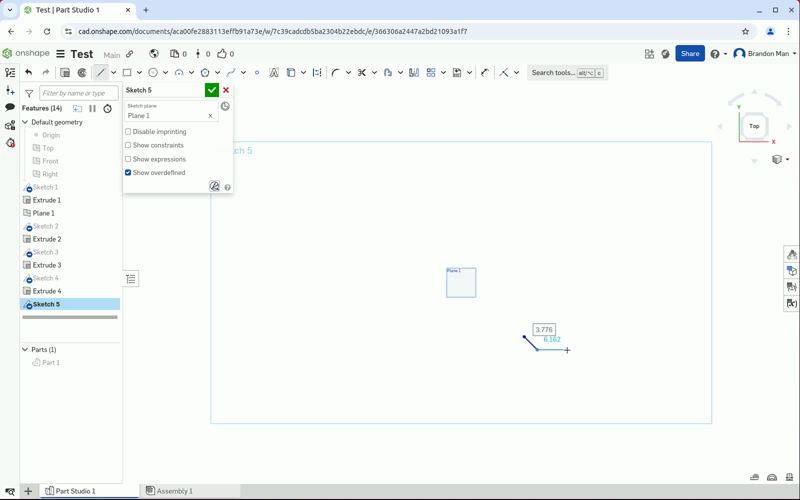
mouse_move(549, 336)
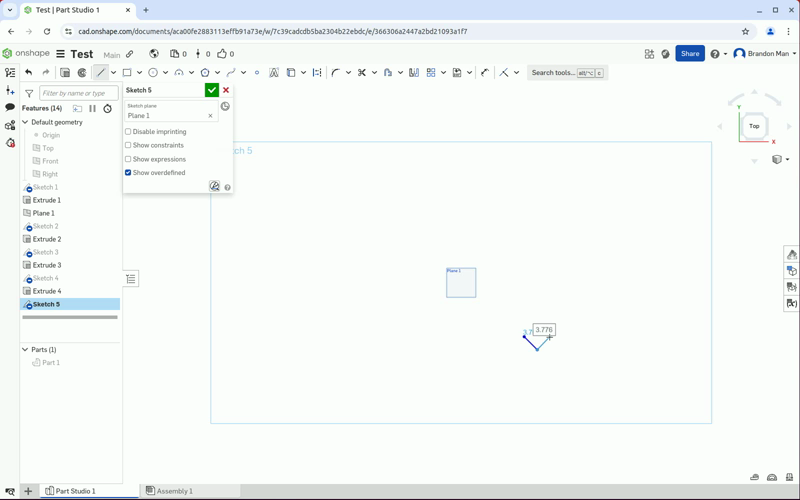
click(549, 336)
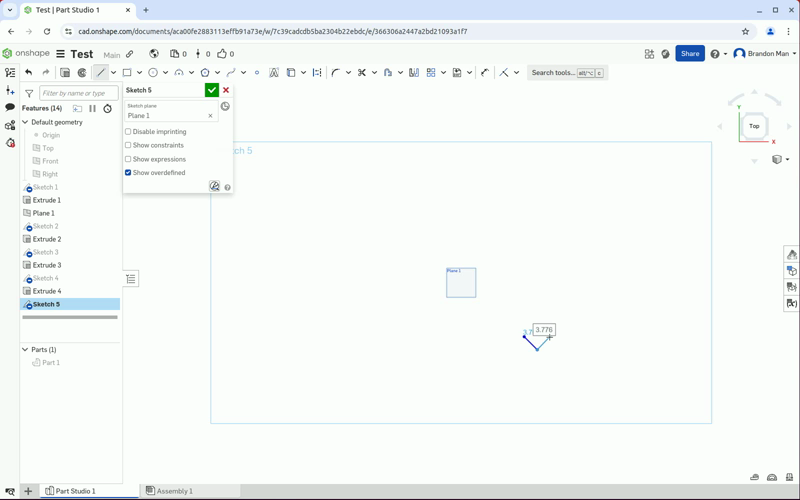
key_up(shift)
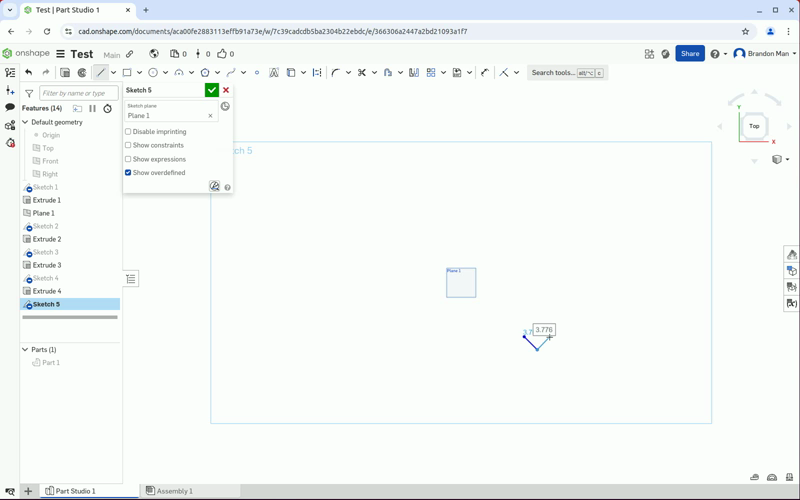
mouse_move(579, 336)
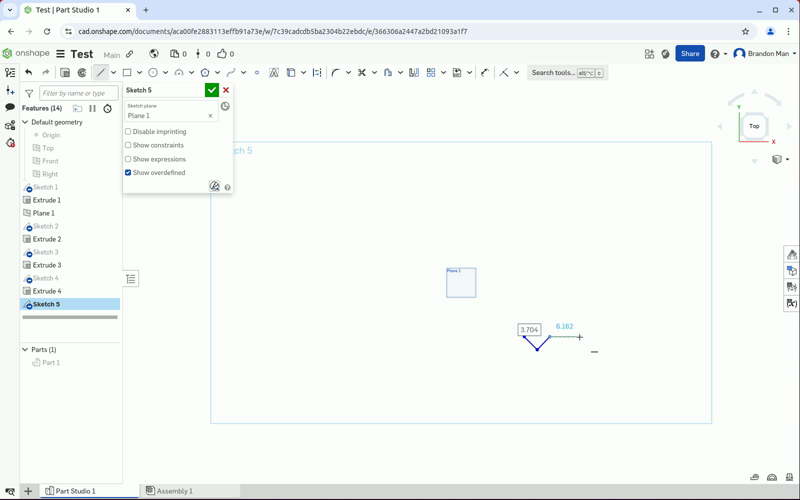
key_down(shift)
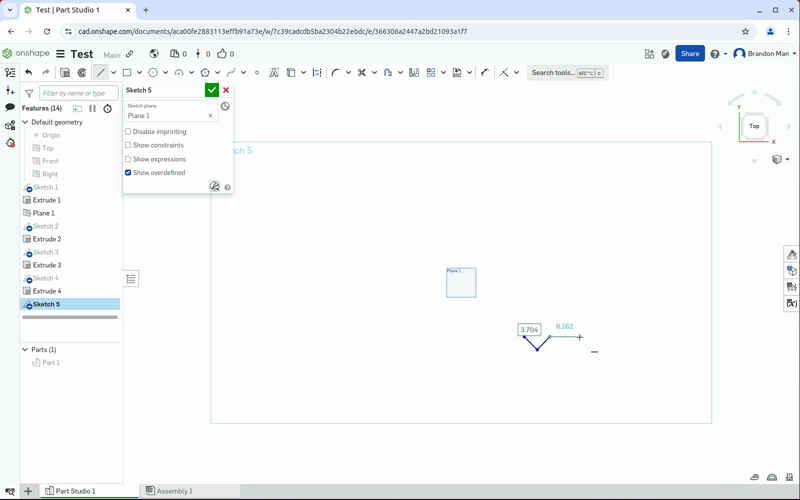
mouse_move(524, 336)
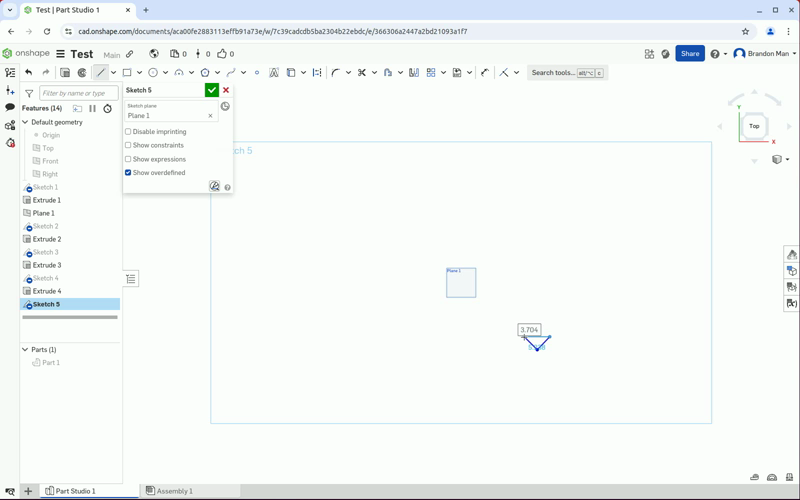
key_up(shift)
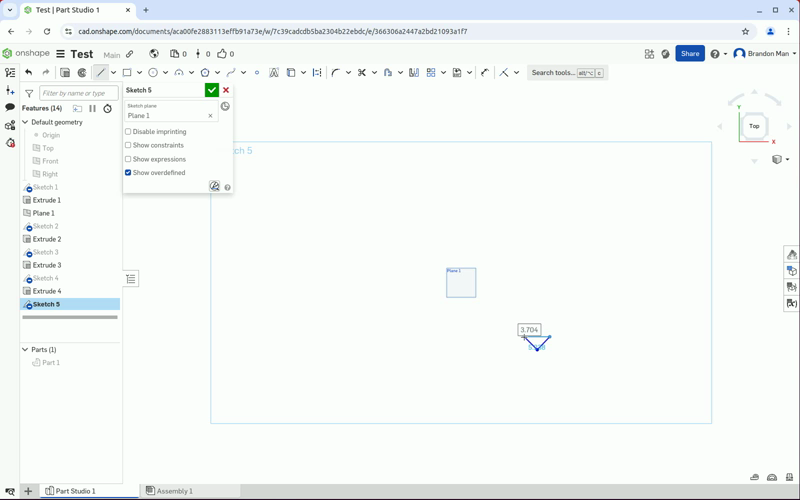
click(524, 336)
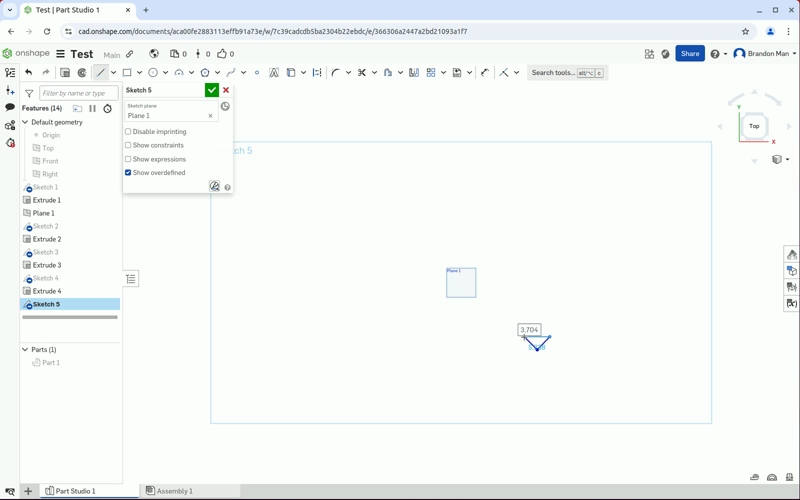
key(esc)
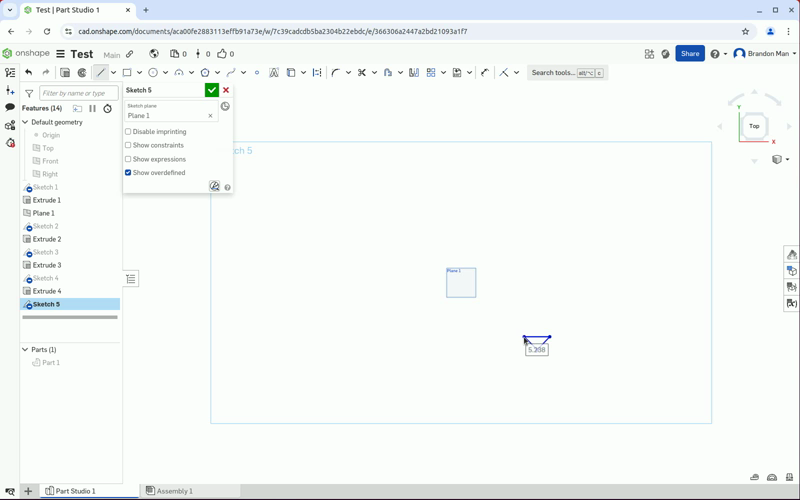
mouse_move(545, 338)
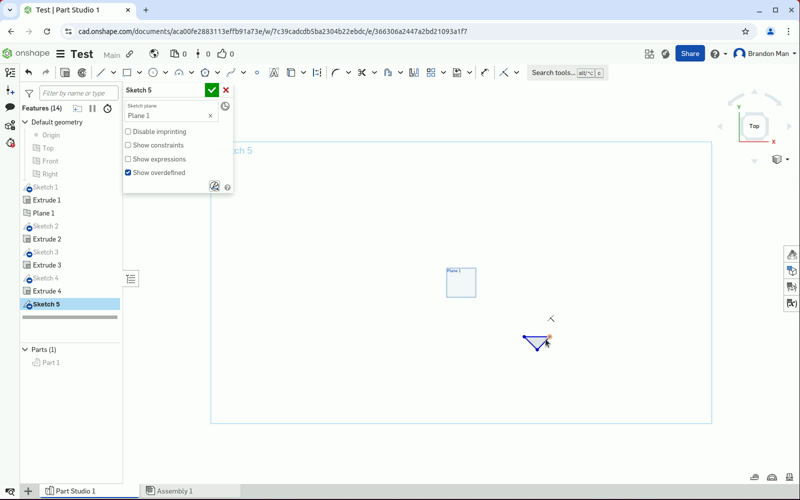
scroll(6)
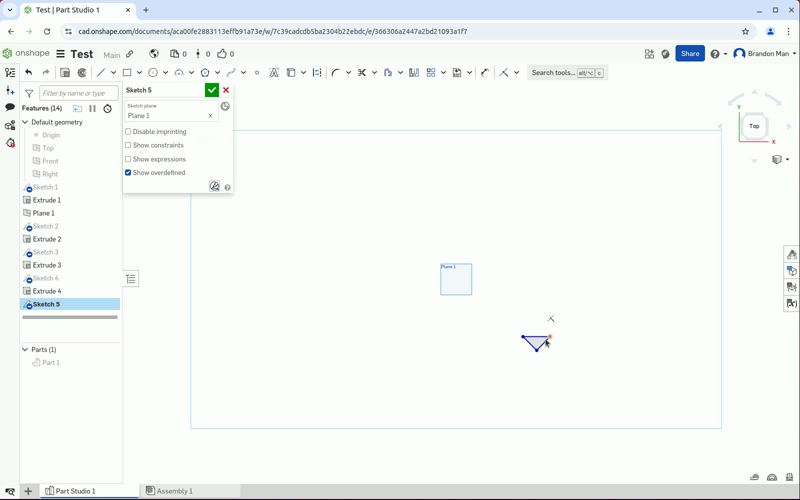
scroll(6)
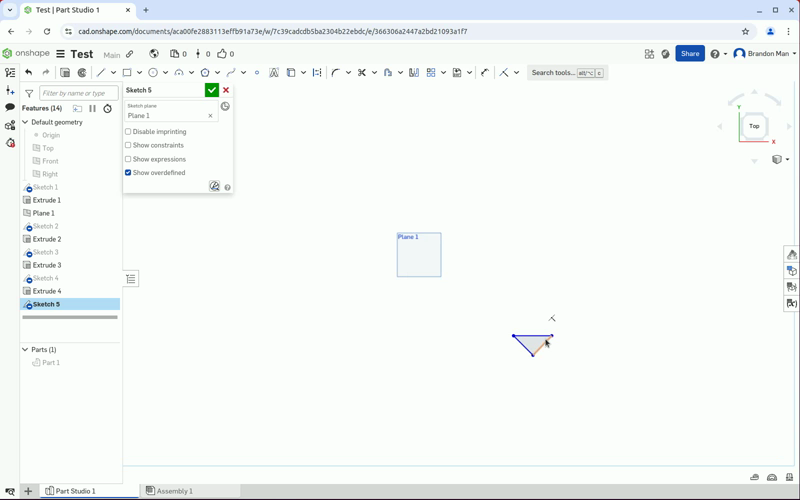
scroll(6)
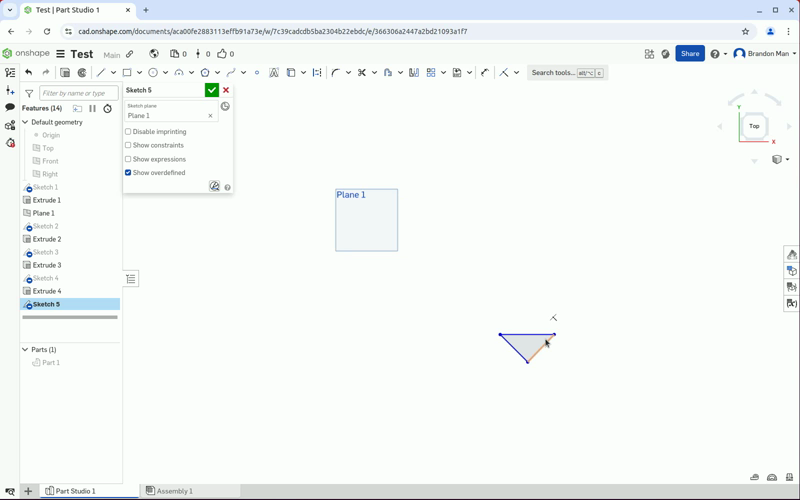
scroll(6)
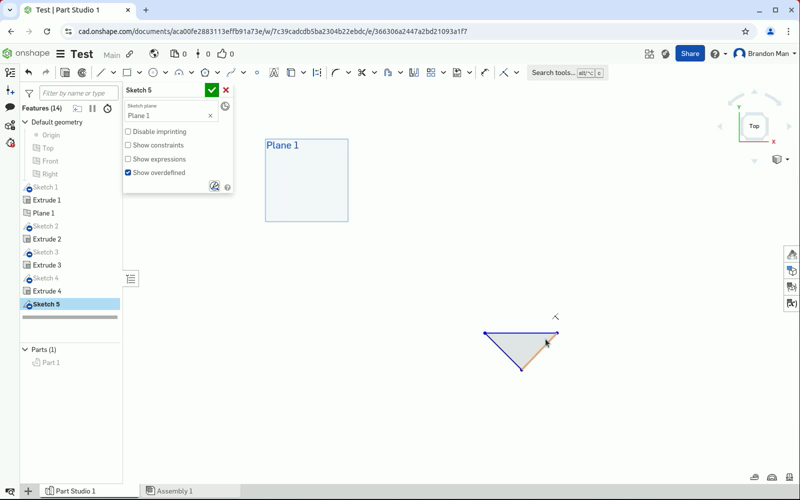
scroll(6)
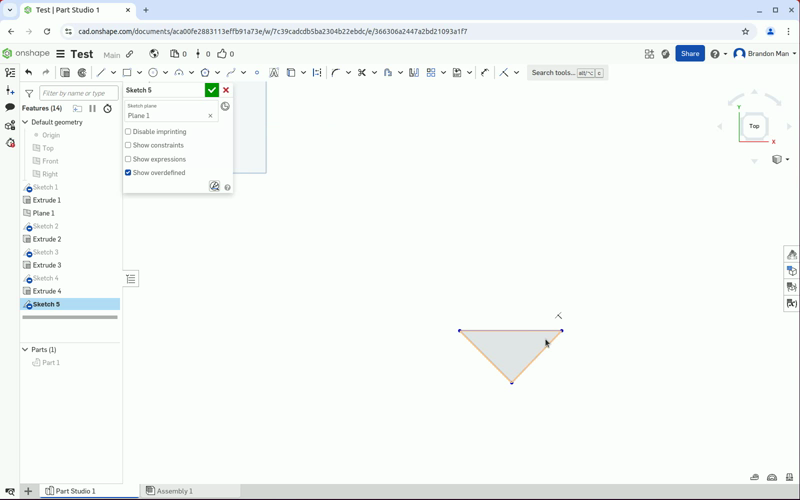
scroll(6)
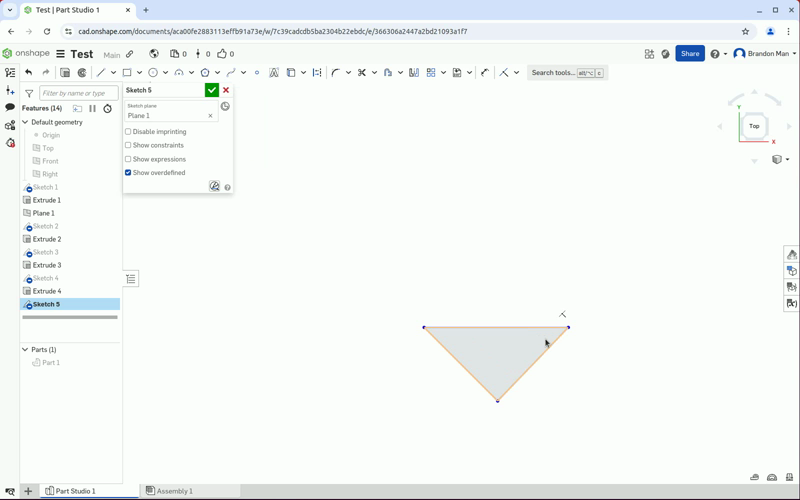
scroll(6)
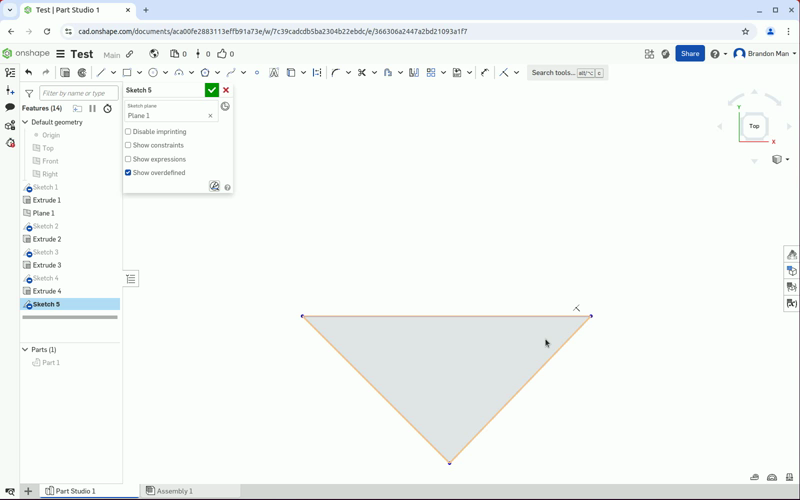
click(545, 338)
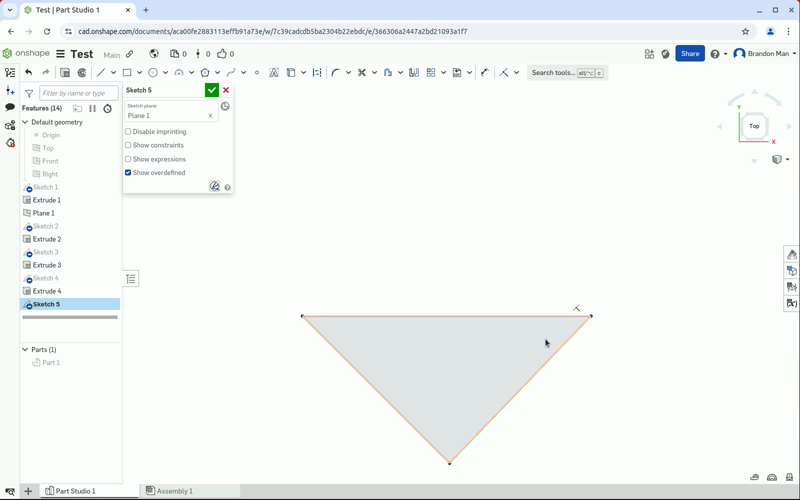
scroll(-6)
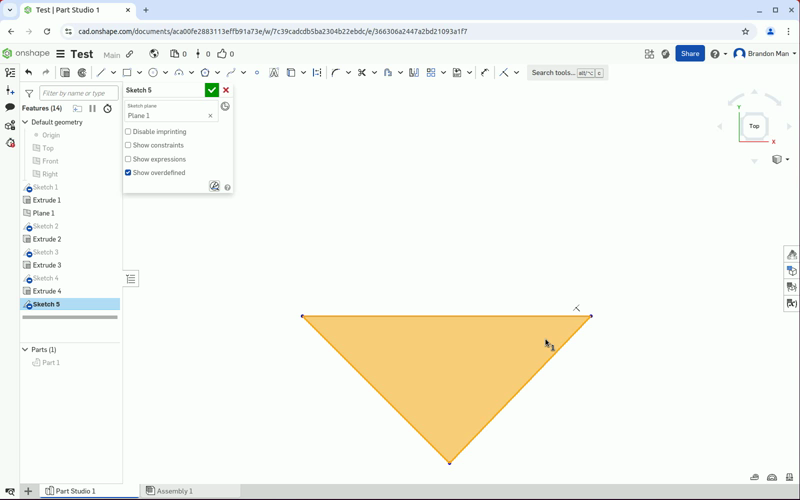
scroll(-6)
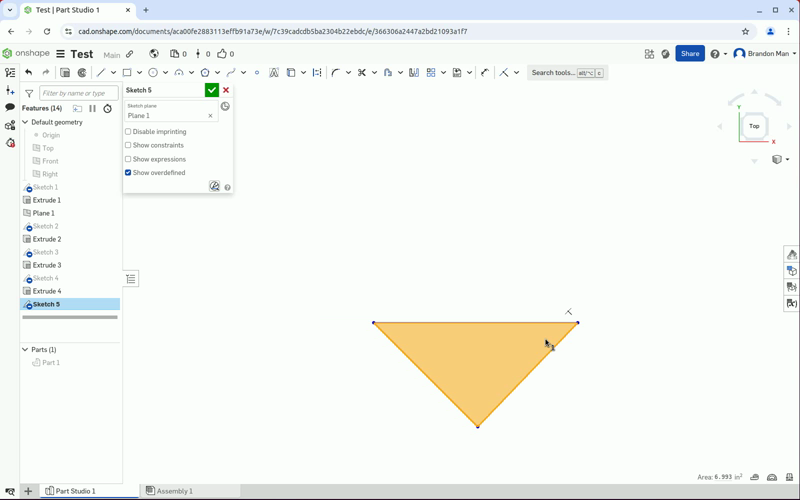
scroll(-6)
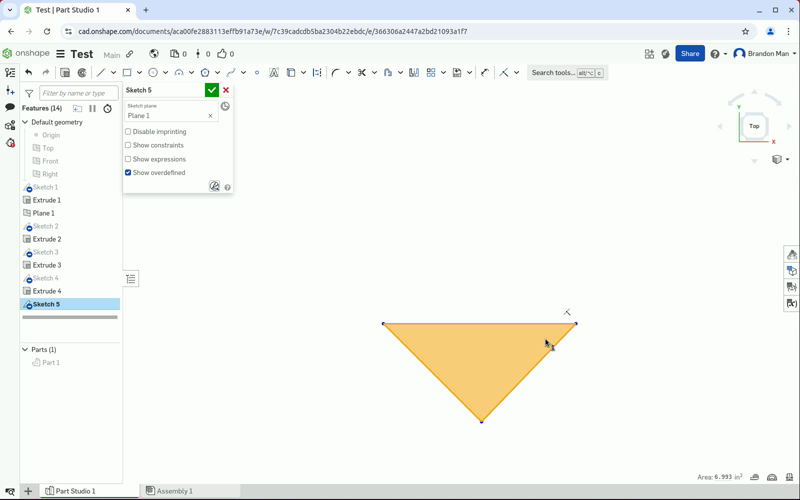
scroll(-6)
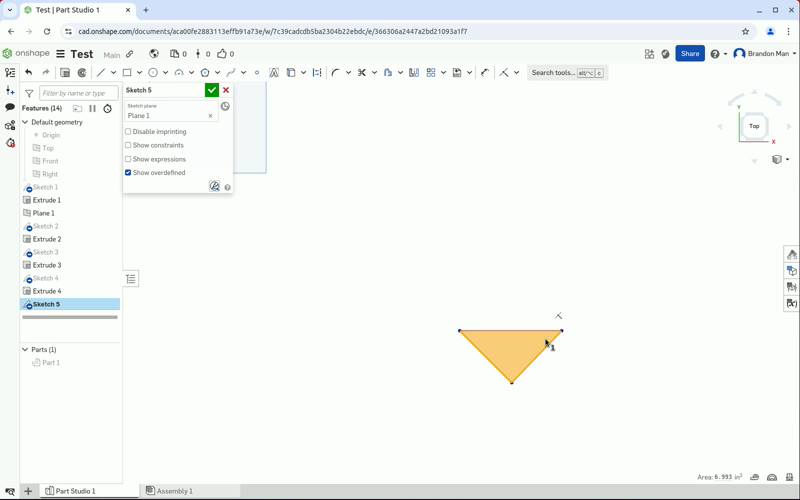
scroll(-6)
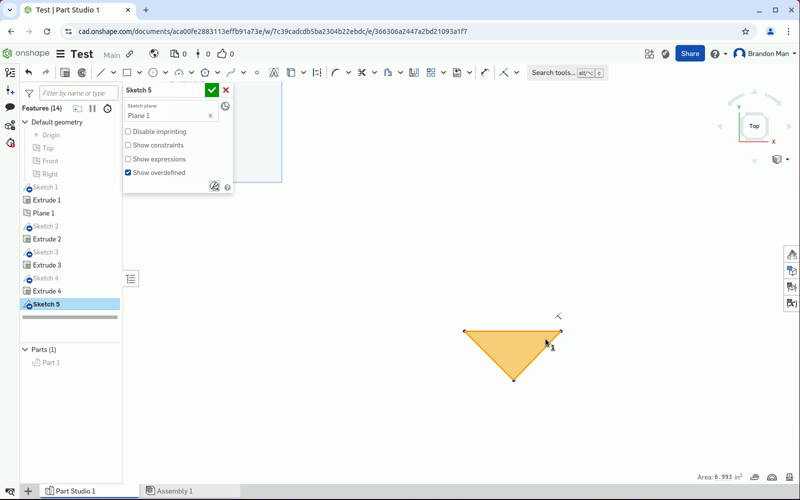
scroll(-6)
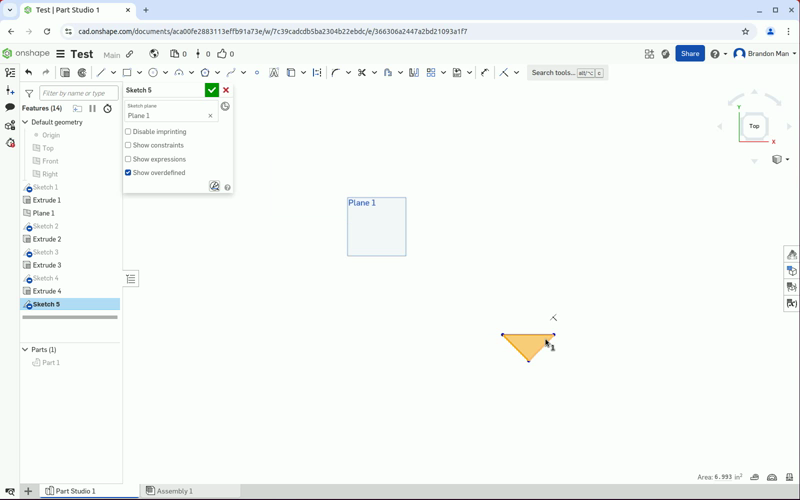
scroll(-6)
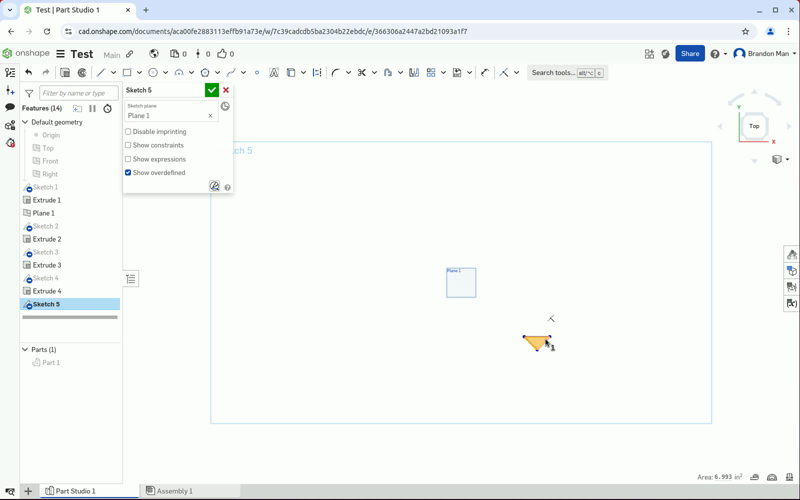
mouse_move(73, 352)
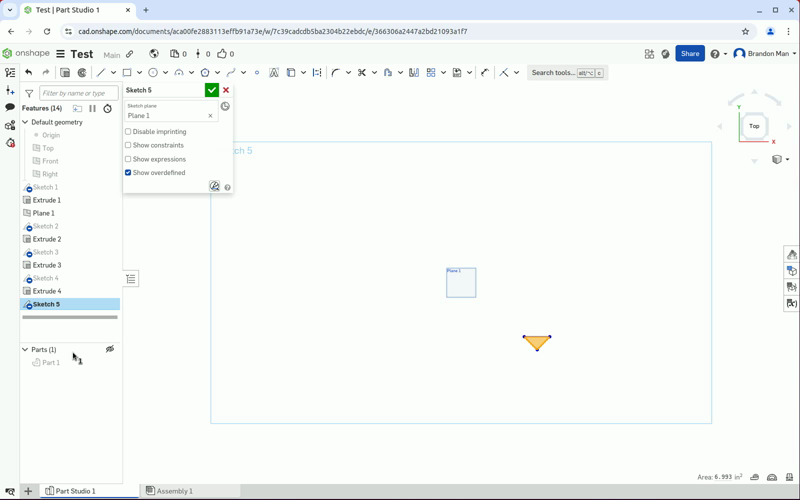
key(shift+y)
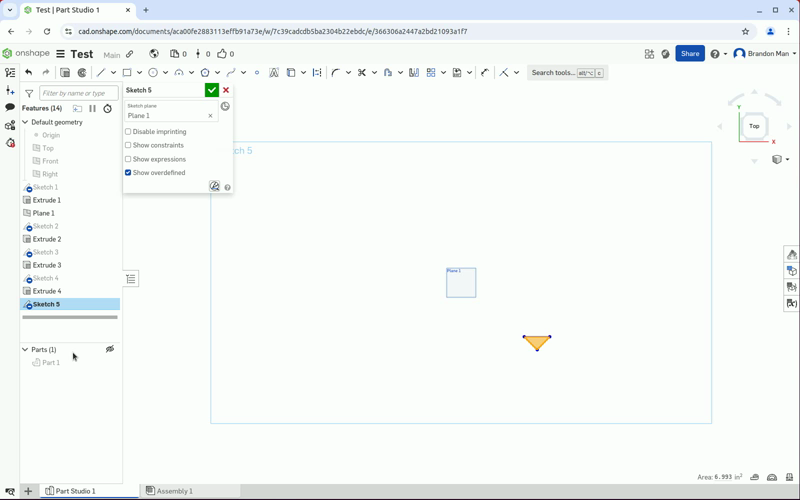
key(shift+e)
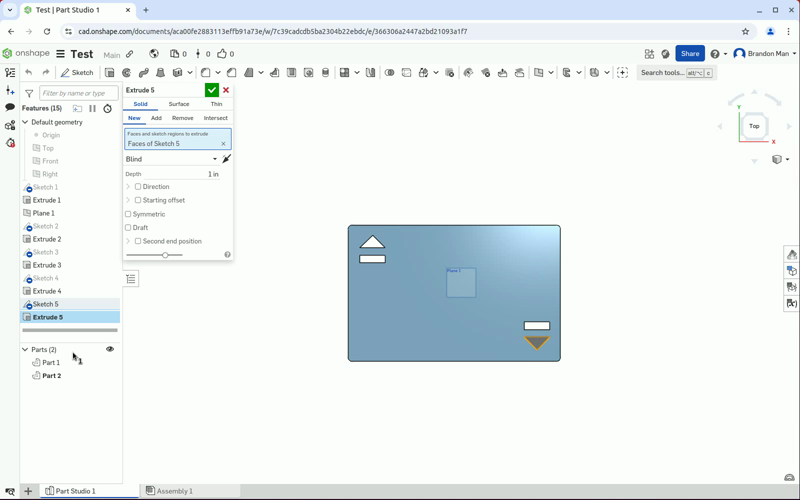
mouse_move(143, 106)
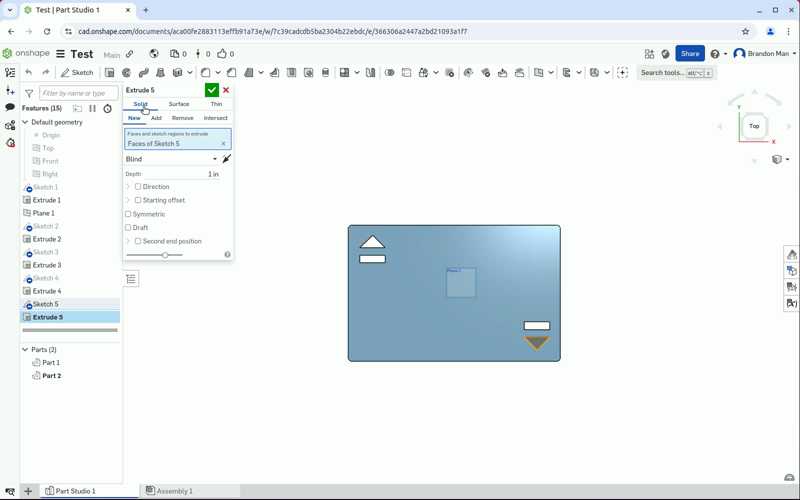
click(143, 106)
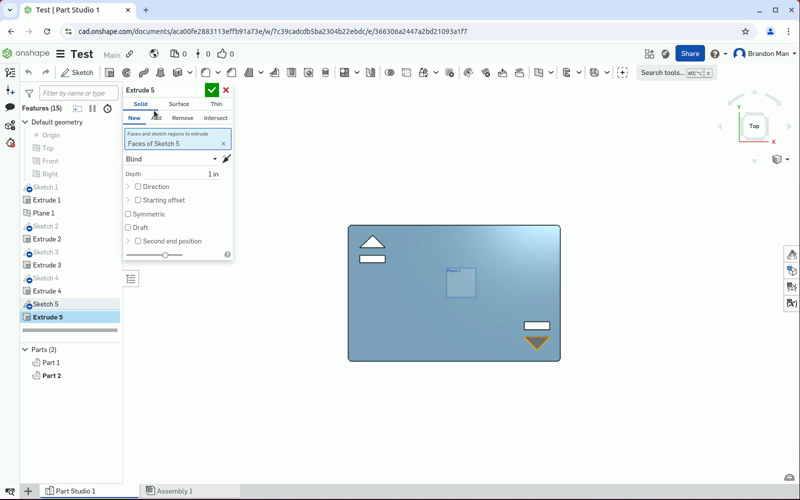
mouse_move(186, 120)
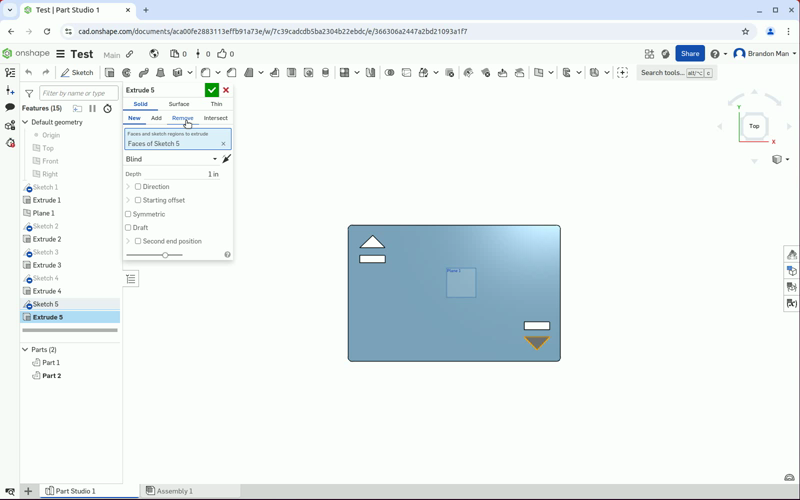
click(186, 120)
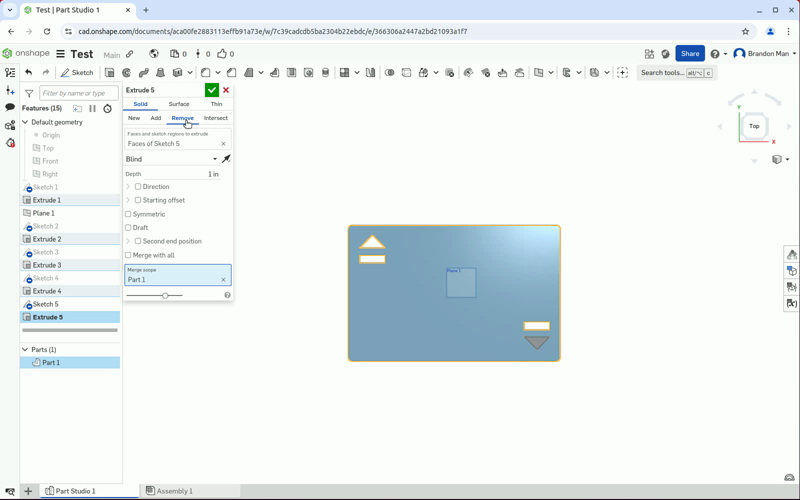
key(tab, 4)
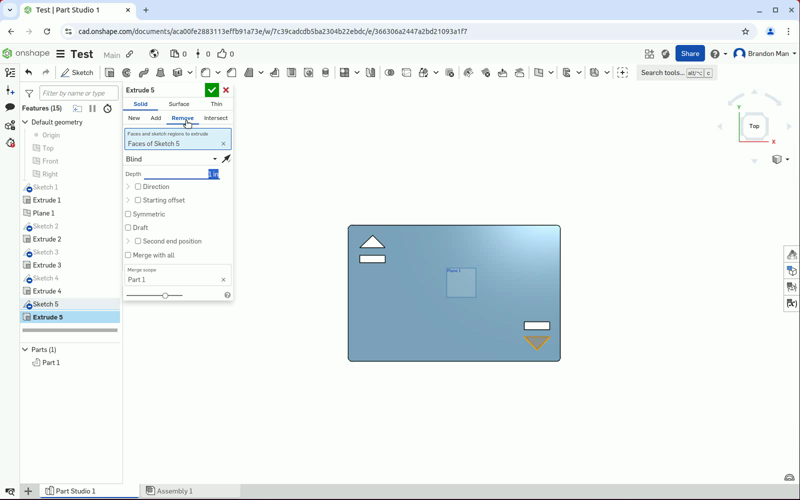
text(12.517)
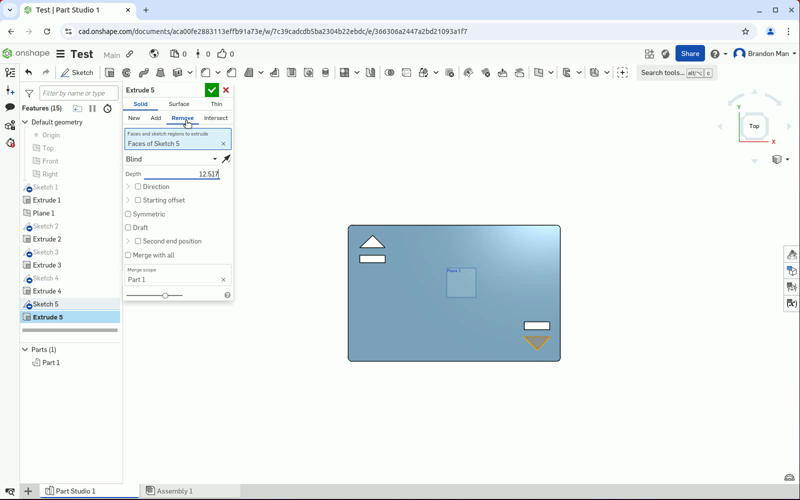
key(tab, 6)
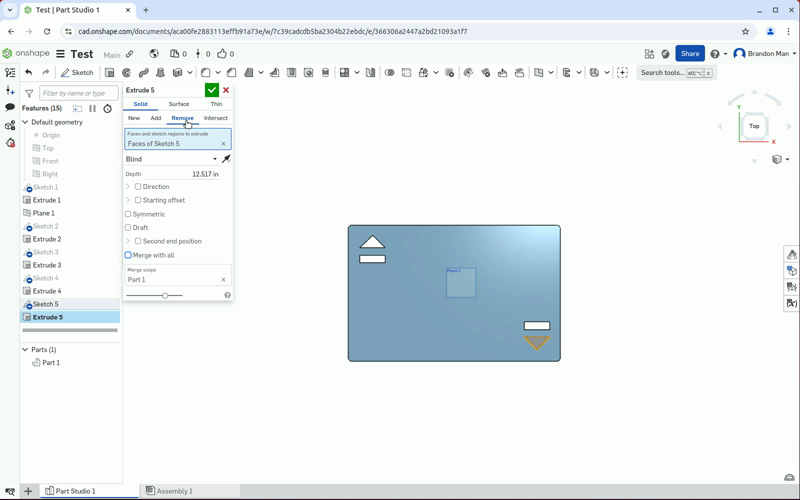
key(space)
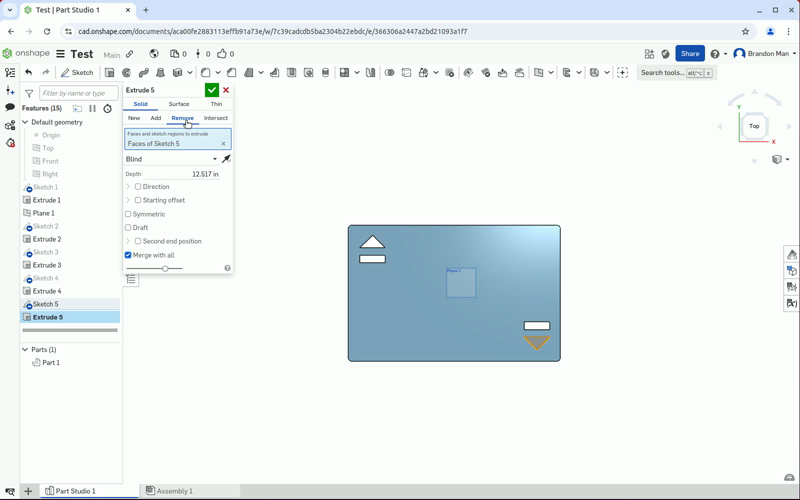
key(enter)
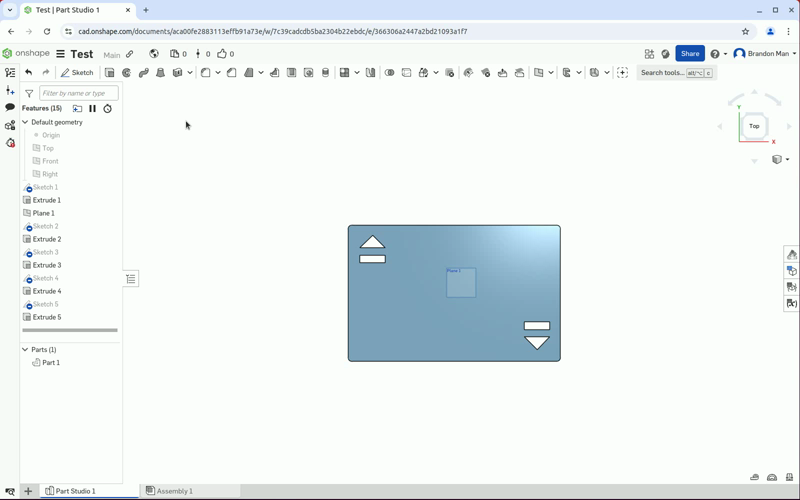
key(shift+h)
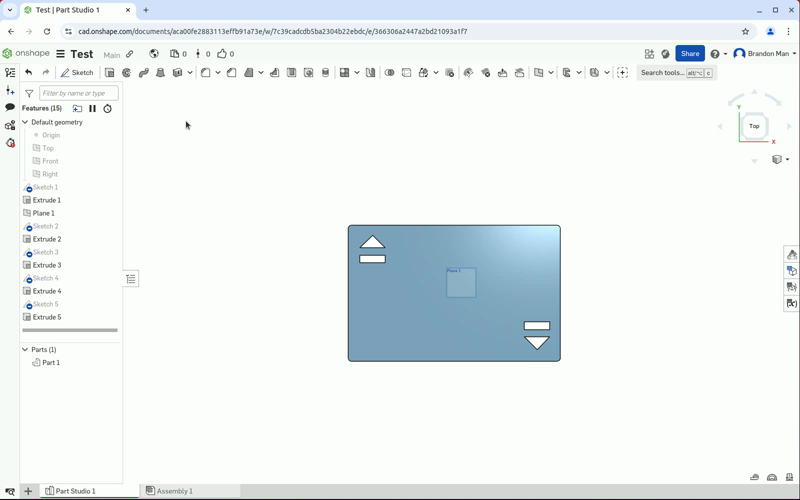
key(shift+h)
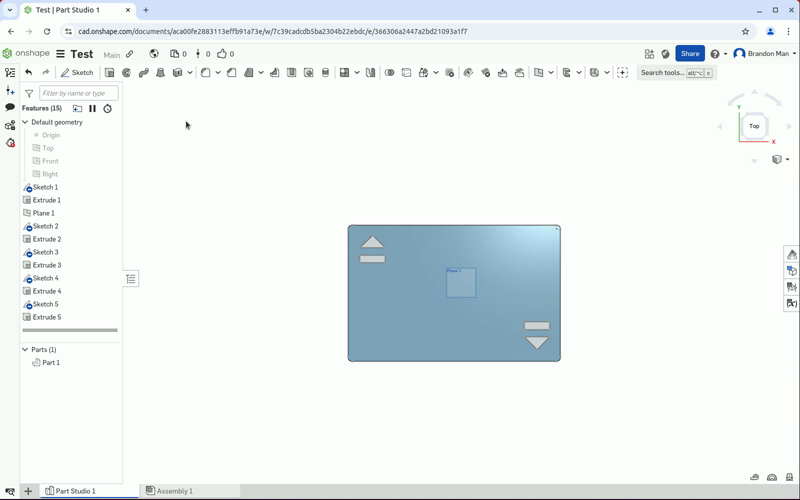
key(shift+7)
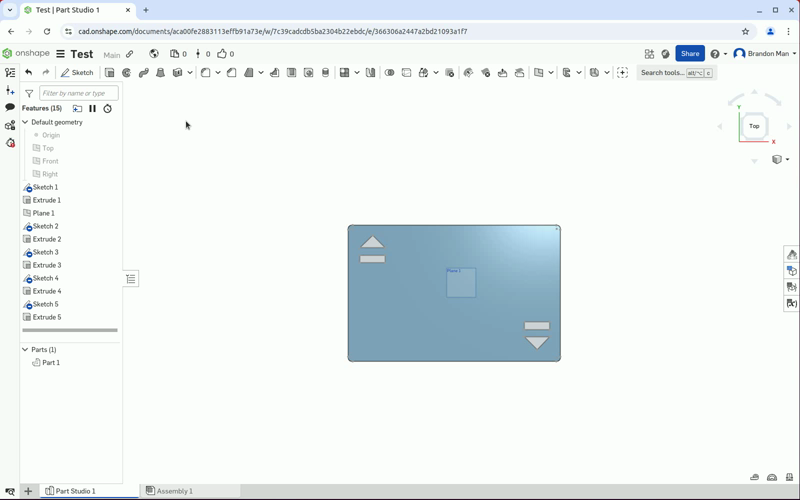
key(up, 3)
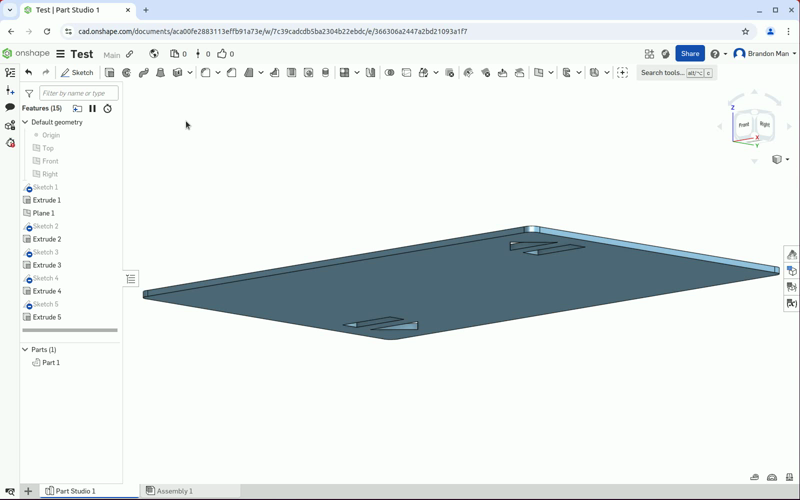
key(left, 3)
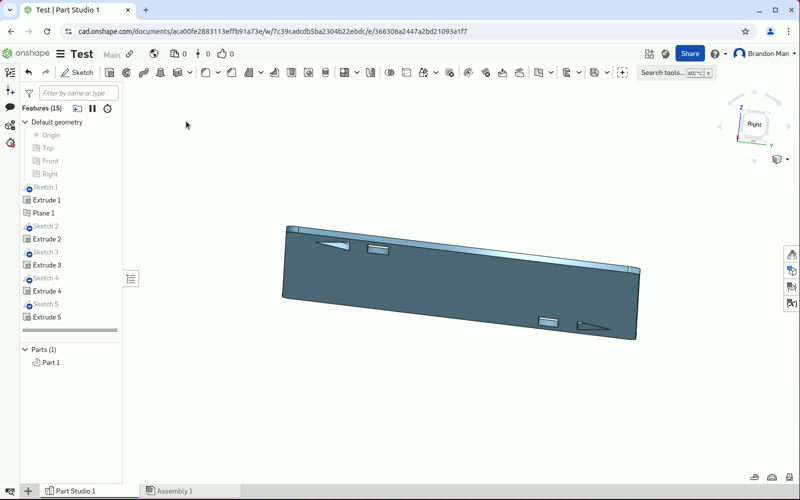
key(right, 3)
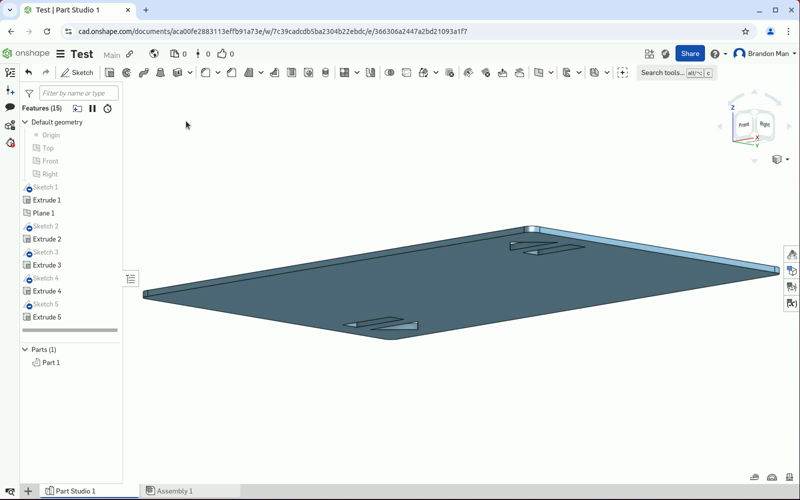
key(down, 3)
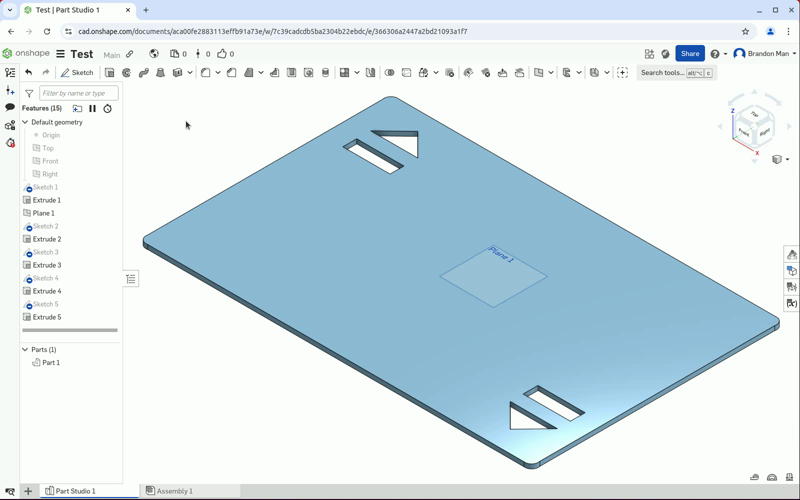
mouse_move(73, 189)
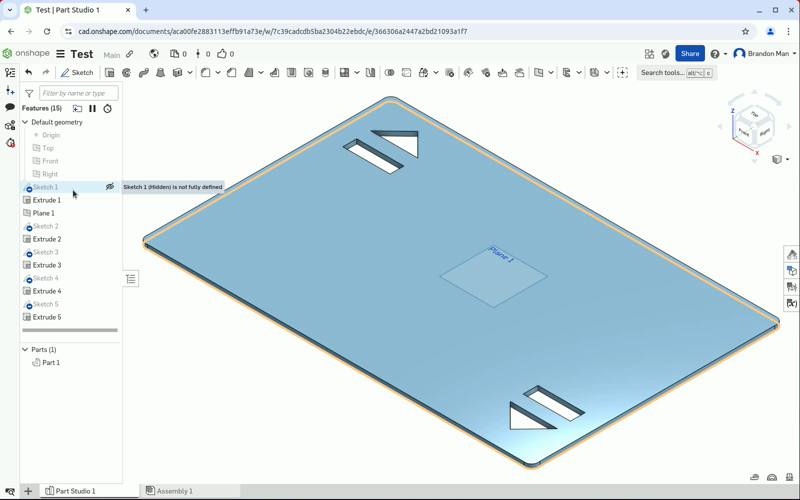
click(73, 189)